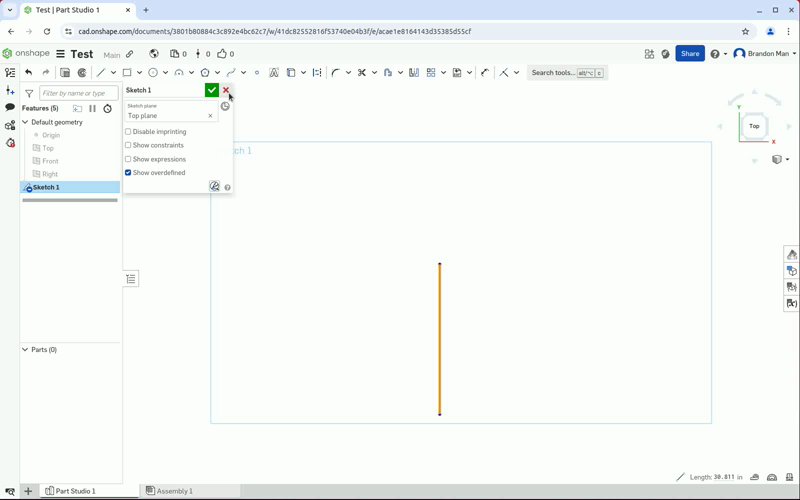
key(shift+h)
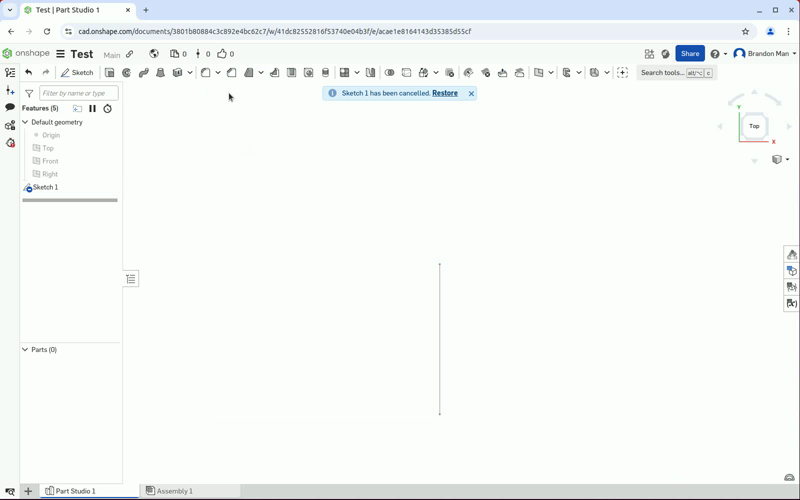
key(shift+s)
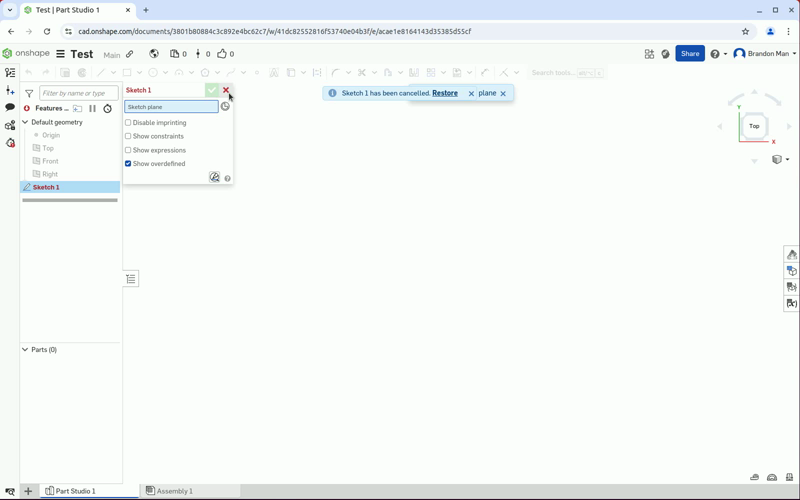
mouse_move(73, 150)
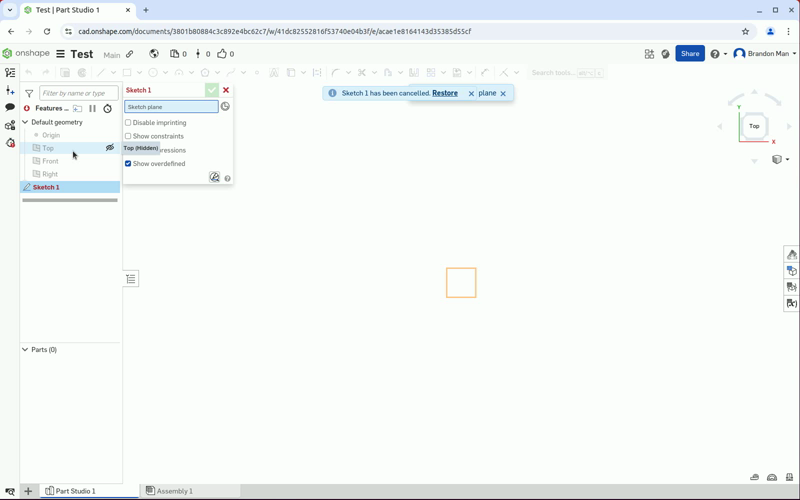
click(73, 150)
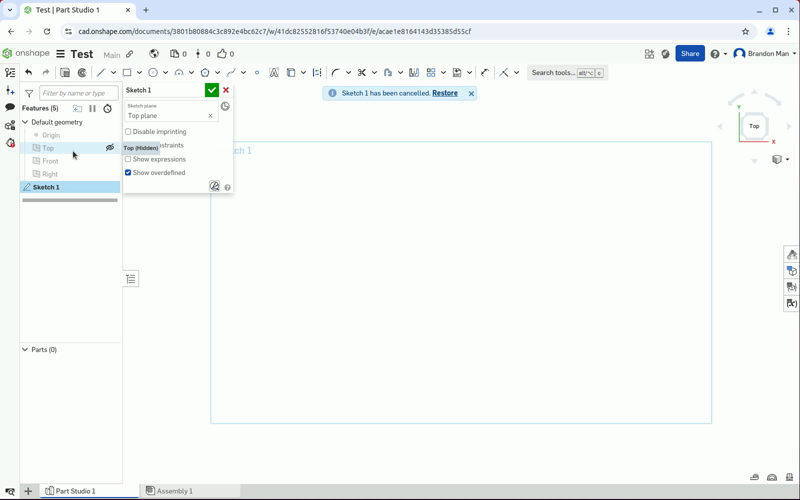
mouse_move(73, 352)
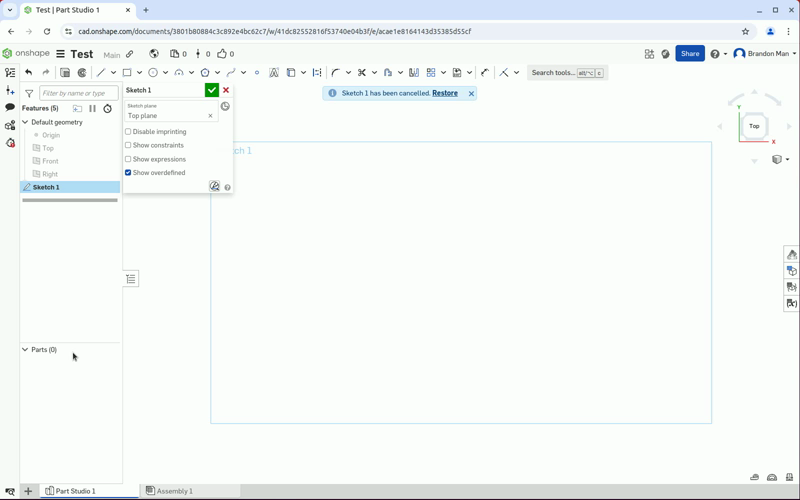
key(y)
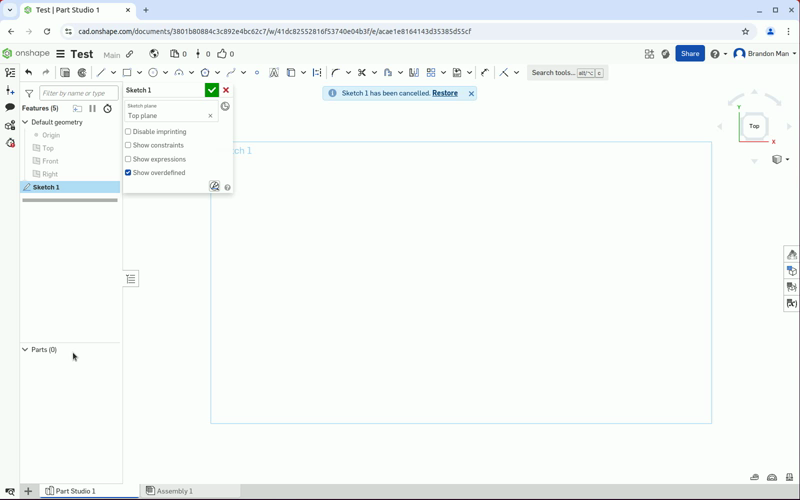
key(l)
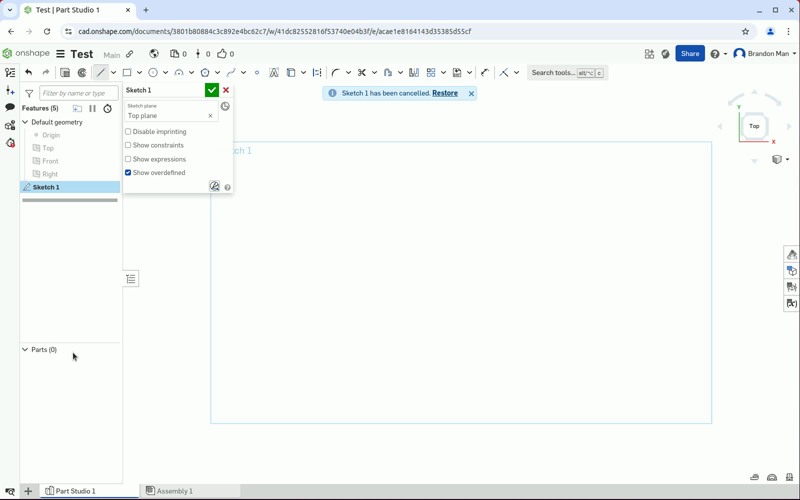
key_down(shift)
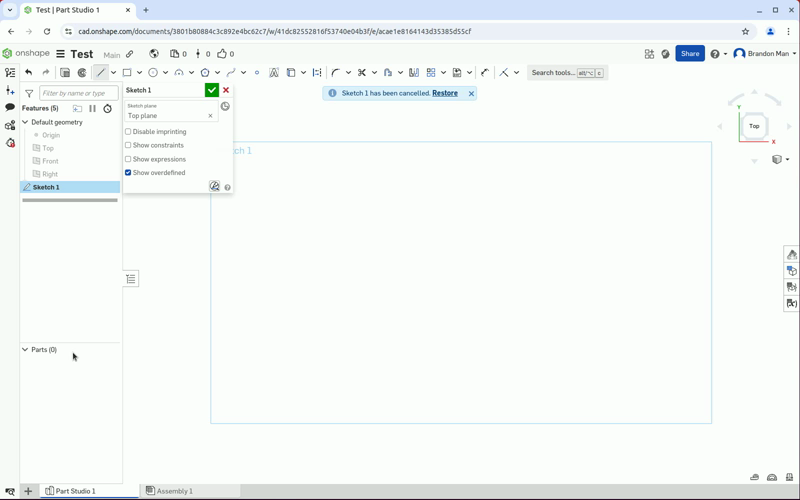
mouse_move(458, 285)
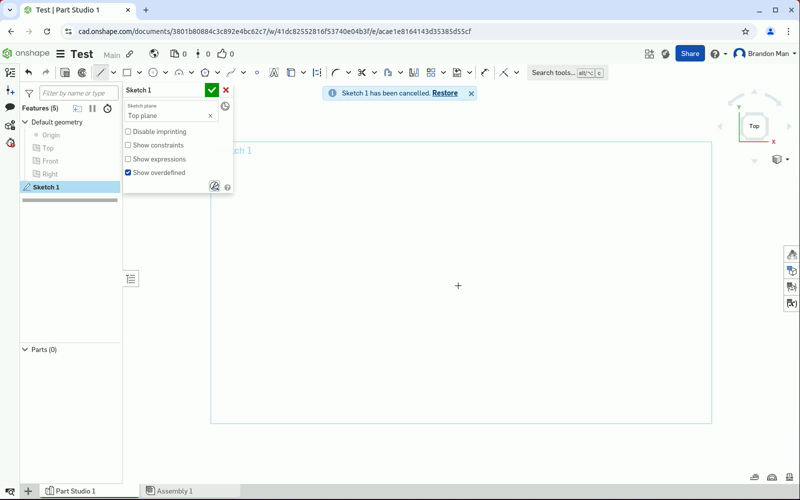
click(458, 285)
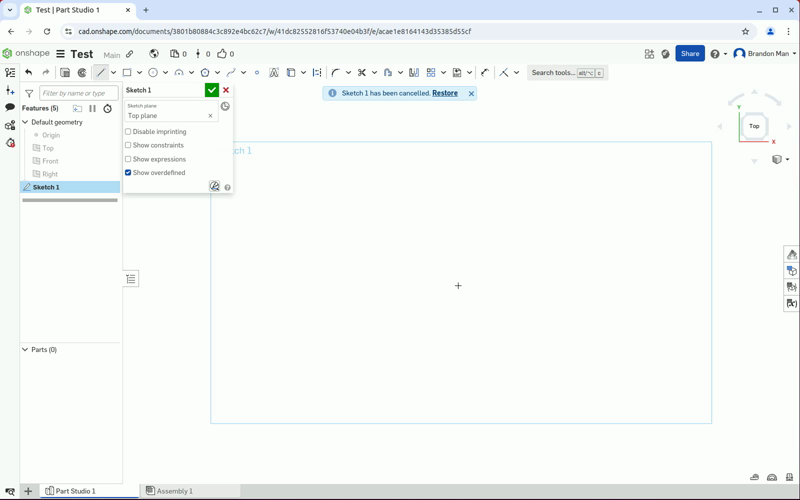
key_up(shift)
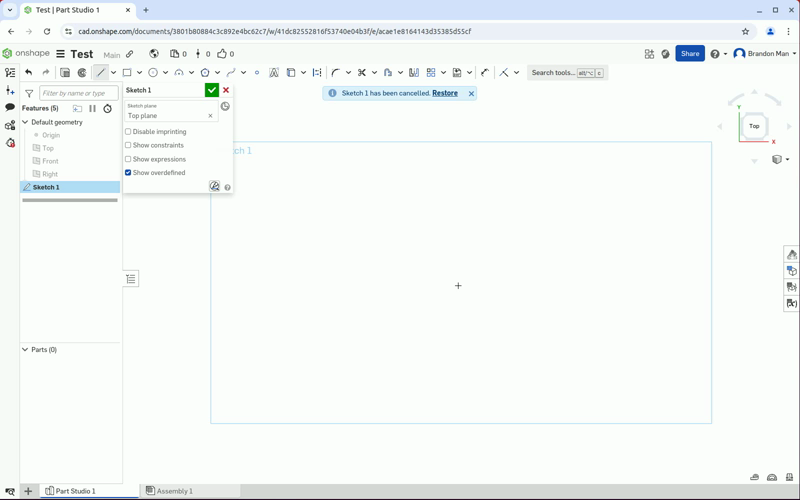
key_down(shift)
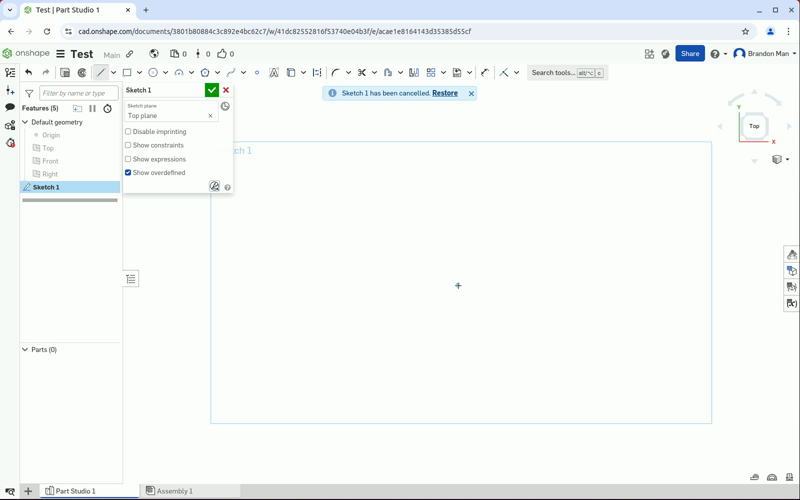
mouse_move(488, 285)
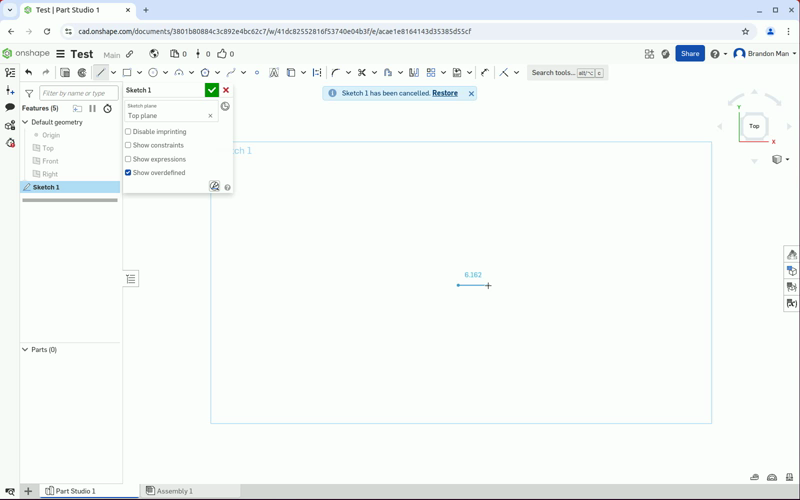
mouse_move(465, 285)
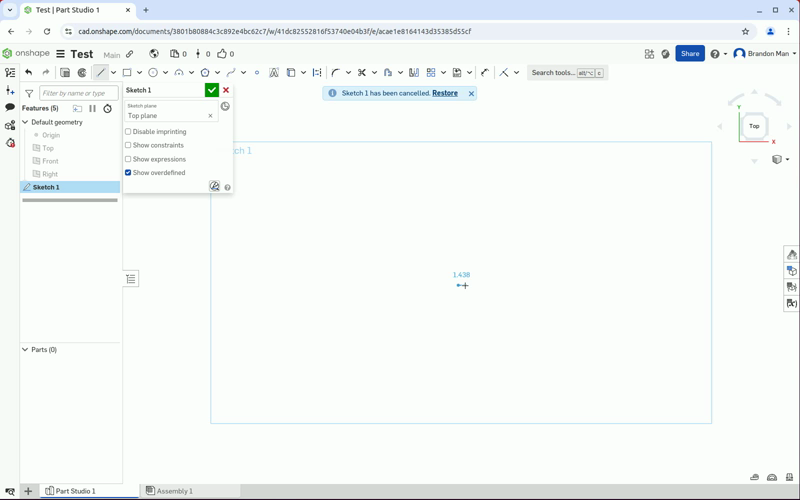
scroll(6)
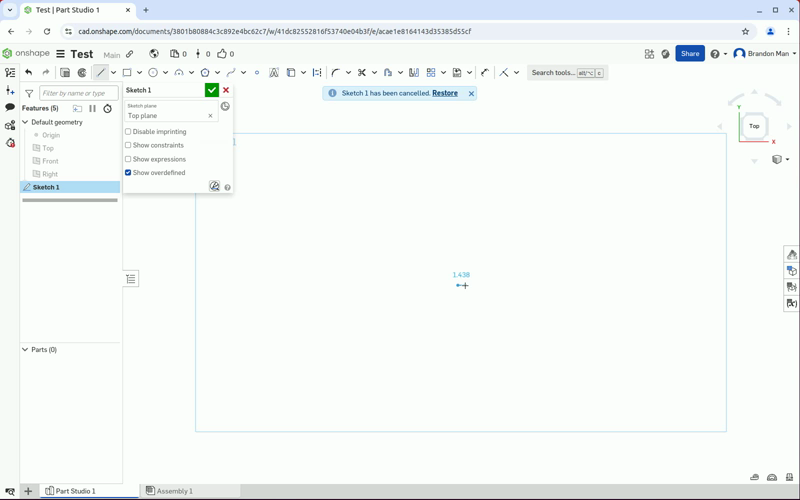
scroll(6)
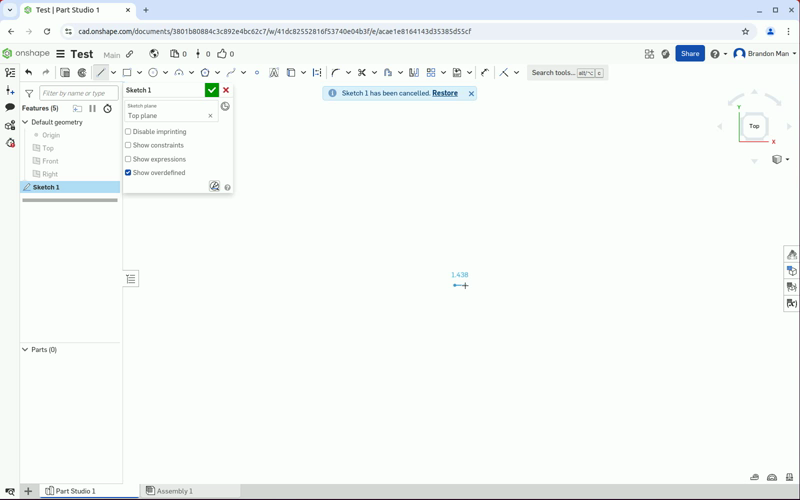
scroll(6)
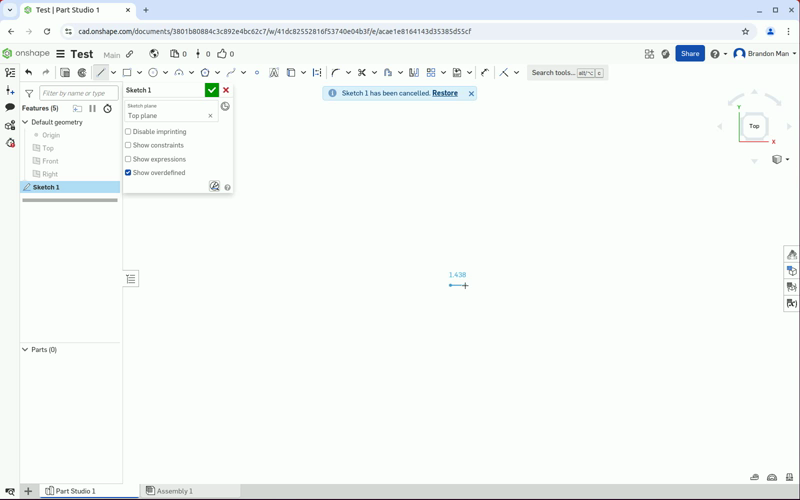
scroll(6)
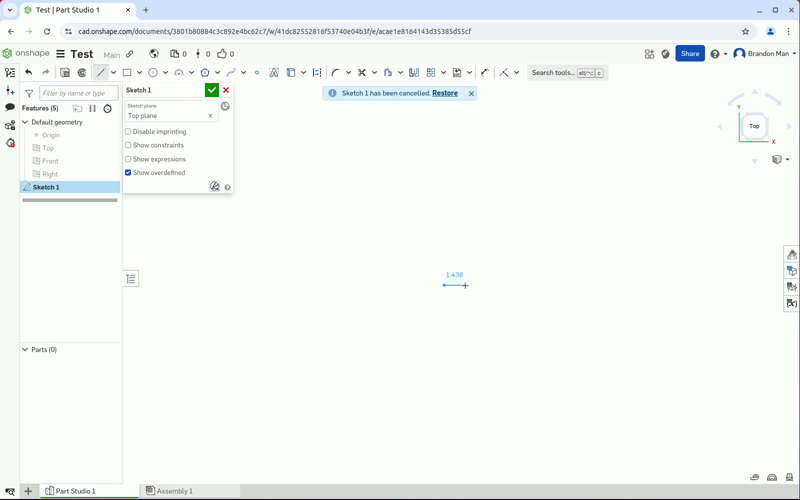
scroll(6)
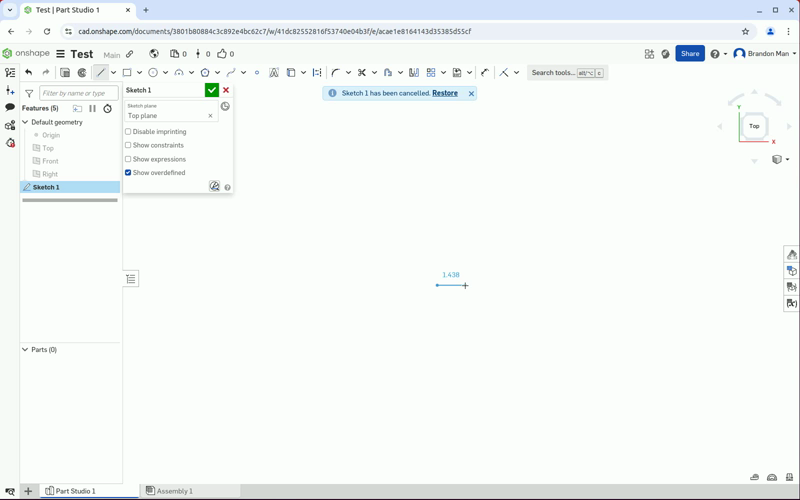
scroll(6)
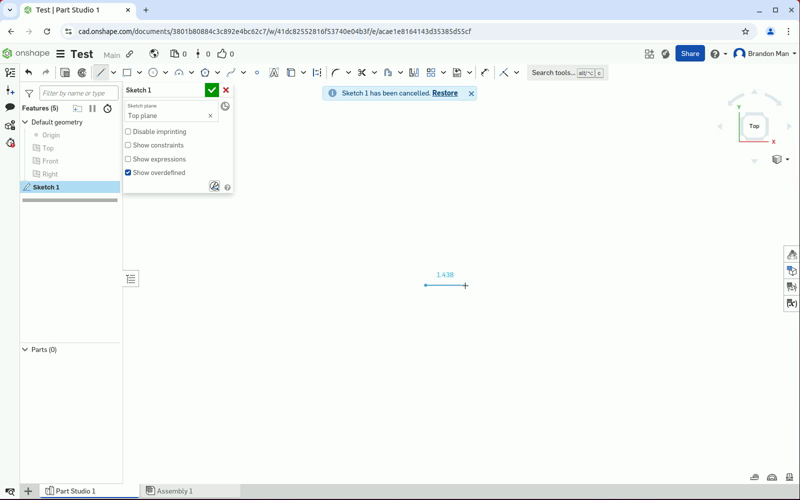
scroll(6)
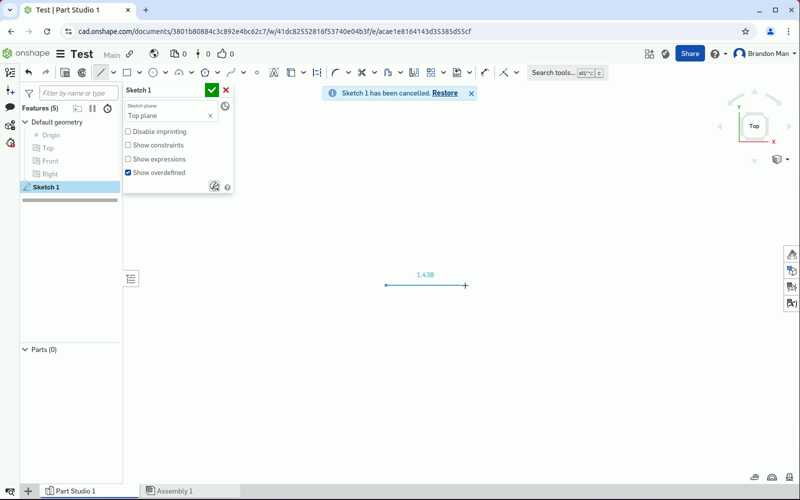
click(465, 285)
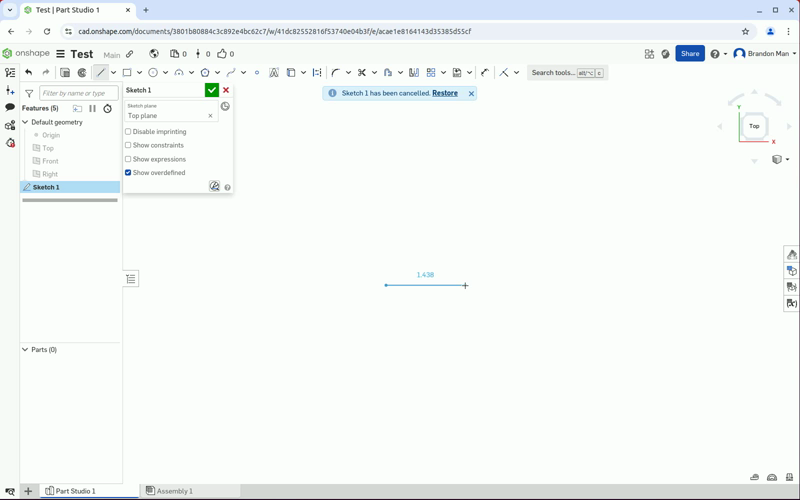
scroll(-6)
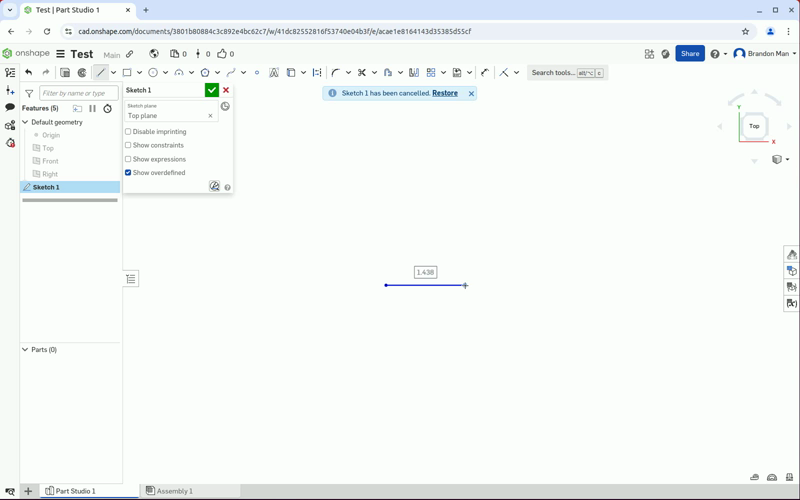
scroll(-6)
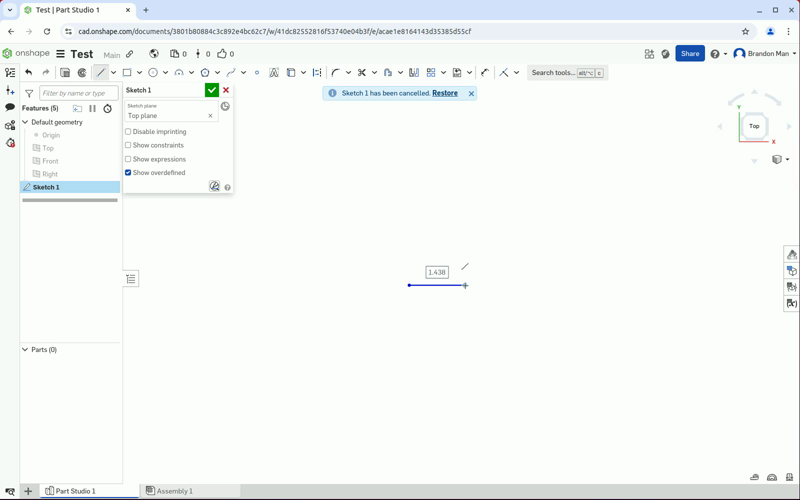
scroll(-6)
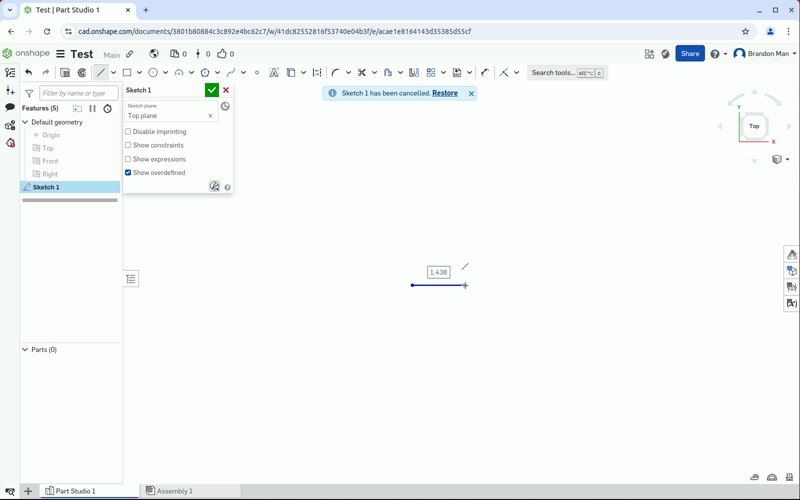
scroll(-6)
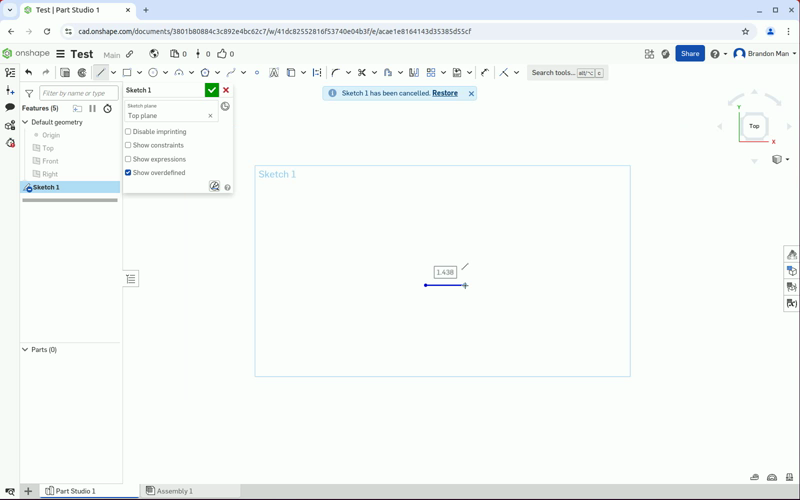
scroll(-6)
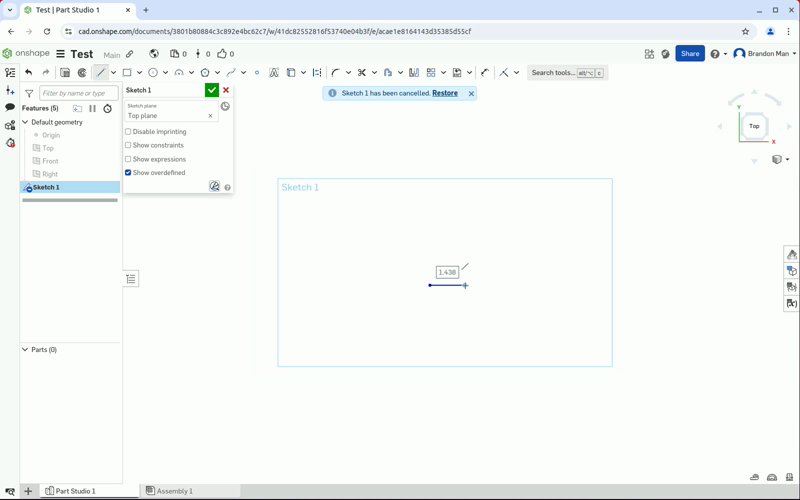
scroll(-6)
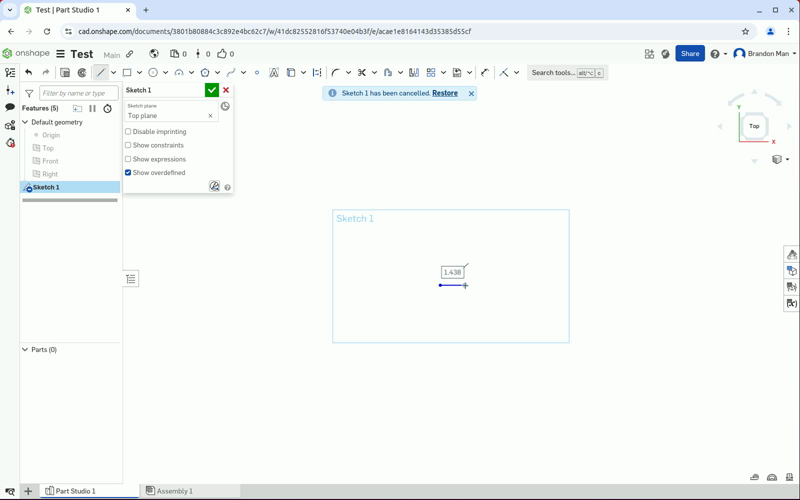
scroll(-6)
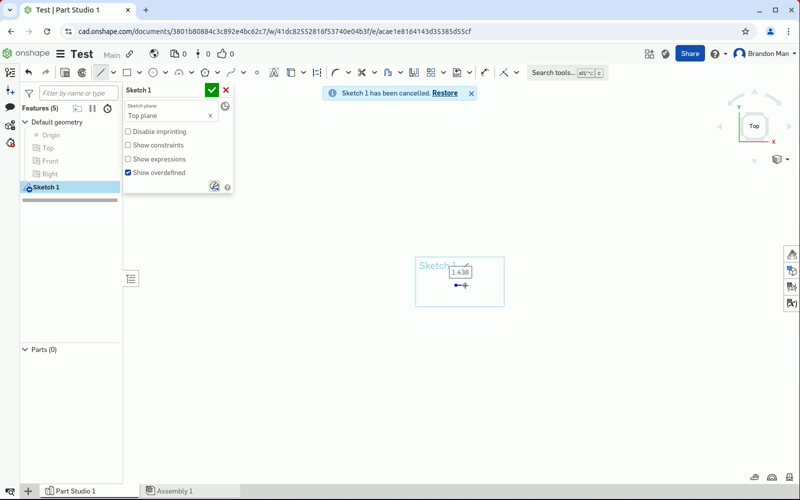
key_up(shift)
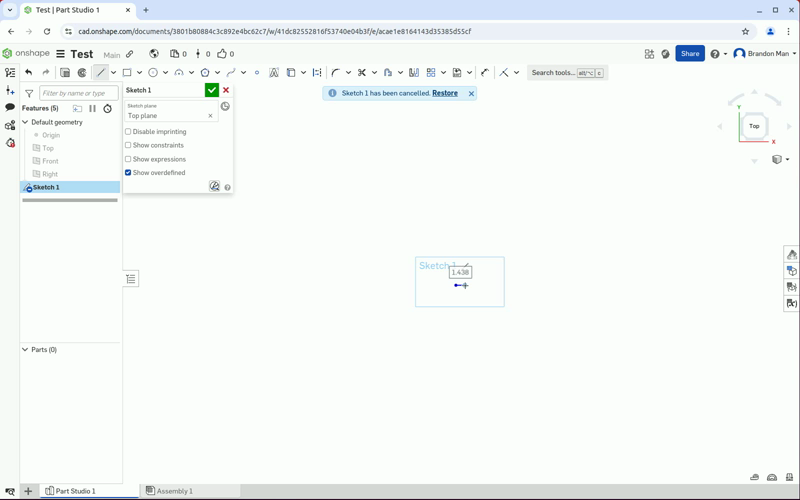
key_down(shift)
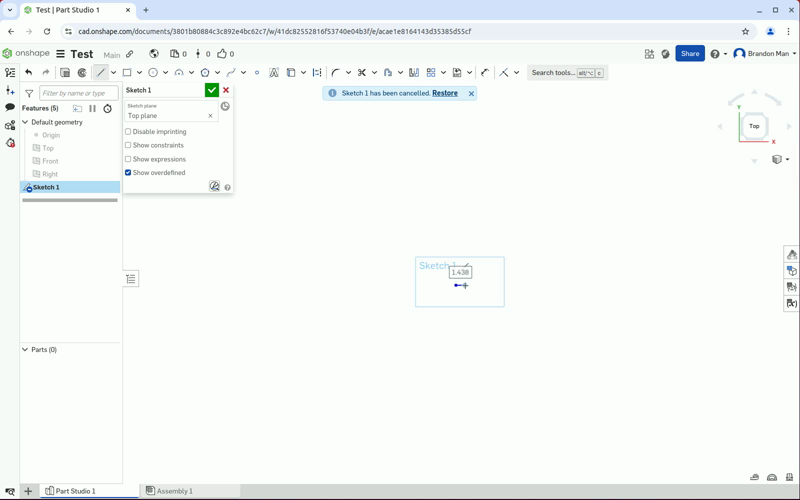
mouse_move(495, 285)
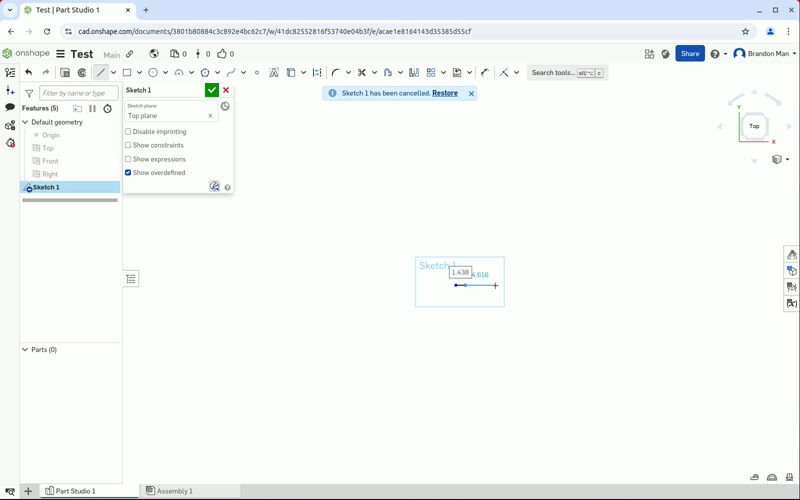
mouse_move(465, 278)
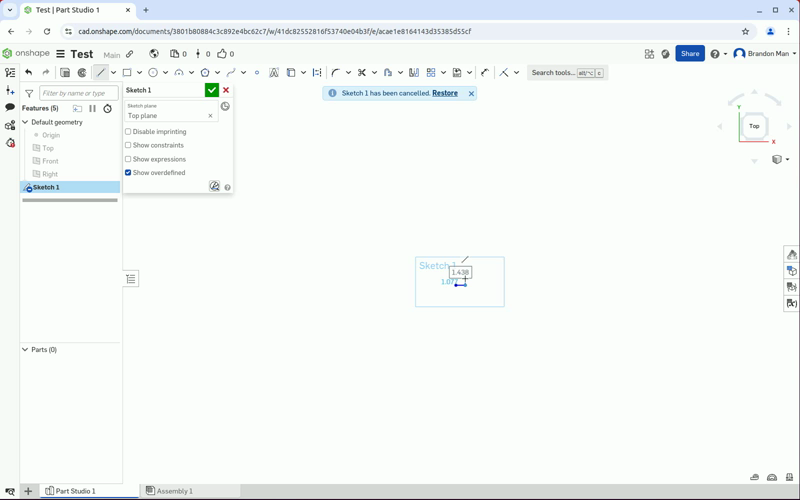
scroll(6)
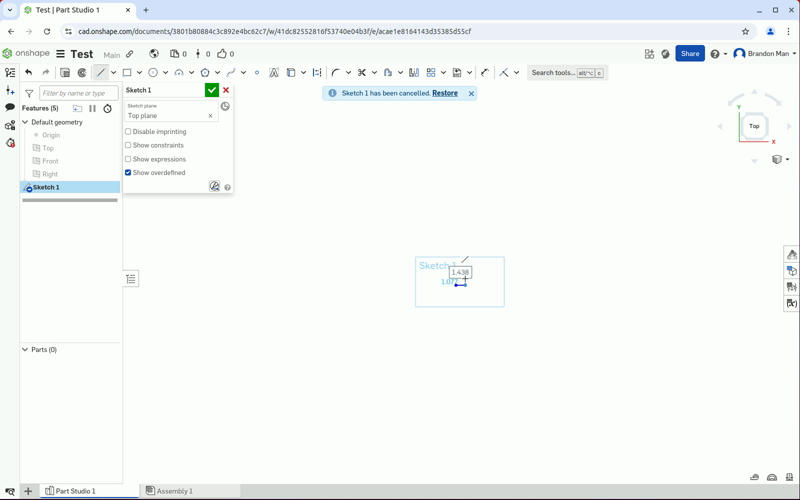
scroll(6)
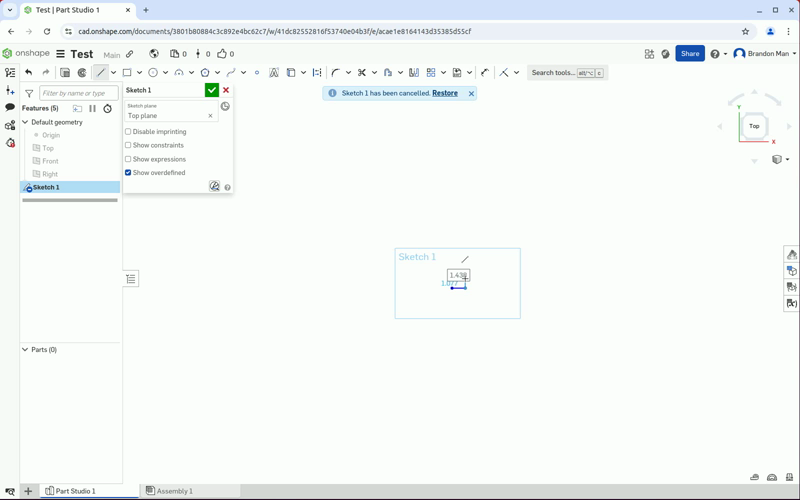
scroll(6)
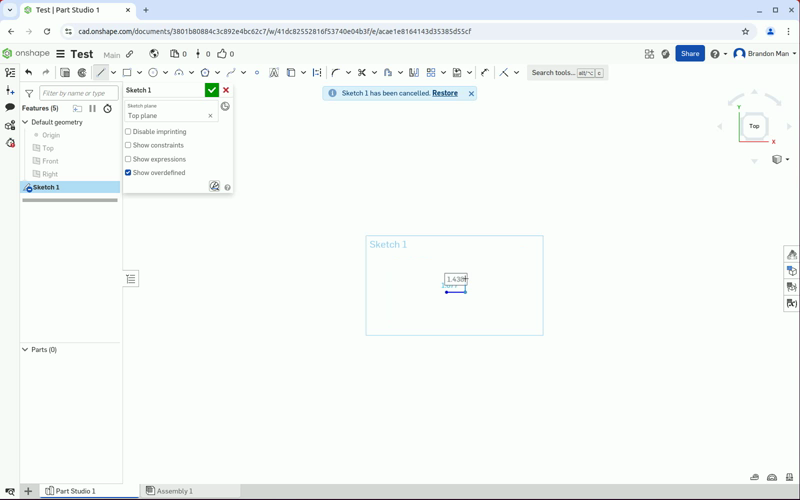
scroll(6)
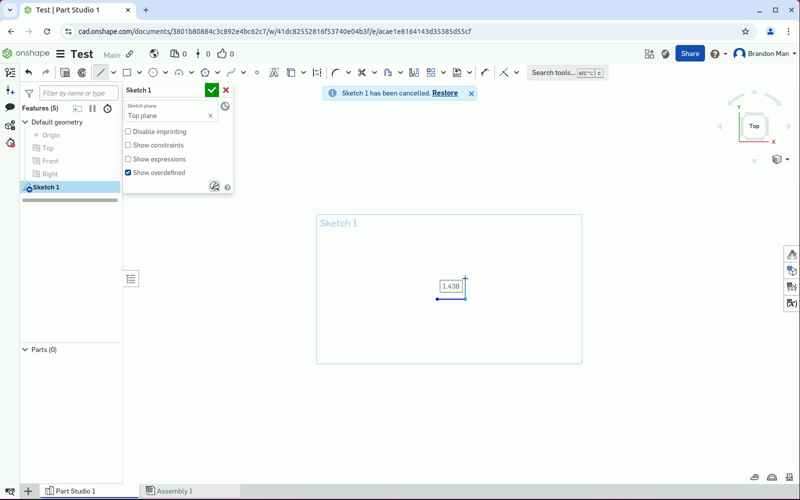
scroll(6)
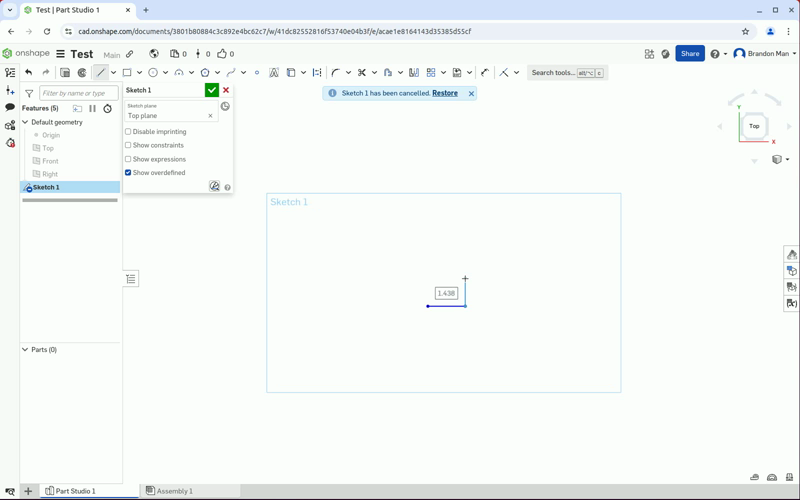
scroll(6)
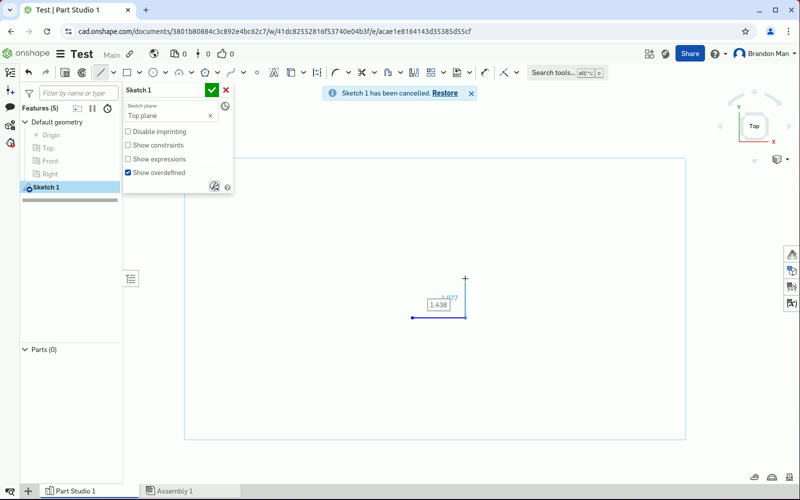
scroll(6)
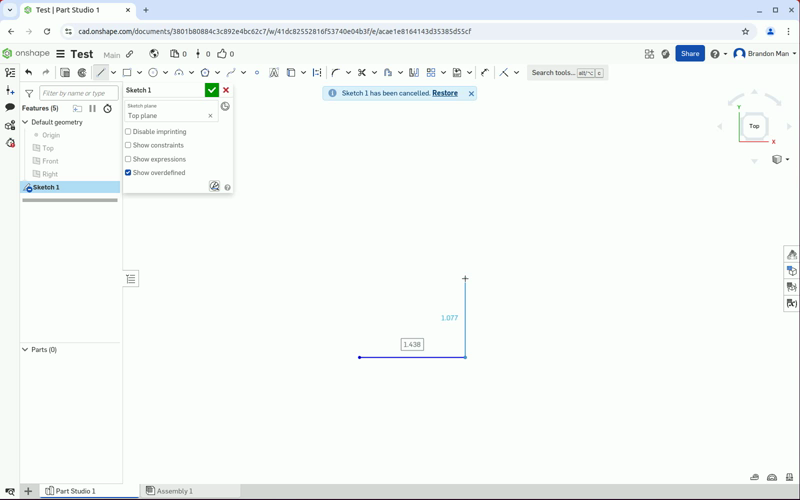
click(465, 278)
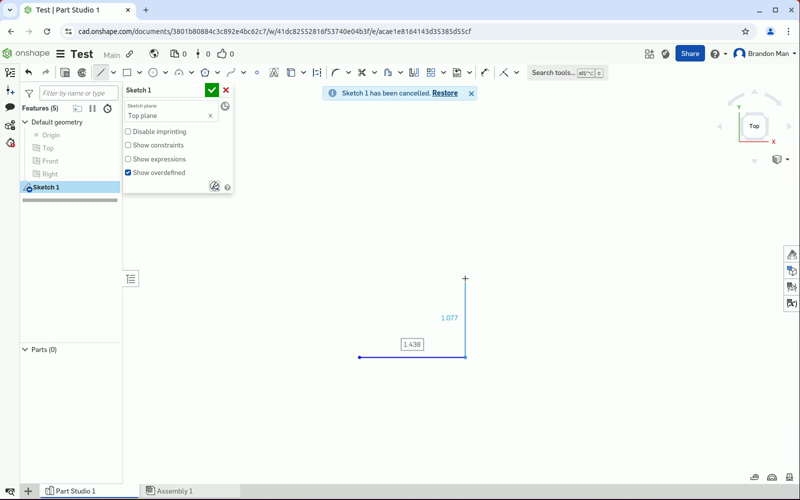
scroll(-6)
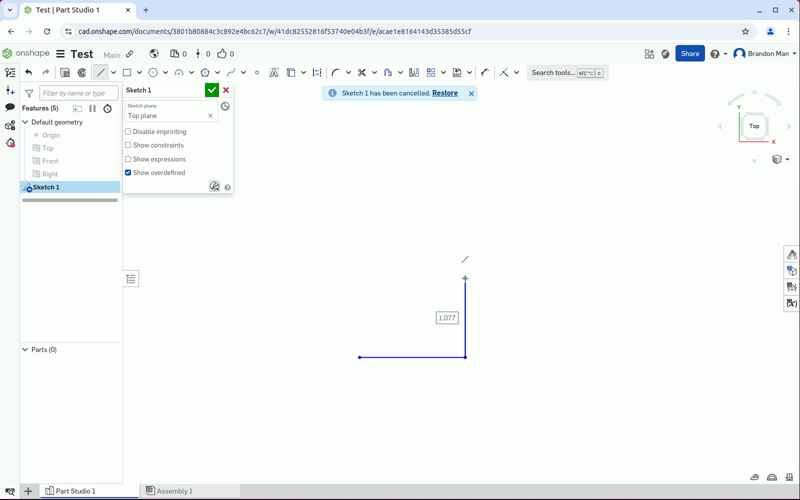
scroll(-6)
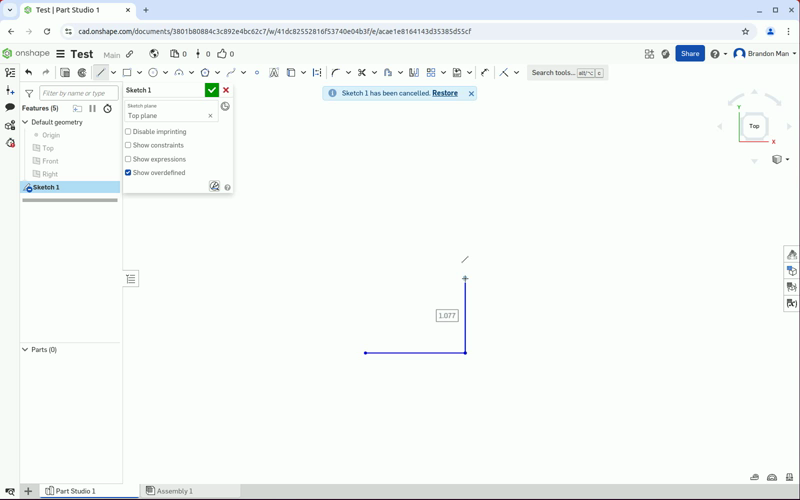
scroll(-6)
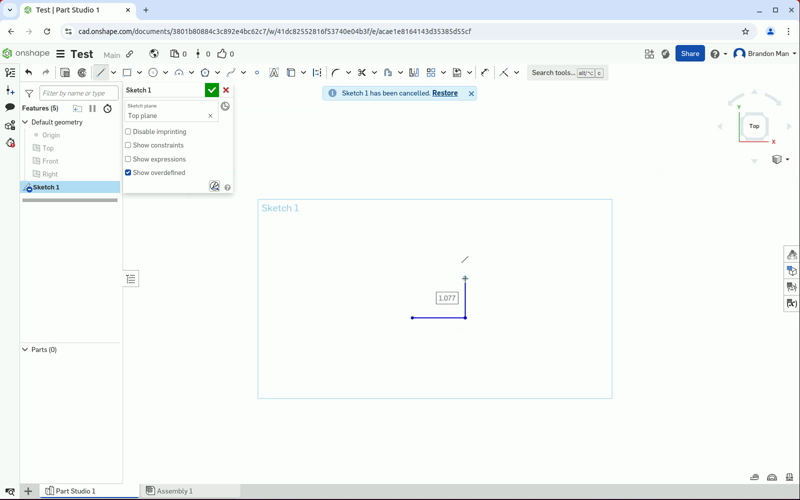
scroll(-6)
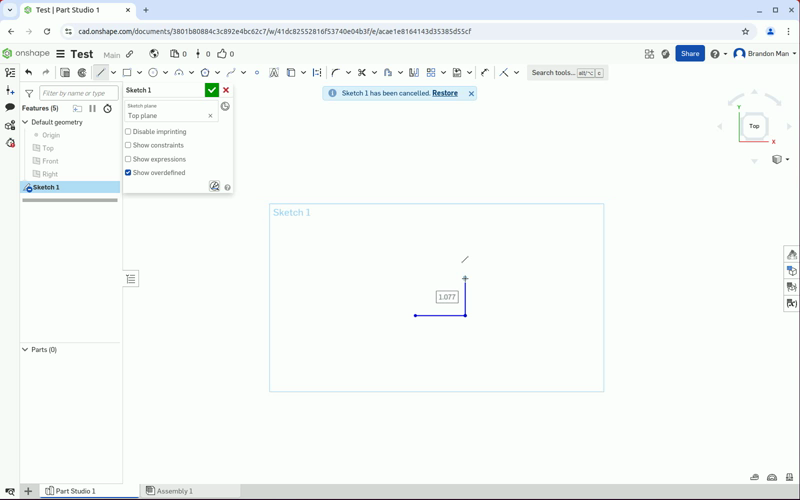
scroll(-6)
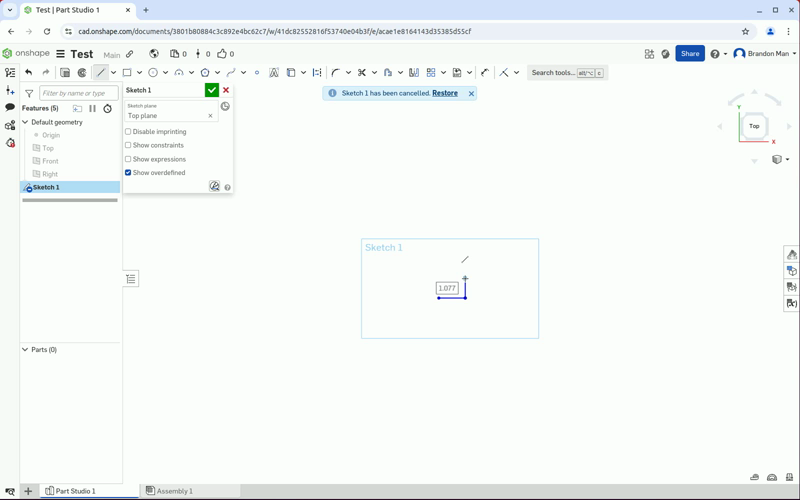
scroll(-6)
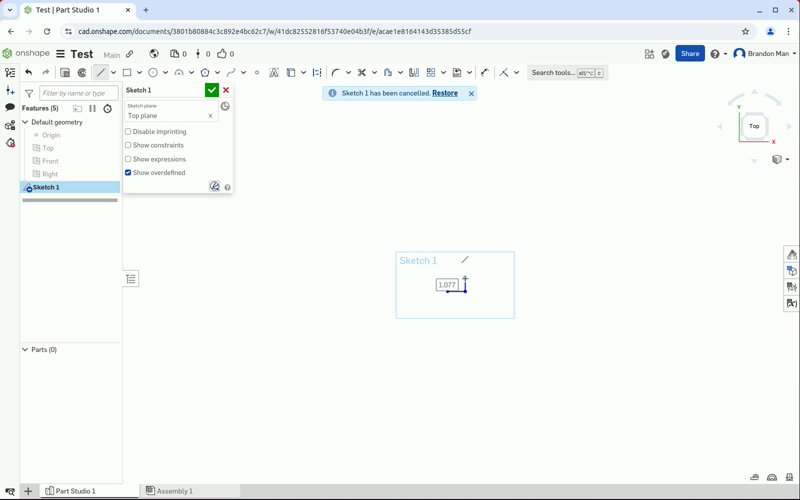
scroll(-6)
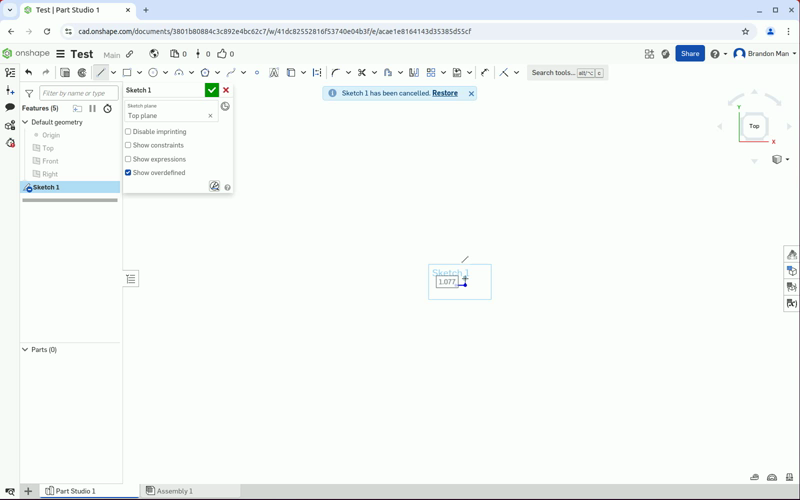
key_up(shift)
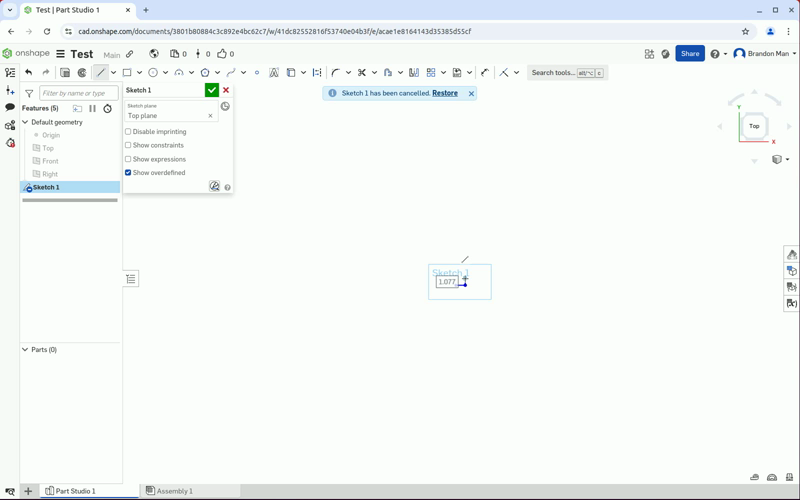
key_down(shift)
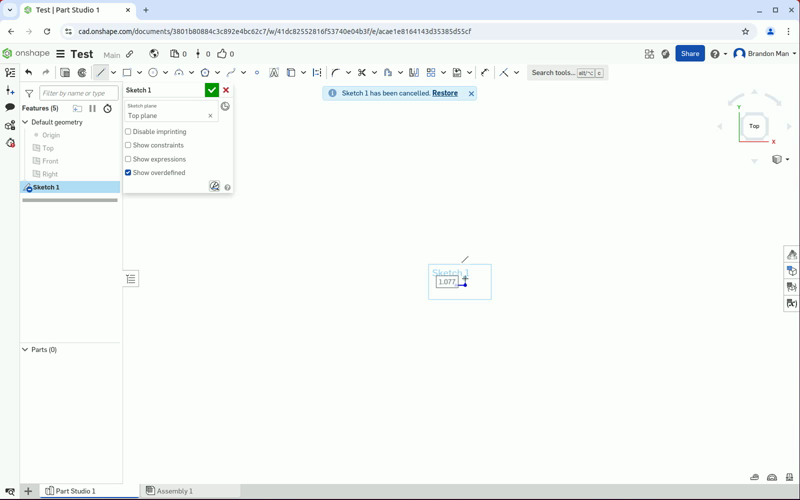
mouse_move(495, 278)
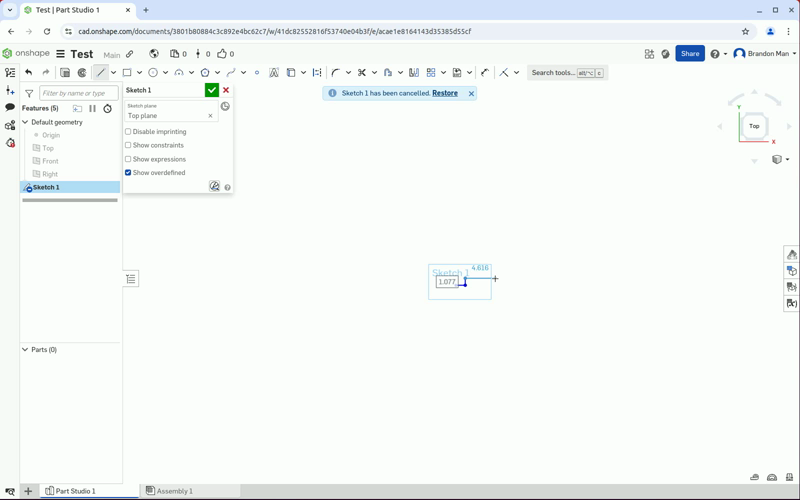
mouse_move(458, 278)
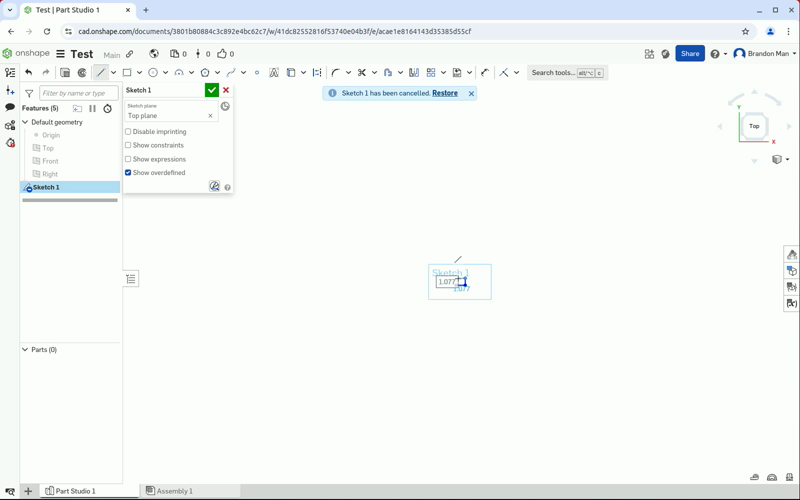
scroll(6)
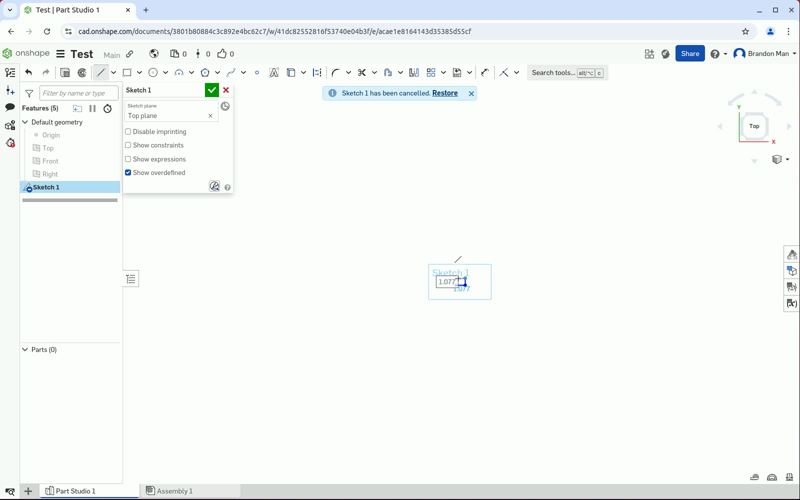
scroll(6)
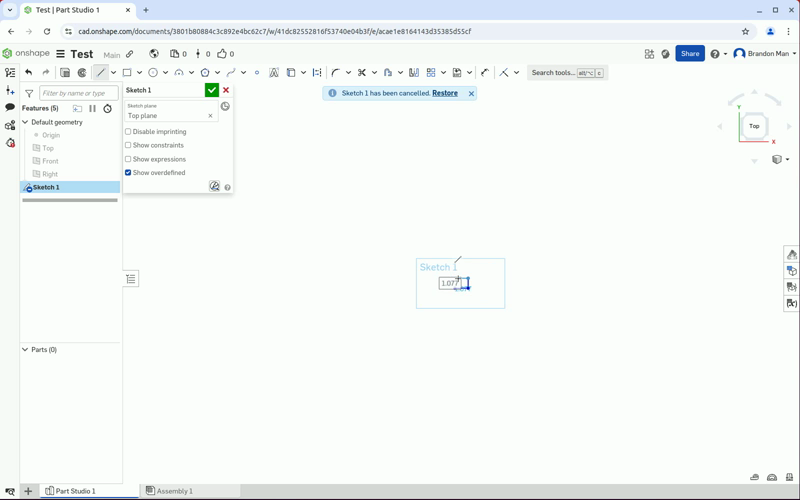
scroll(6)
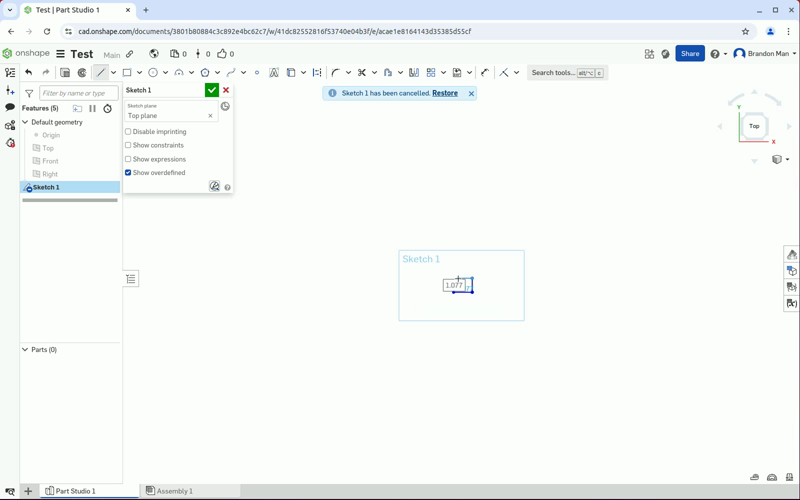
scroll(6)
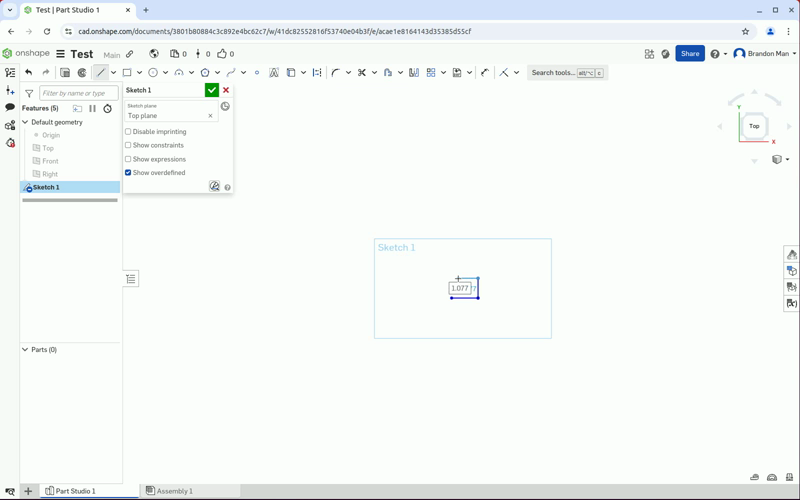
scroll(6)
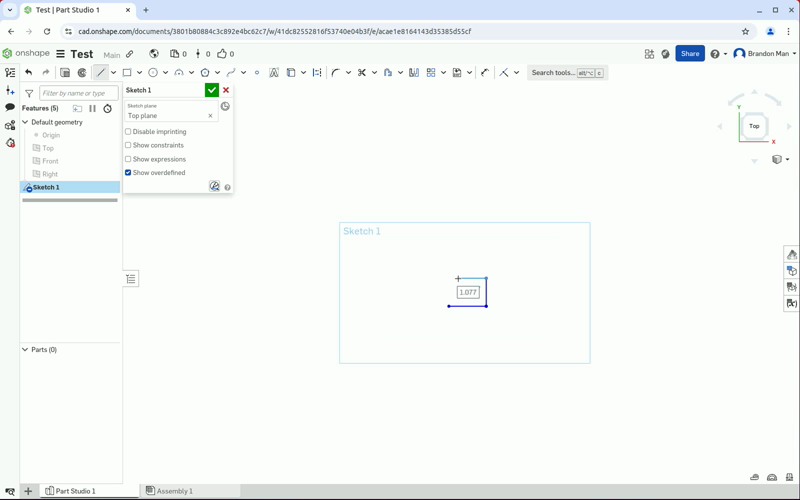
scroll(6)
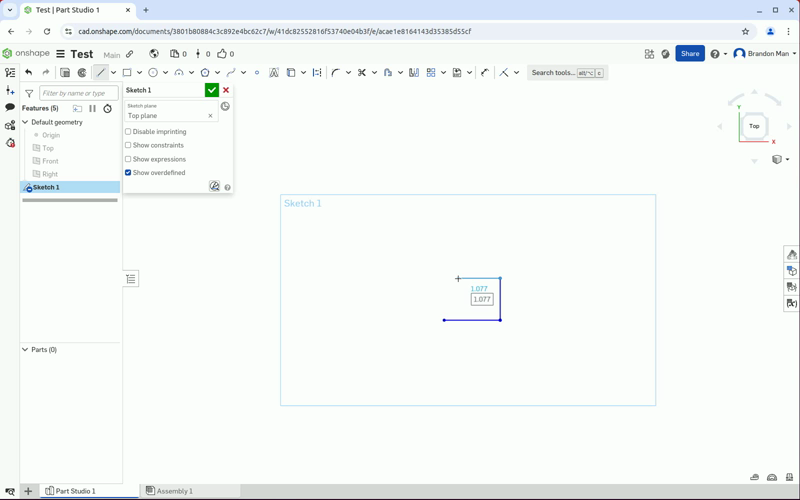
scroll(6)
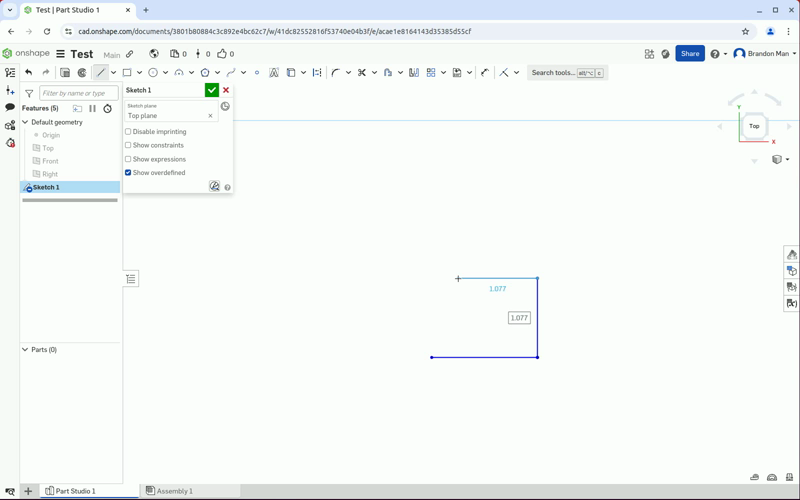
click(458, 278)
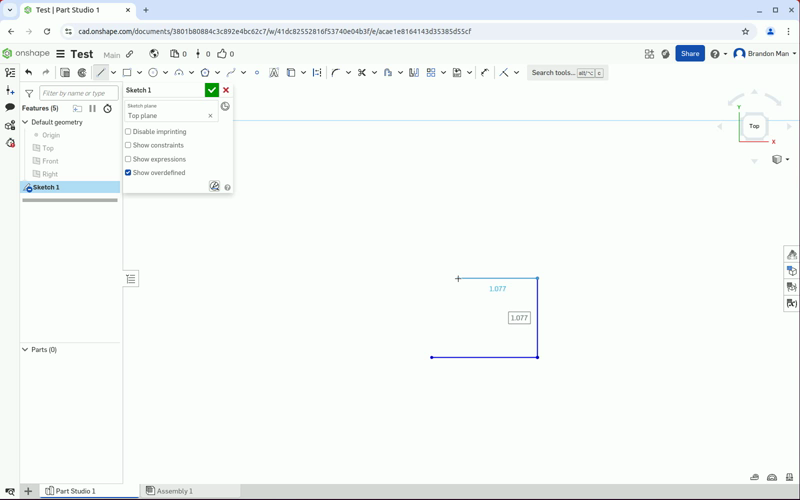
scroll(-6)
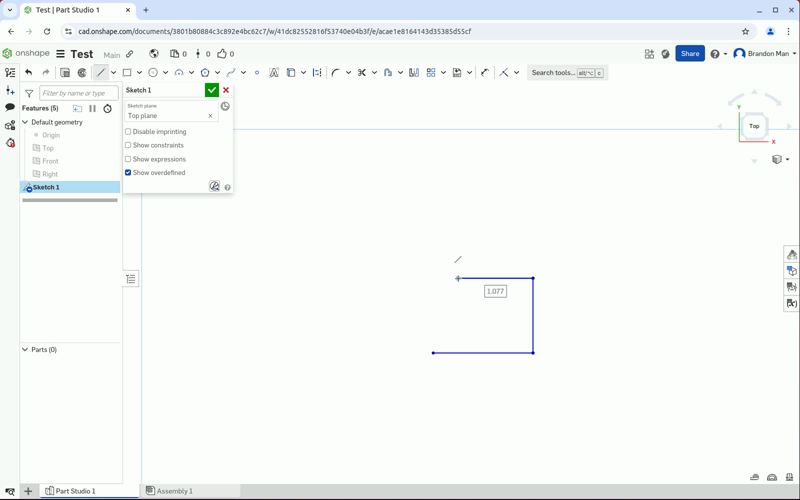
scroll(-6)
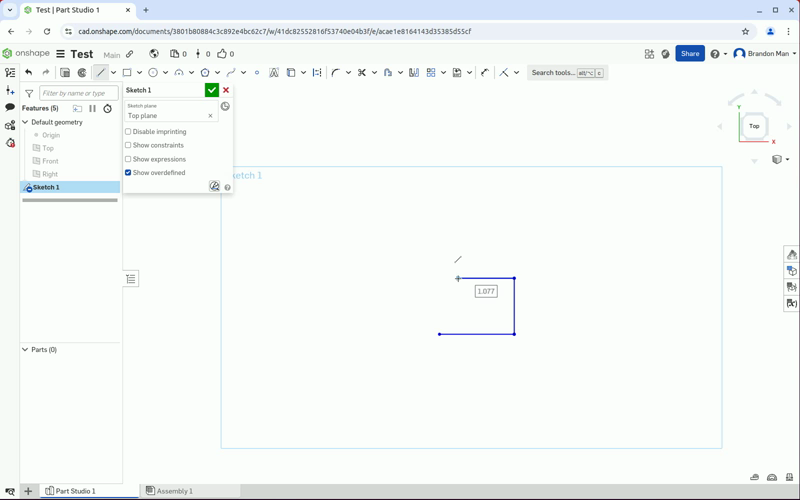
scroll(-6)
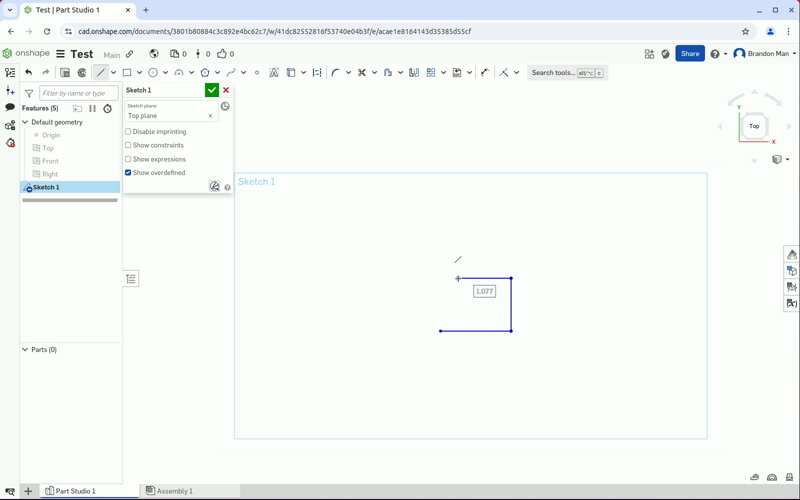
scroll(-6)
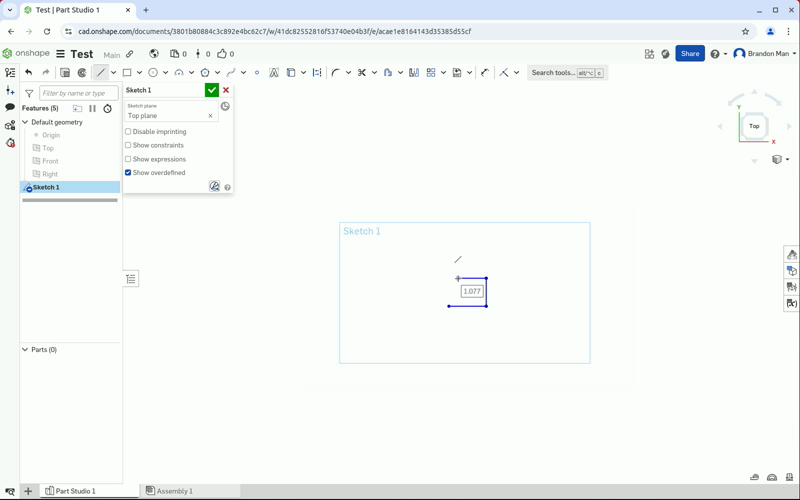
scroll(-6)
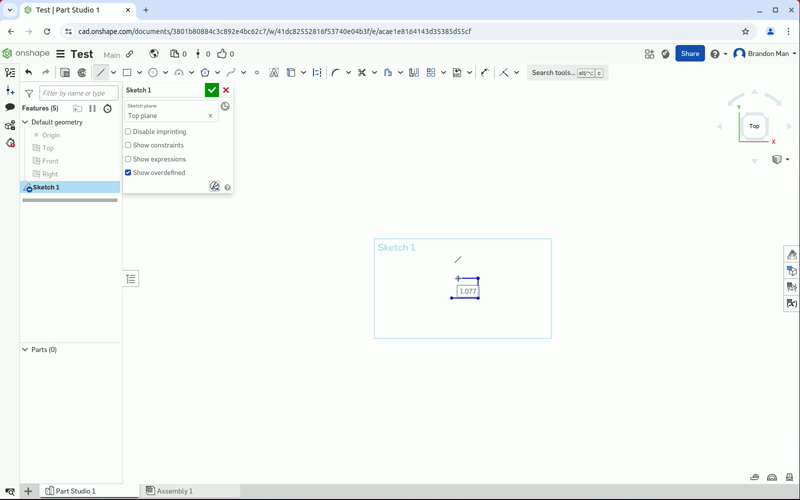
scroll(-6)
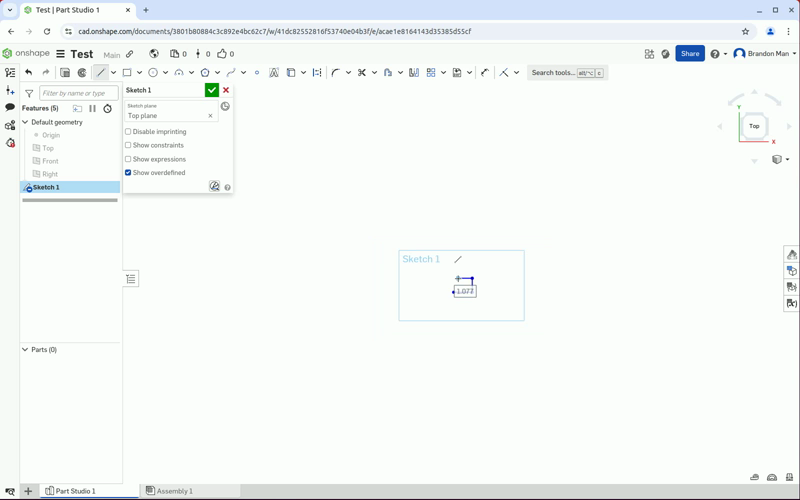
scroll(-6)
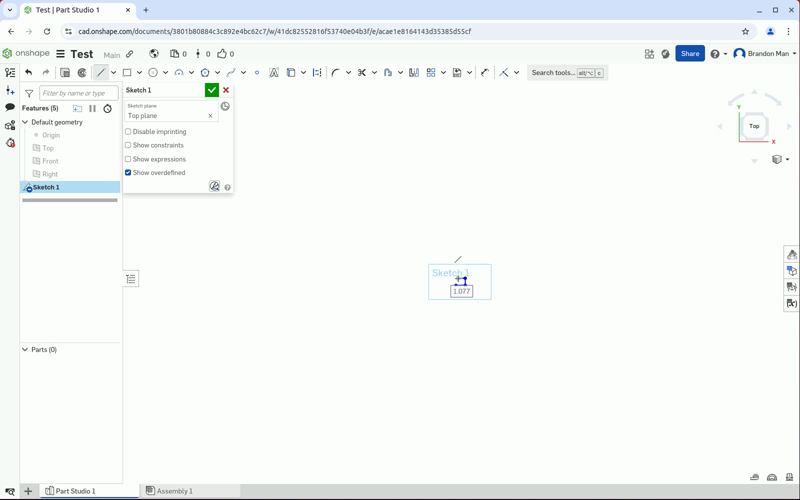
key_up(shift)
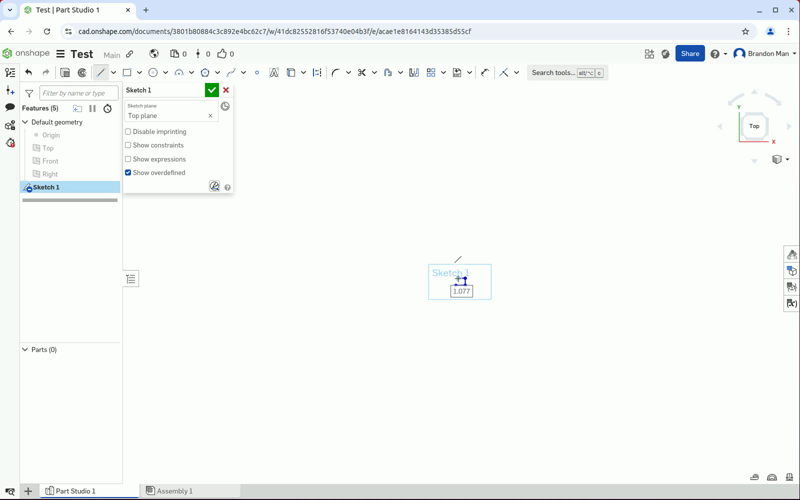
mouse_move(488, 278)
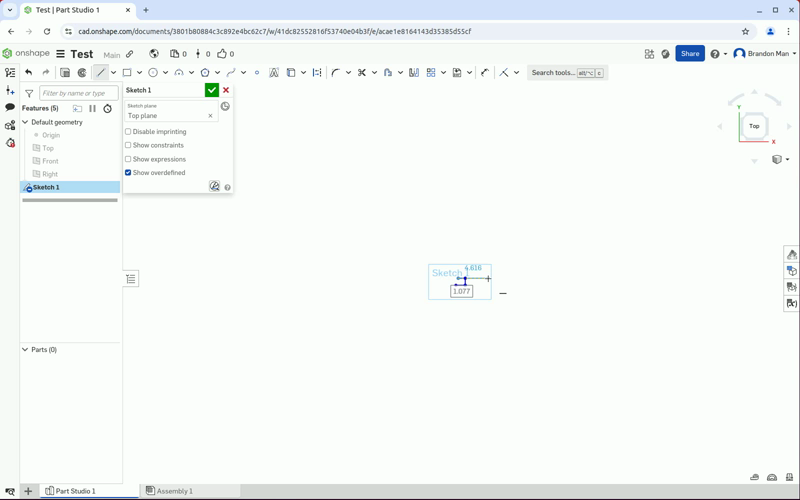
key_down(shift)
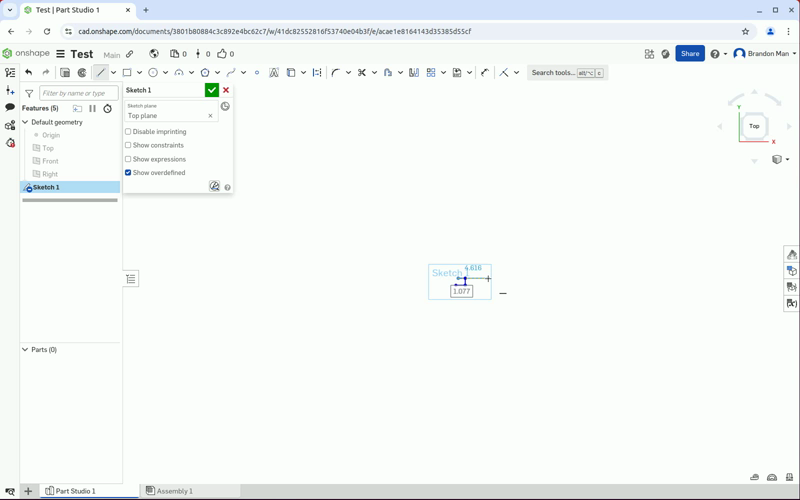
mouse_move(458, 285)
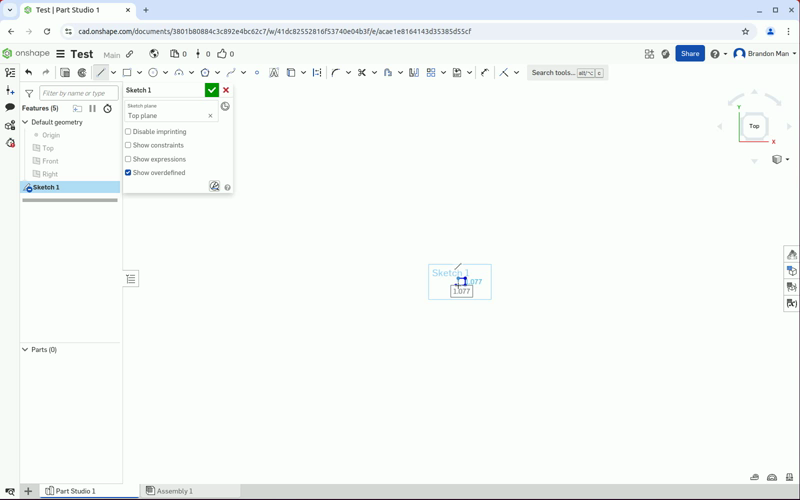
scroll(6)
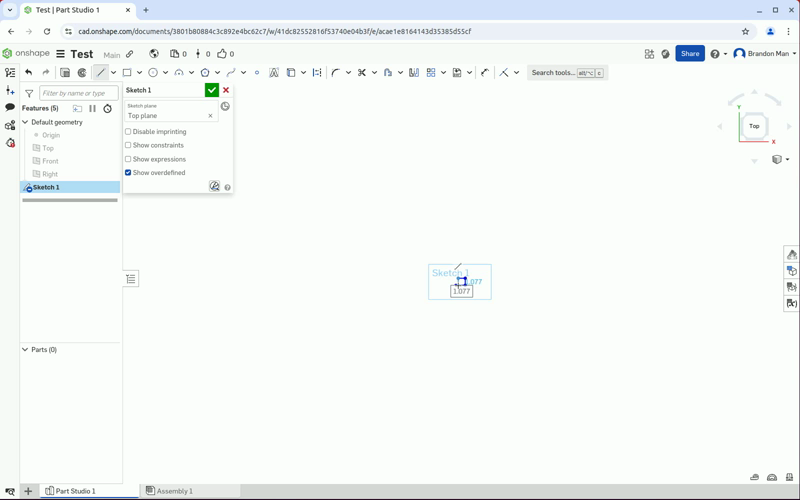
scroll(6)
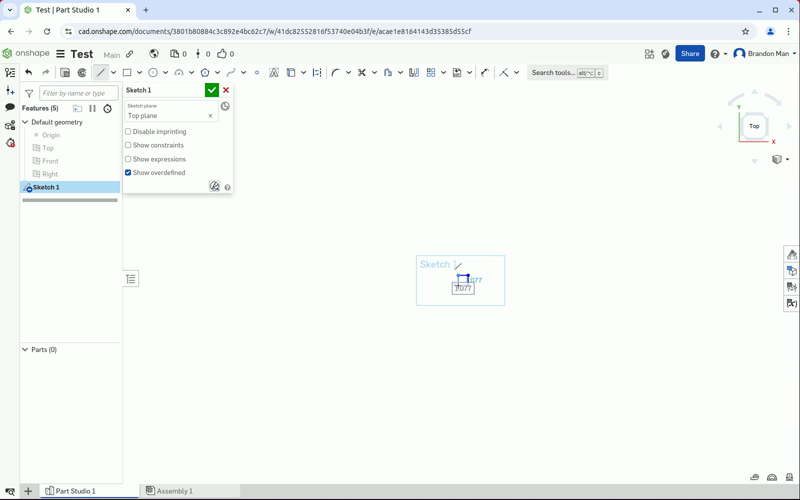
scroll(6)
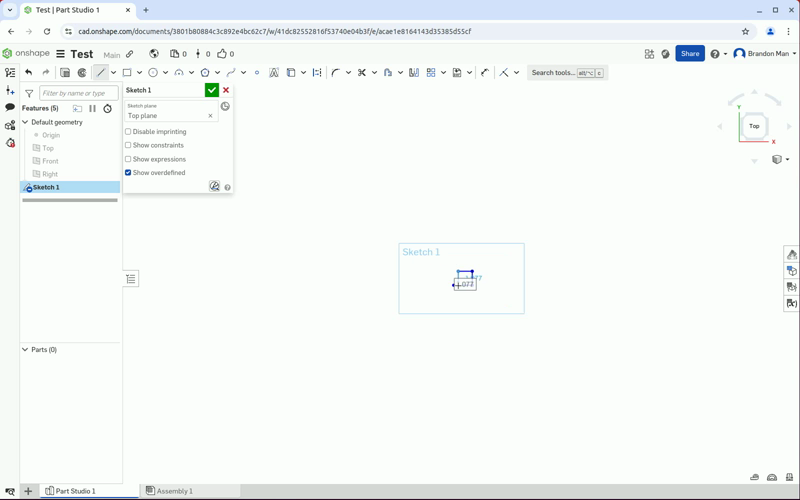
scroll(6)
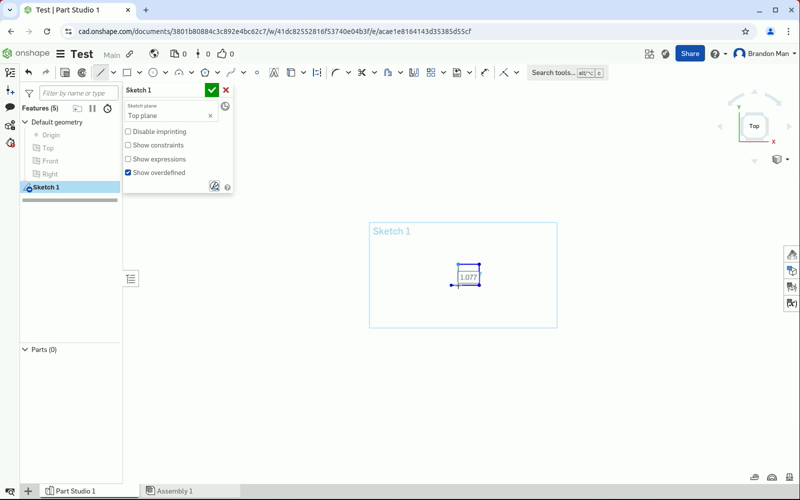
scroll(6)
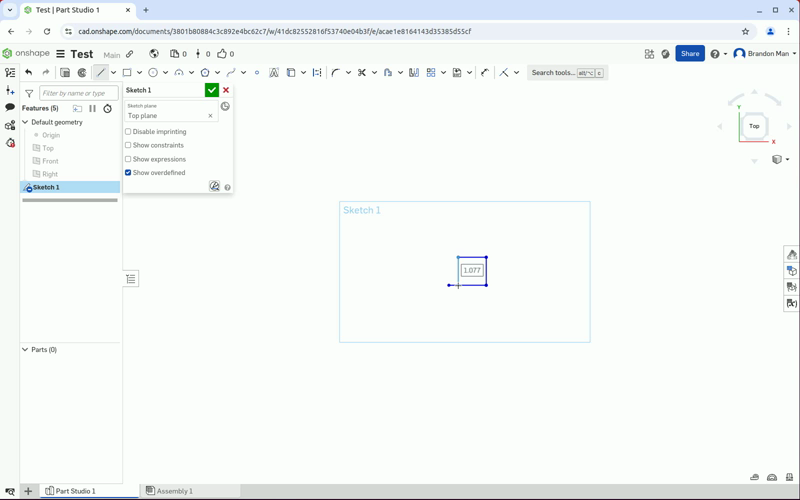
scroll(6)
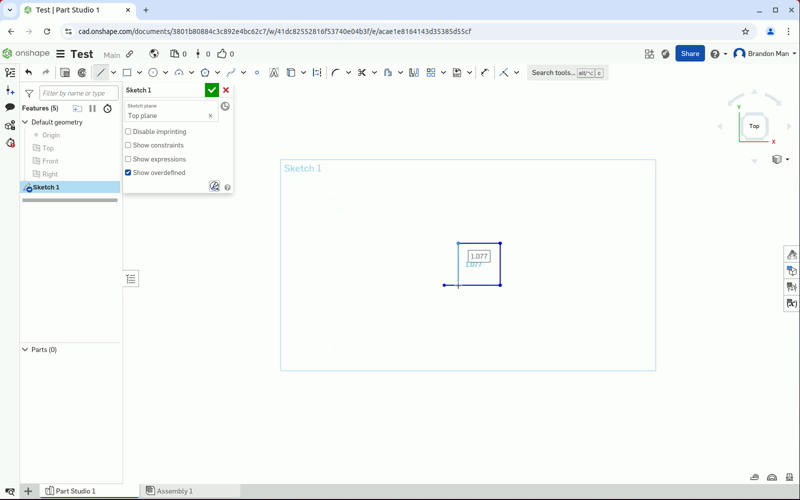
scroll(6)
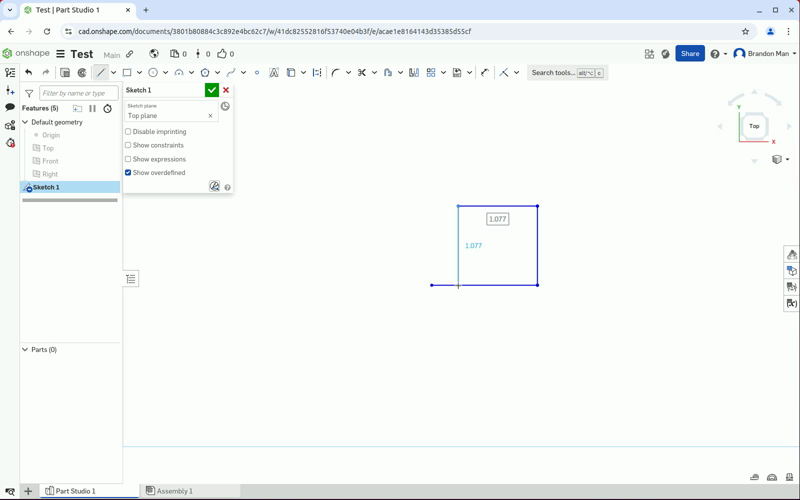
key_up(shift)
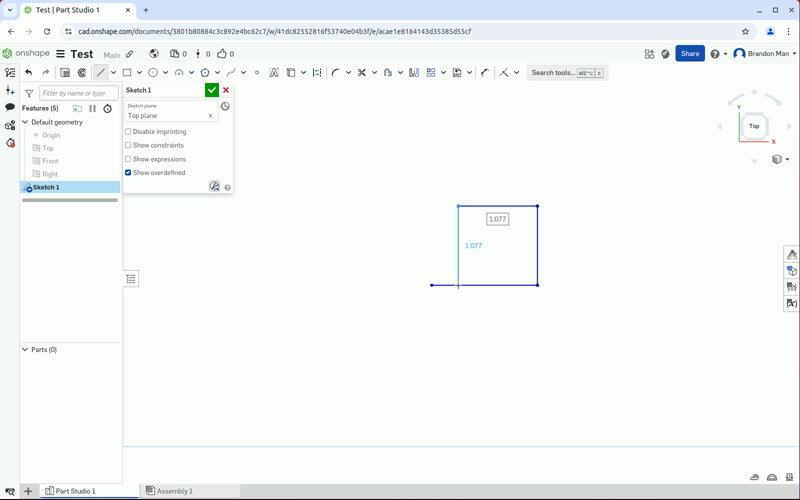
click(458, 285)
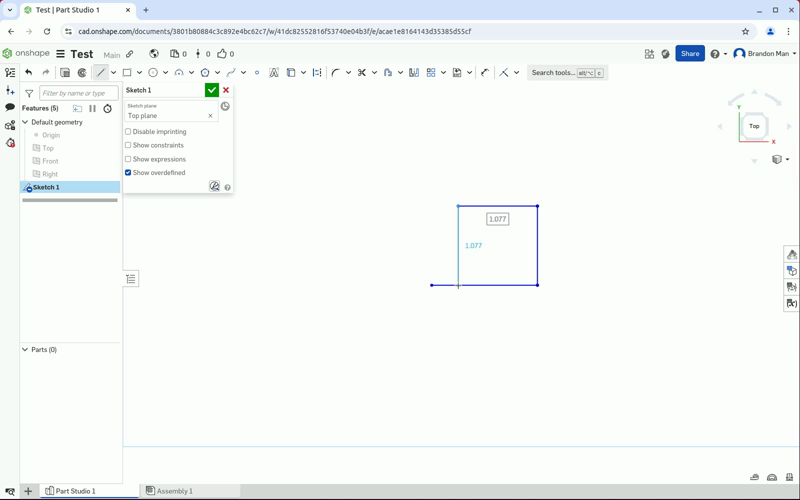
scroll(-6)
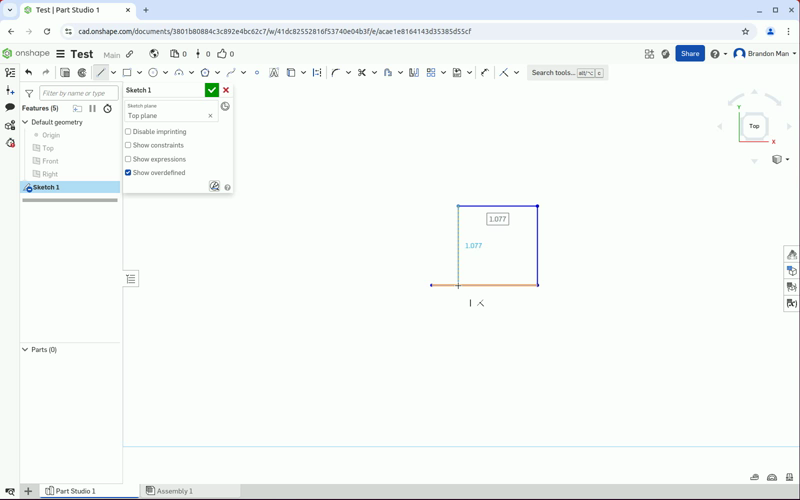
scroll(-6)
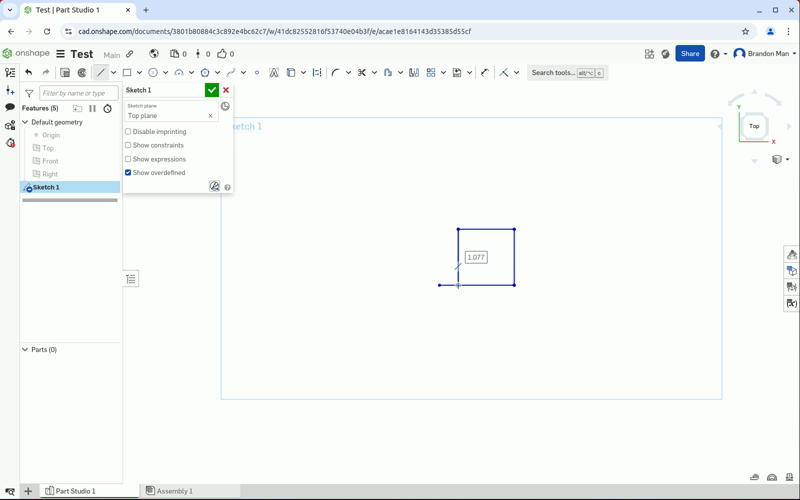
scroll(-6)
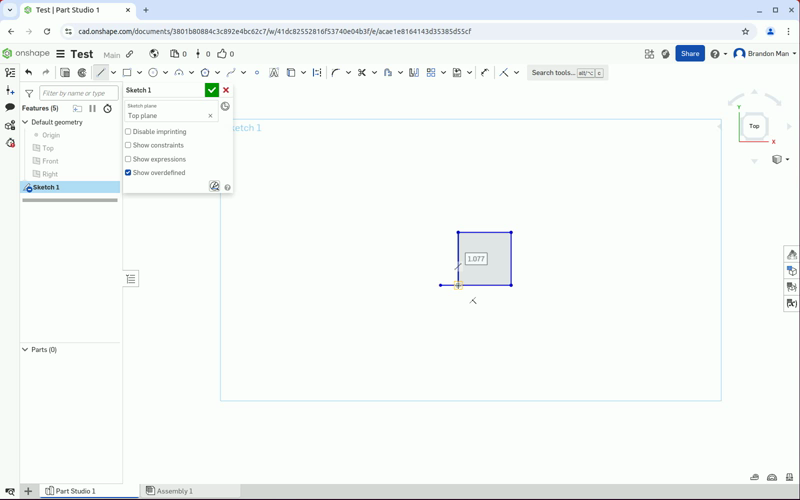
scroll(-6)
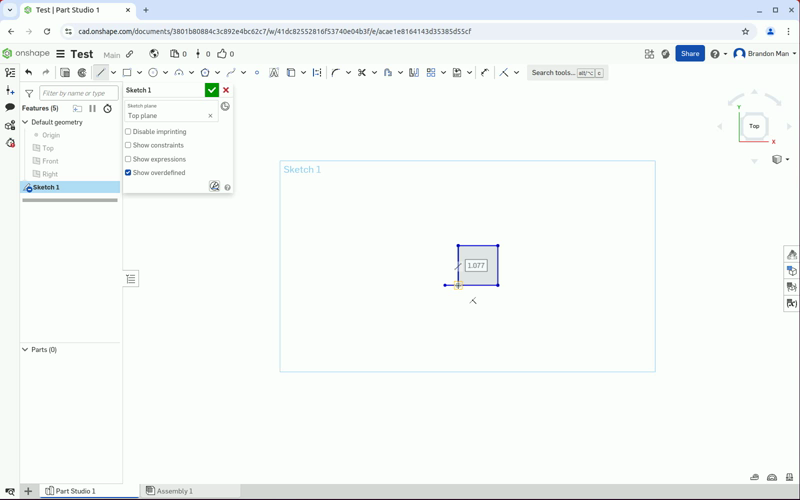
scroll(-6)
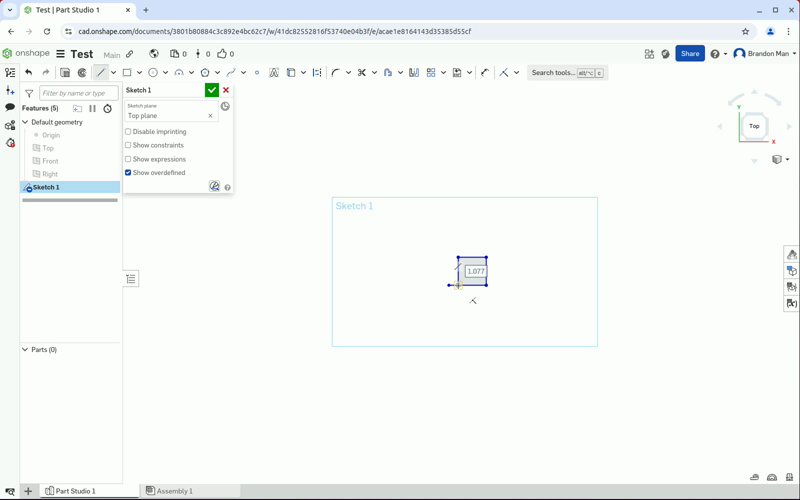
scroll(-6)
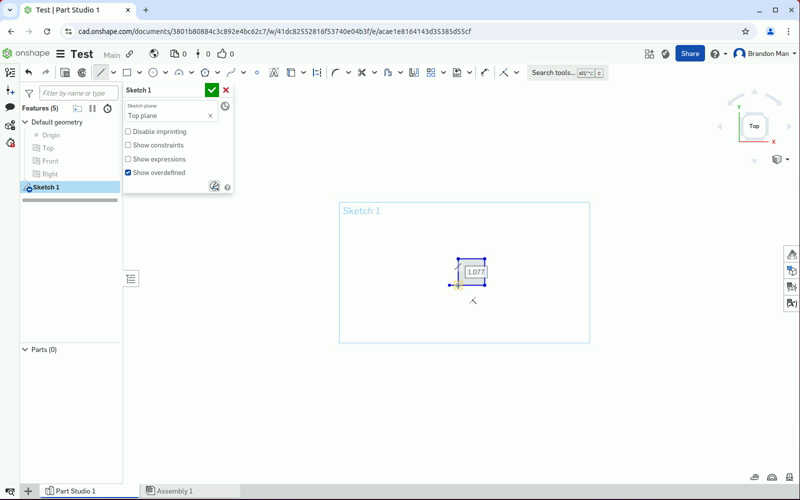
scroll(-6)
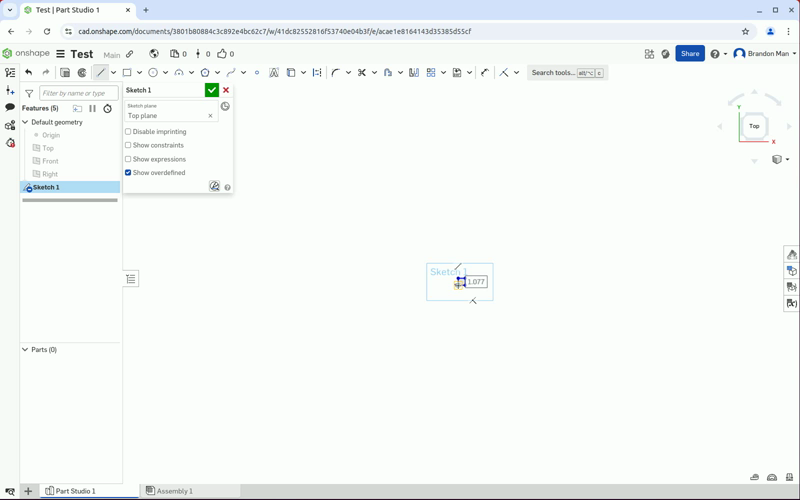
key(esc)
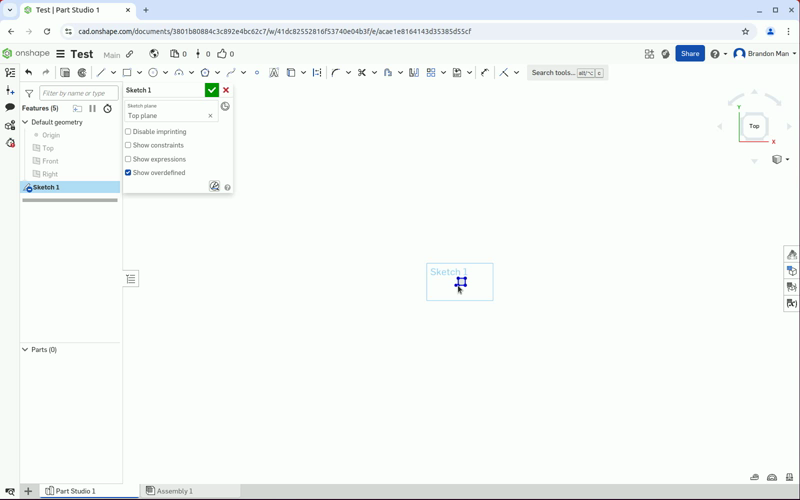
mouse_move(464, 280)
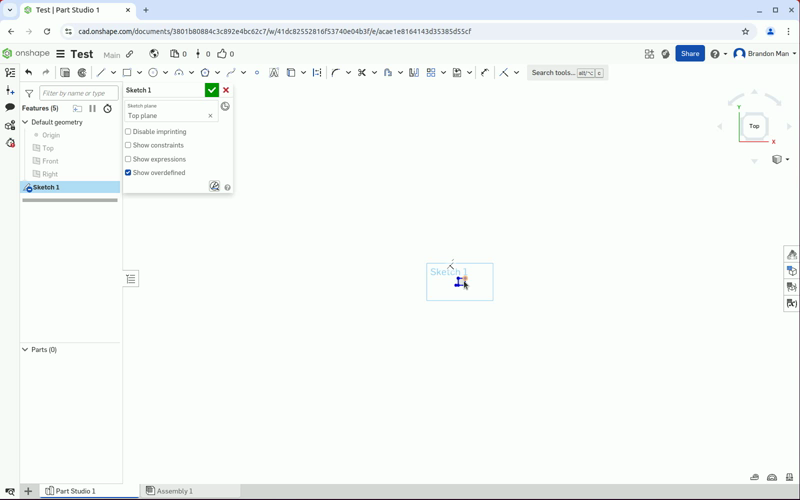
scroll(6)
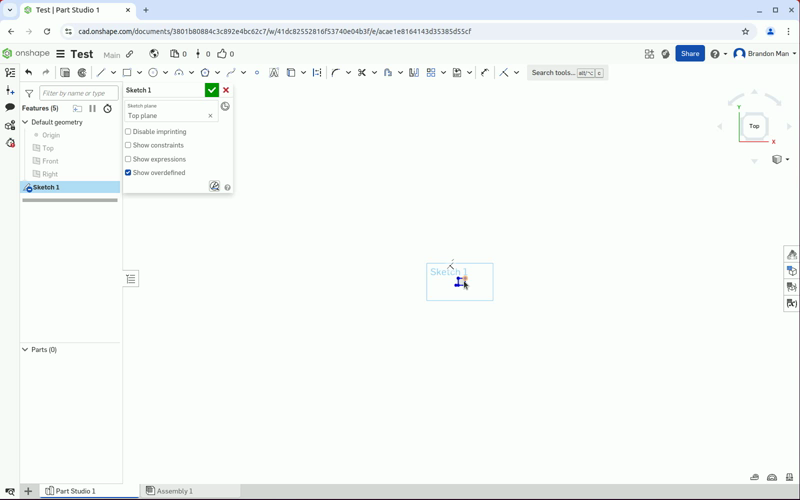
scroll(6)
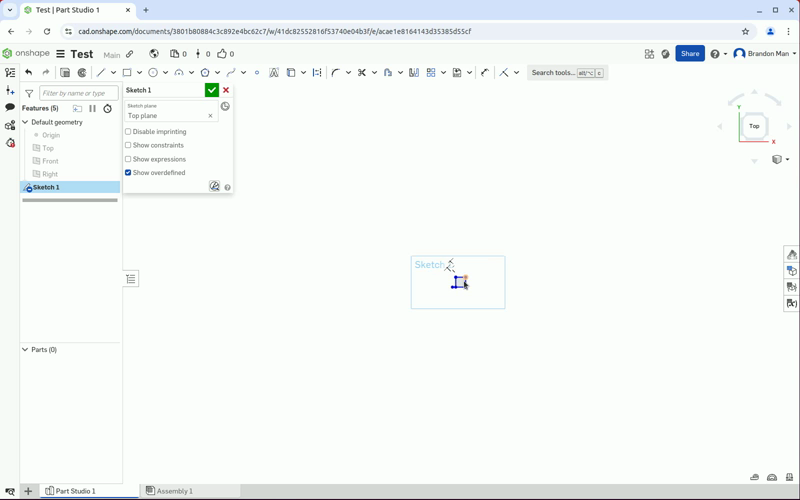
scroll(6)
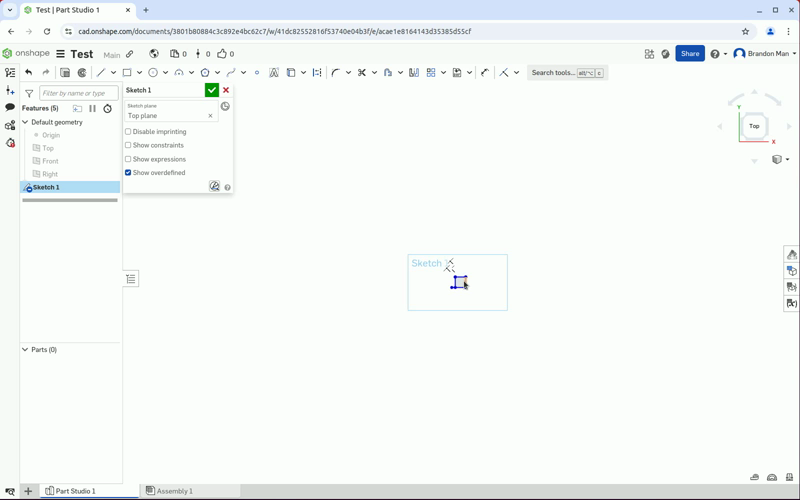
scroll(6)
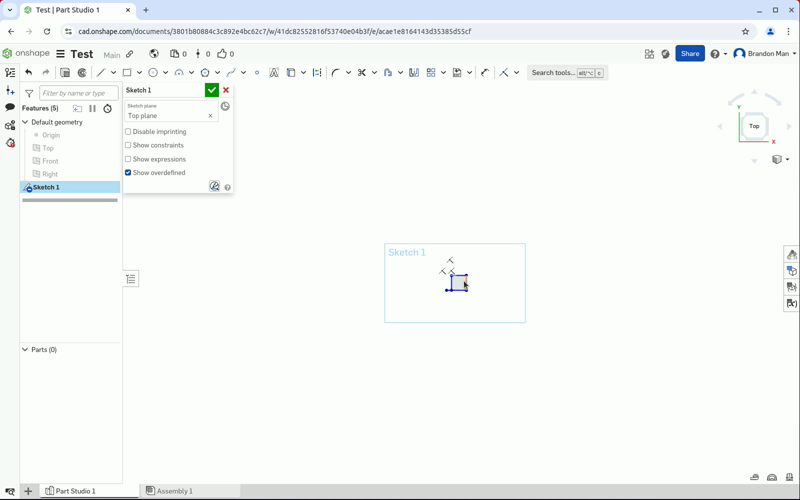
scroll(6)
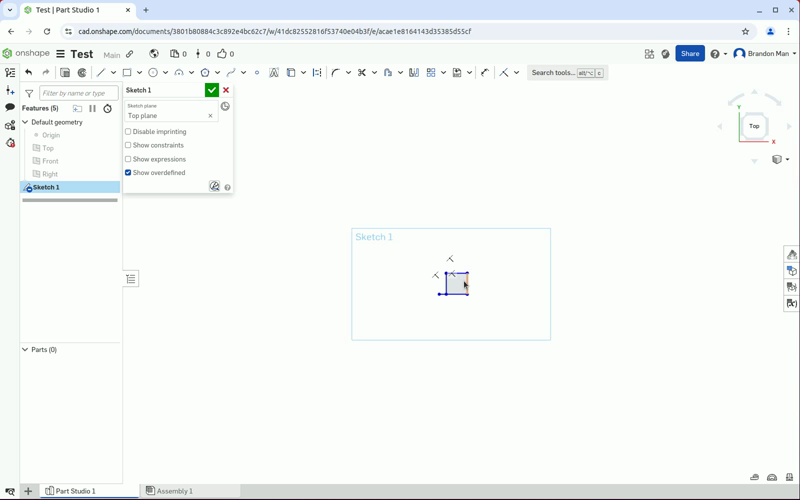
scroll(6)
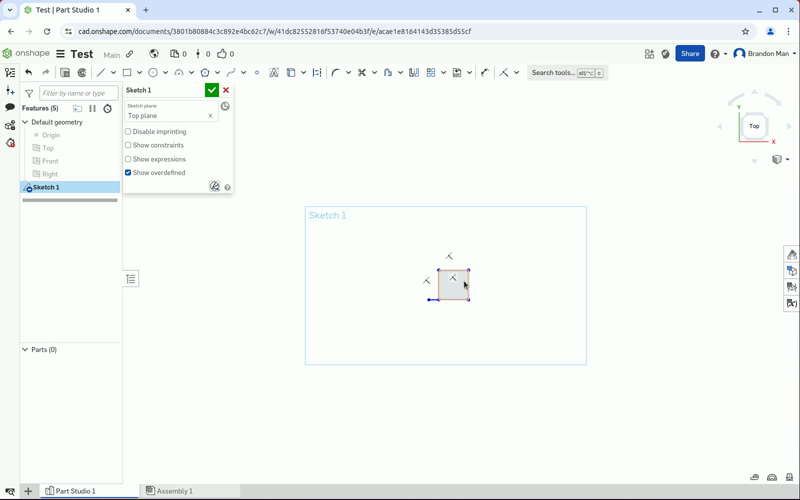
scroll(6)
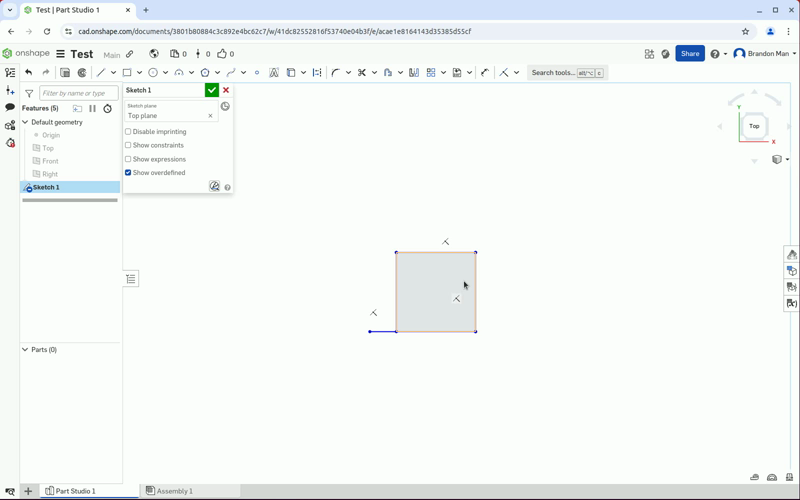
click(464, 280)
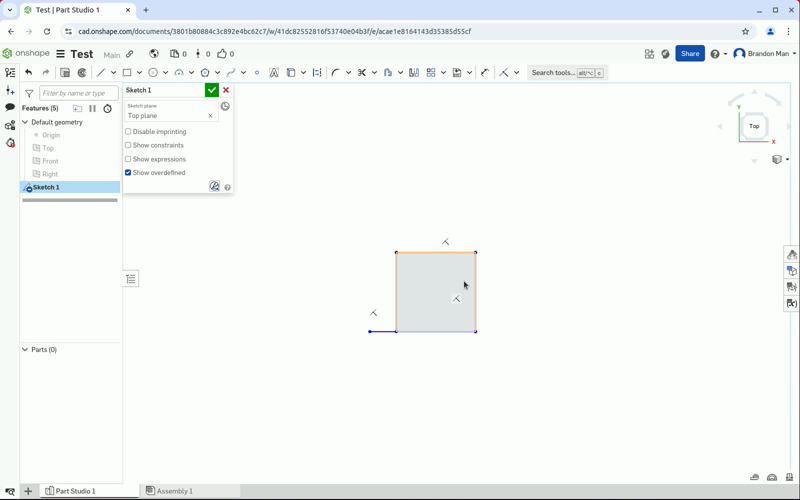
scroll(-6)
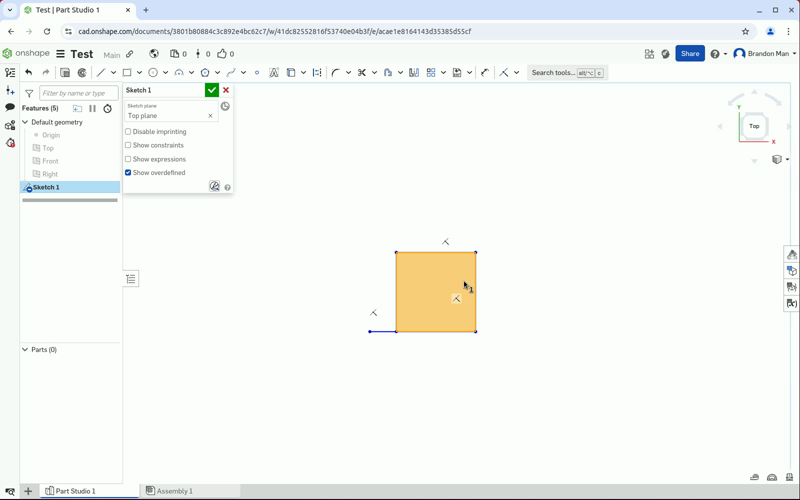
scroll(-6)
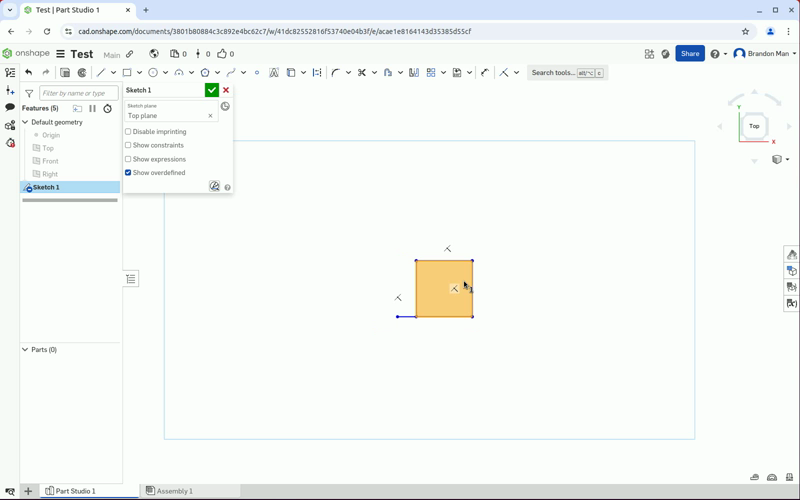
scroll(-6)
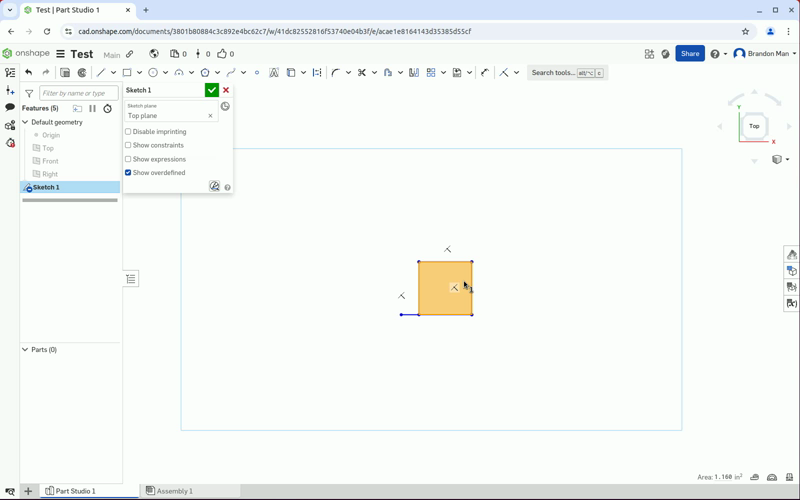
scroll(-6)
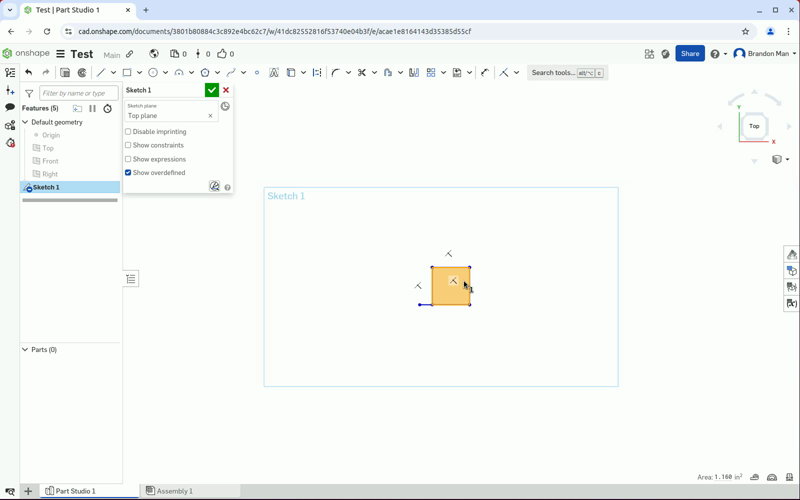
scroll(-6)
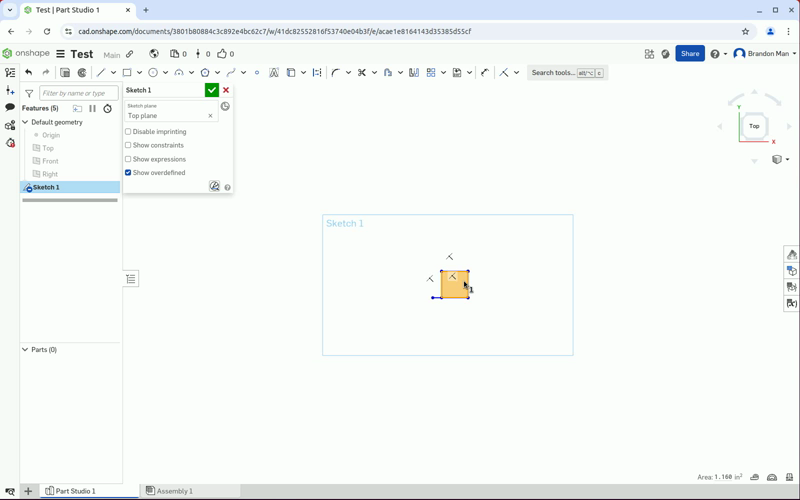
scroll(-6)
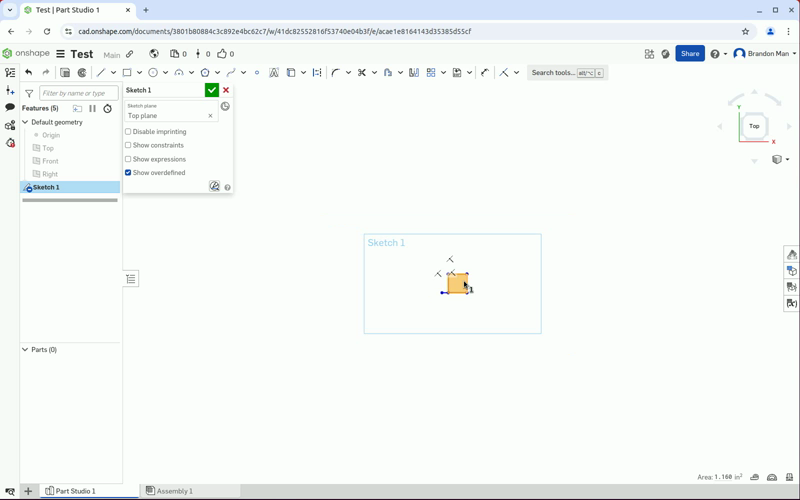
scroll(-6)
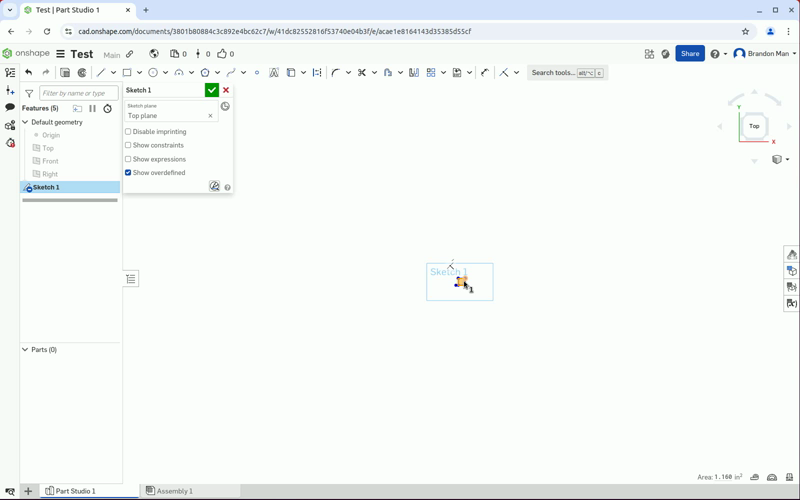
mouse_move(73, 352)
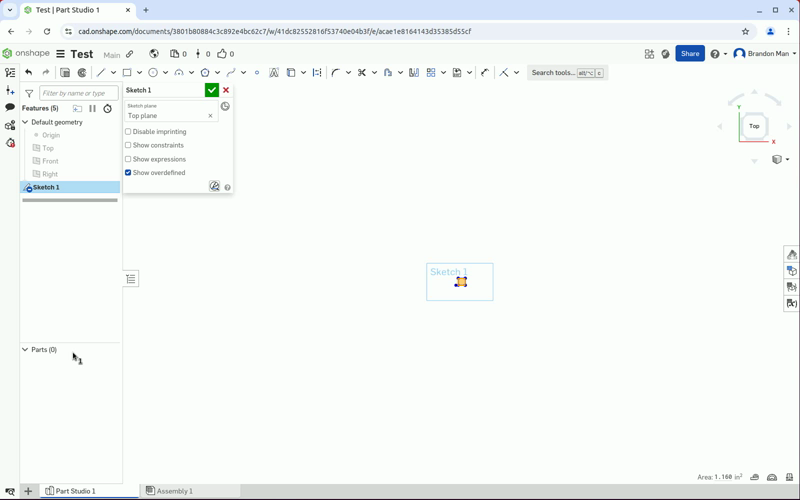
key(shift+y)
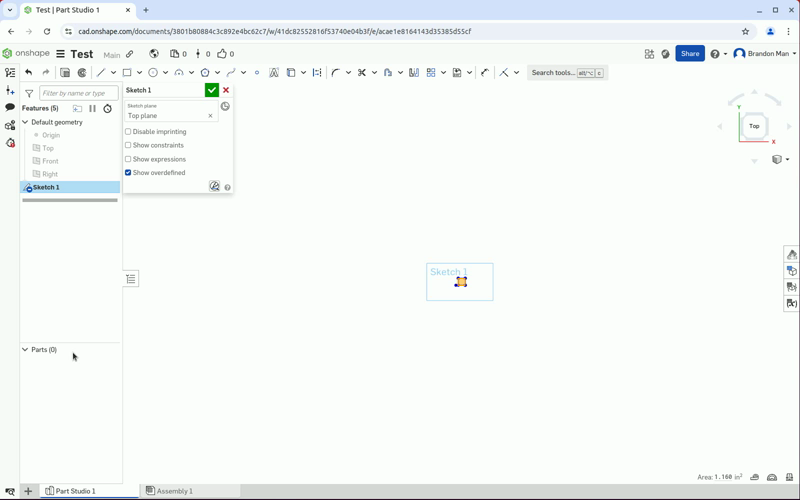
key(shift+e)
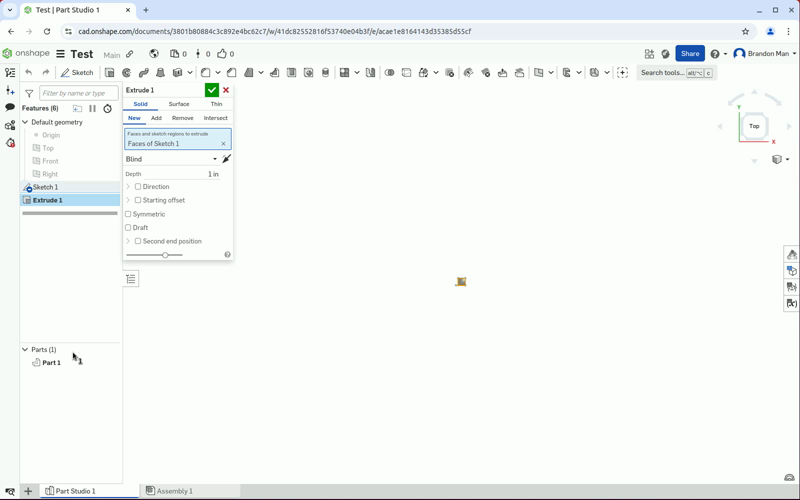
mouse_move(143, 106)
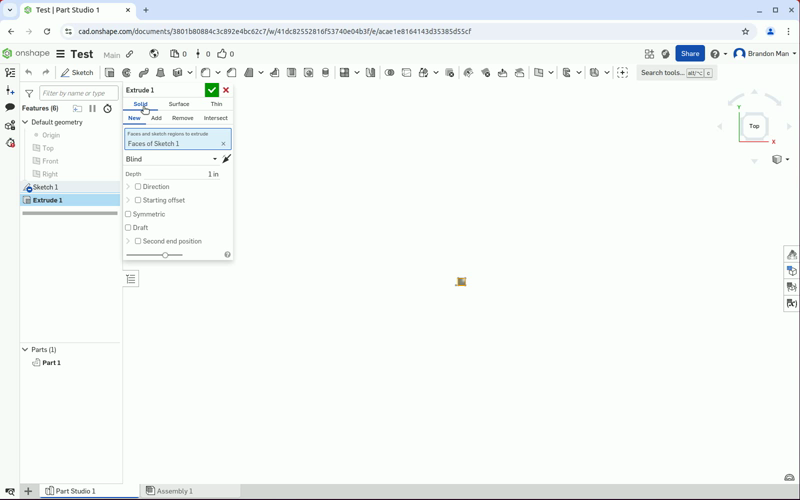
click(143, 106)
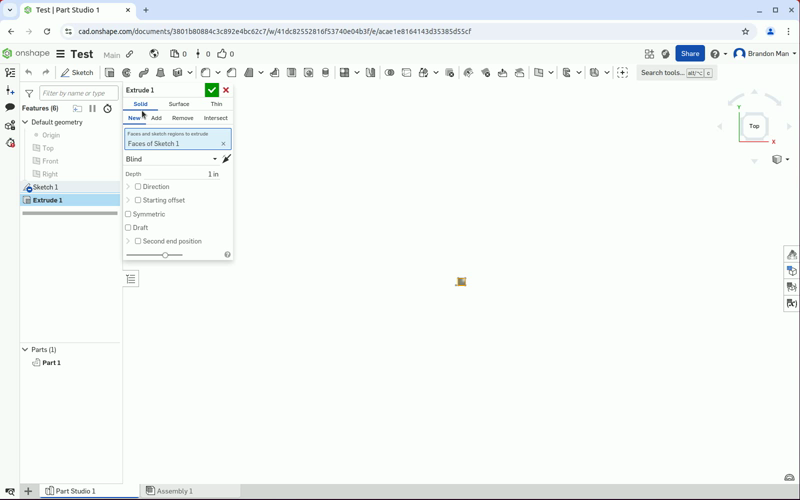
mouse_move(137, 120)
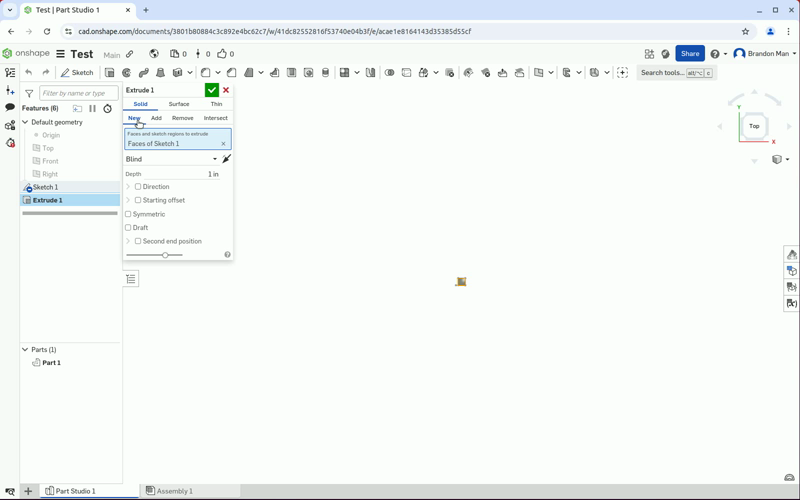
click(137, 120)
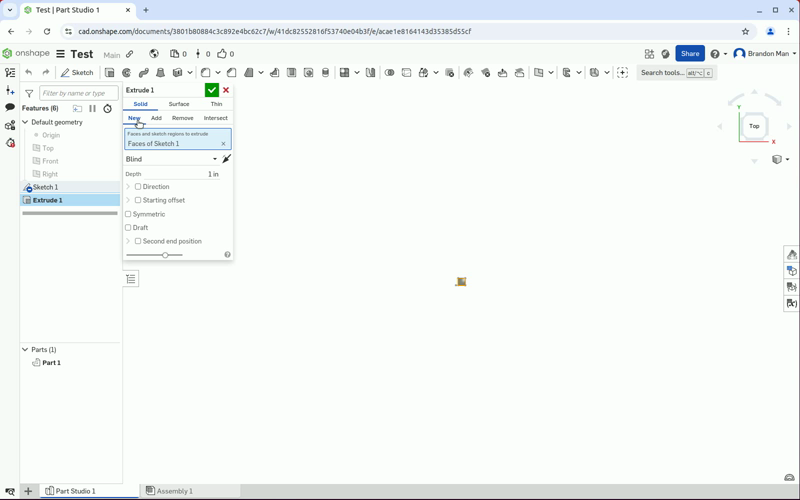
key(tab, 4)
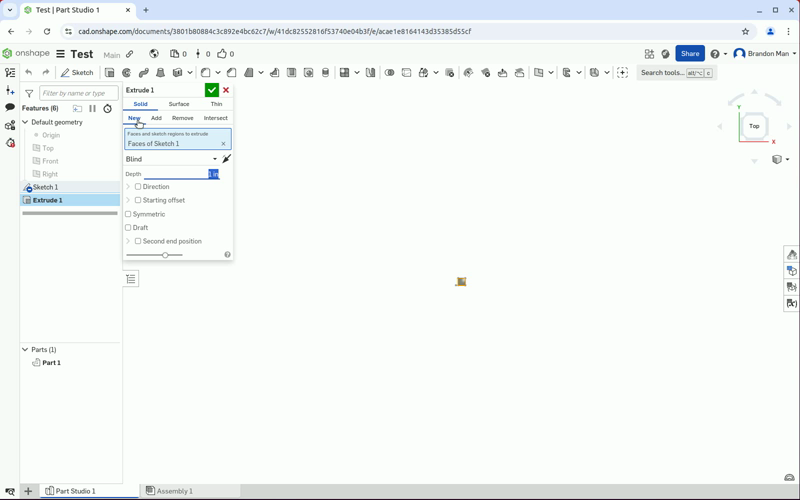
text(23.108)
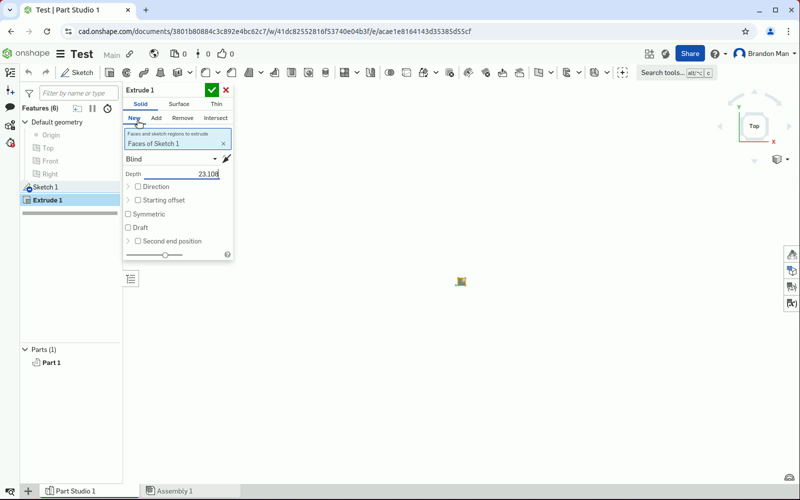
key(enter)
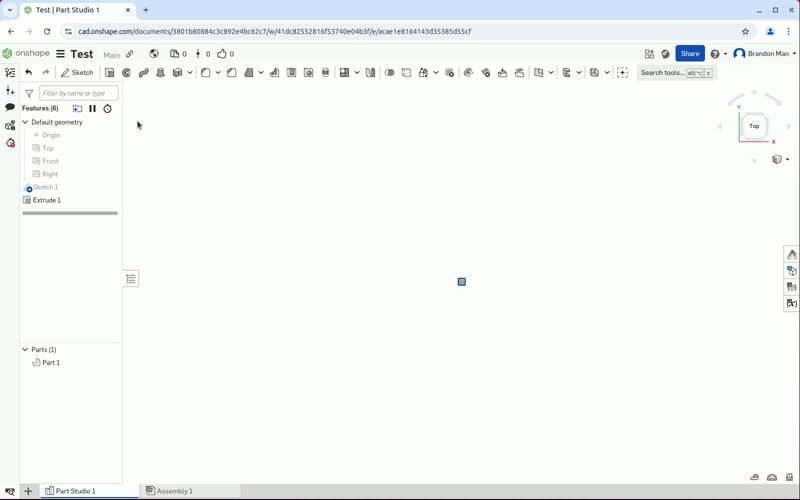
key(shift+h)
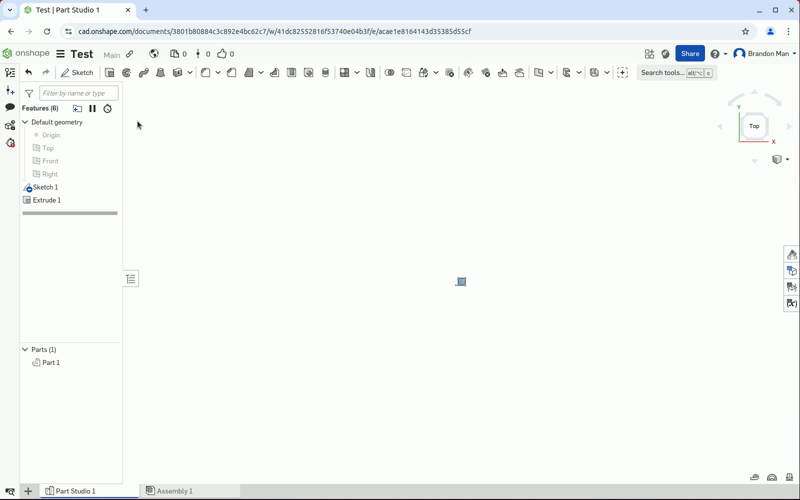
key(shift+h)
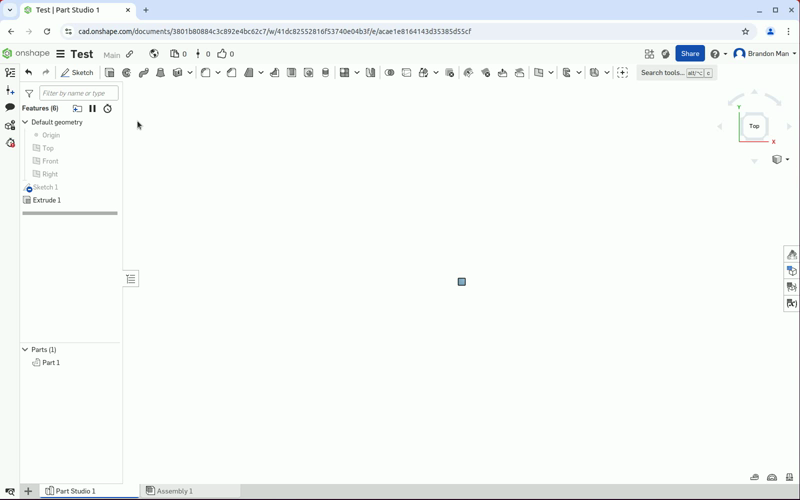
mouse_move(73, 189)
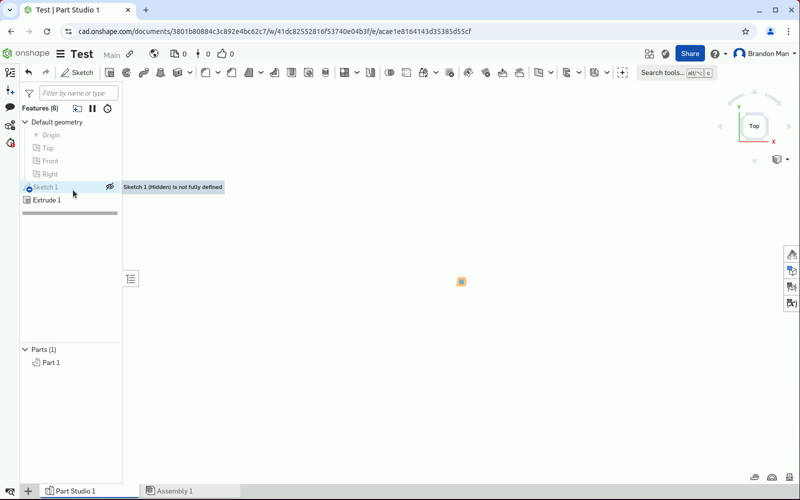
click(73, 189)
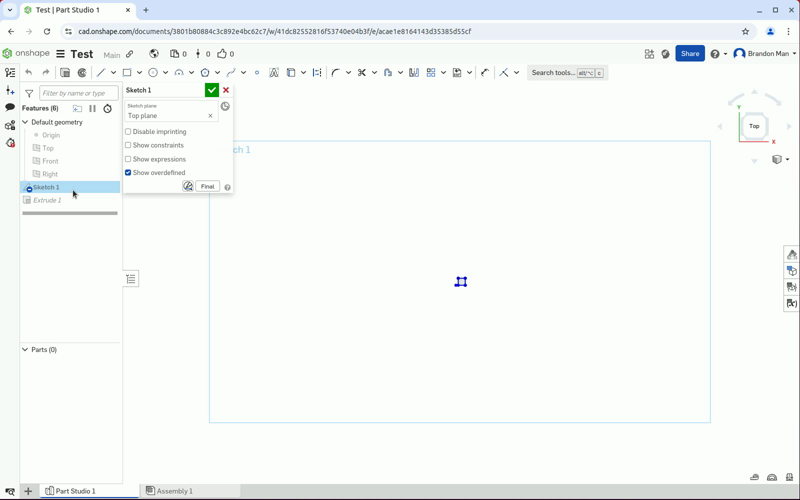
mouse_move(229, 92)
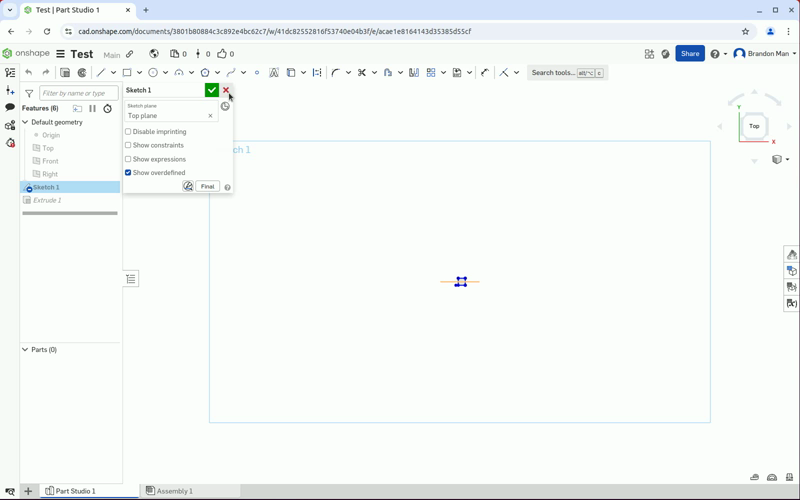
click(229, 92)
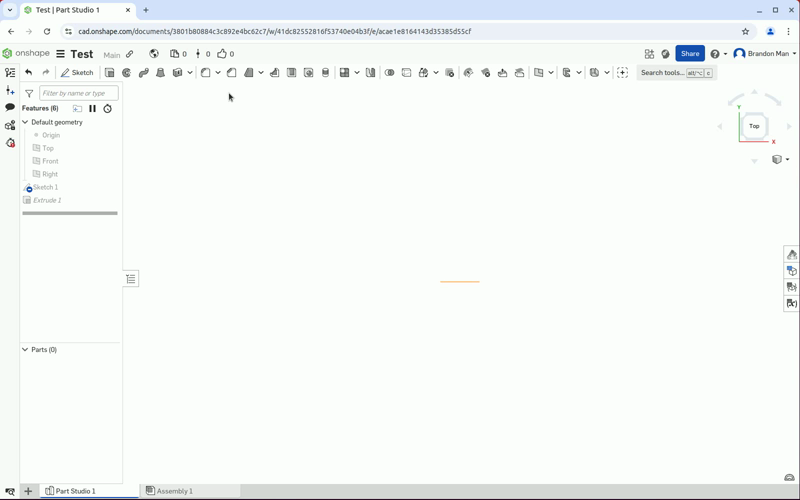
mouse_move(73, 352)
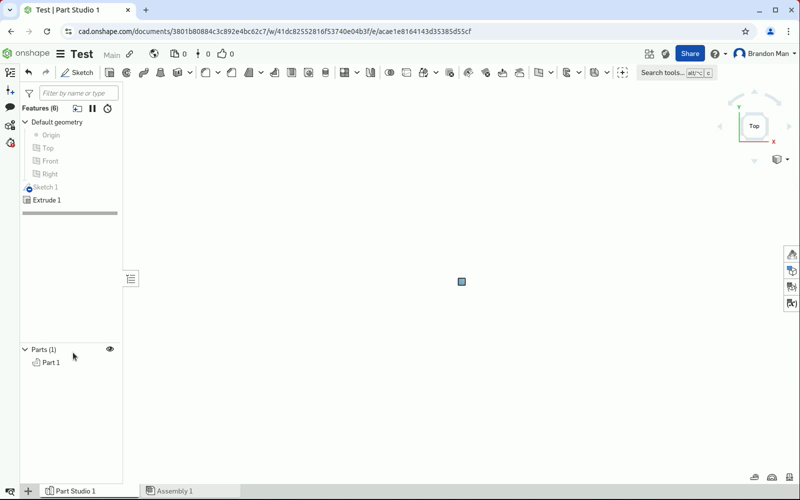
key(y)
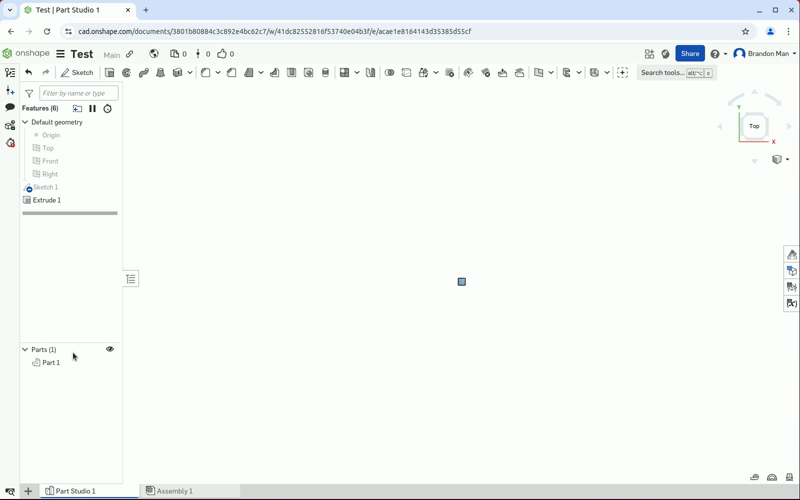
key(shift+p)
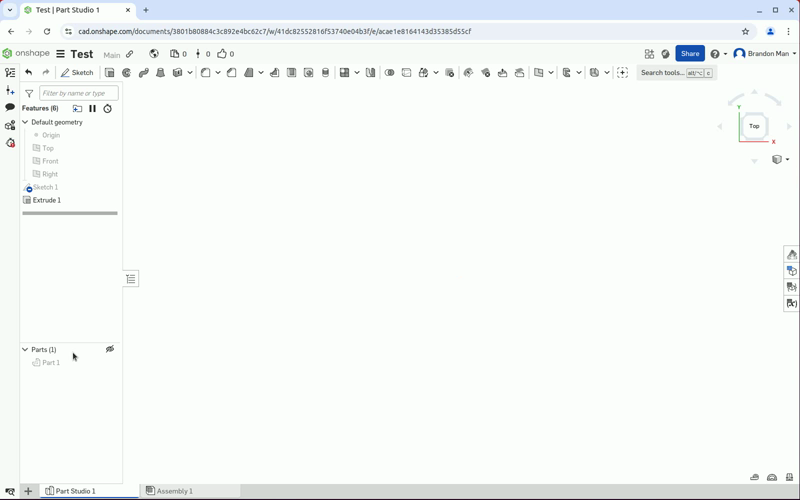
key(space)
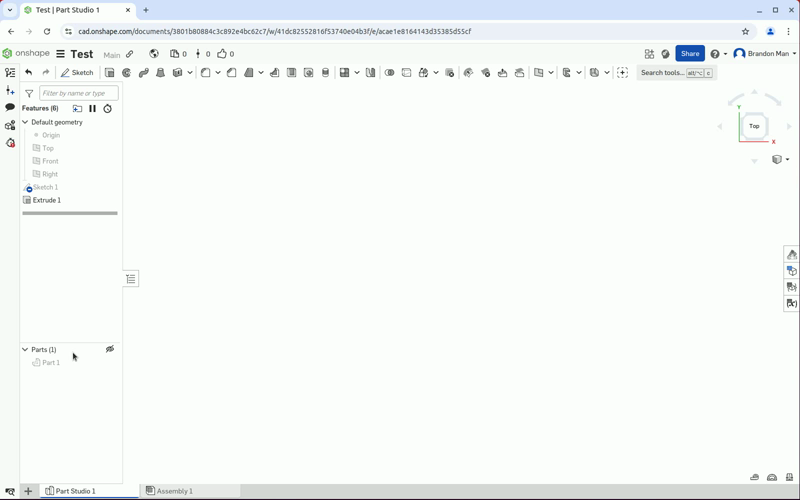
key_down(shift)
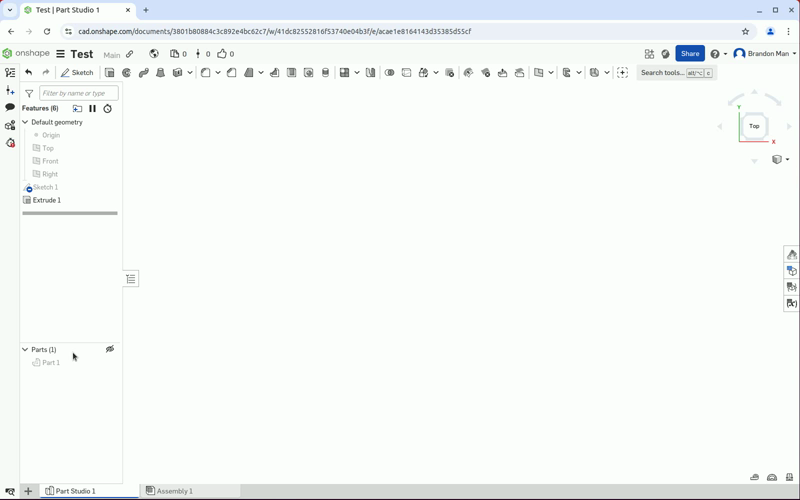
key(up)
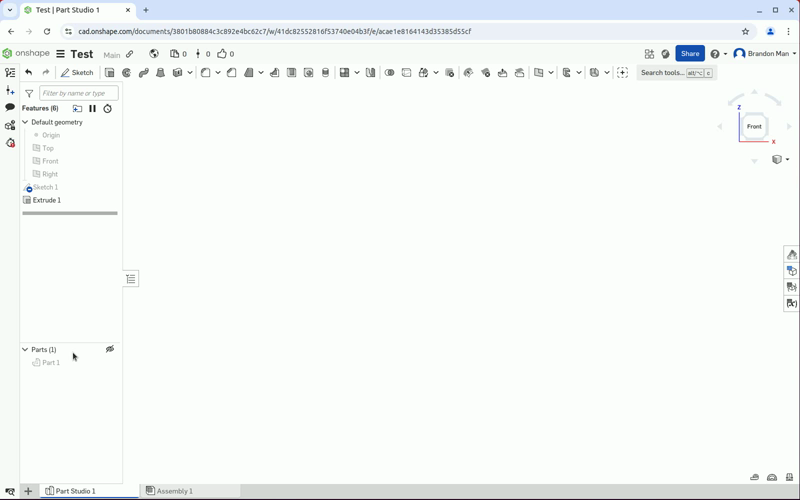
key_up(shift)
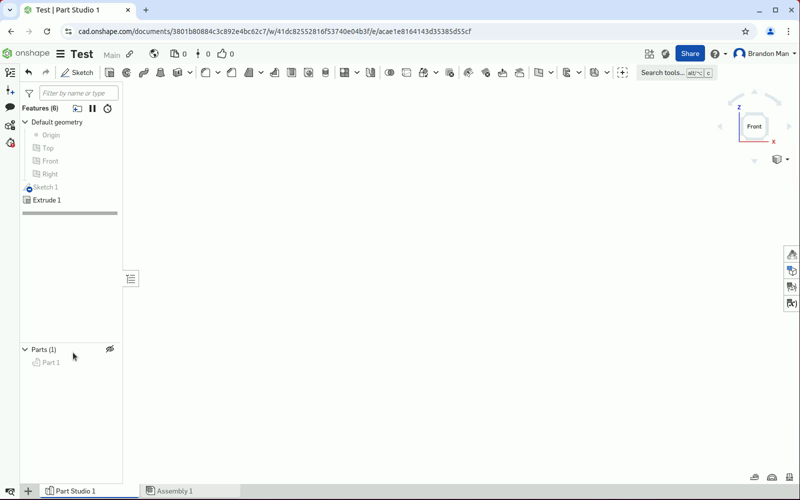
key(space)
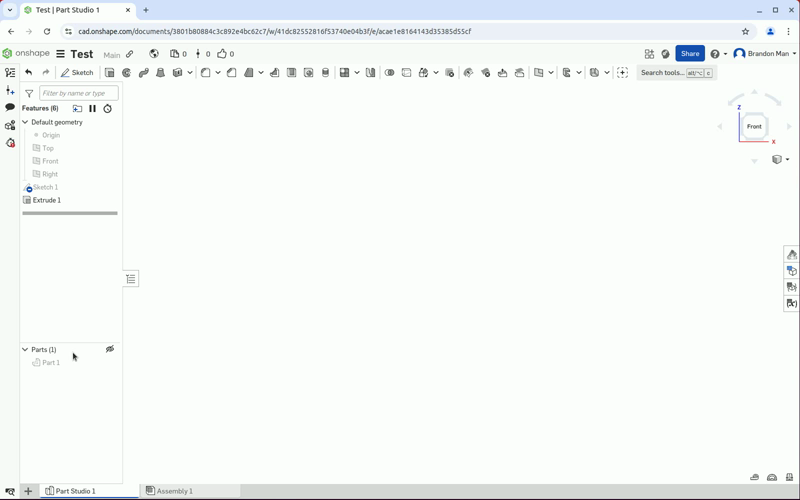
key_down(shift)
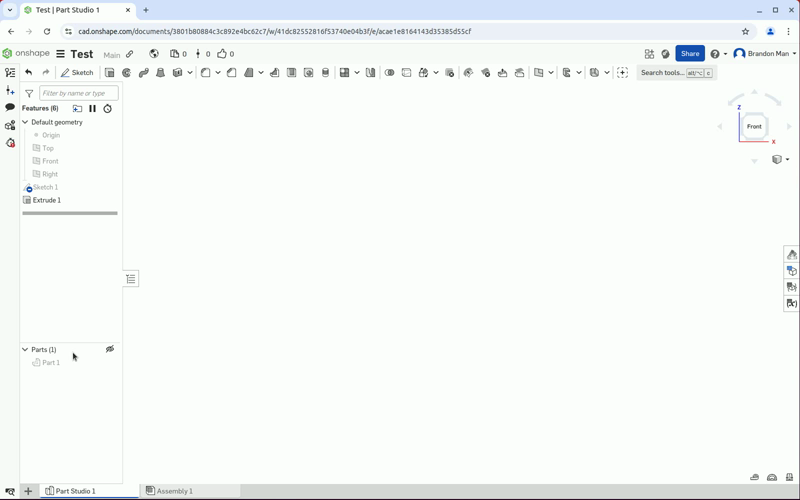
key(left)
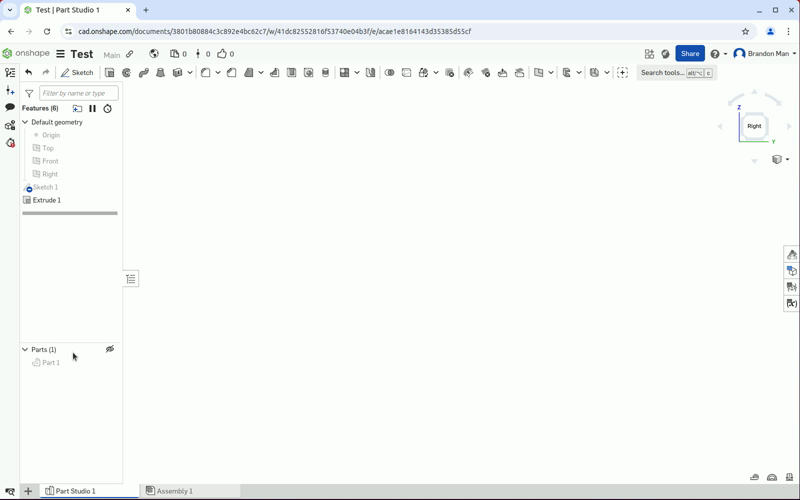
key_up(shift)
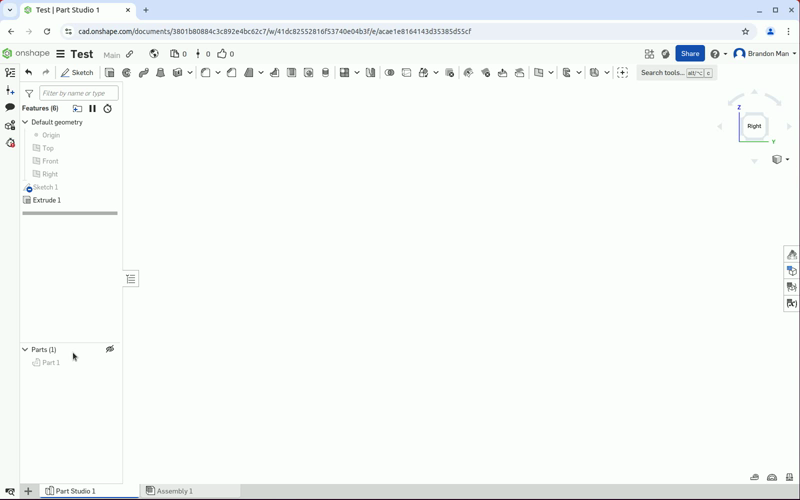
mouse_move(73, 352)
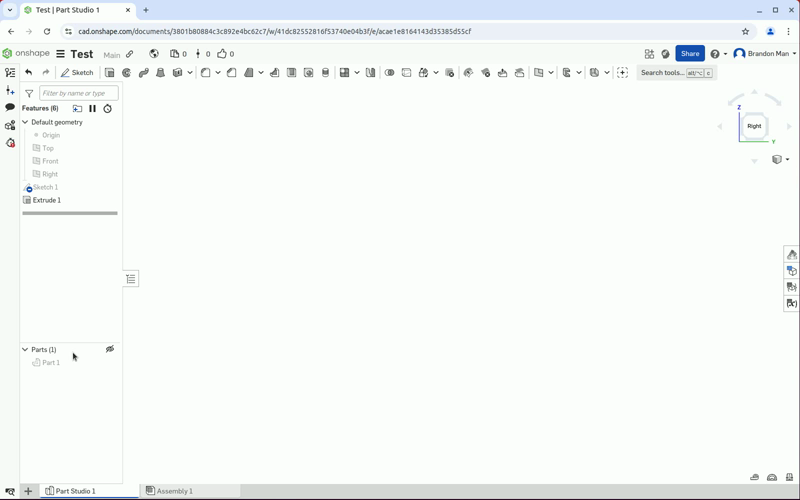
key(shift+y)
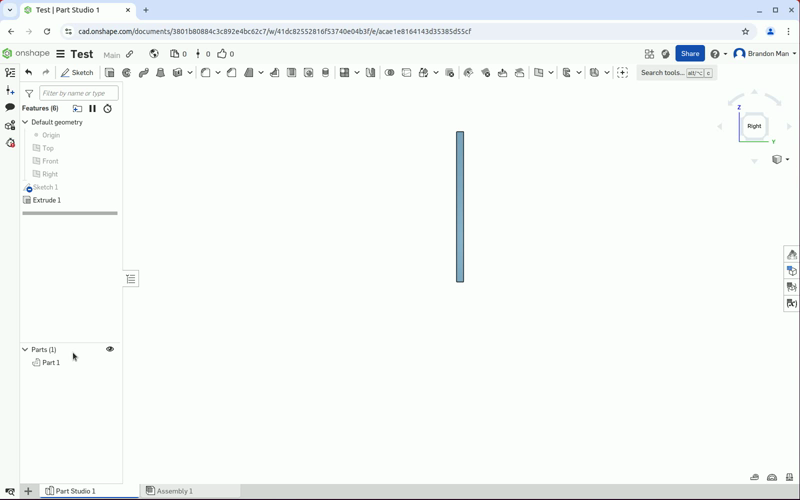
mouse_move(541, 75)
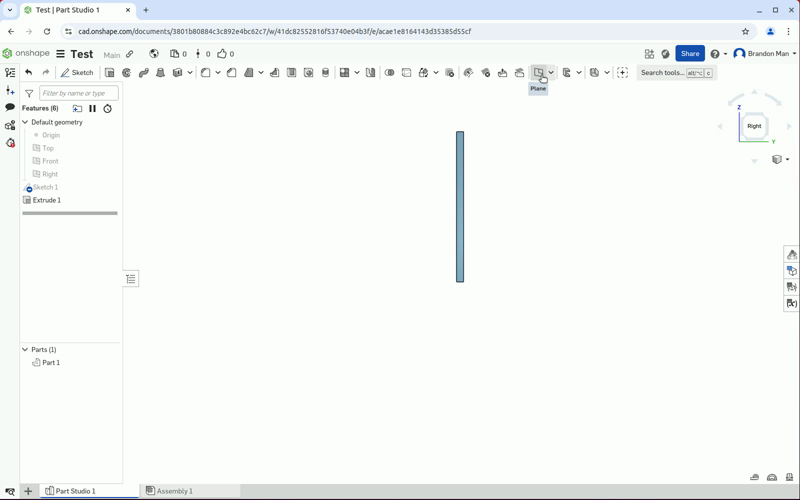
click(541, 75)
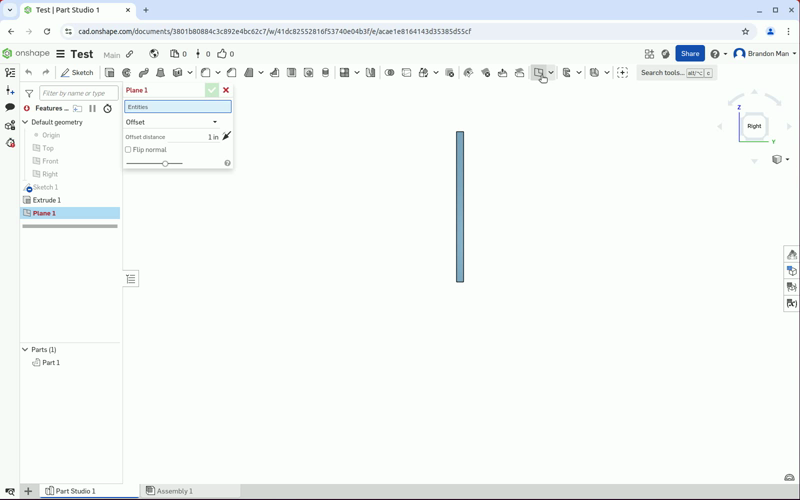
mouse_move(73, 176)
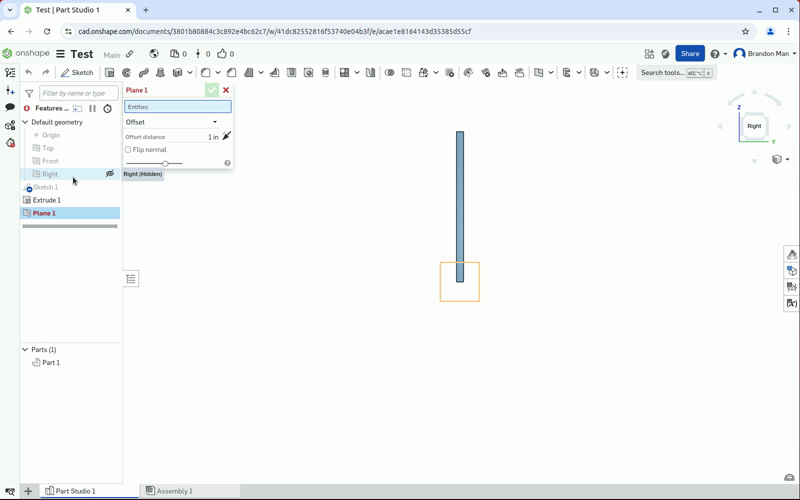
click(73, 176)
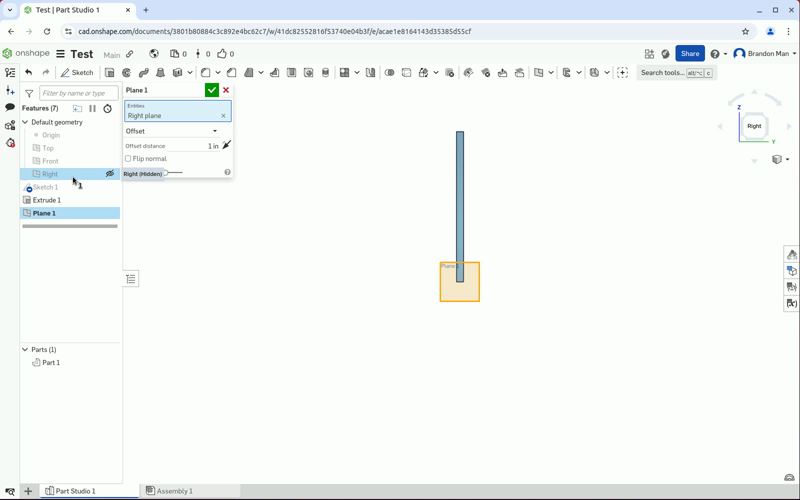
key(tab, 2)
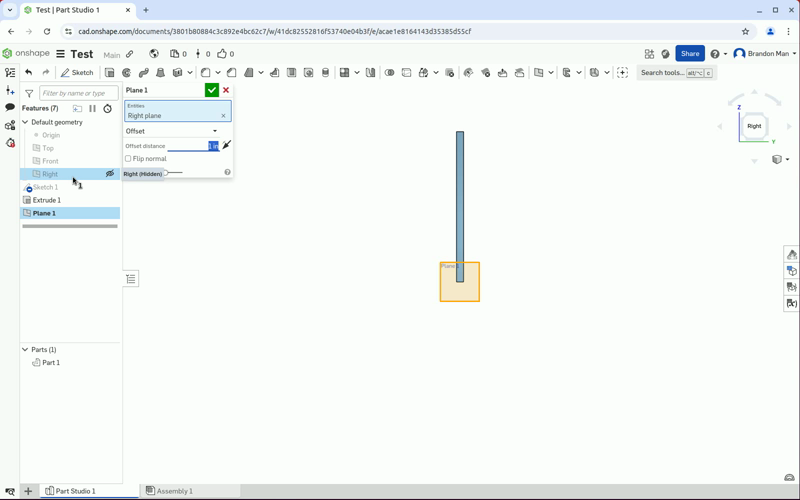
text(0.493)
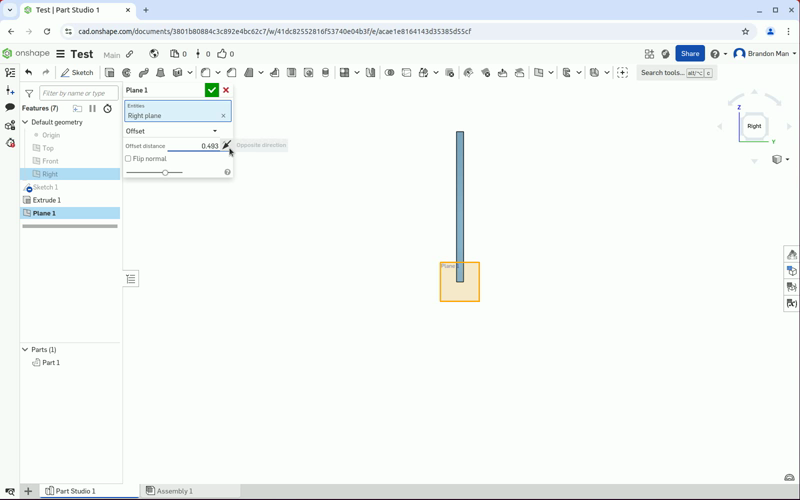
mouse_move(229, 147)
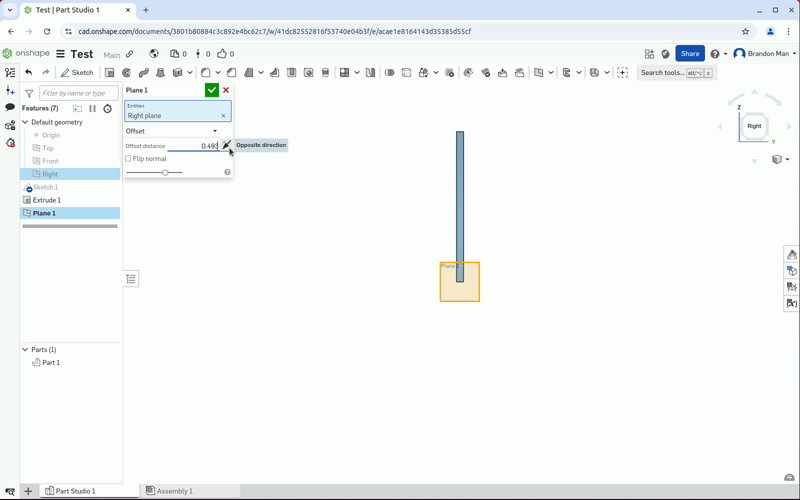
click(229, 147)
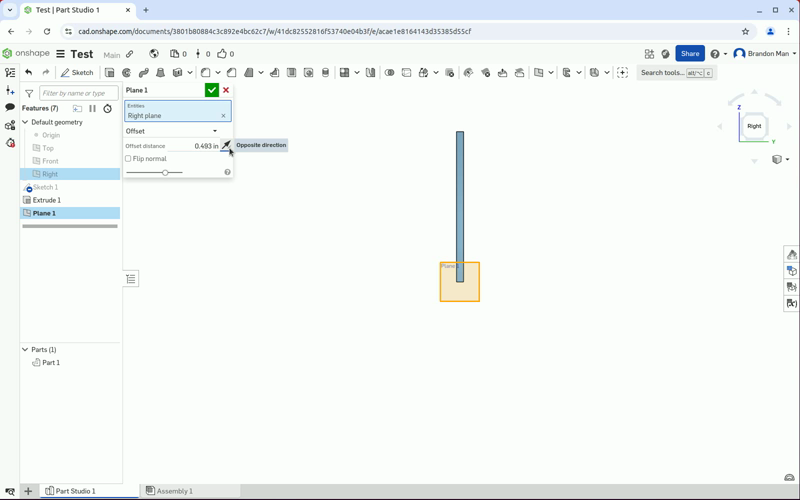
key(enter, 2)
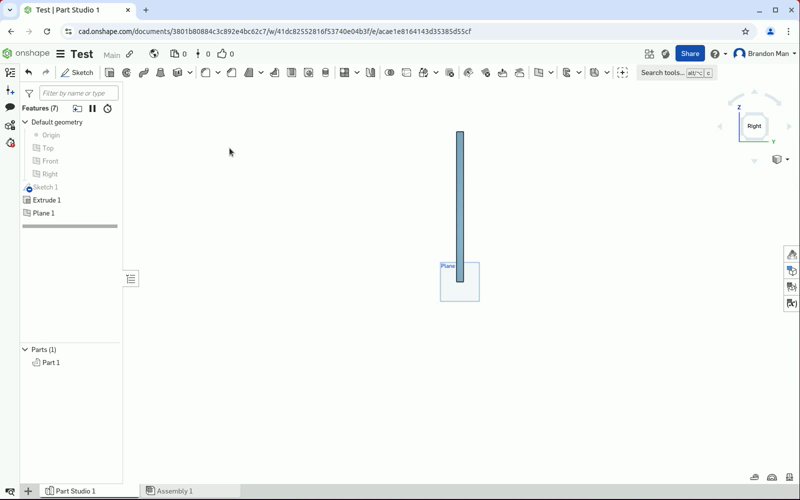
key(shift+s)
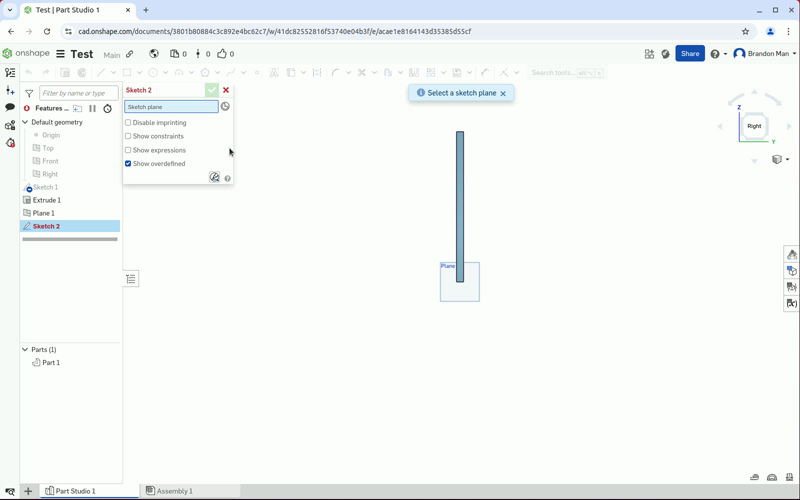
mouse_move(73, 215)
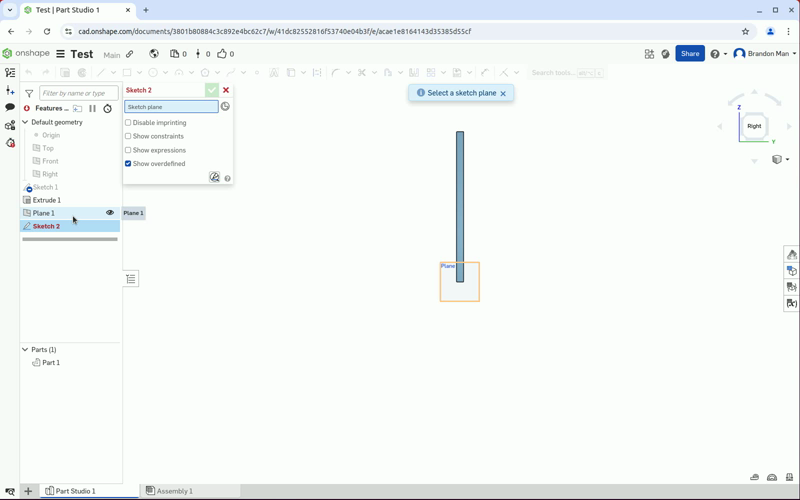
click(73, 215)
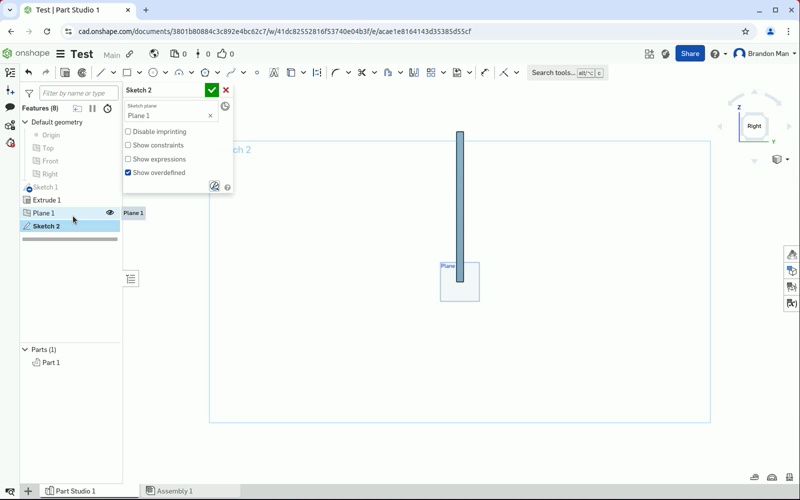
mouse_move(73, 352)
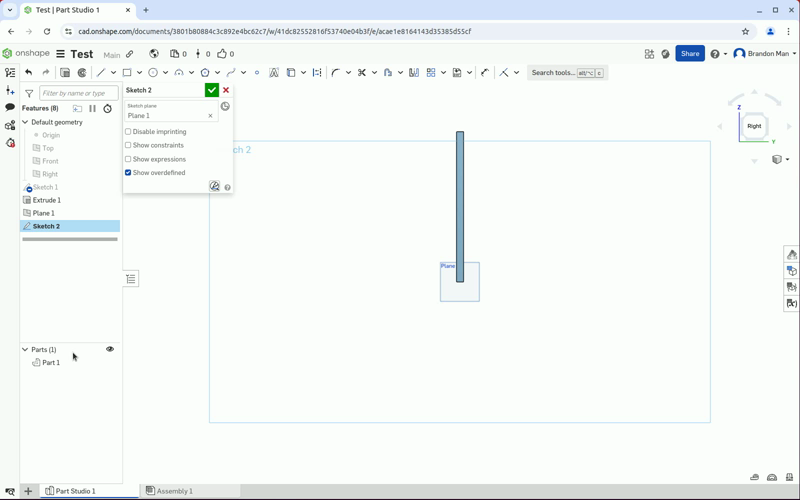
key(y)
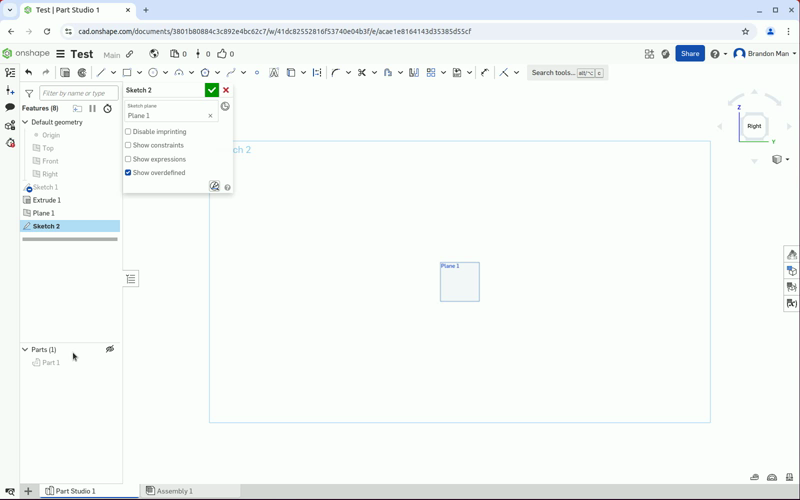
key(l)
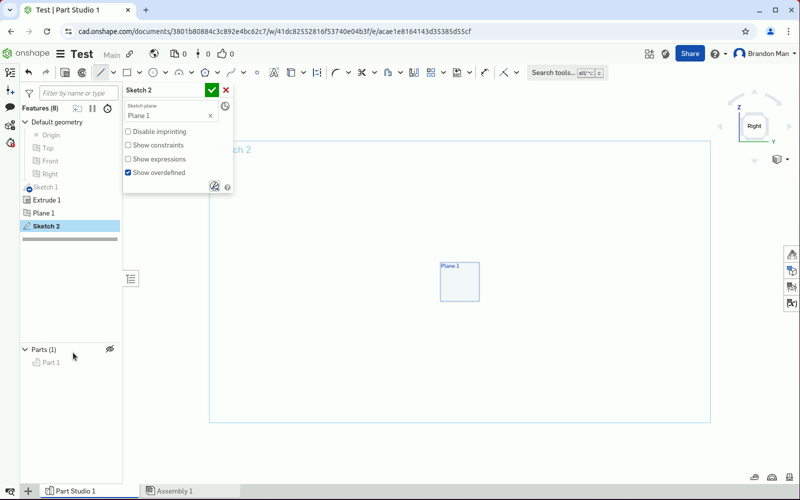
key_down(shift)
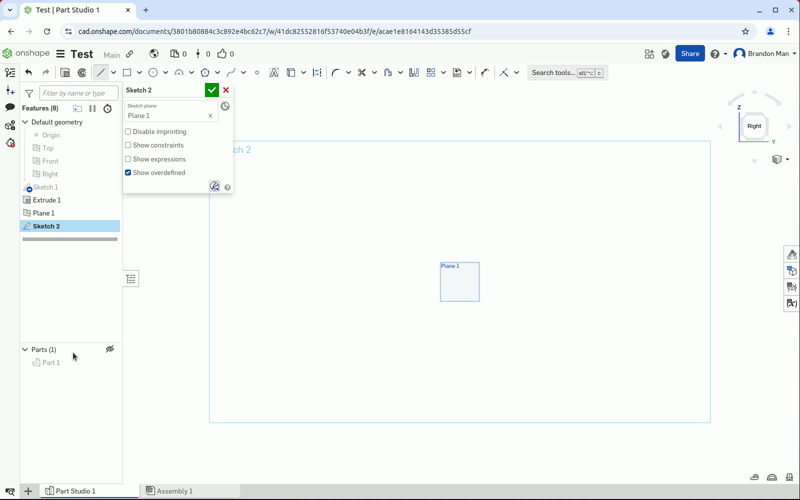
mouse_move(458, 279)
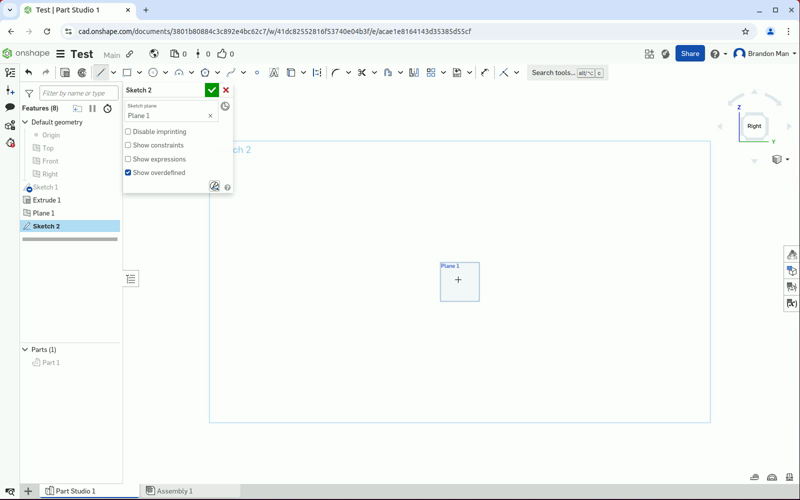
click(458, 279)
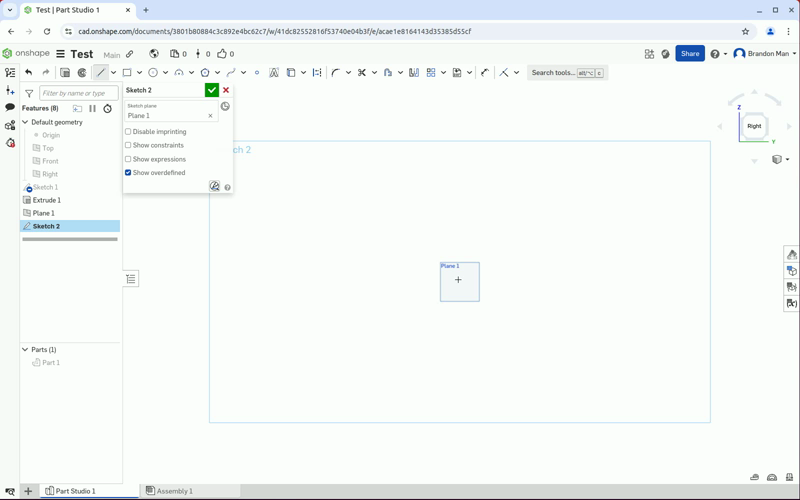
key_up(shift)
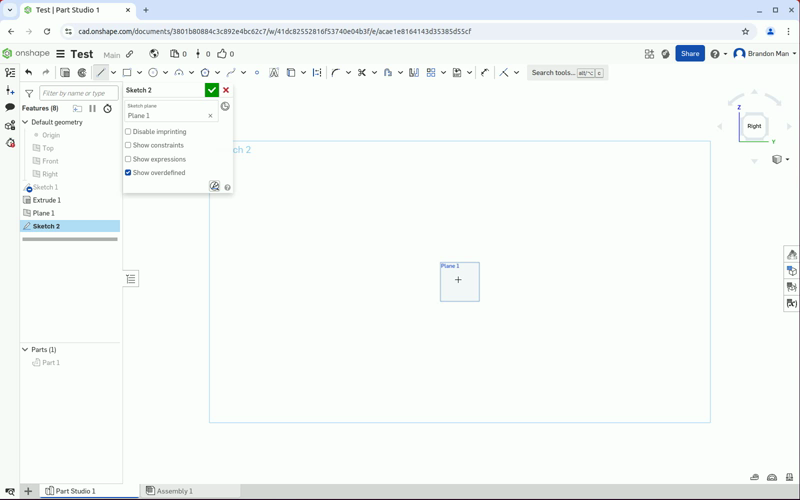
key_down(shift)
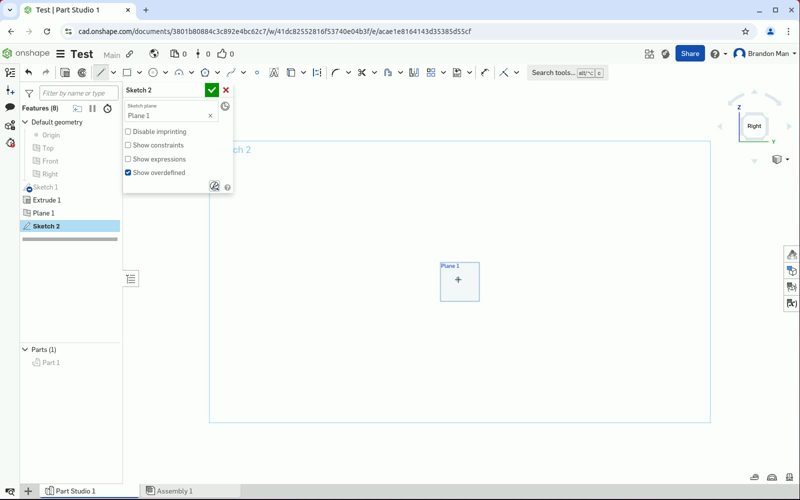
mouse_move(488, 279)
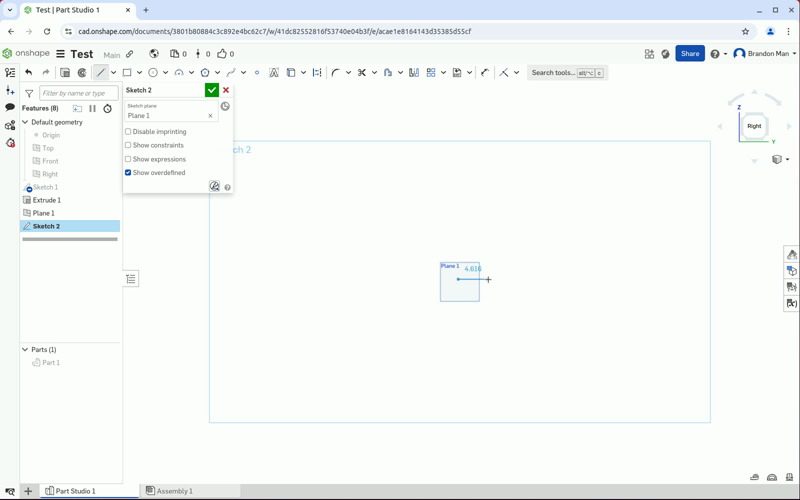
mouse_move(464, 279)
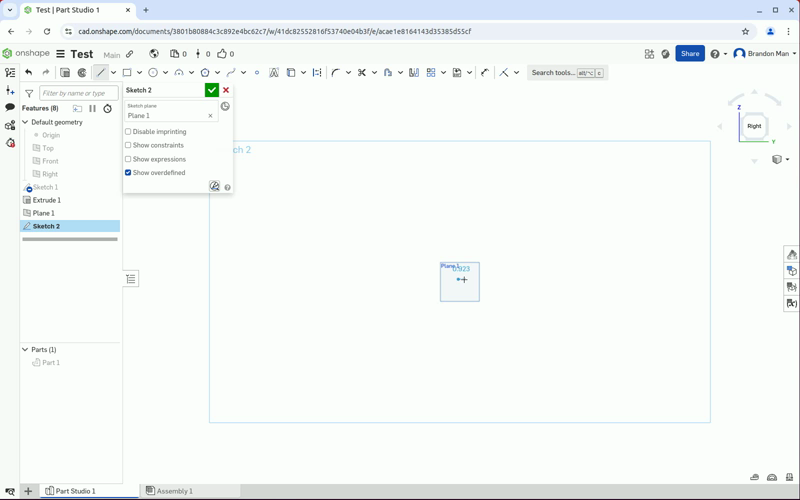
scroll(6)
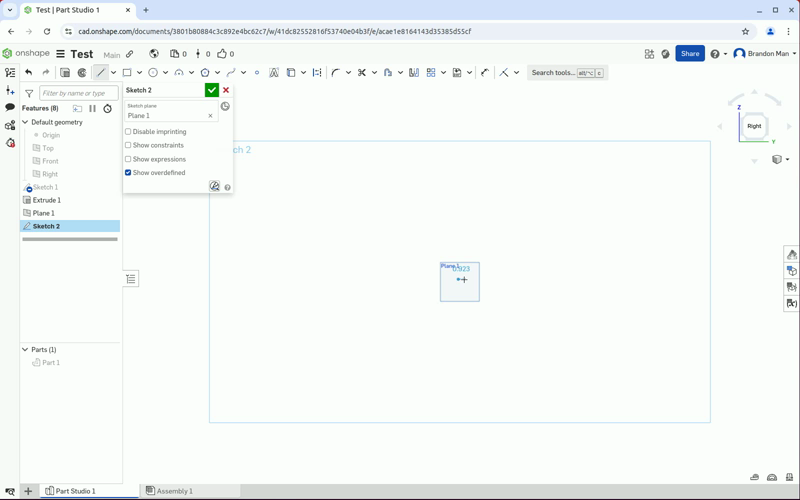
scroll(6)
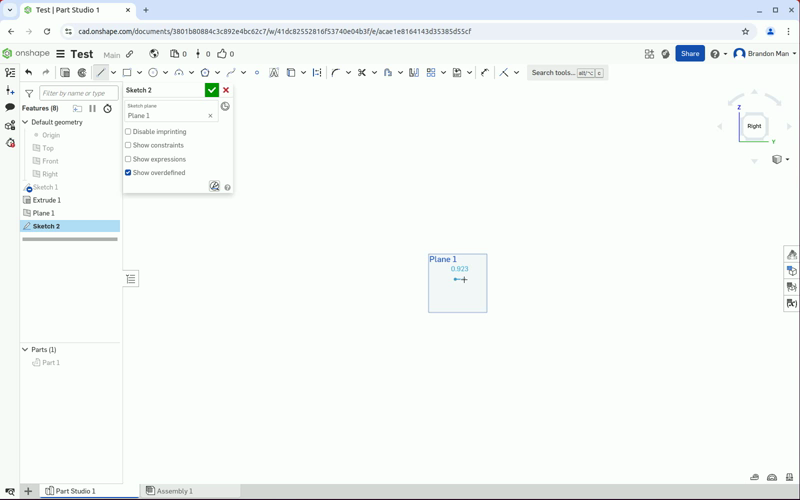
scroll(6)
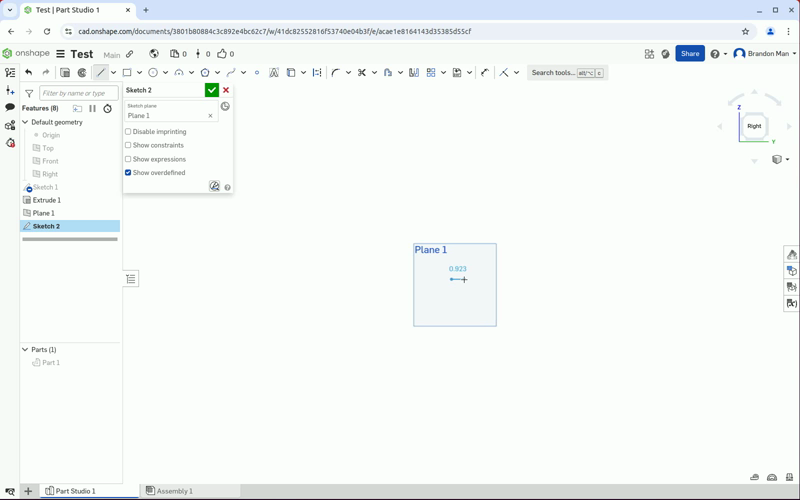
scroll(6)
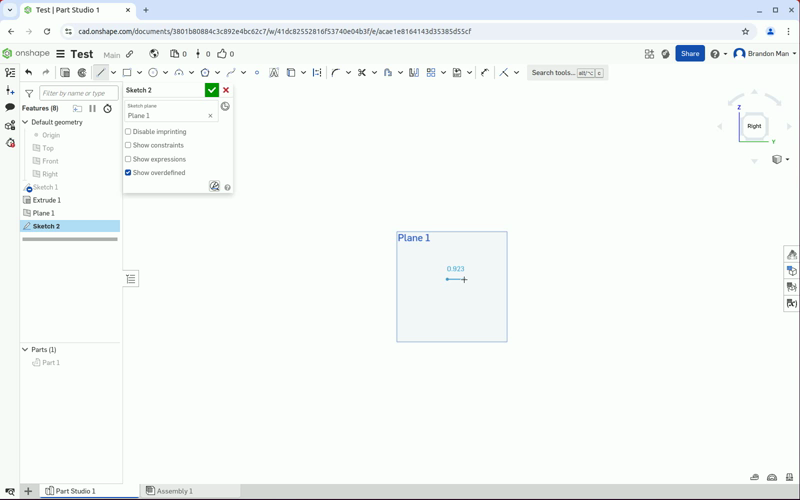
scroll(6)
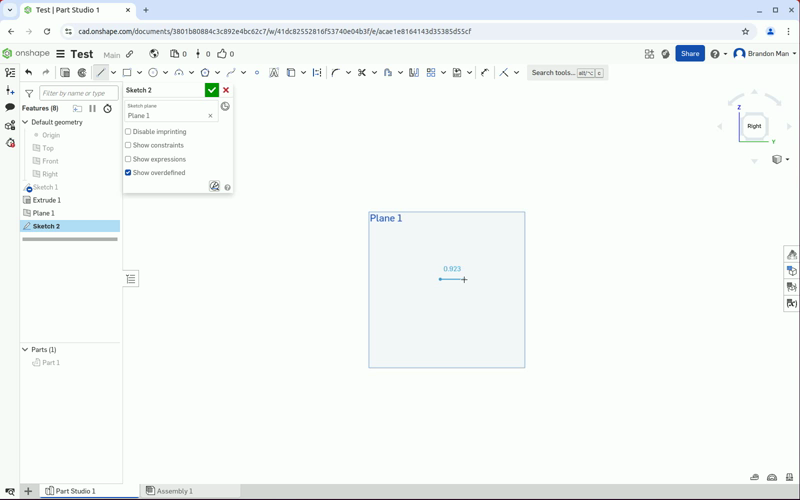
scroll(6)
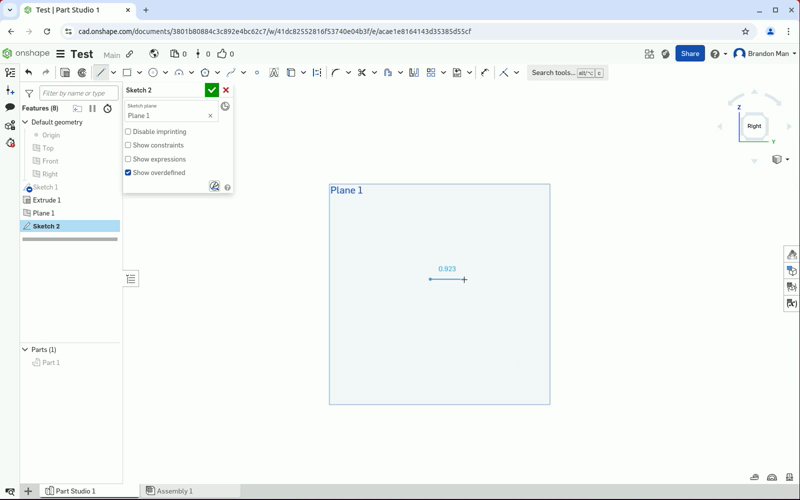
scroll(6)
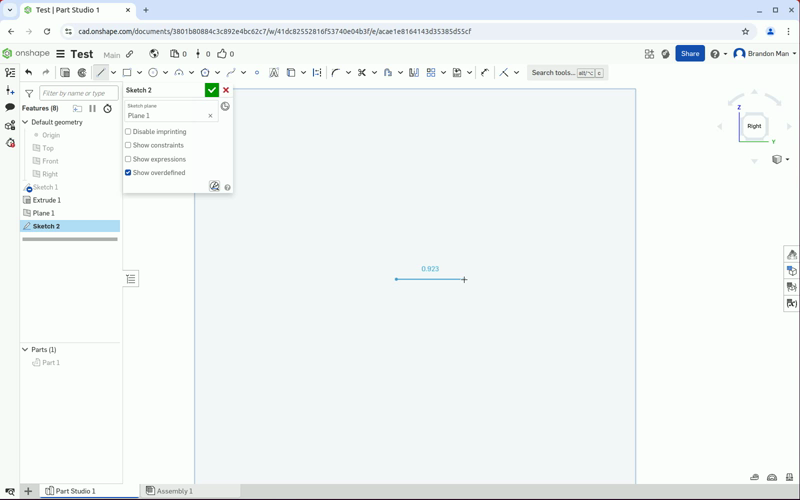
click(464, 279)
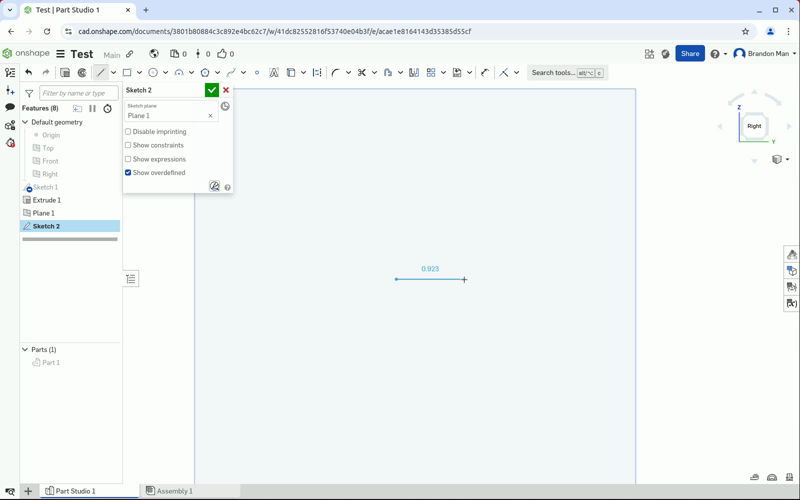
scroll(-6)
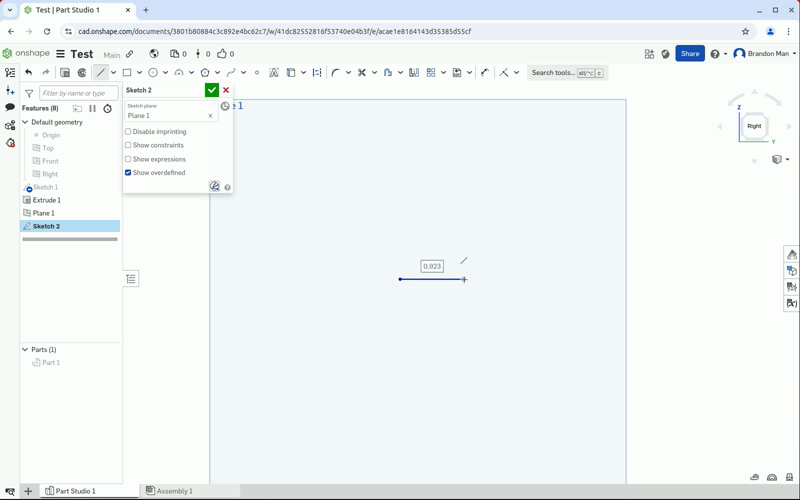
scroll(-6)
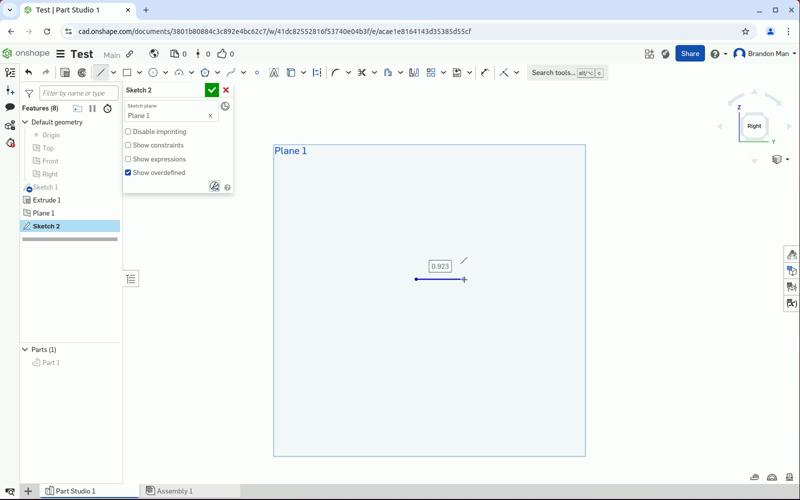
scroll(-6)
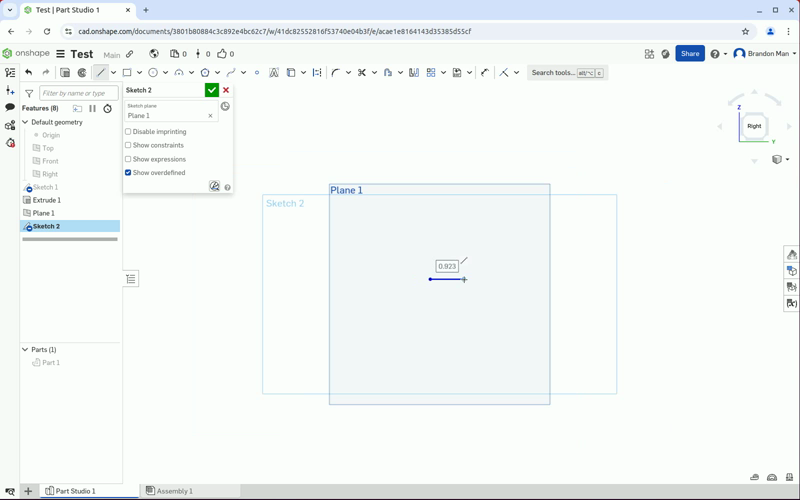
scroll(-6)
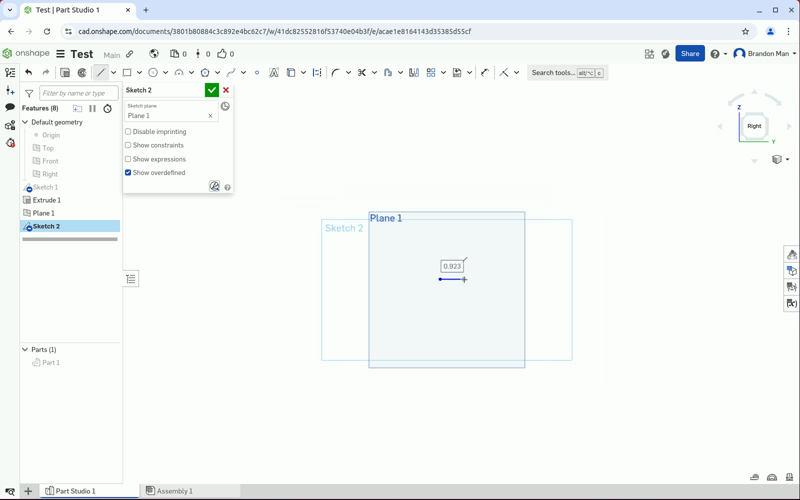
scroll(-6)
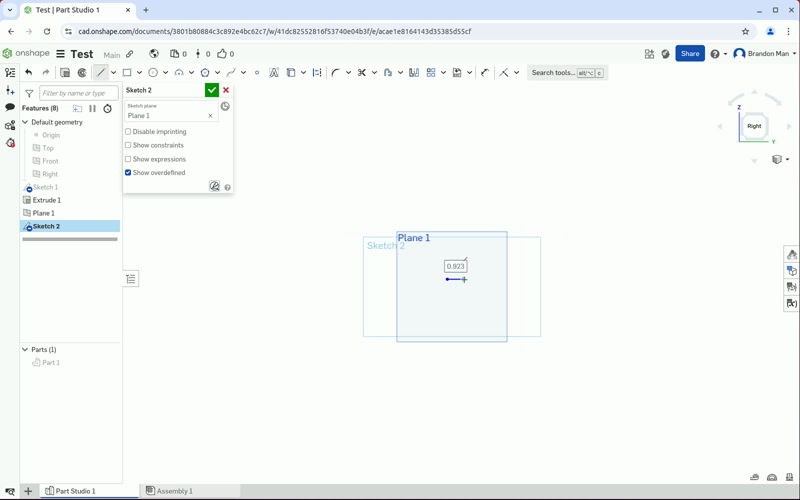
scroll(-6)
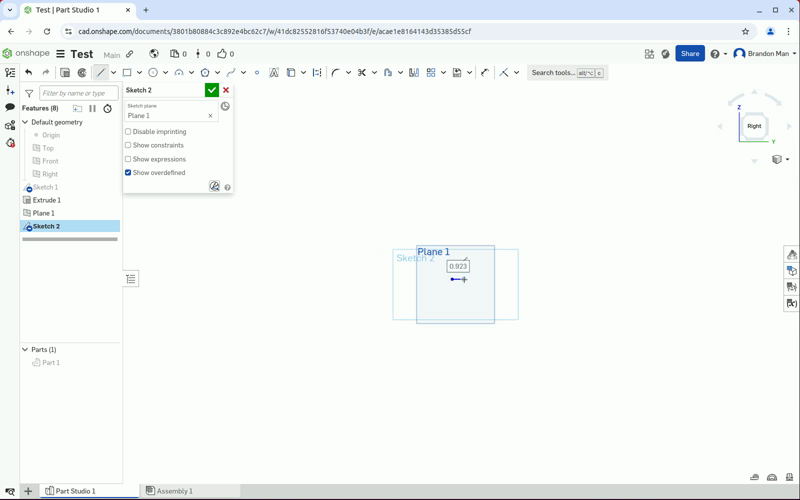
scroll(-6)
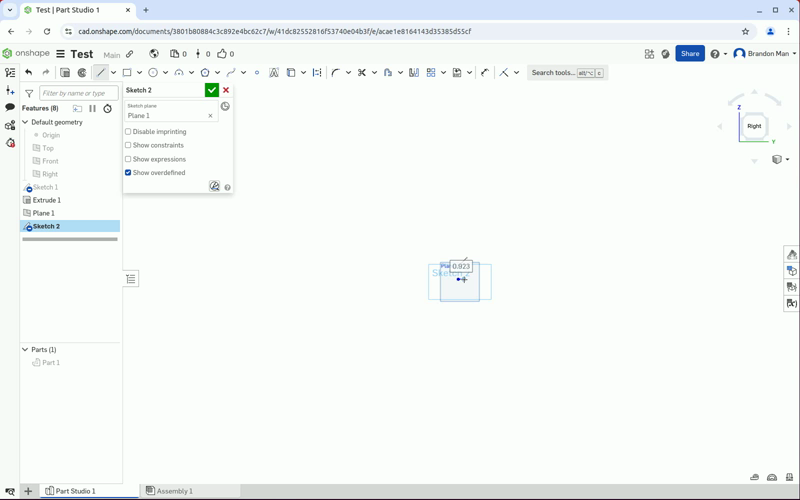
key_up(shift)
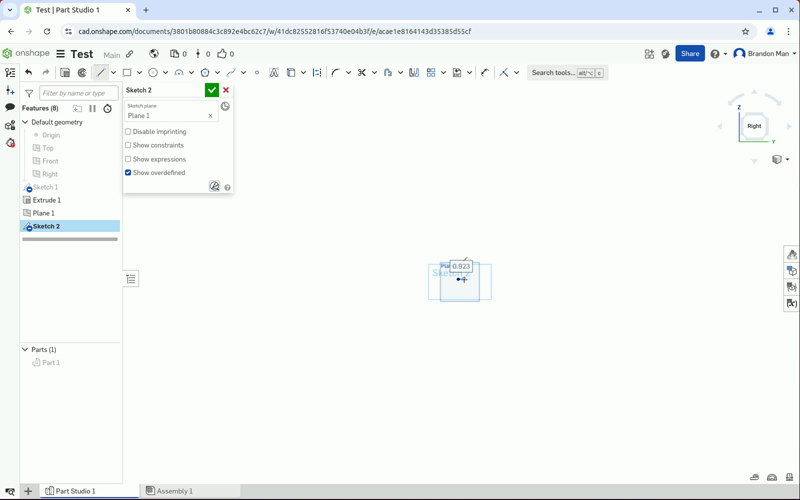
key_down(shift)
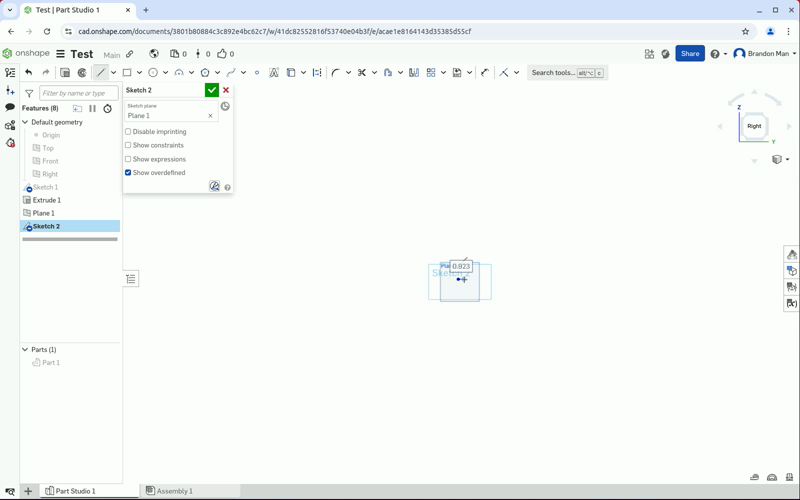
mouse_move(494, 279)
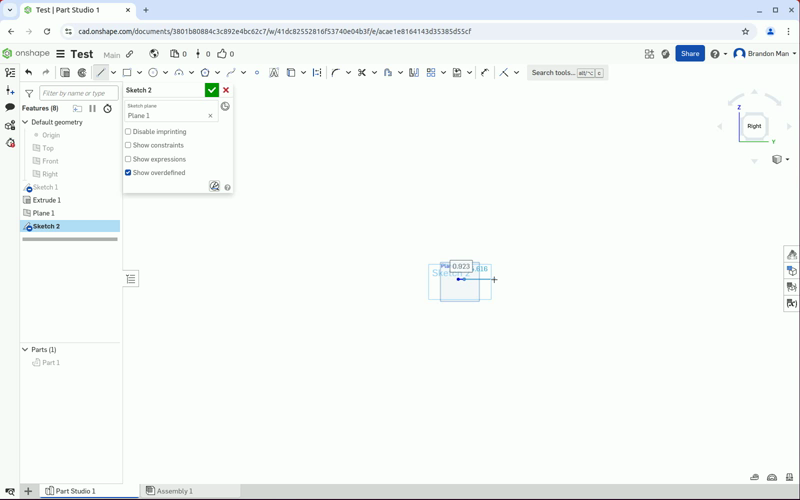
mouse_move(464, 276)
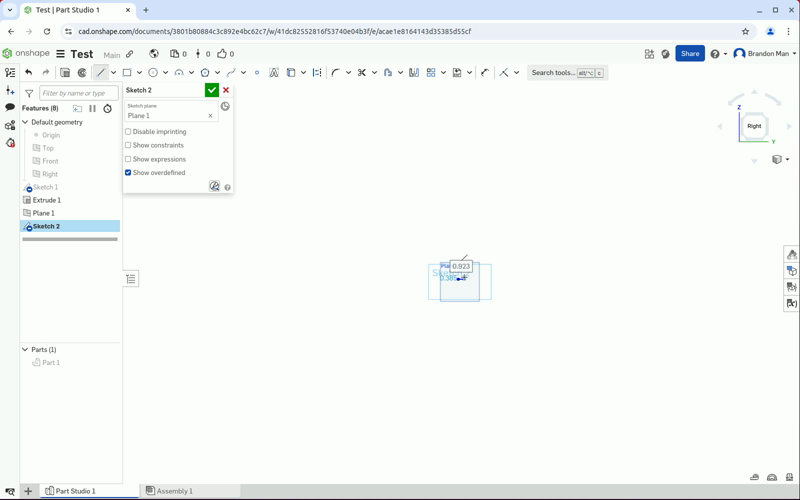
scroll(6)
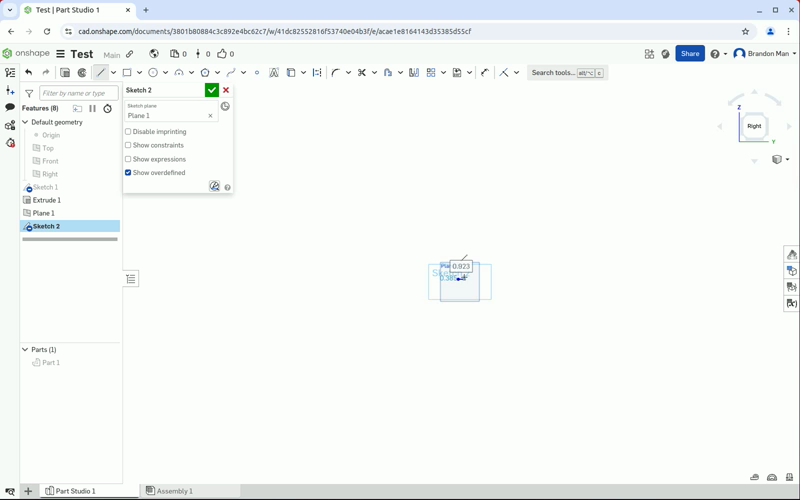
scroll(6)
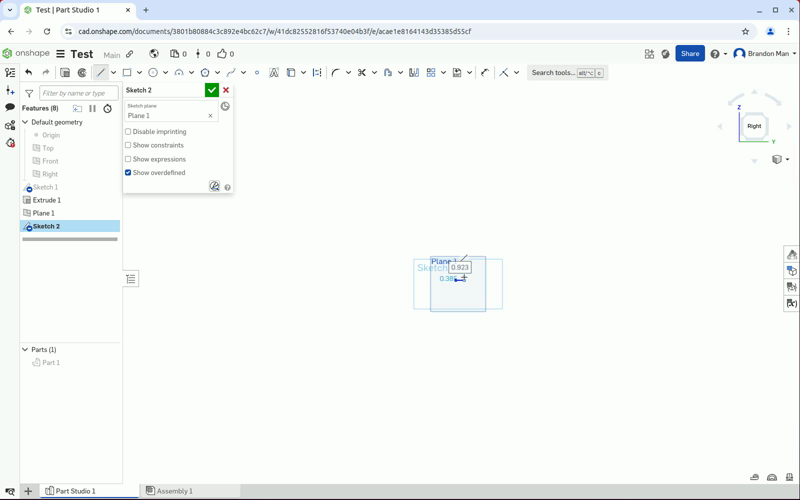
scroll(6)
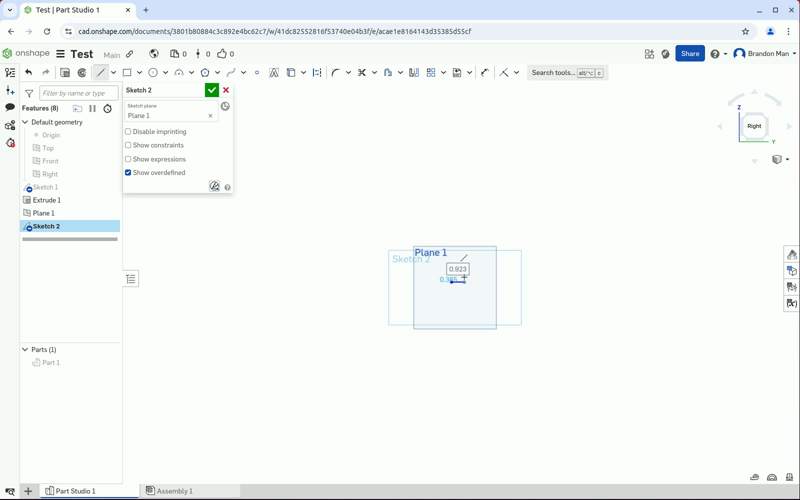
scroll(6)
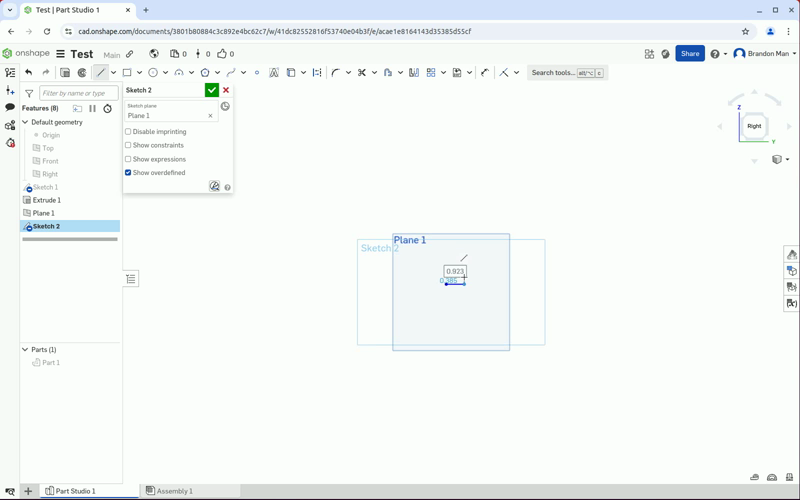
scroll(6)
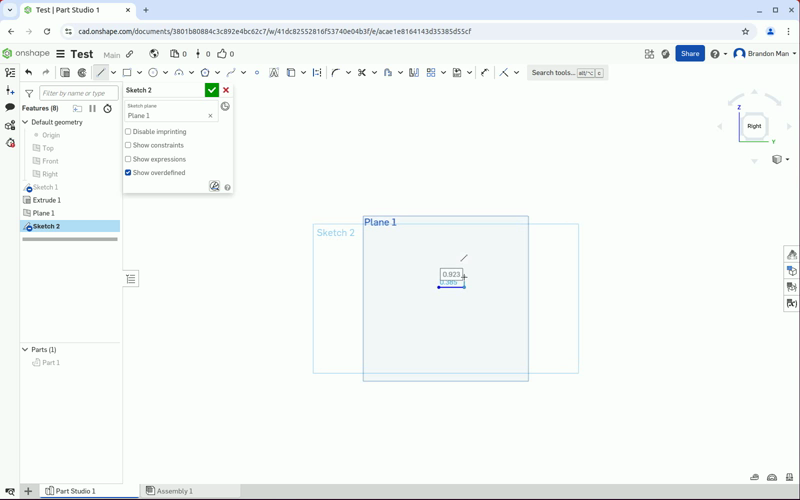
scroll(6)
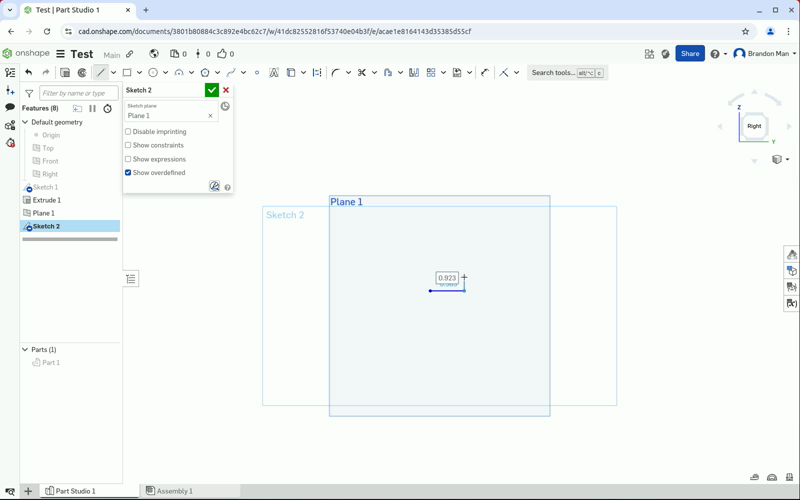
scroll(6)
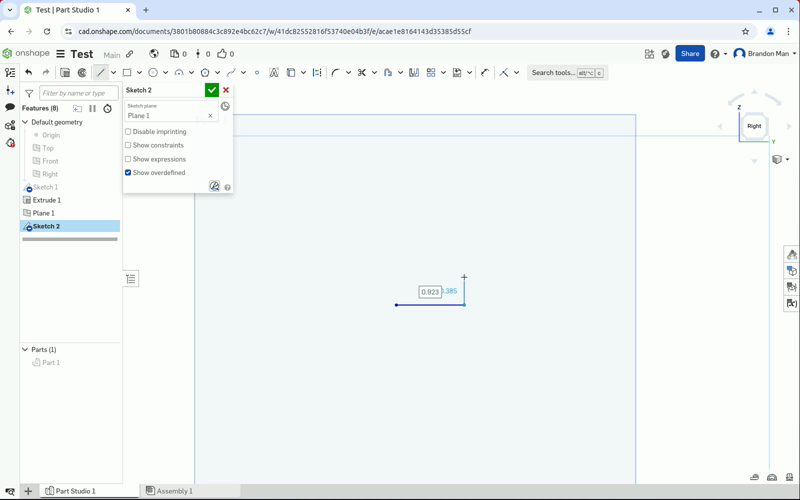
click(464, 276)
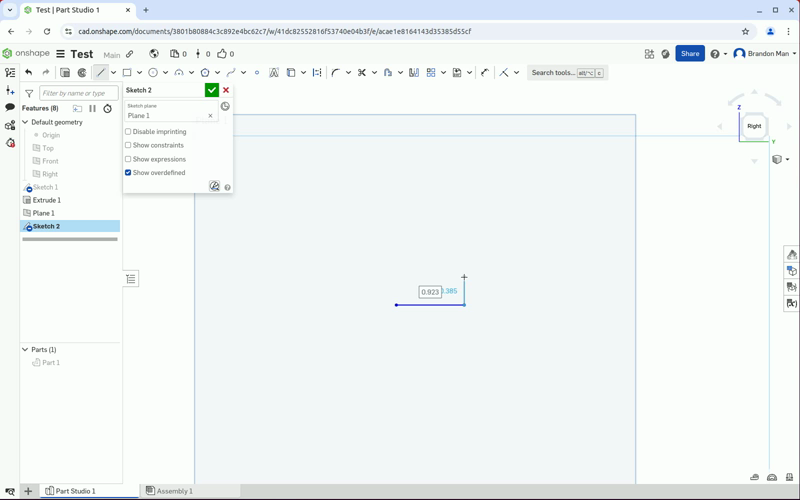
scroll(-6)
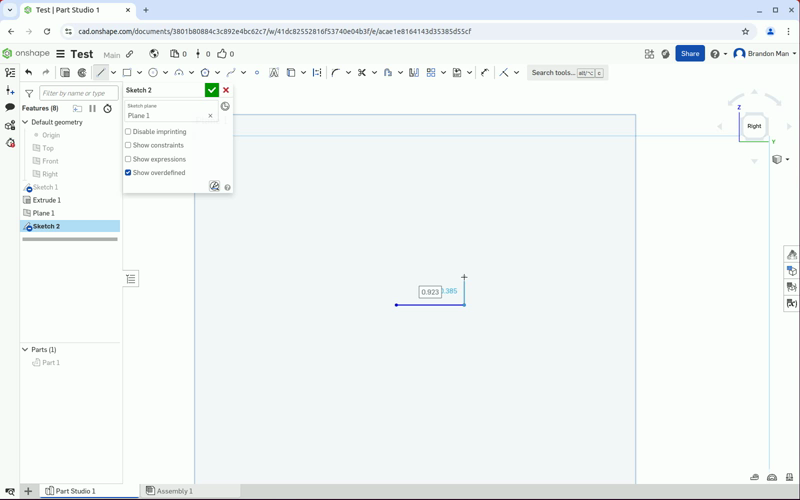
scroll(-6)
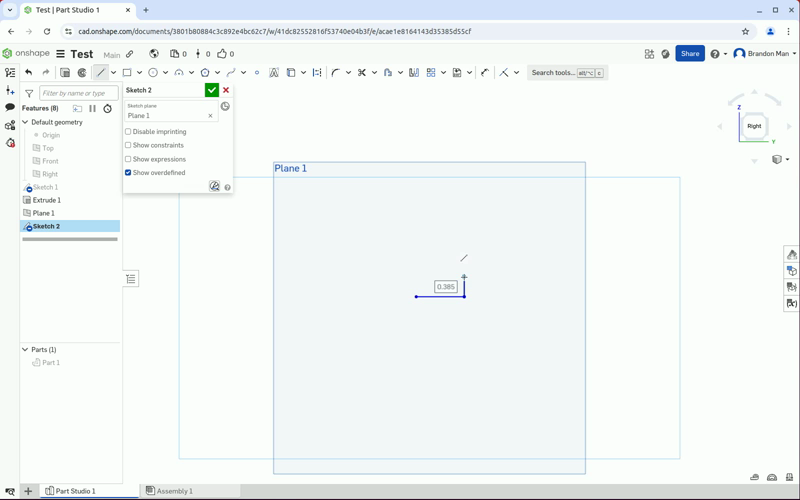
scroll(-6)
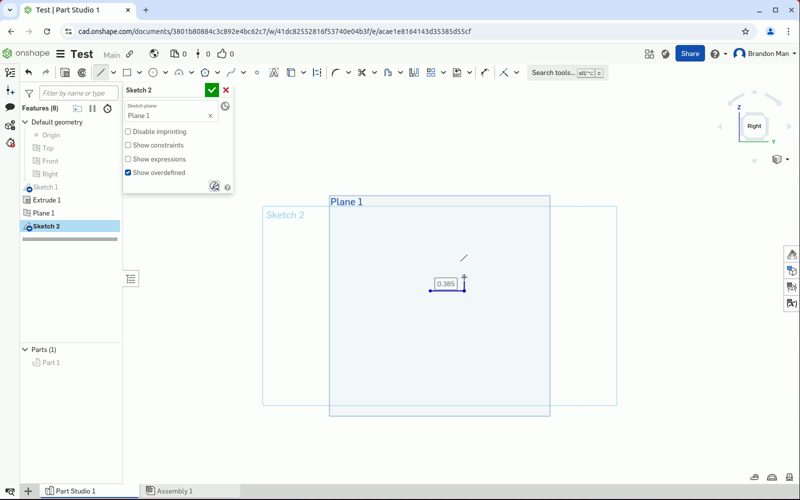
scroll(-6)
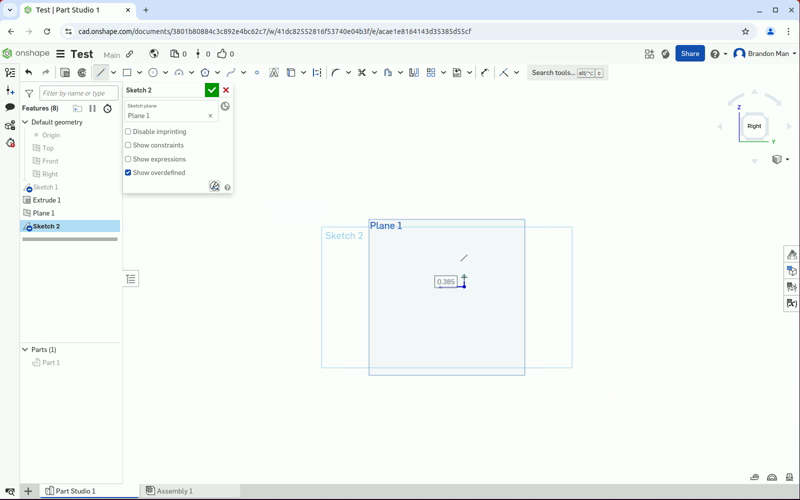
scroll(-6)
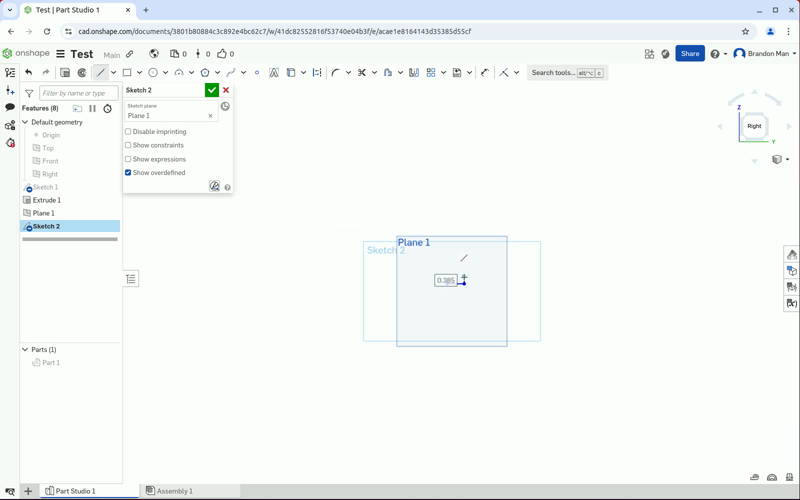
scroll(-6)
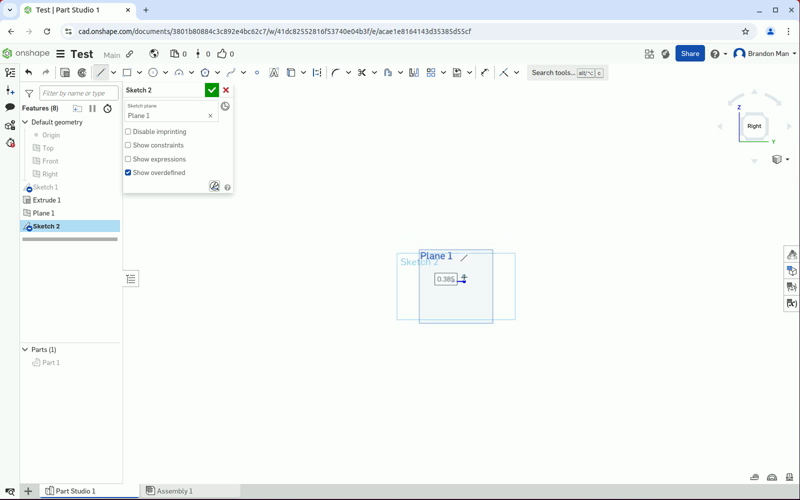
scroll(-6)
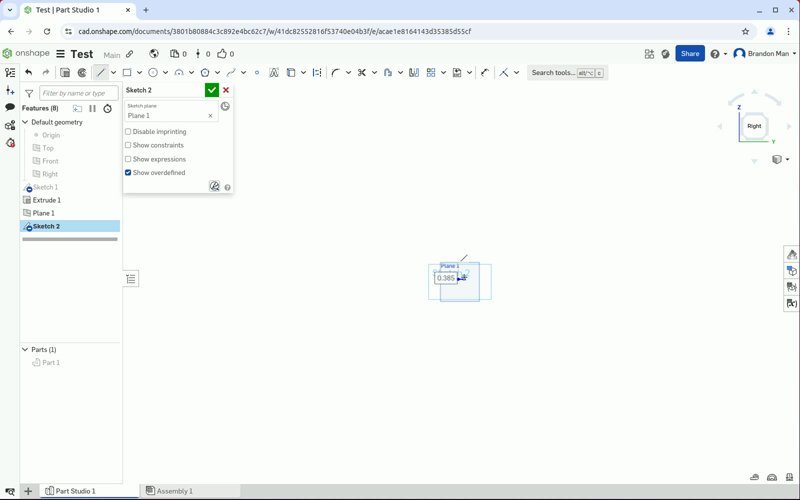
key_up(shift)
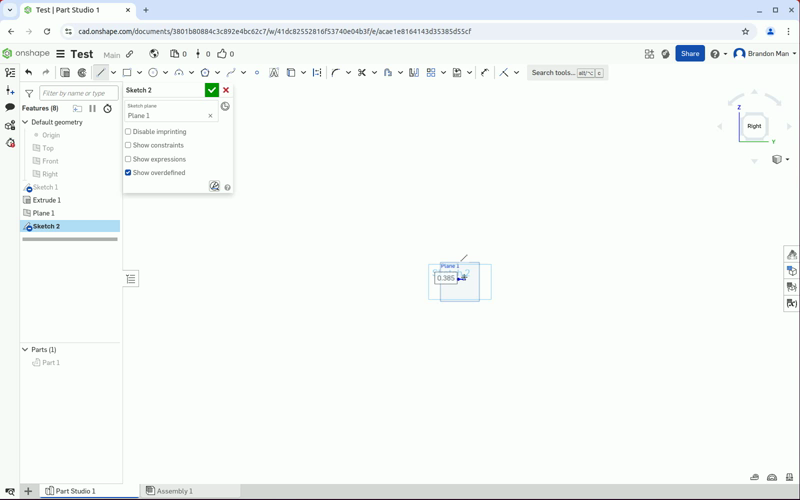
key_down(shift)
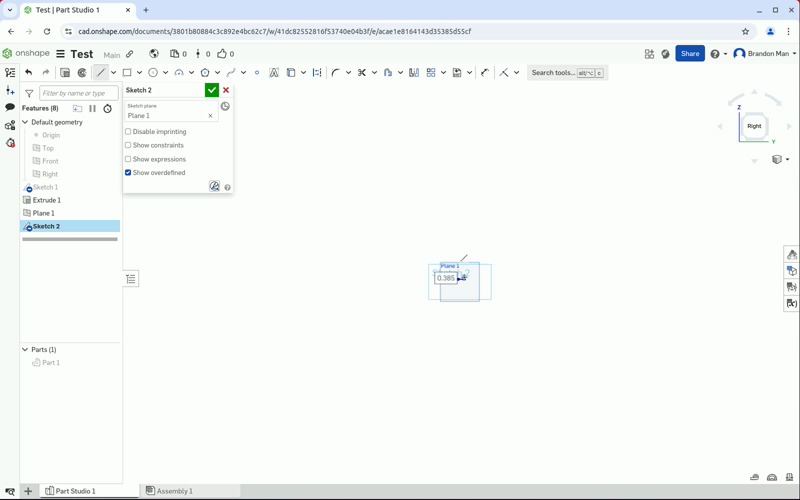
mouse_move(494, 276)
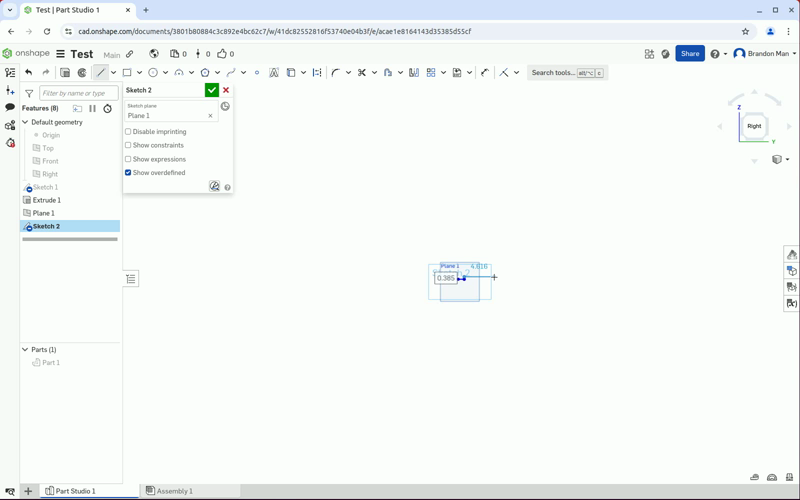
mouse_move(458, 276)
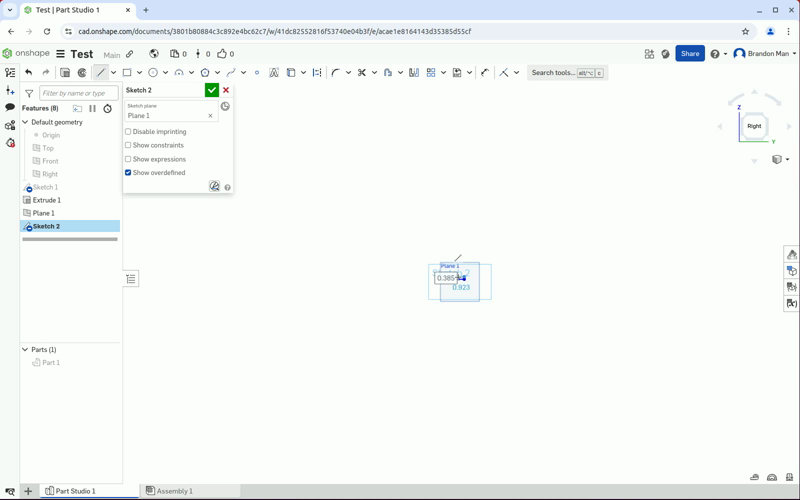
scroll(6)
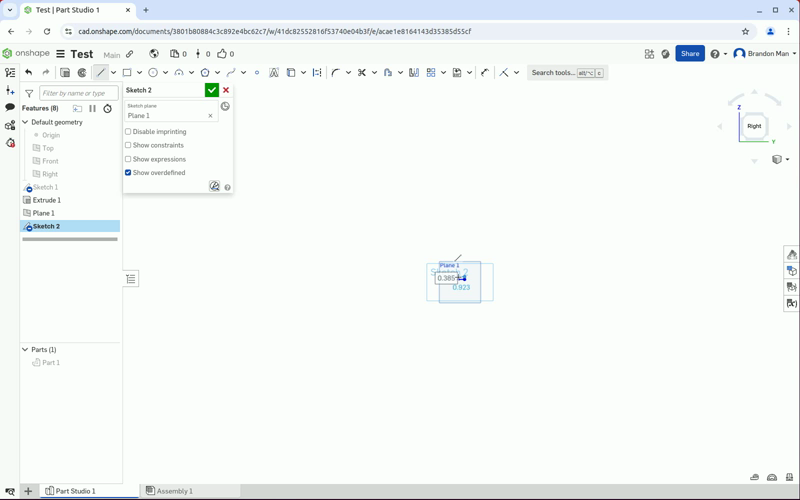
scroll(6)
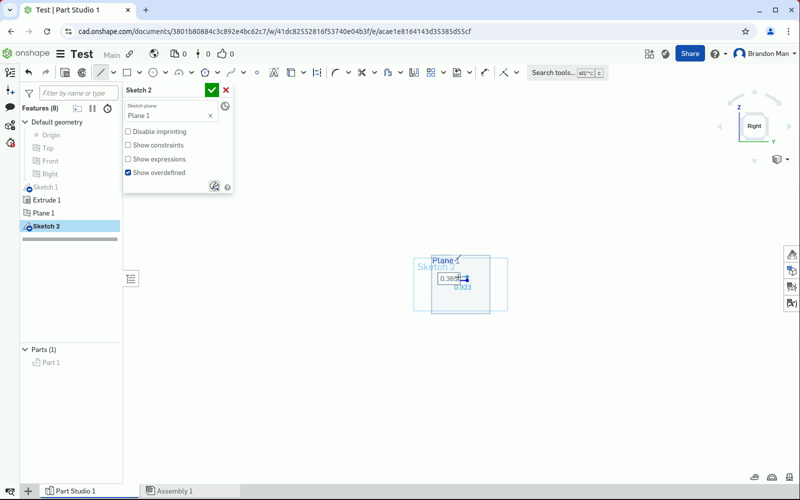
scroll(6)
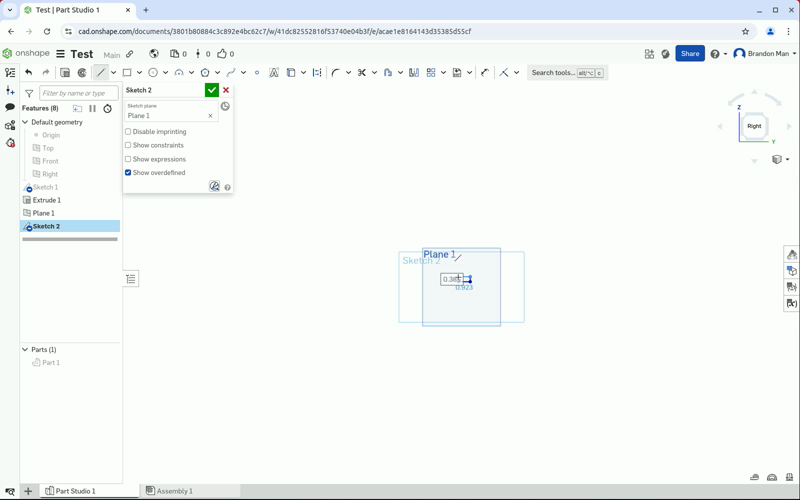
scroll(6)
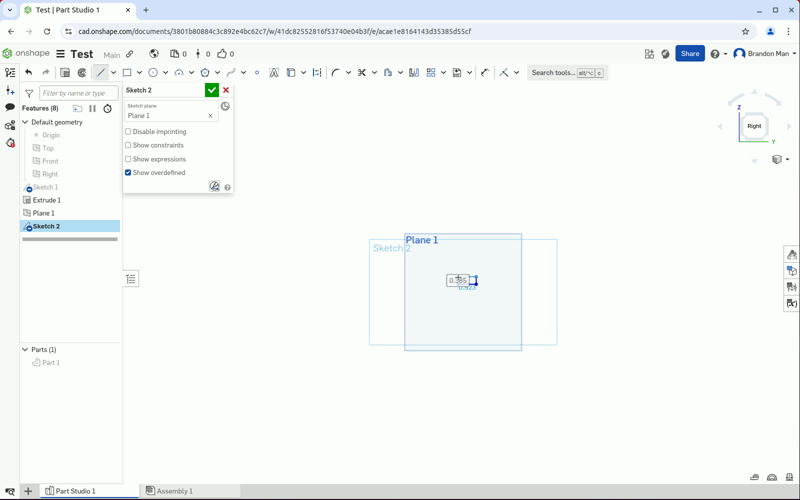
scroll(6)
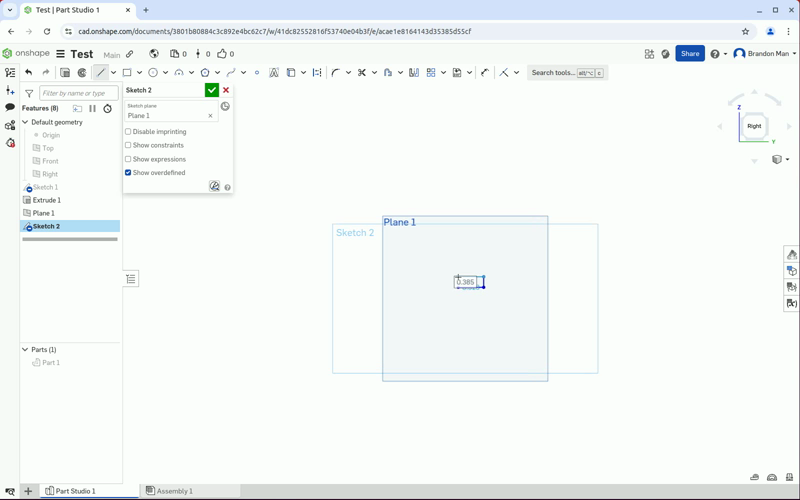
scroll(6)
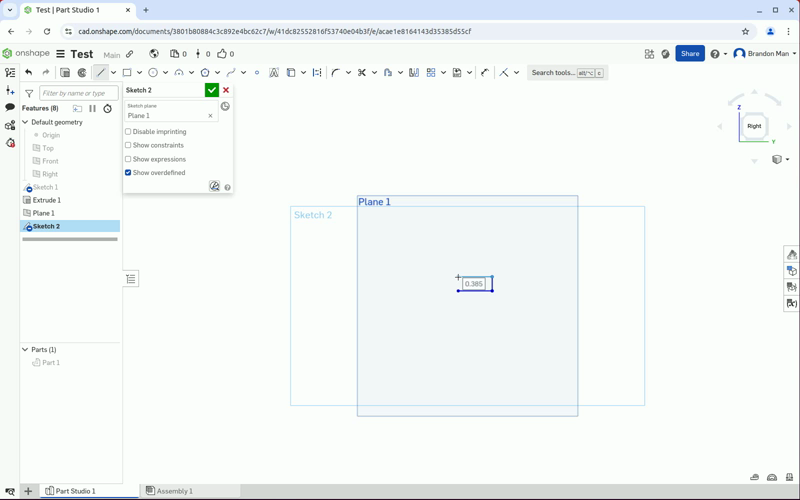
scroll(6)
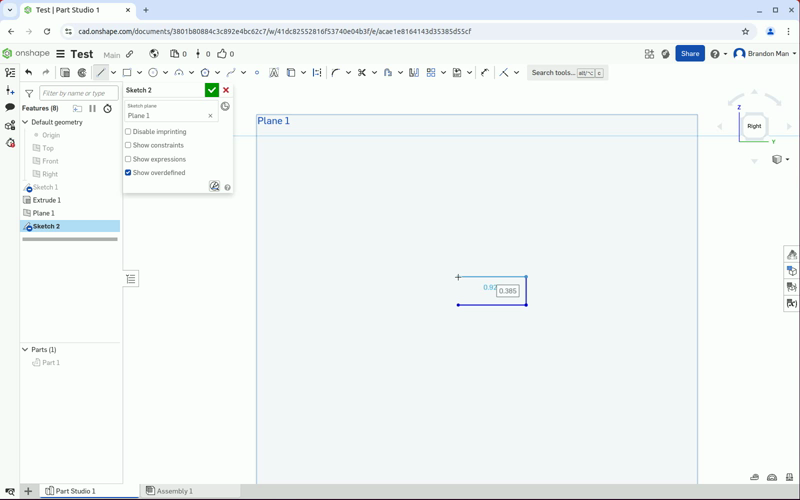
click(458, 276)
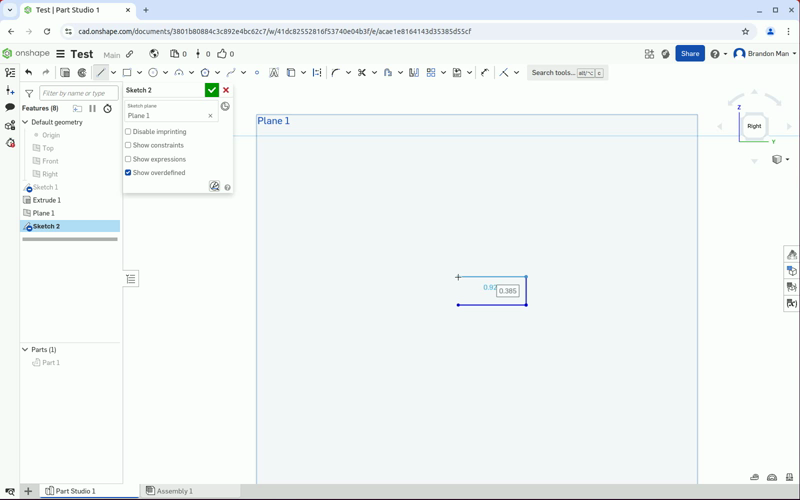
scroll(-6)
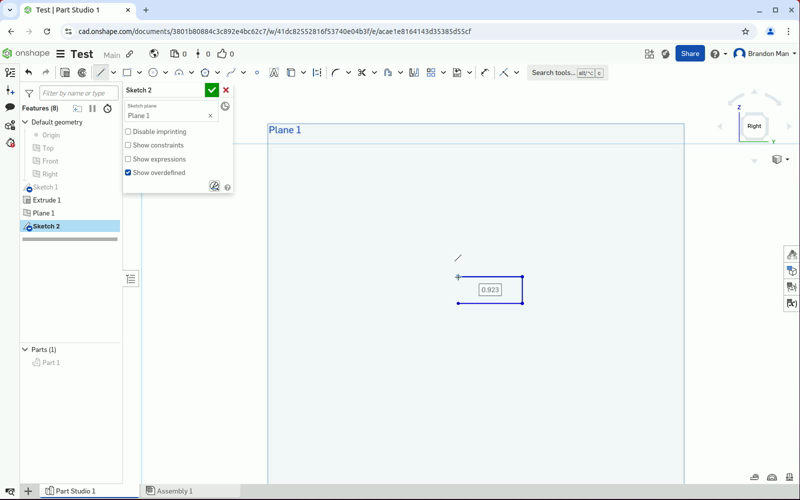
scroll(-6)
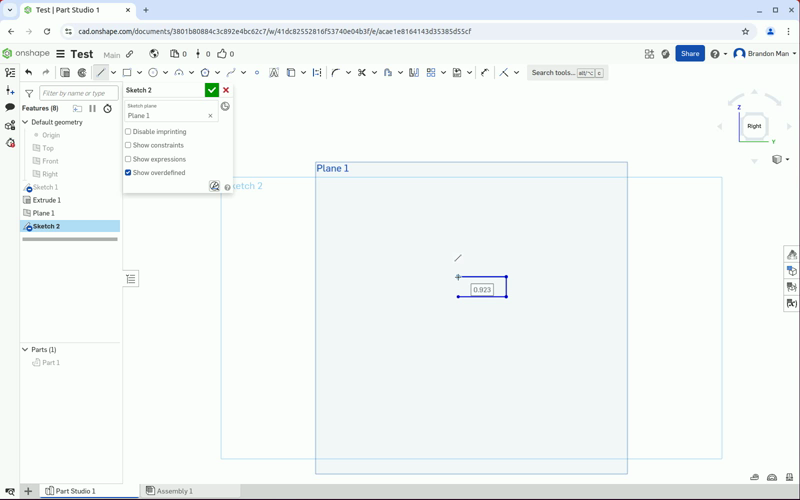
scroll(-6)
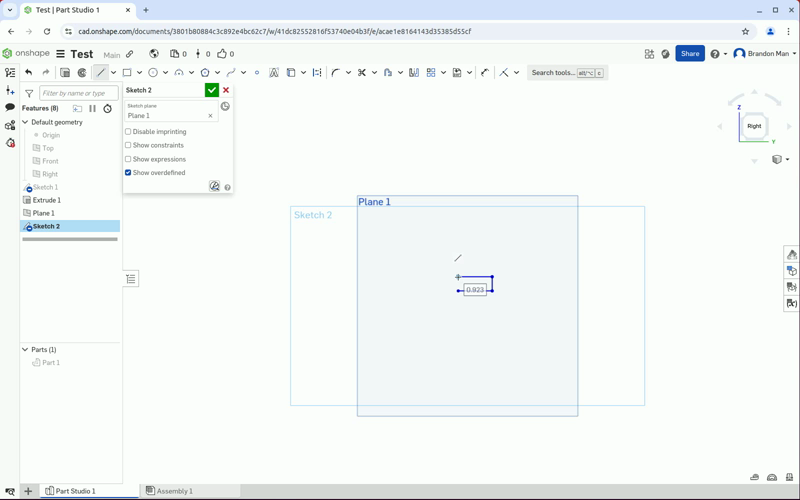
scroll(-6)
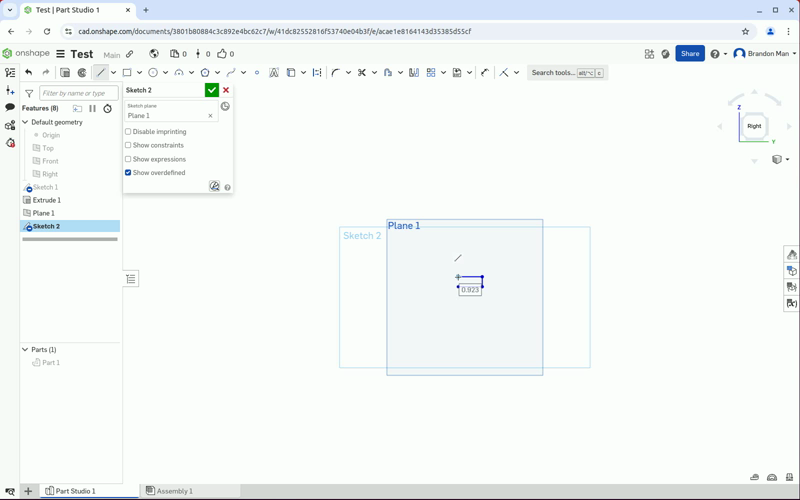
scroll(-6)
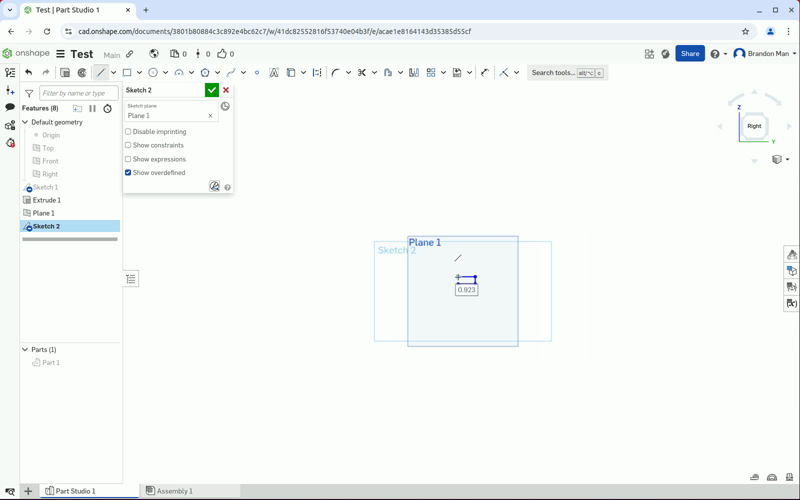
scroll(-6)
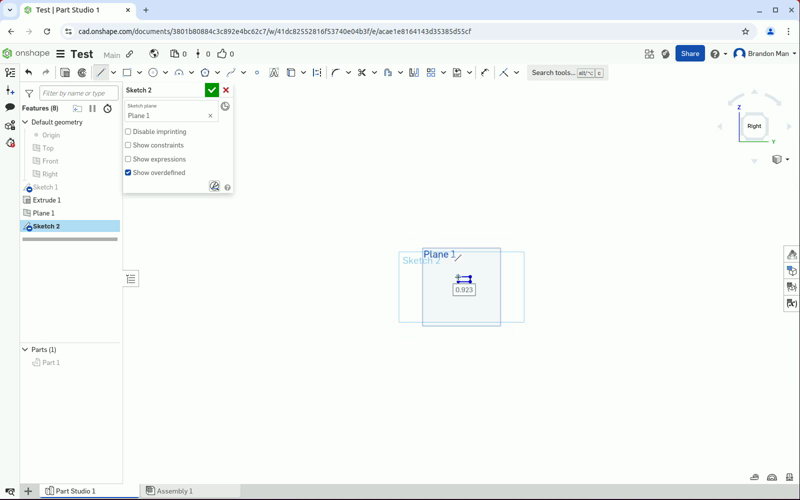
scroll(-6)
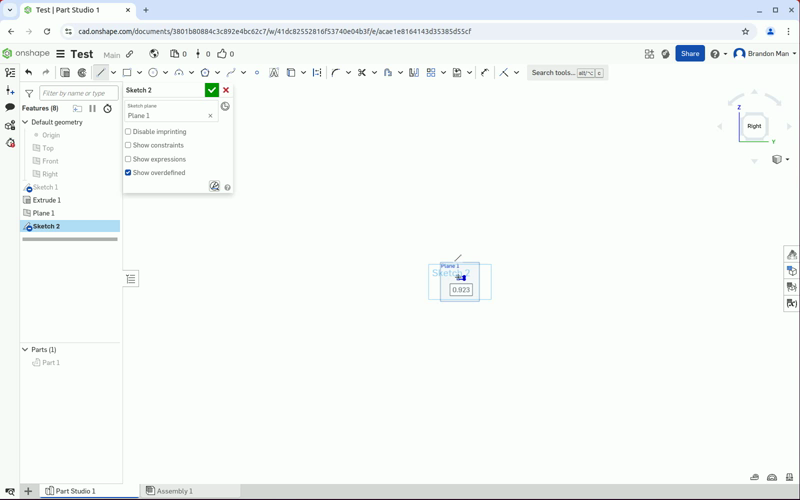
key_up(shift)
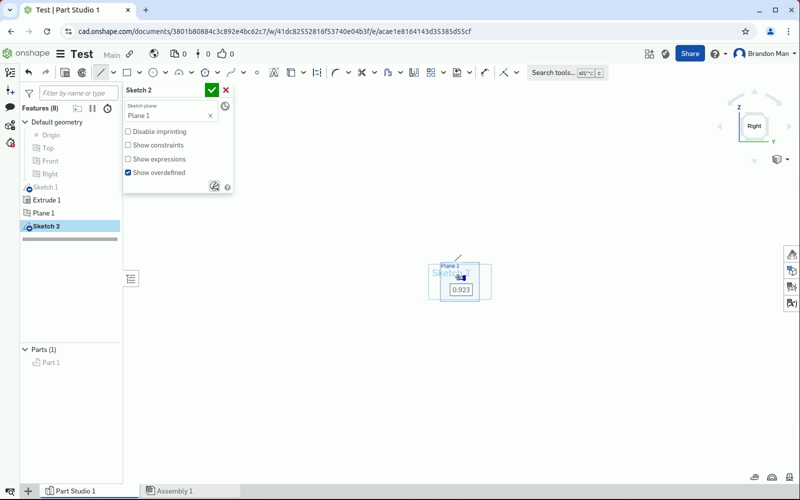
mouse_move(488, 276)
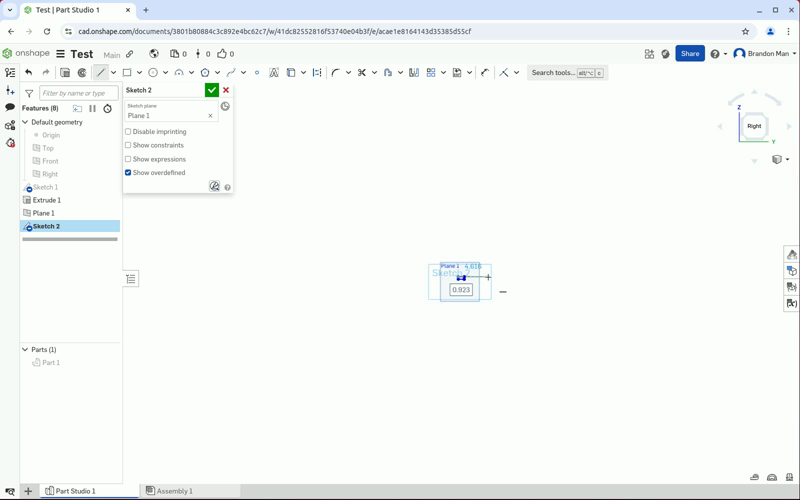
key_down(shift)
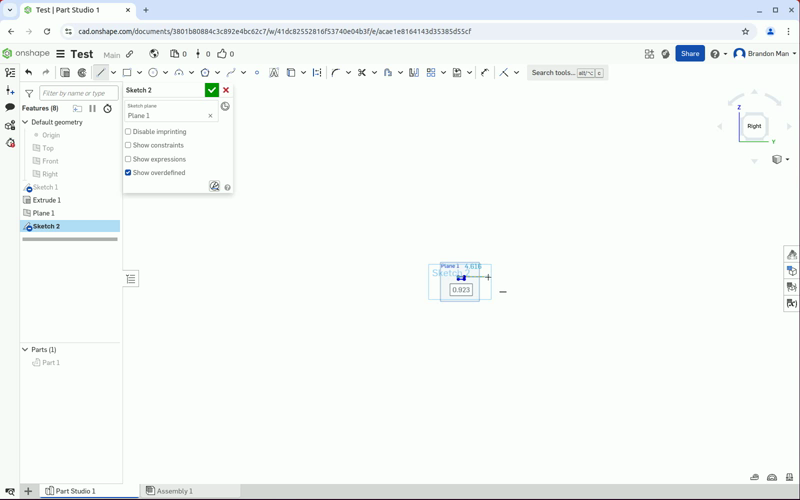
mouse_move(458, 279)
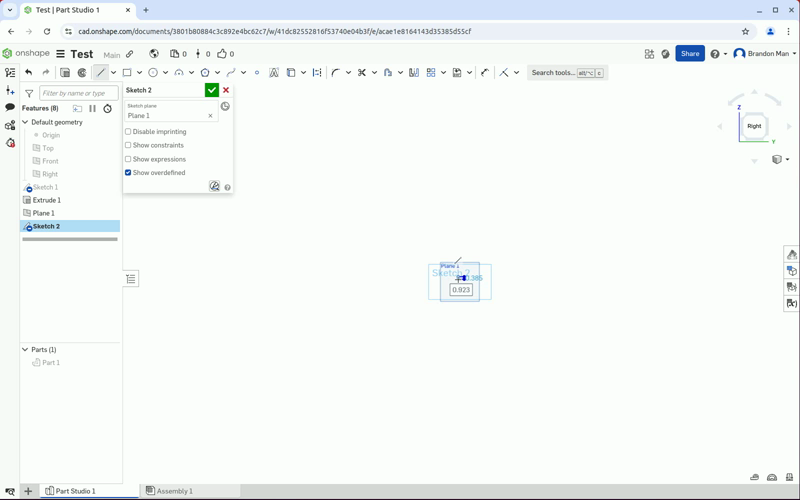
scroll(6)
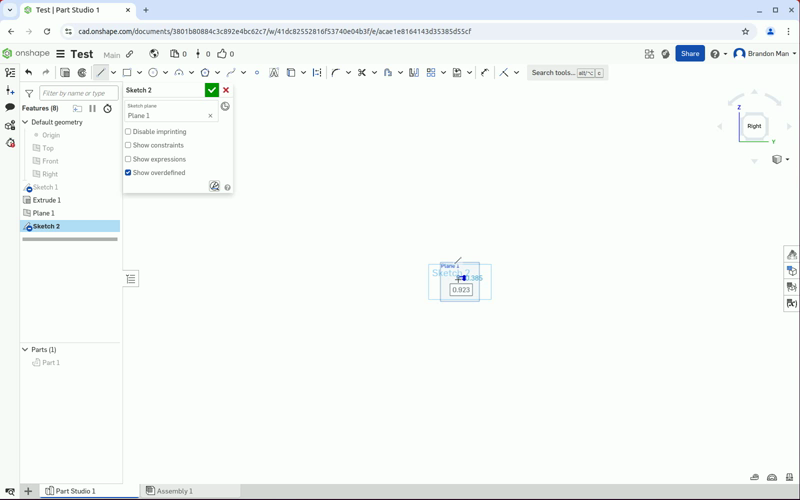
scroll(6)
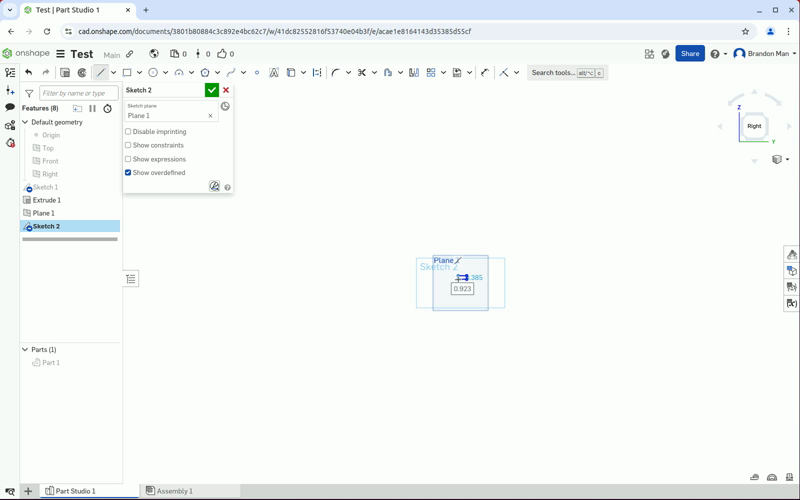
scroll(6)
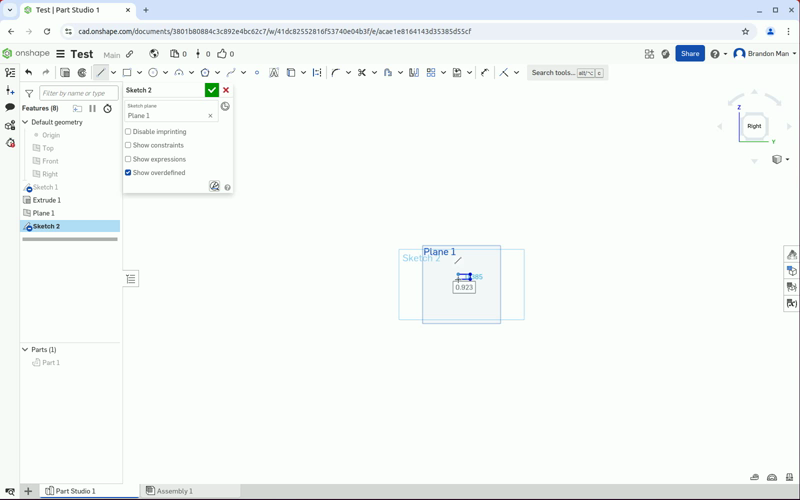
scroll(6)
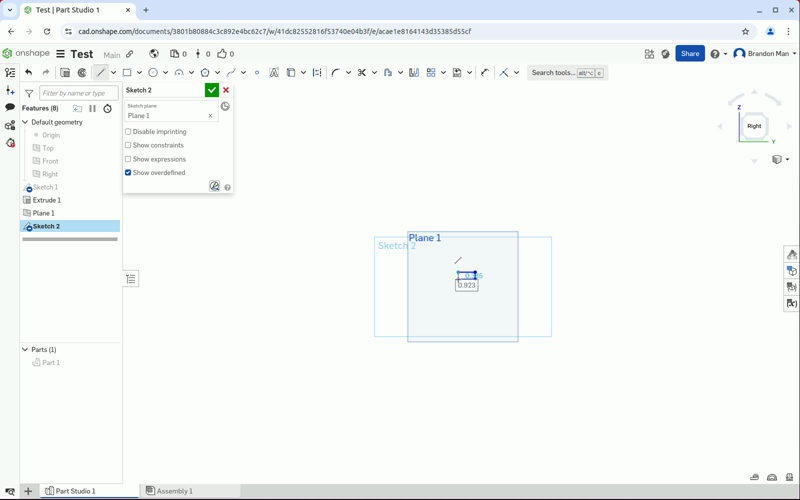
scroll(6)
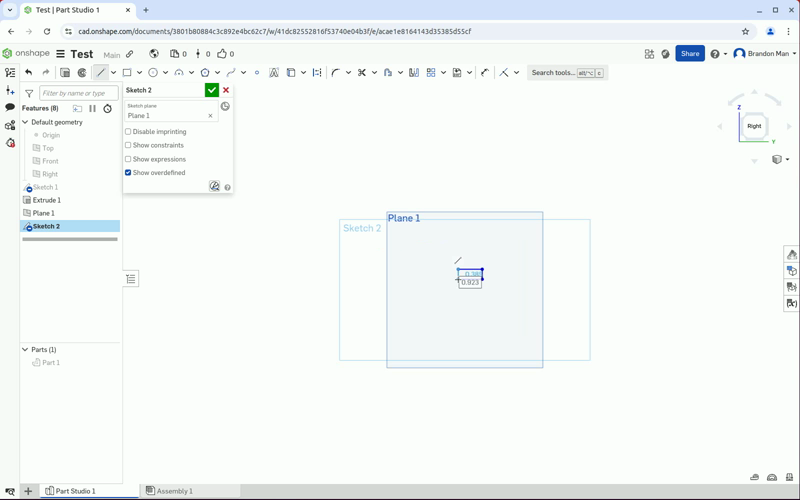
scroll(6)
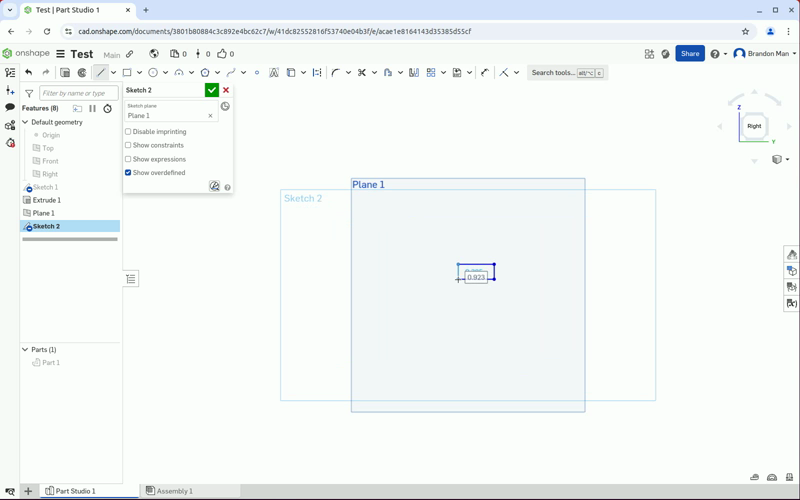
scroll(6)
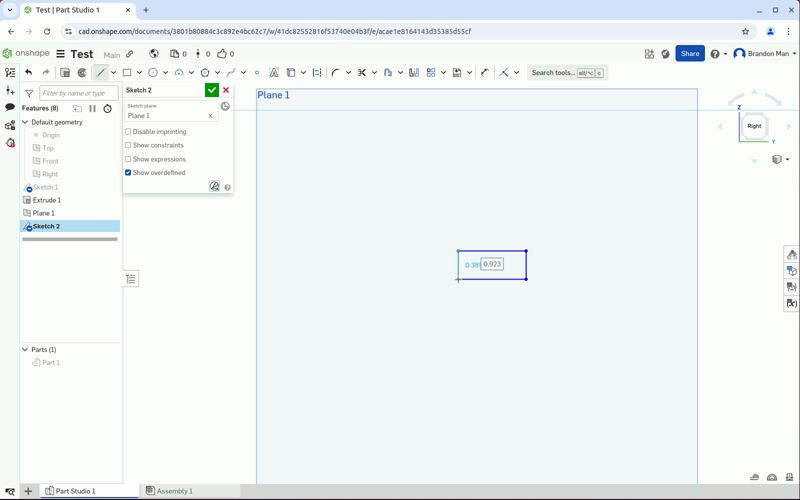
key_up(shift)
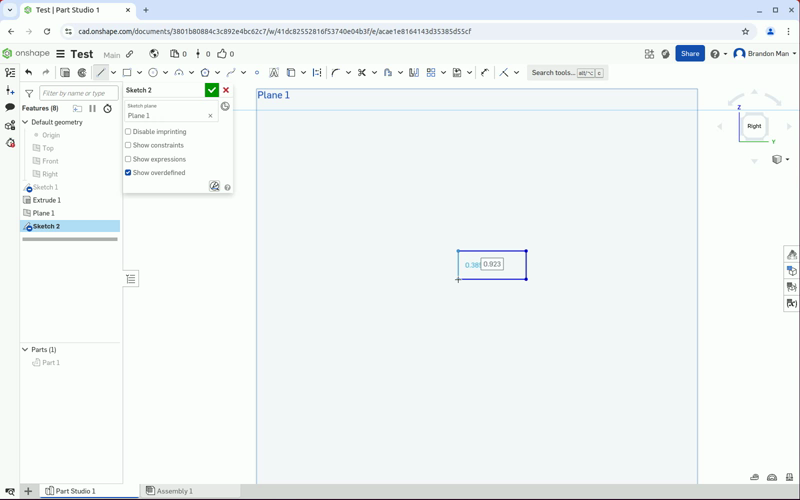
click(458, 279)
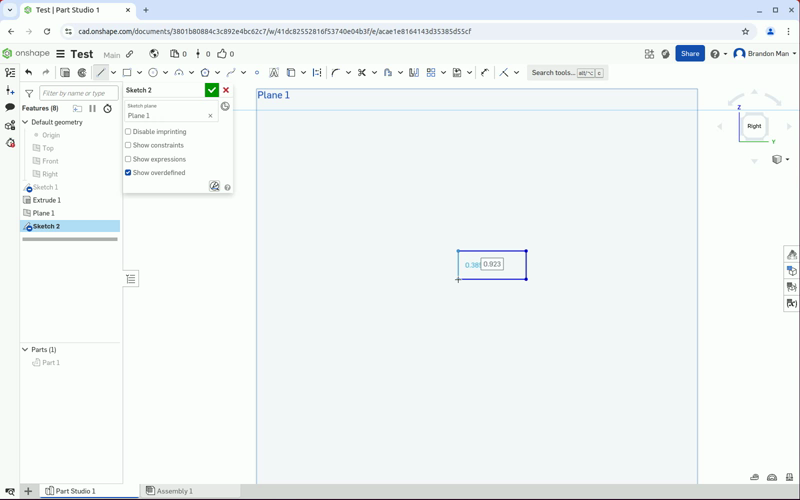
scroll(-6)
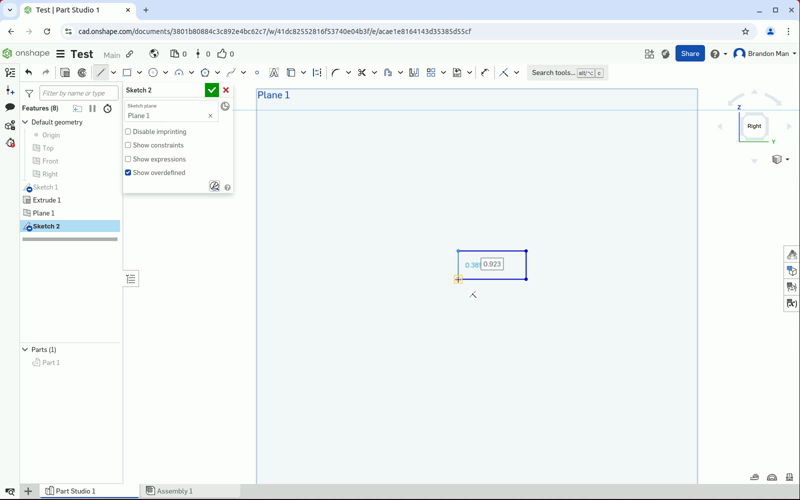
scroll(-6)
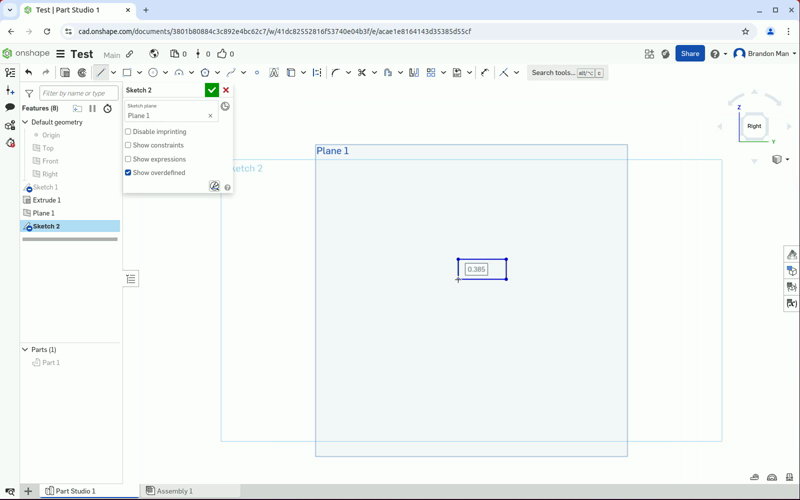
scroll(-6)
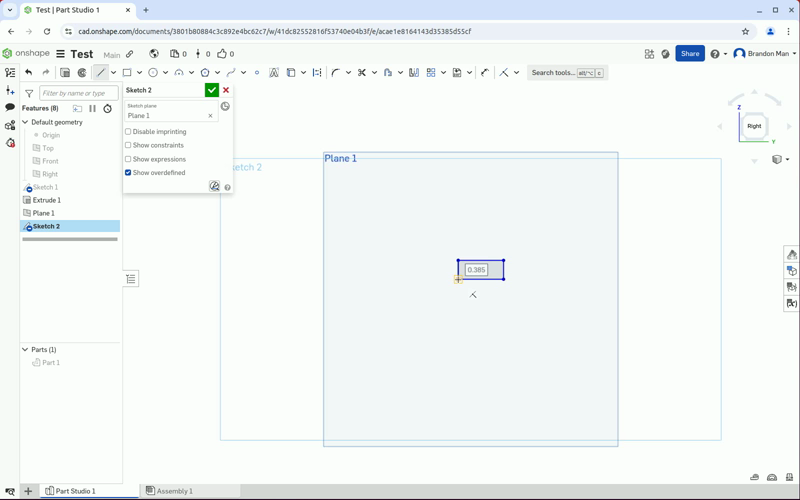
scroll(-6)
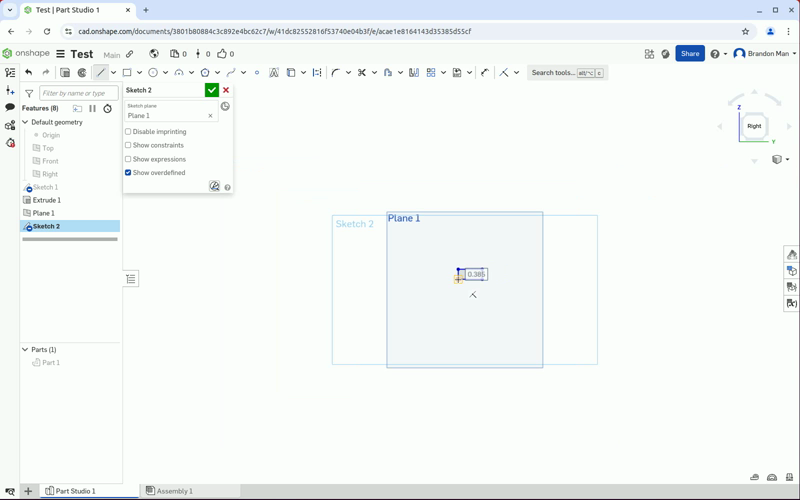
scroll(-6)
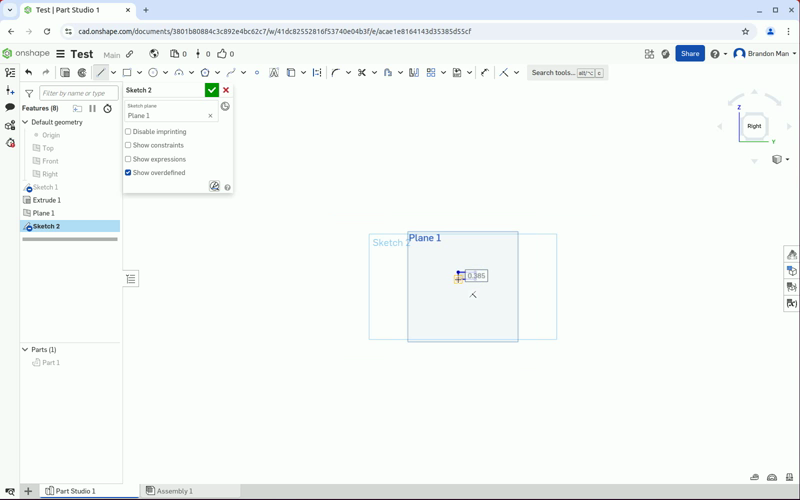
scroll(-6)
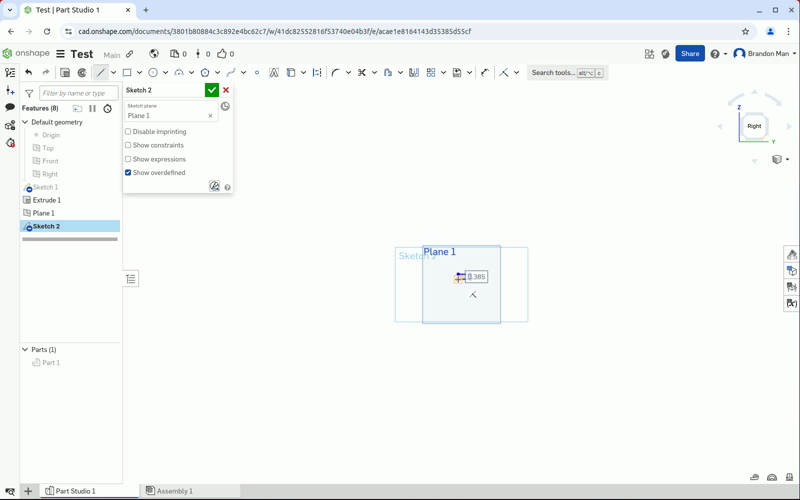
scroll(-6)
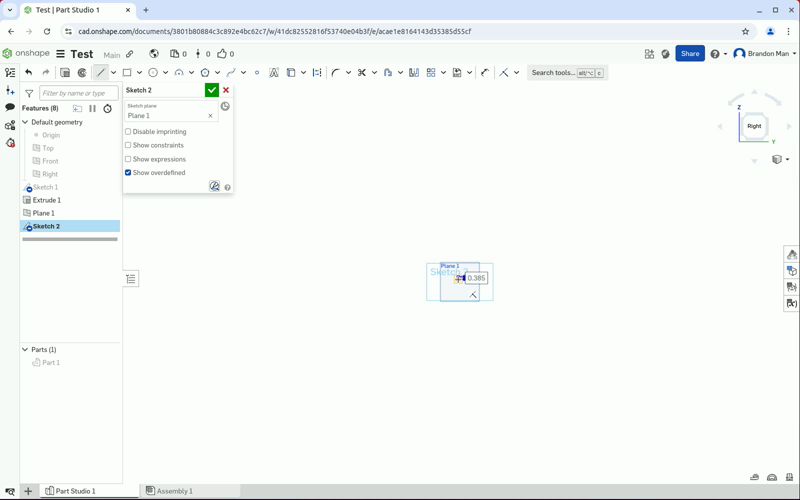
key(esc)
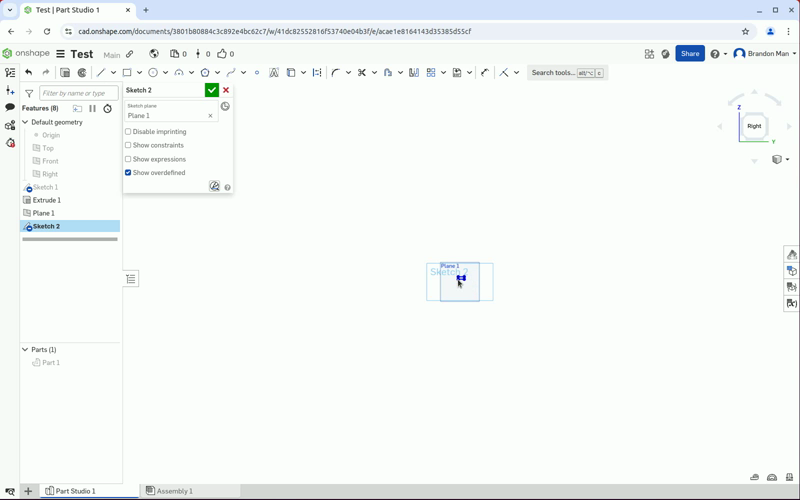
mouse_move(463, 278)
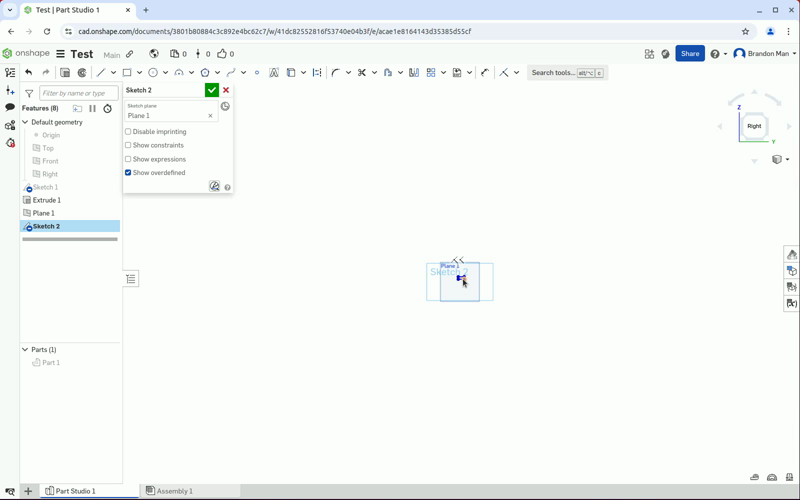
scroll(6)
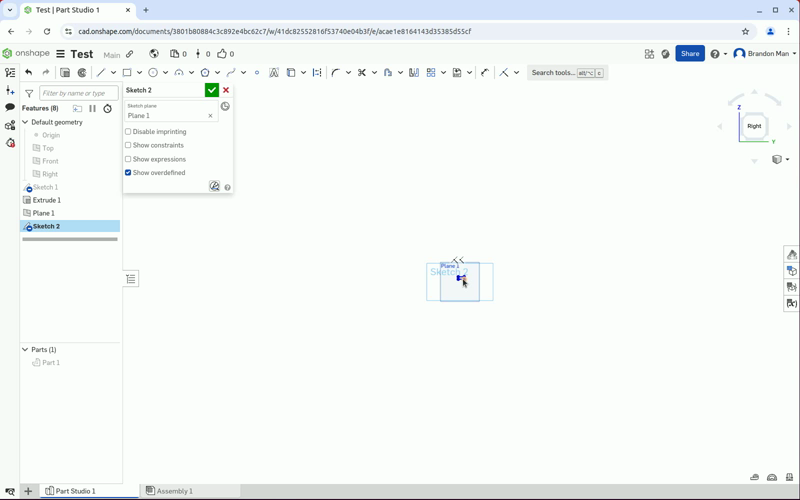
scroll(6)
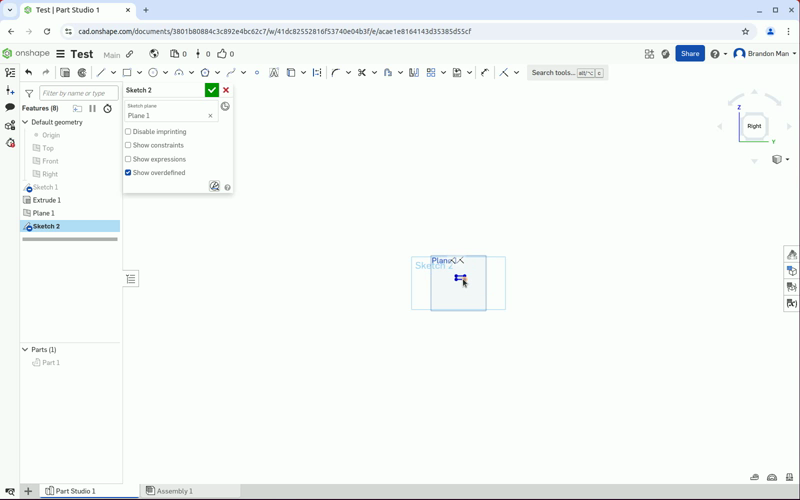
scroll(6)
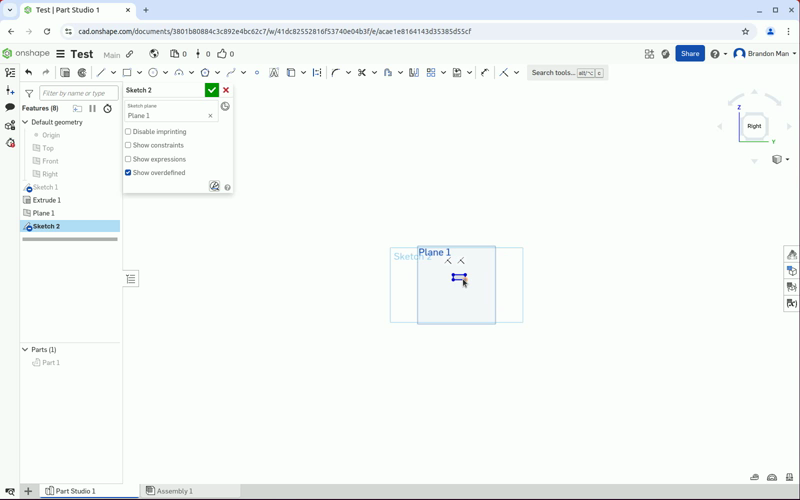
scroll(6)
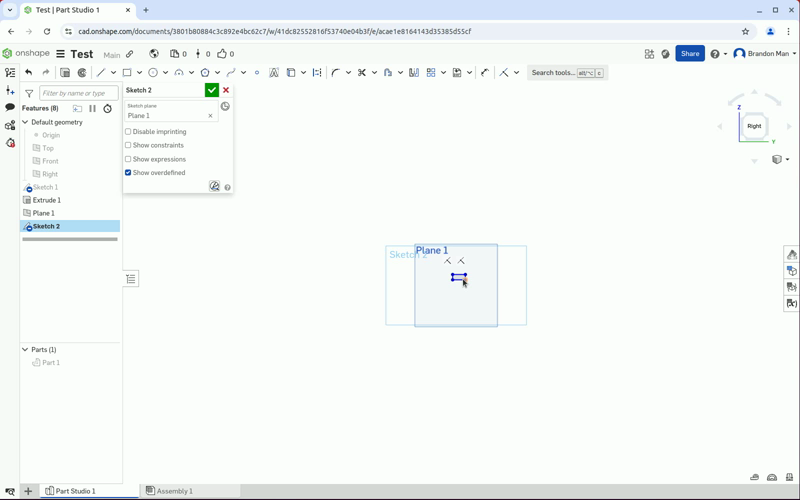
scroll(6)
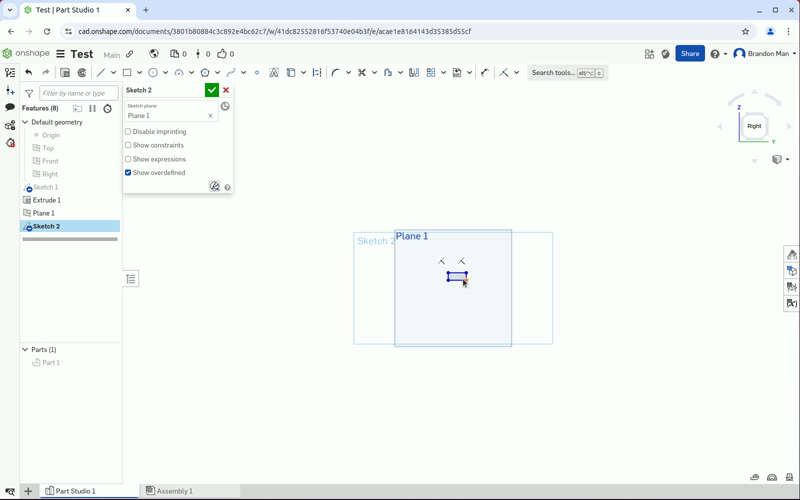
scroll(6)
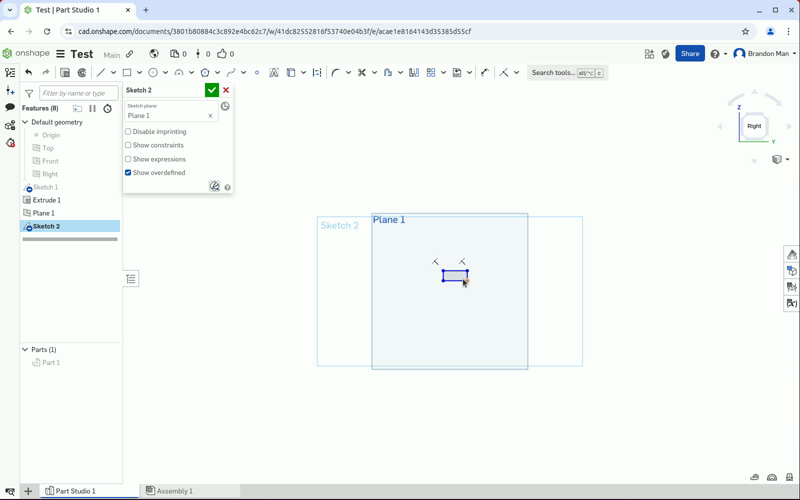
scroll(6)
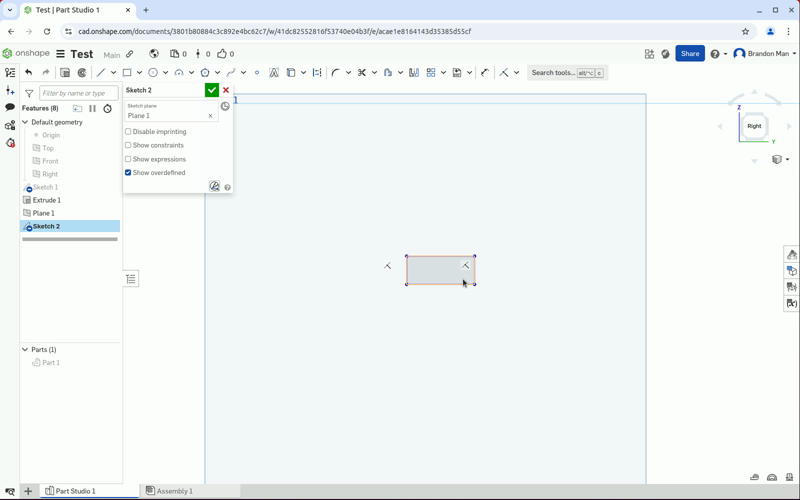
click(463, 278)
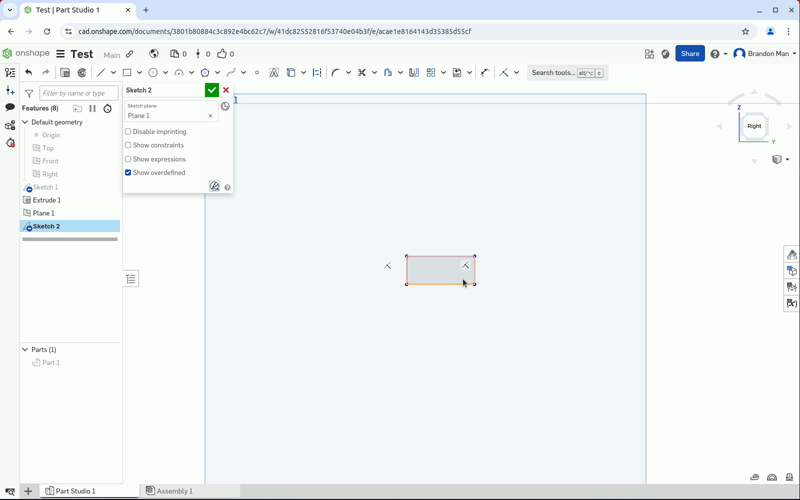
scroll(-6)
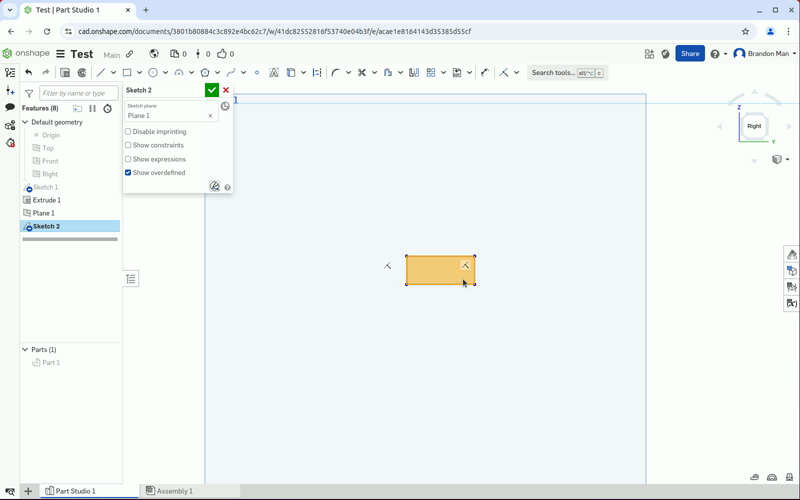
scroll(-6)
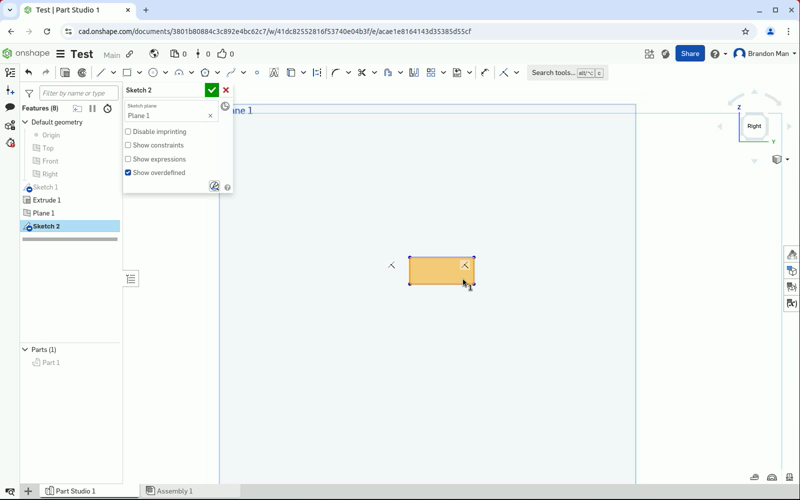
scroll(-6)
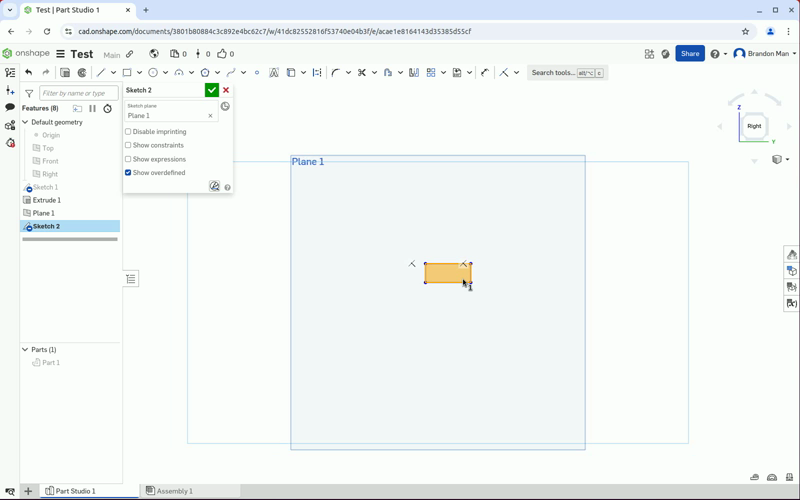
scroll(-6)
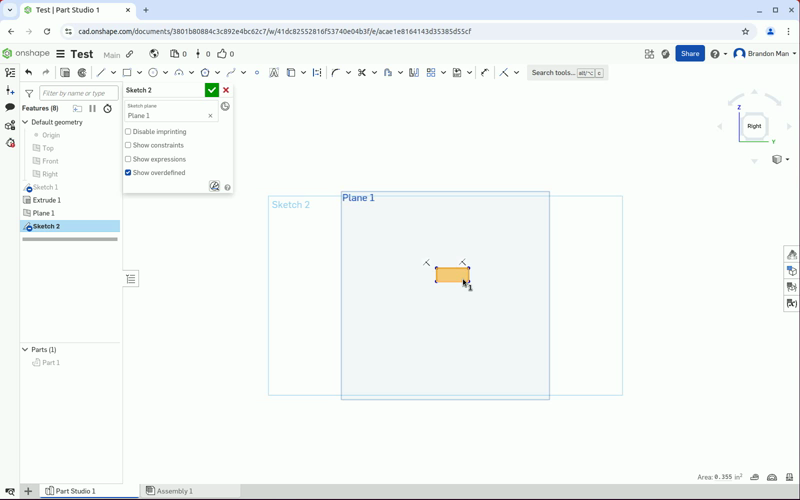
scroll(-6)
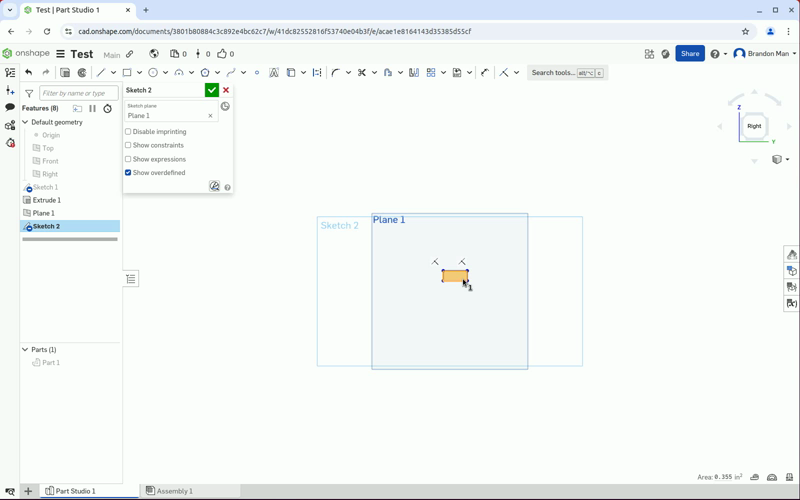
scroll(-6)
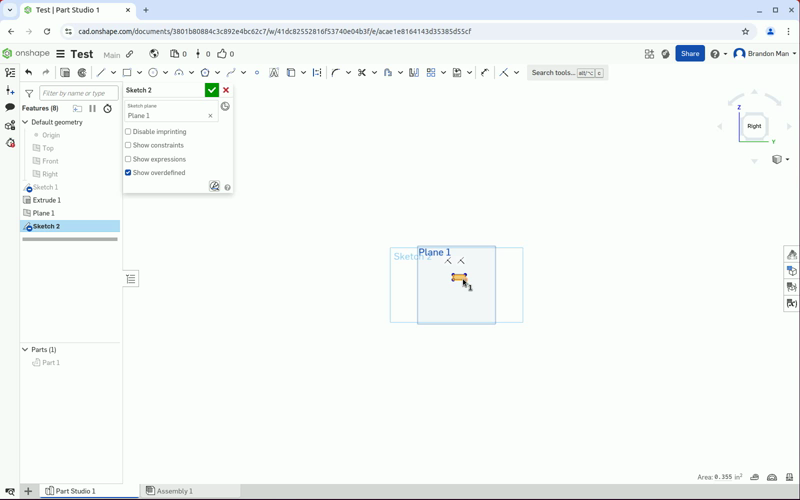
scroll(-6)
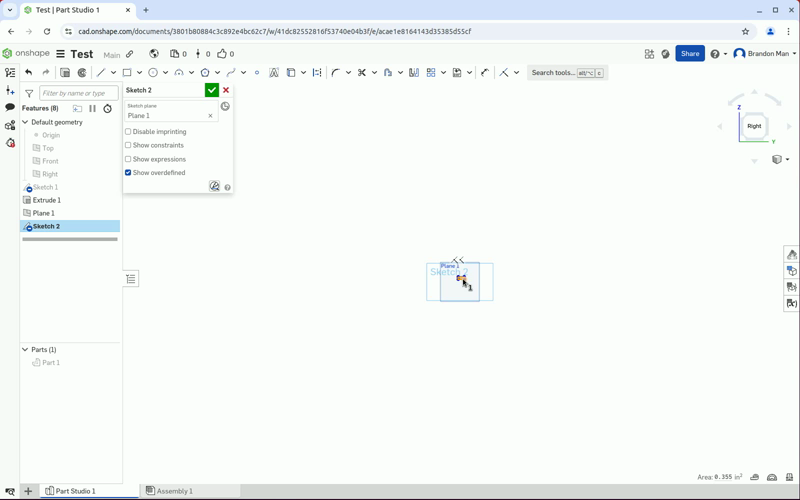
mouse_move(73, 352)
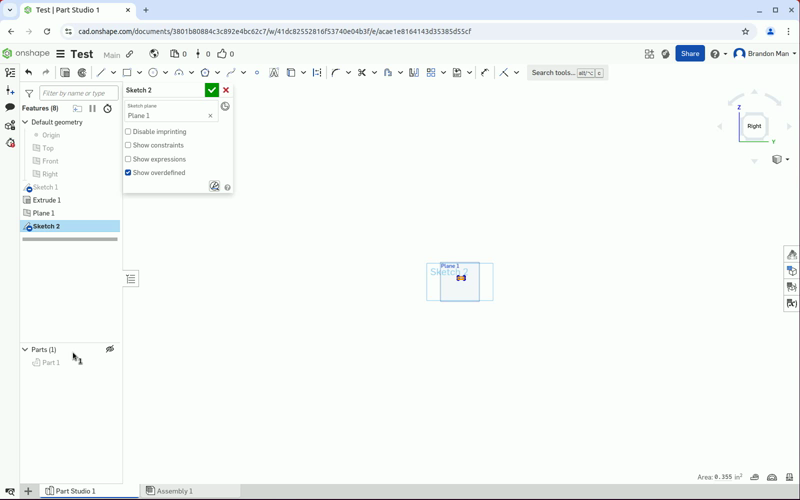
key(shift+y)
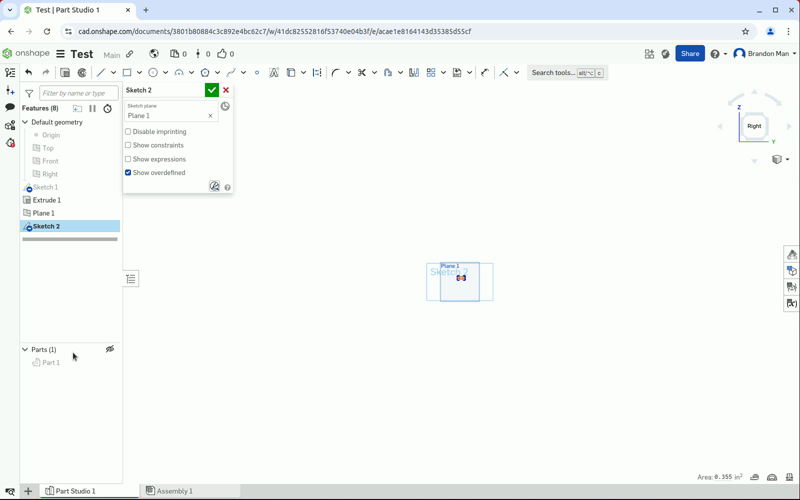
key(shift+e)
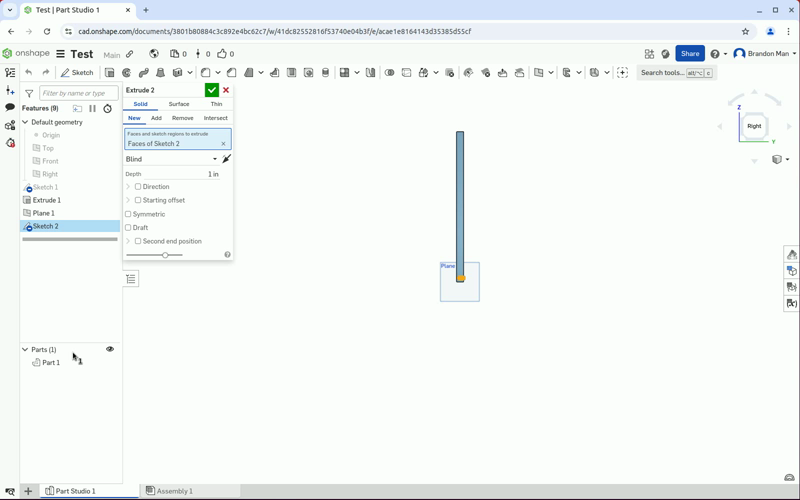
mouse_move(143, 106)
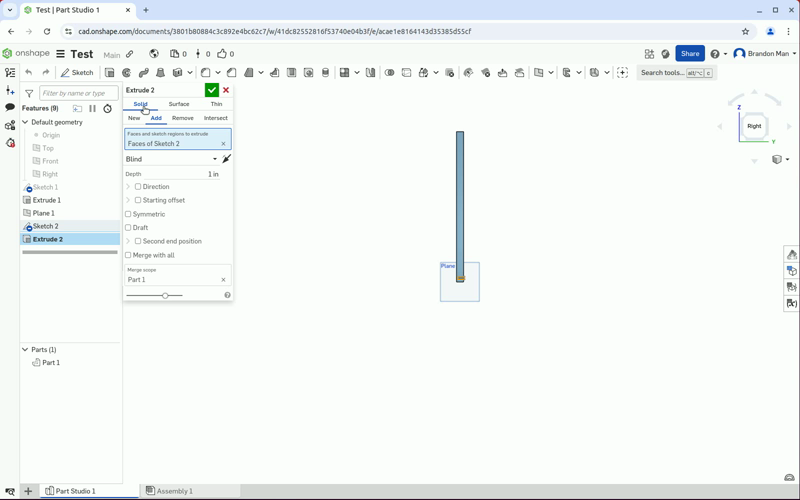
click(143, 106)
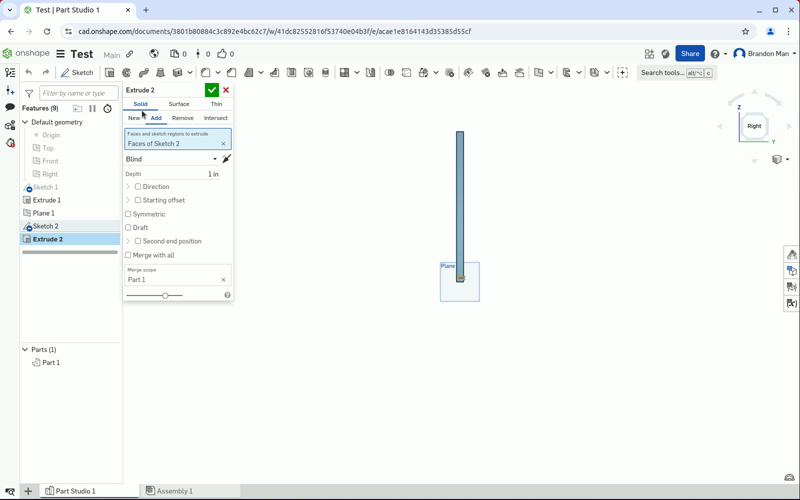
mouse_move(137, 120)
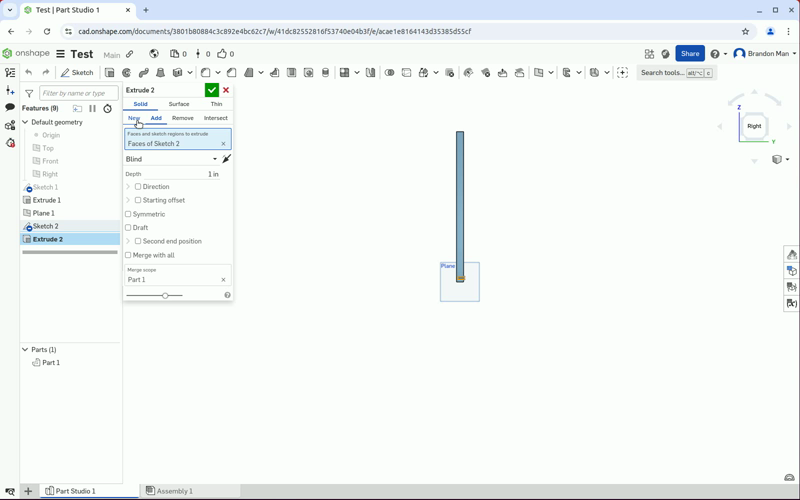
click(137, 120)
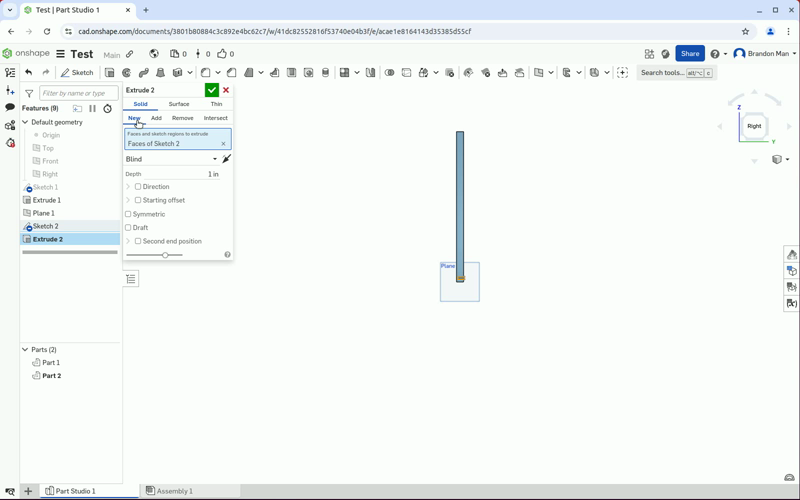
key(tab, 4)
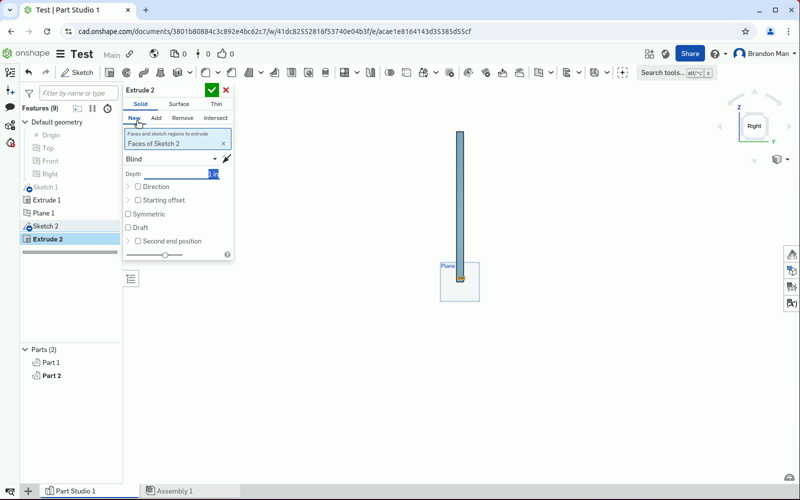
text(0.481)
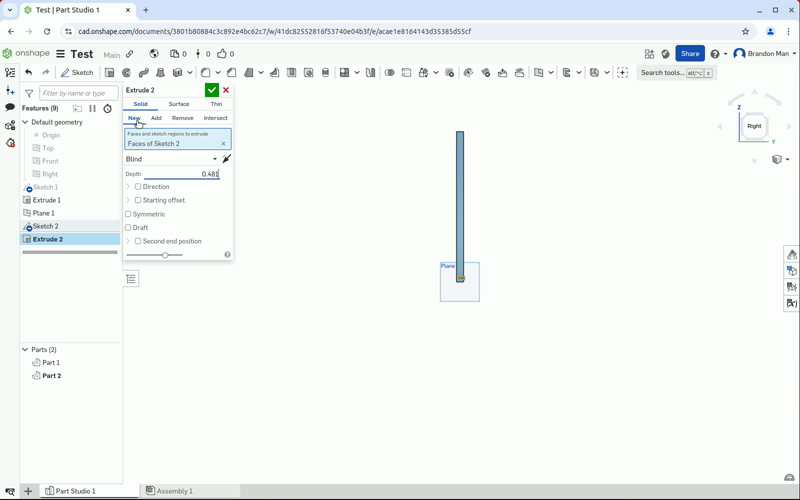
key(enter)
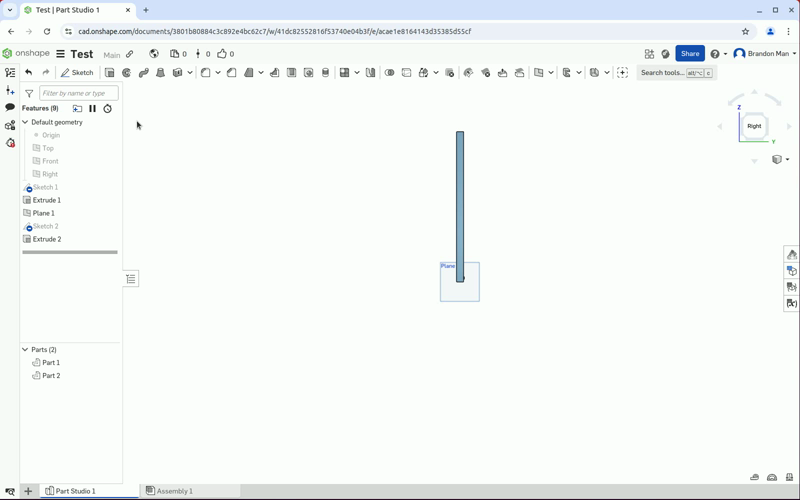
key(shift+h)
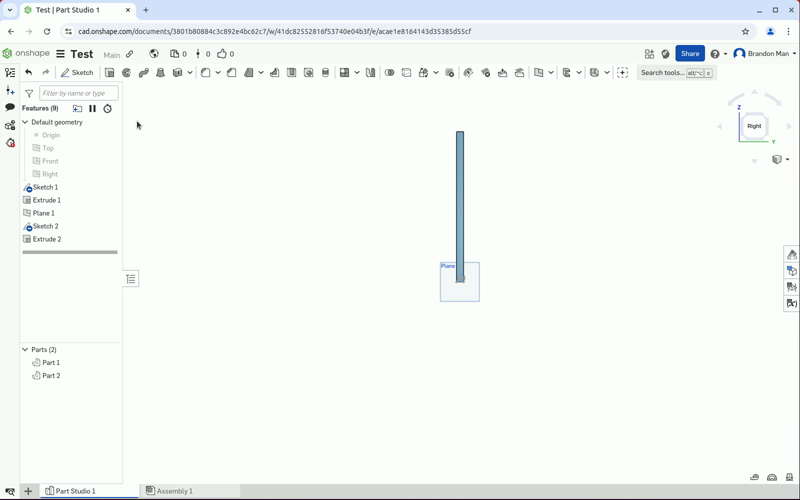
key(shift+h)
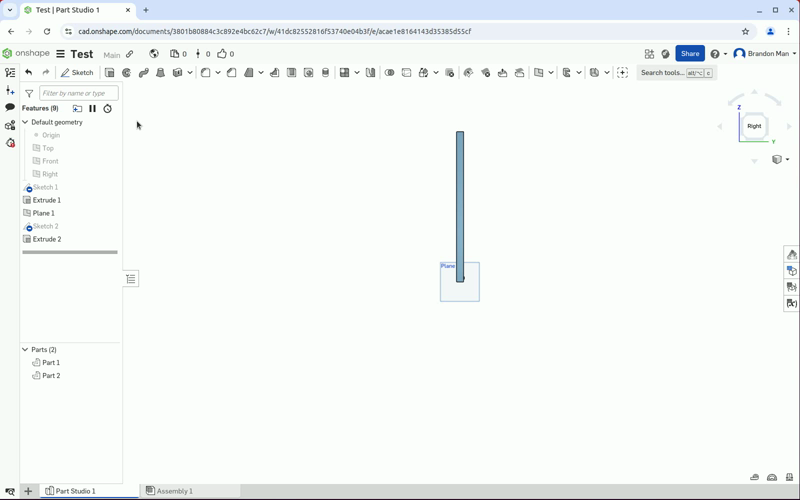
mouse_move(73, 189)
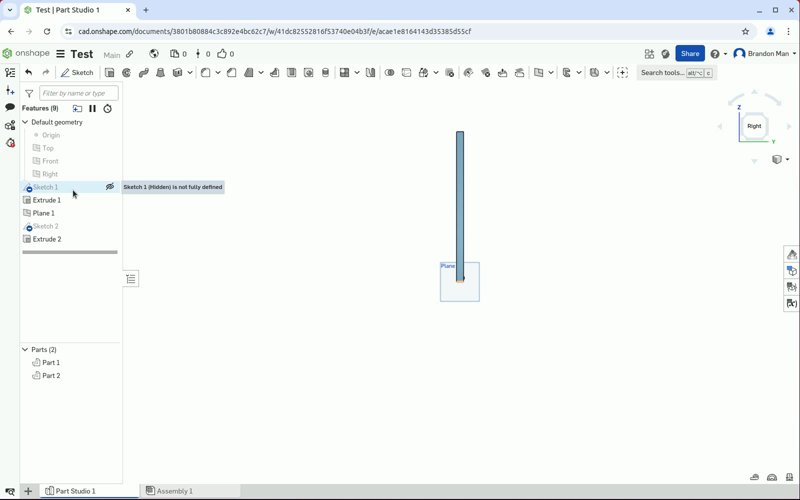
click(73, 189)
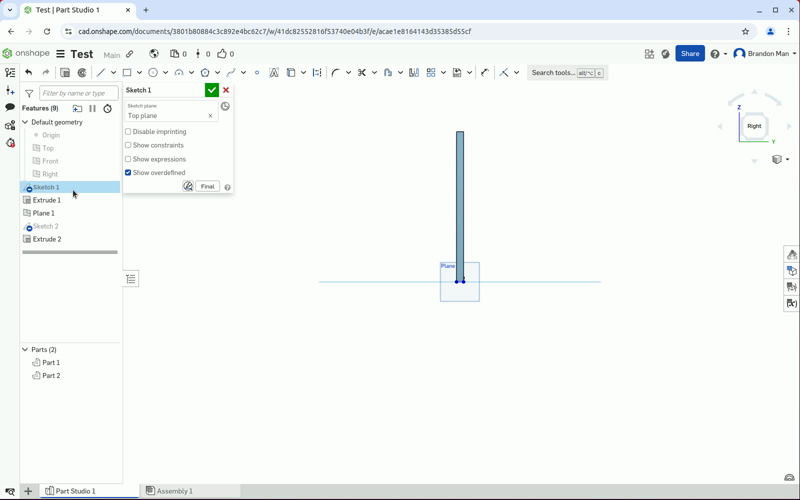
mouse_move(229, 92)
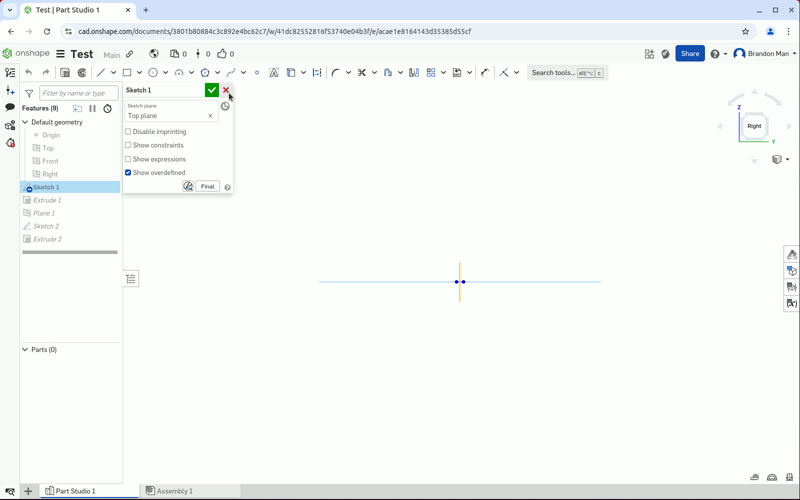
click(229, 92)
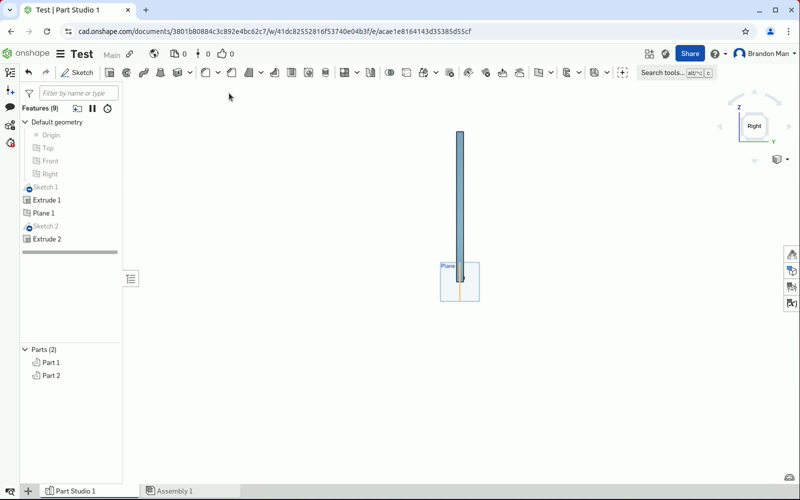
mouse_move(541, 75)
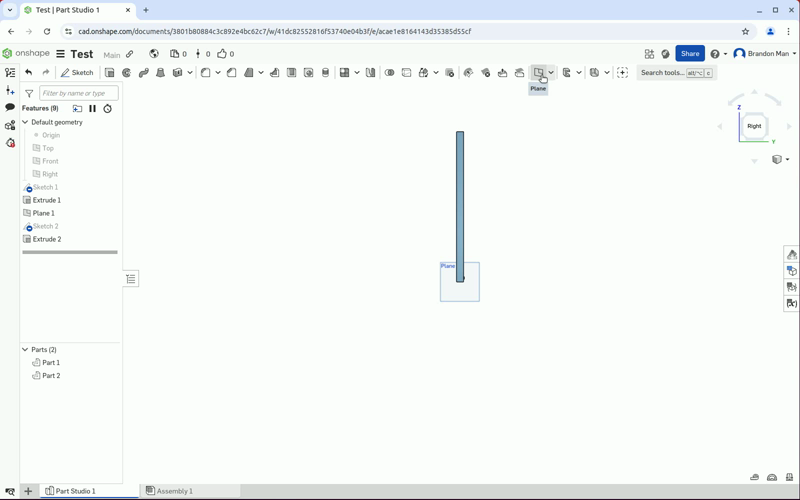
click(541, 75)
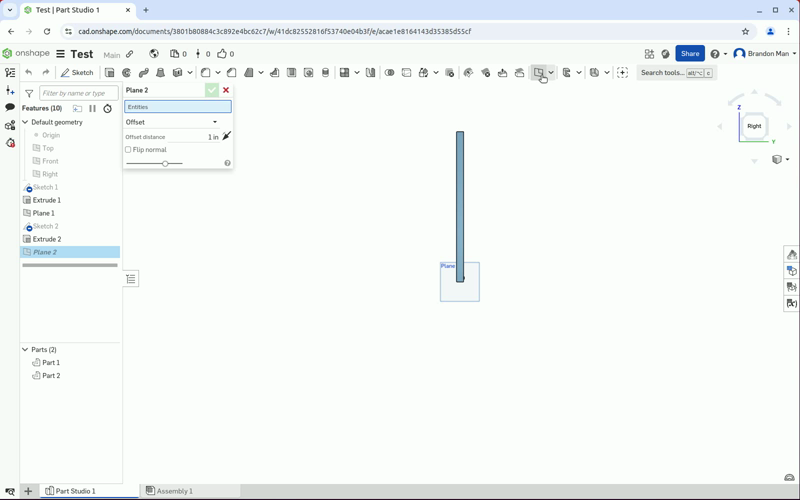
mouse_move(73, 176)
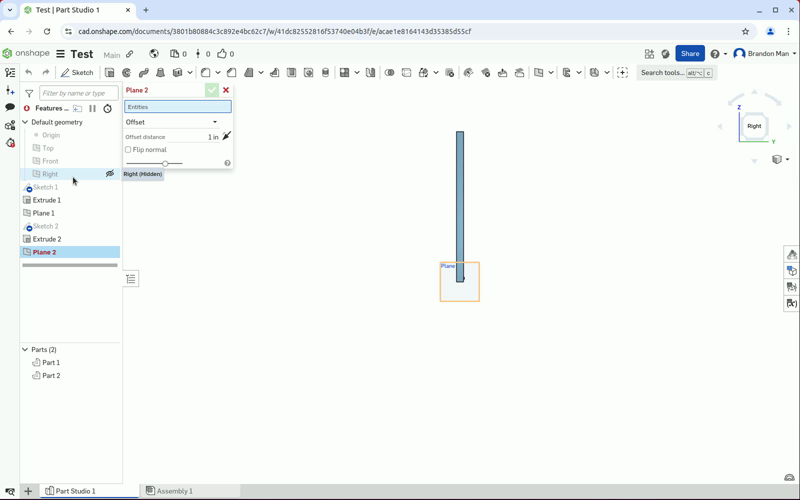
click(73, 176)
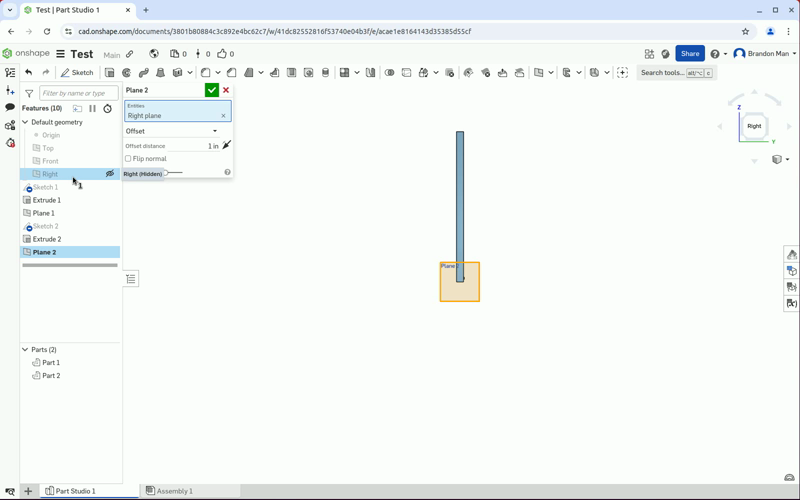
key(tab, 2)
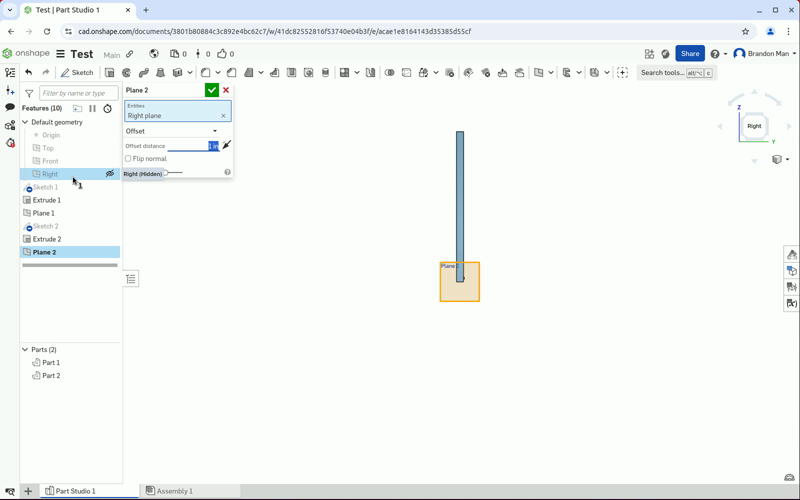
text(0.493)
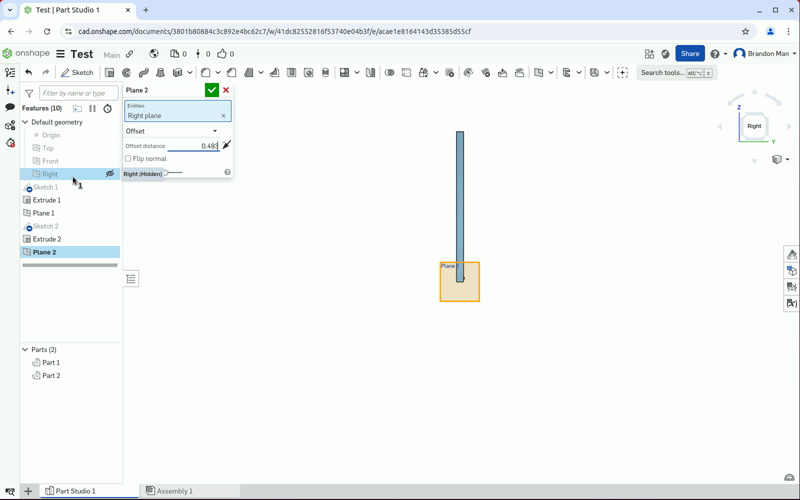
key(enter, 2)
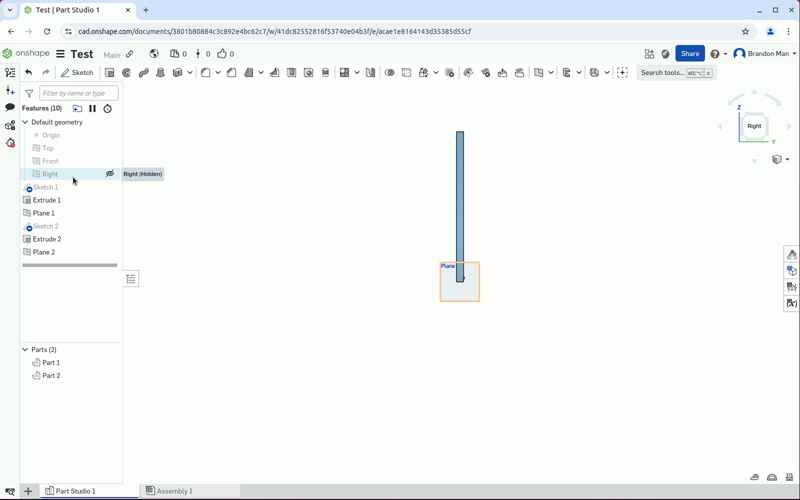
key(shift+s)
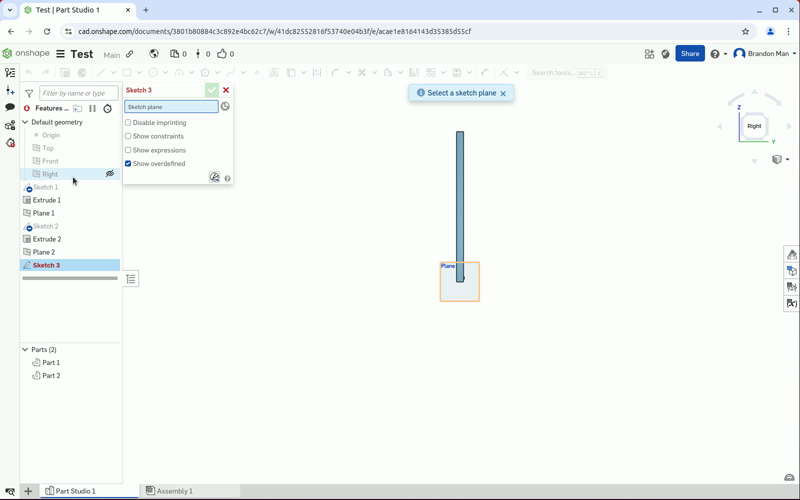
mouse_move(73, 254)
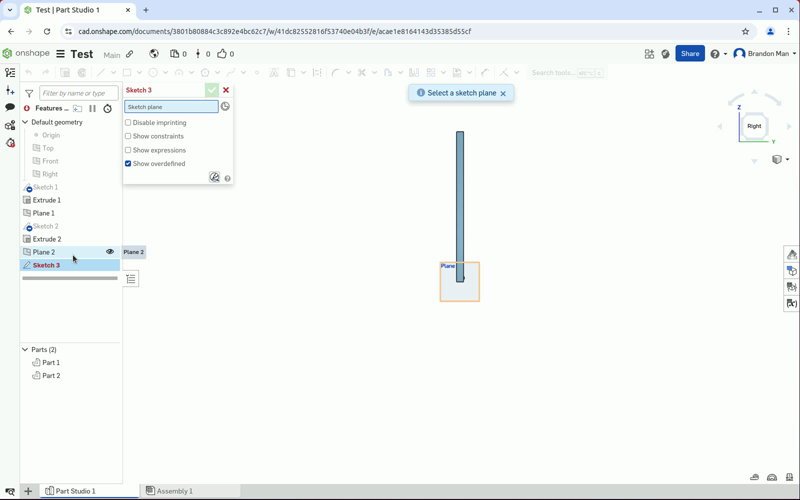
click(73, 254)
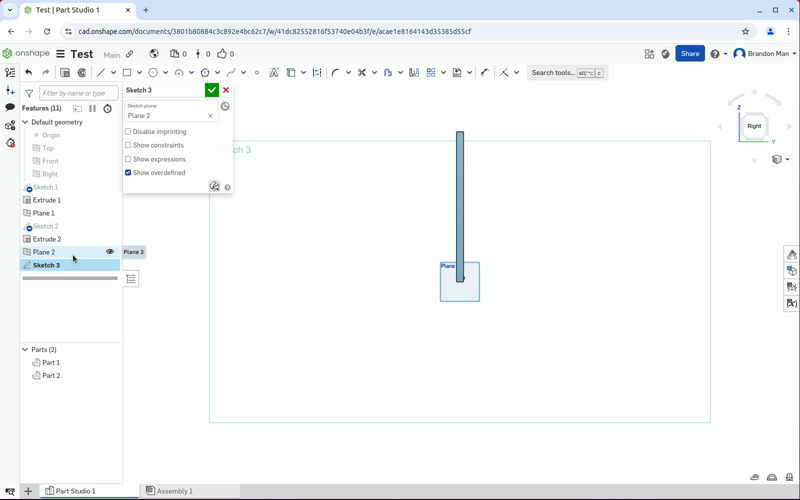
mouse_move(73, 352)
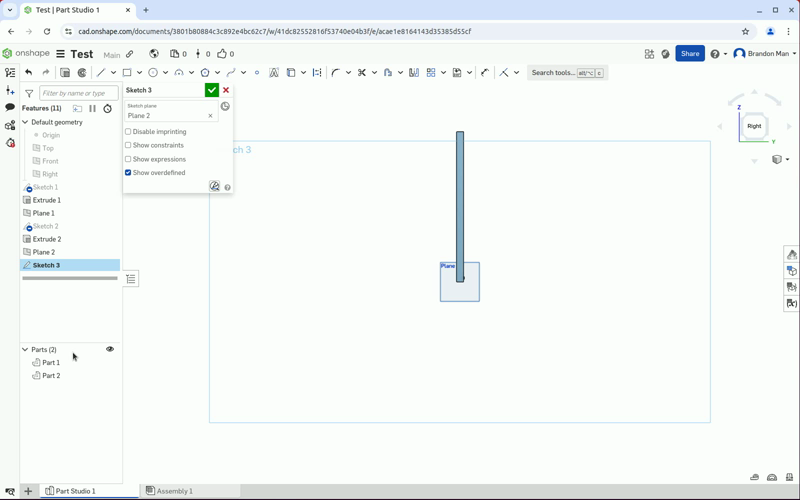
key(y)
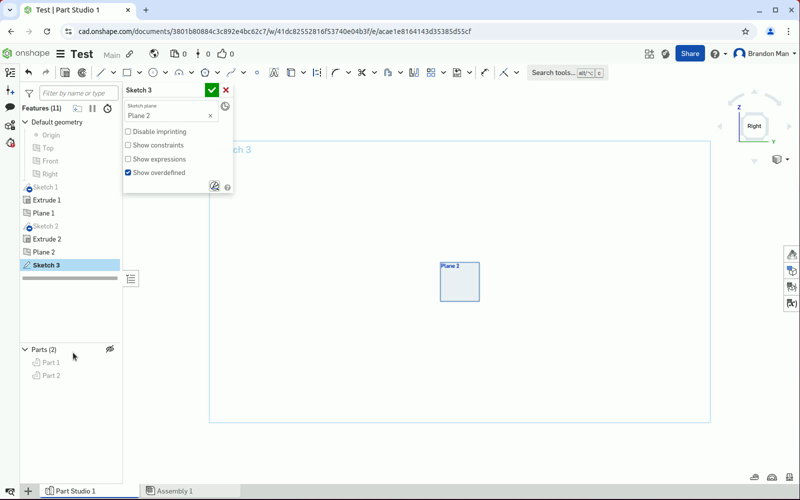
key(l)
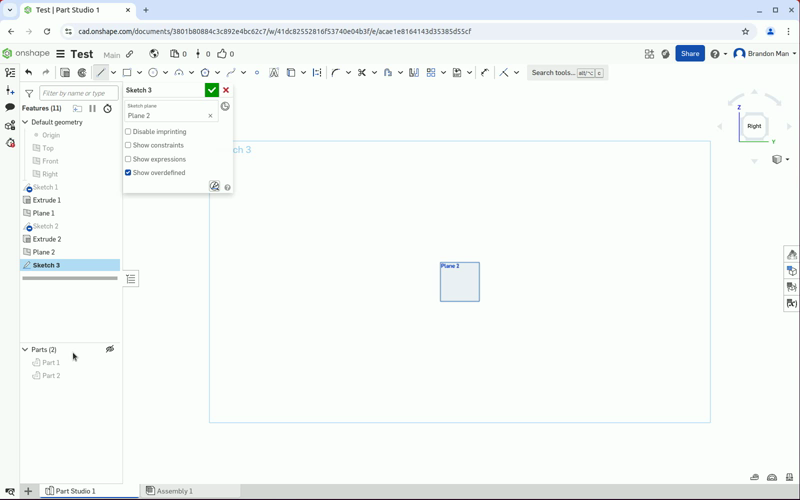
key_down(shift)
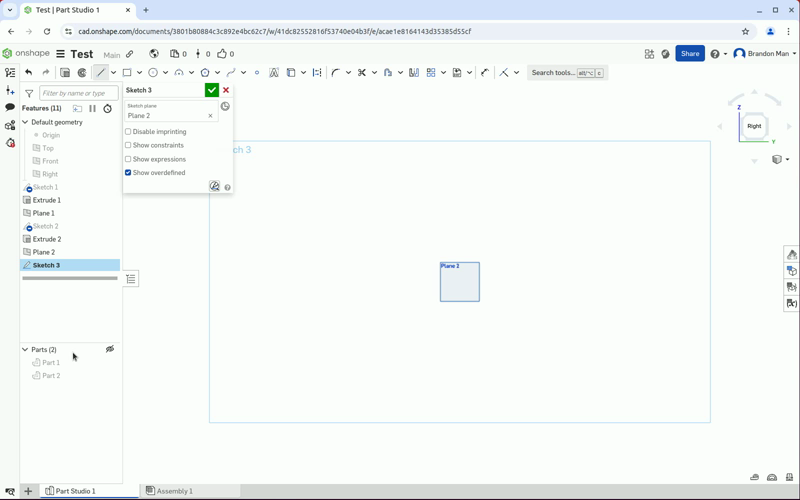
mouse_move(458, 279)
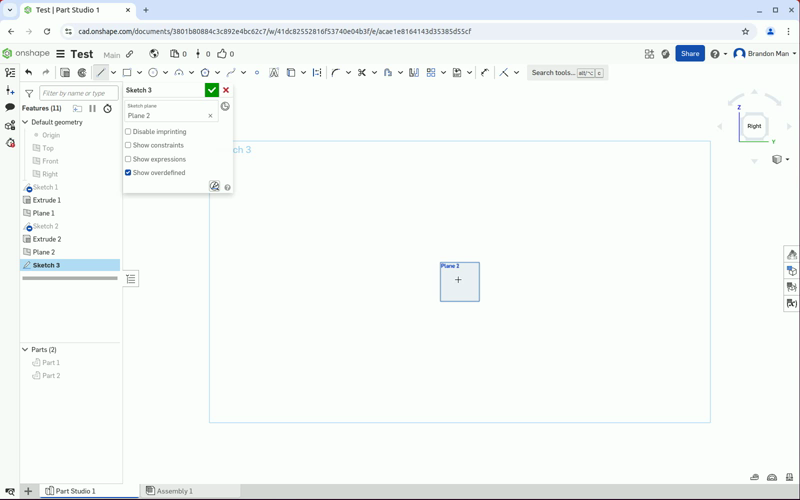
click(458, 279)
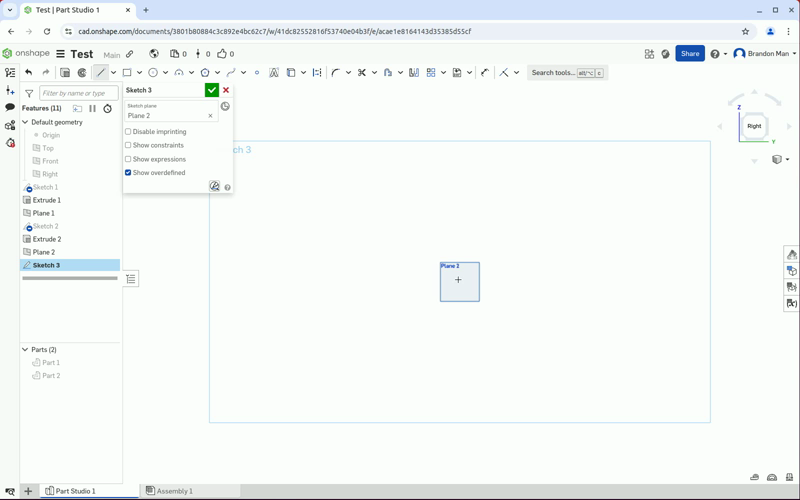
key_up(shift)
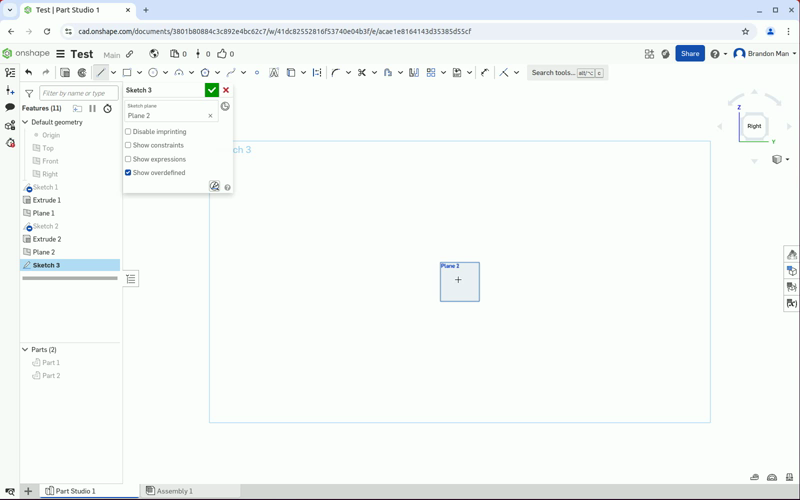
key_down(shift)
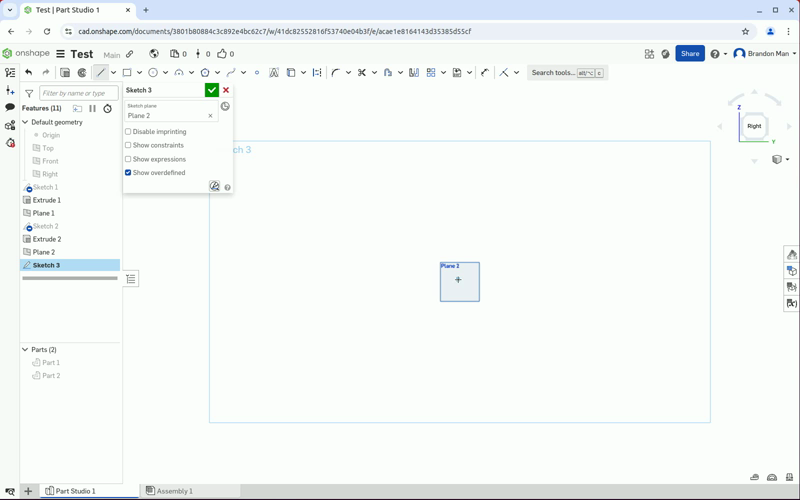
mouse_move(488, 279)
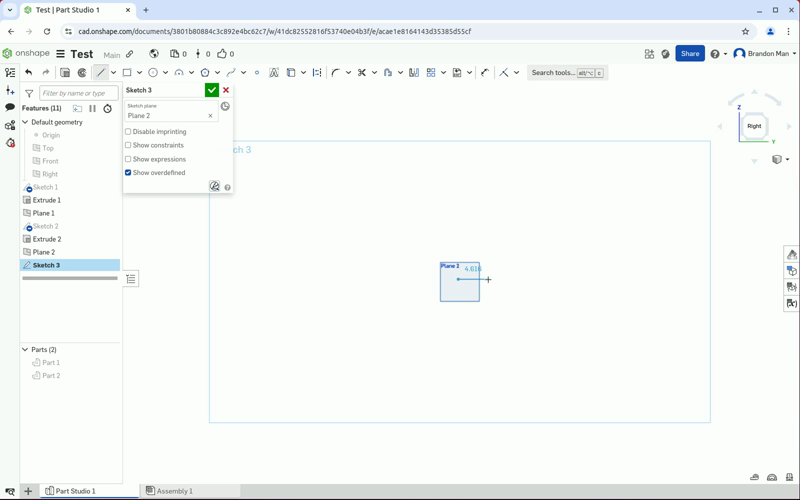
mouse_move(464, 279)
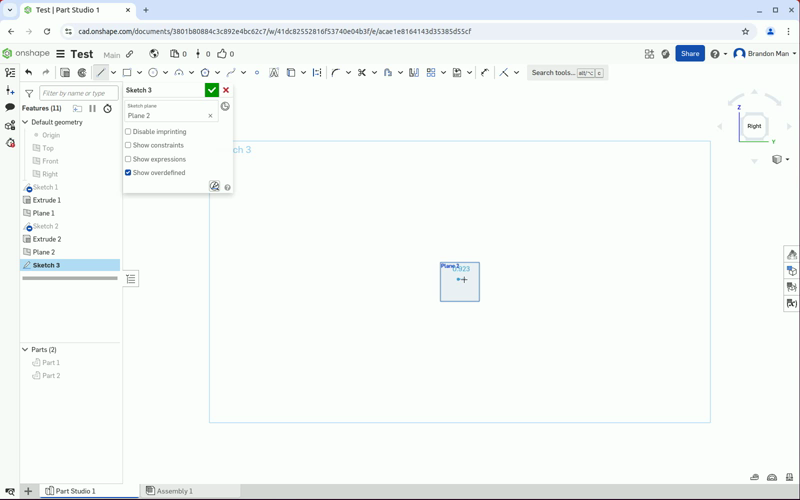
scroll(6)
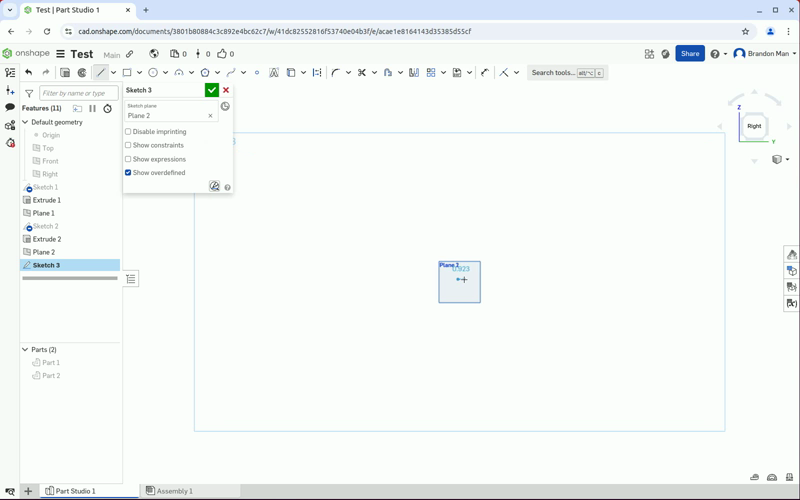
scroll(6)
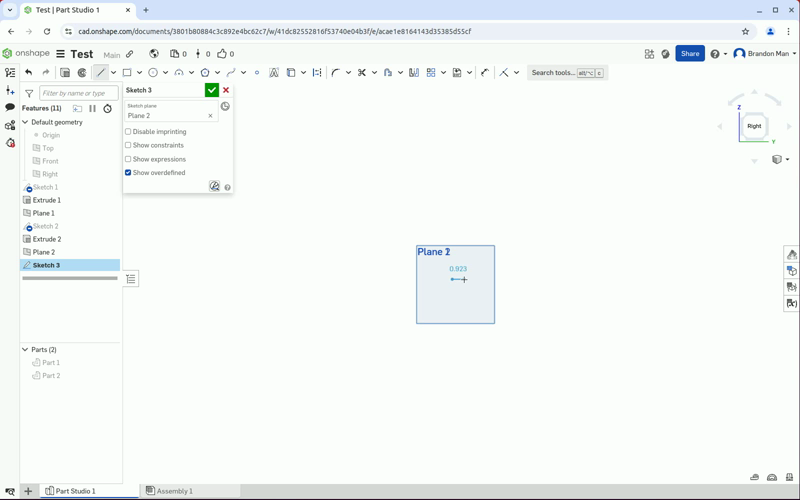
scroll(6)
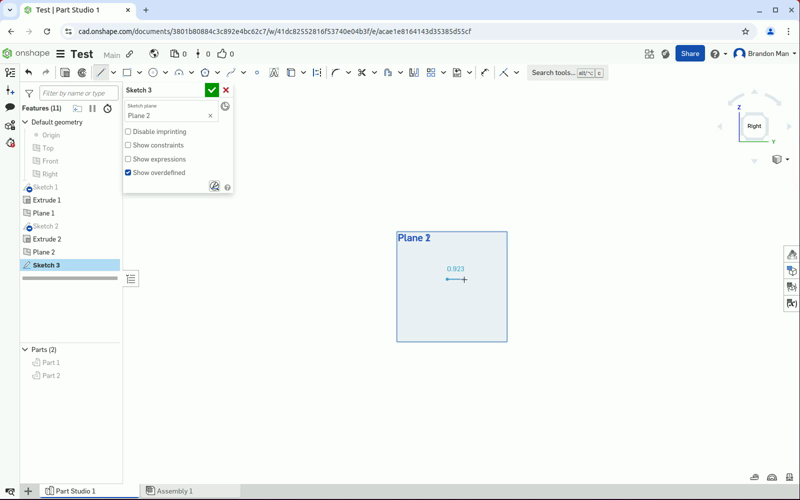
scroll(6)
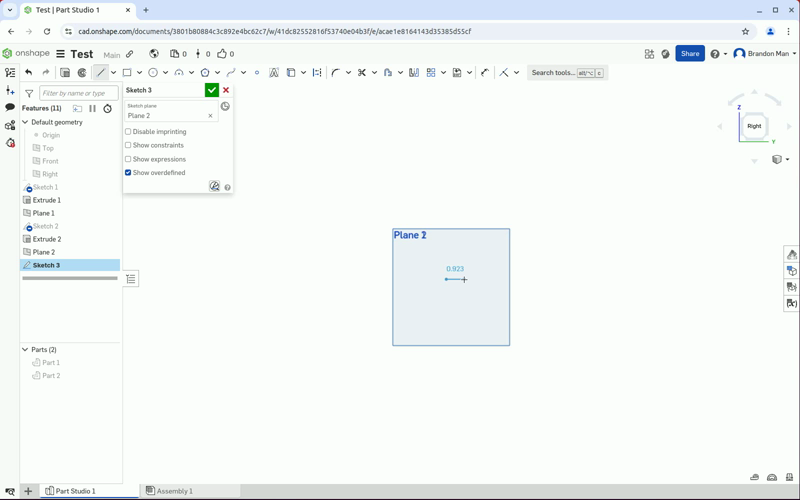
scroll(6)
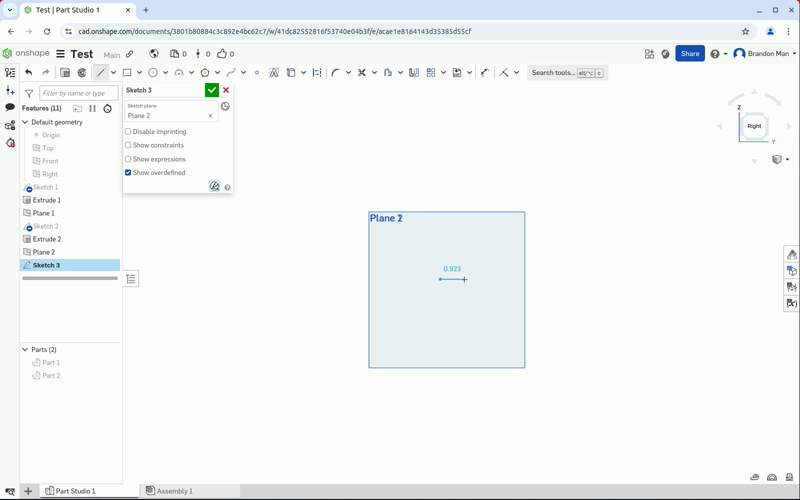
scroll(6)
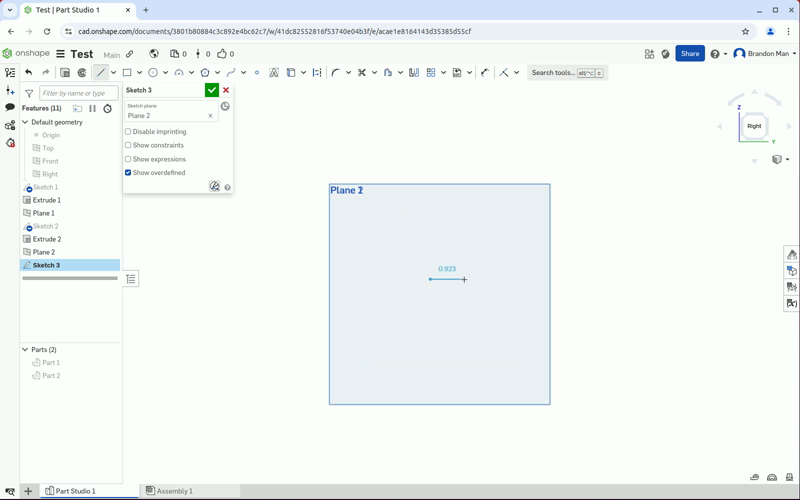
scroll(6)
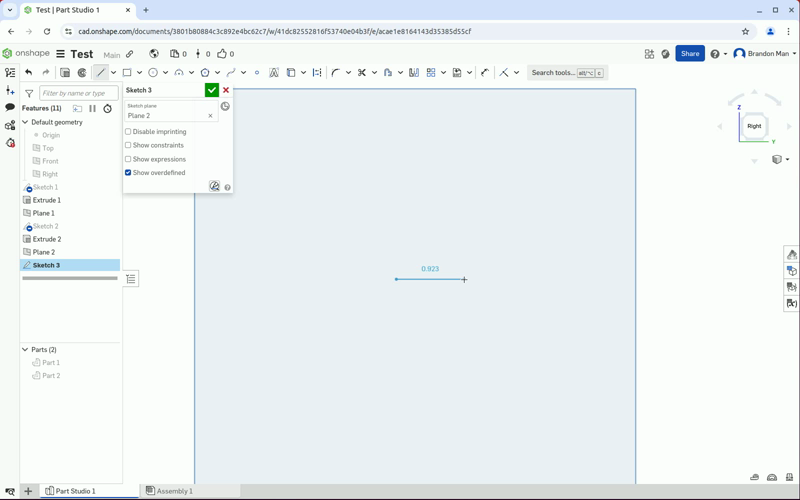
click(464, 279)
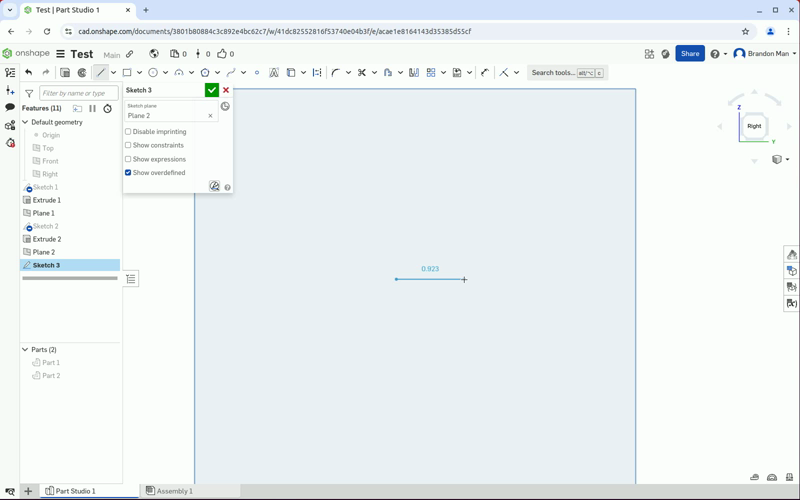
scroll(-6)
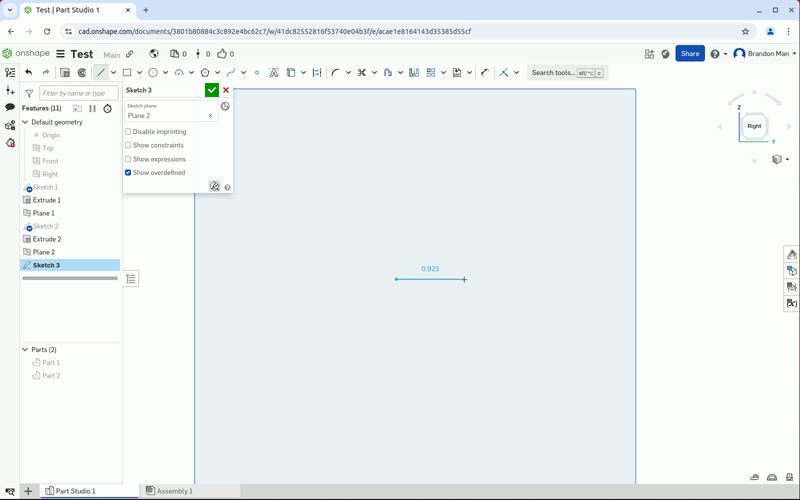
scroll(-6)
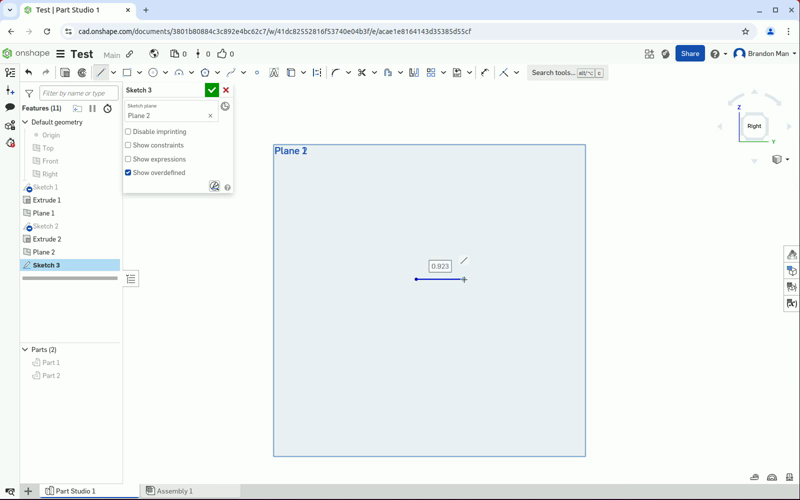
scroll(-6)
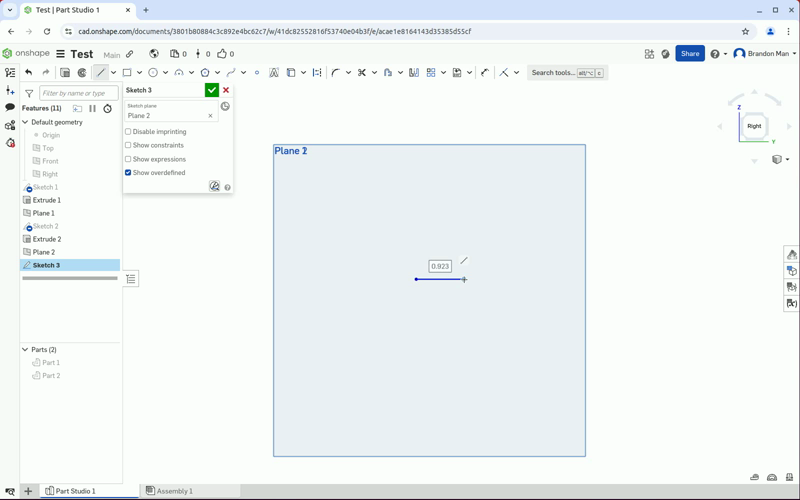
scroll(-6)
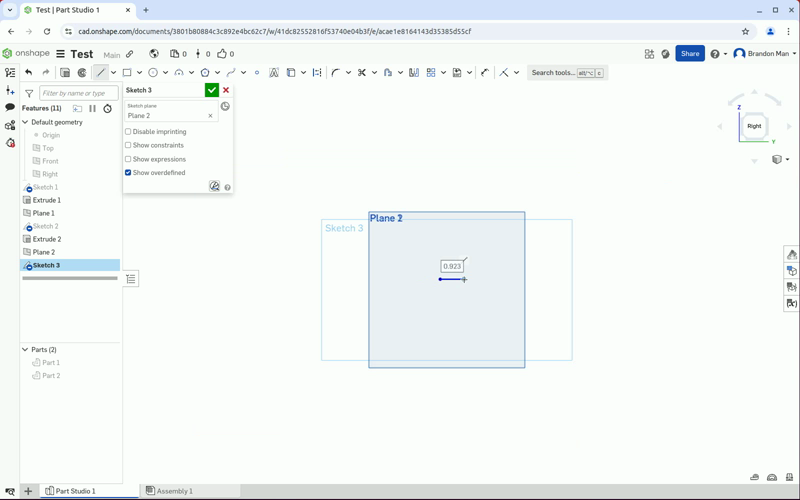
scroll(-6)
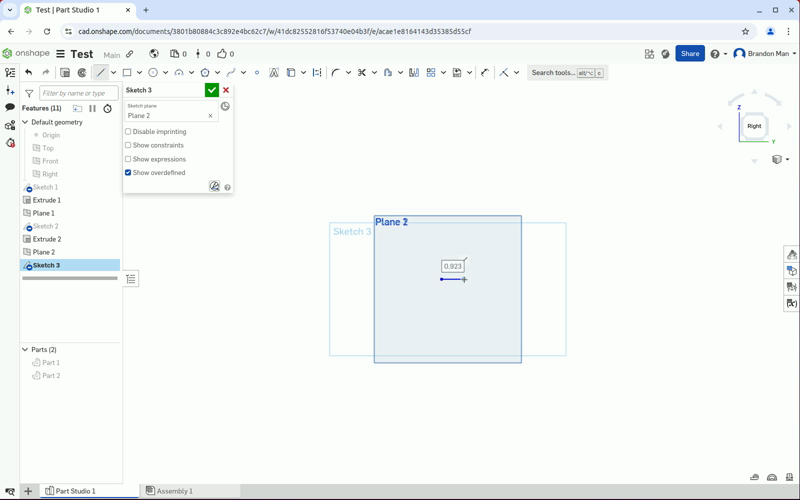
scroll(-6)
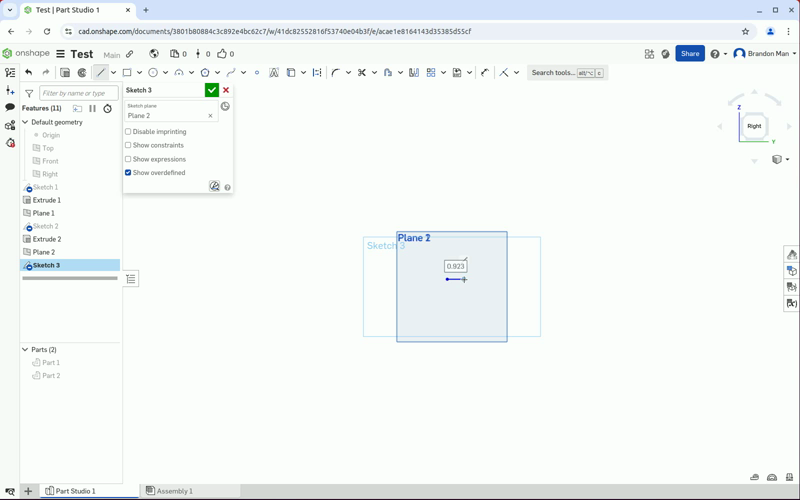
scroll(-6)
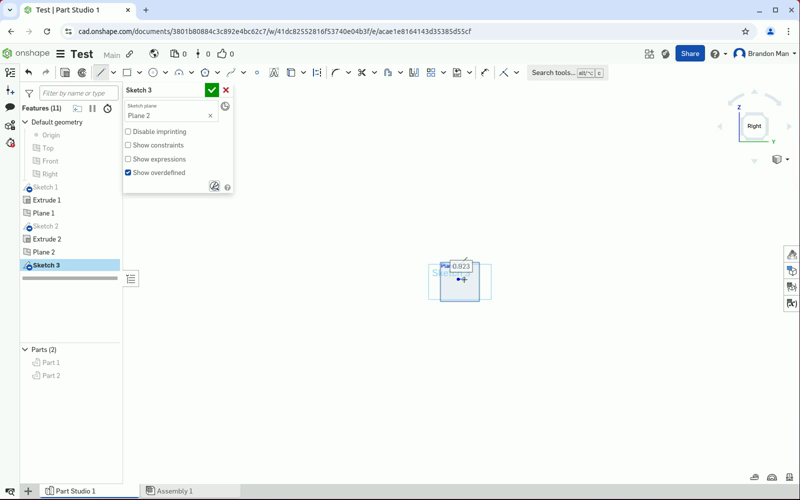
key_up(shift)
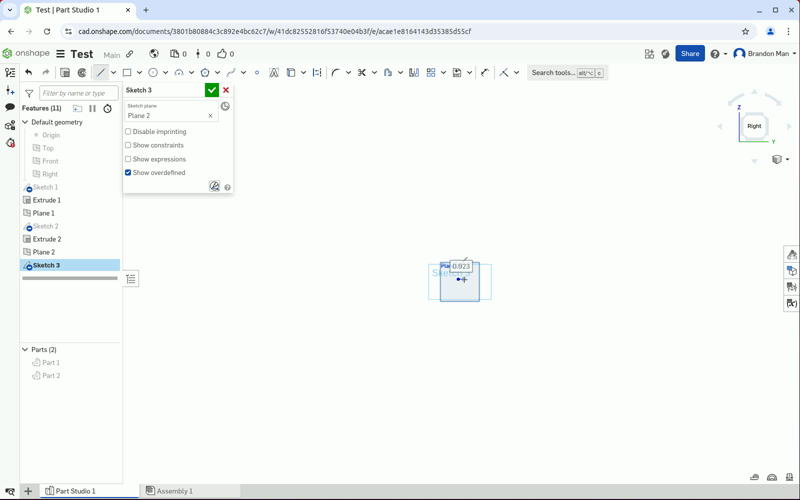
key_down(shift)
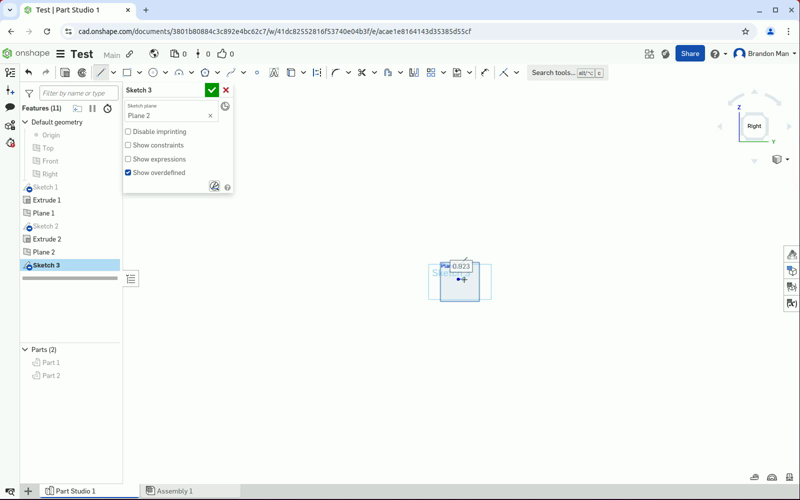
mouse_move(494, 279)
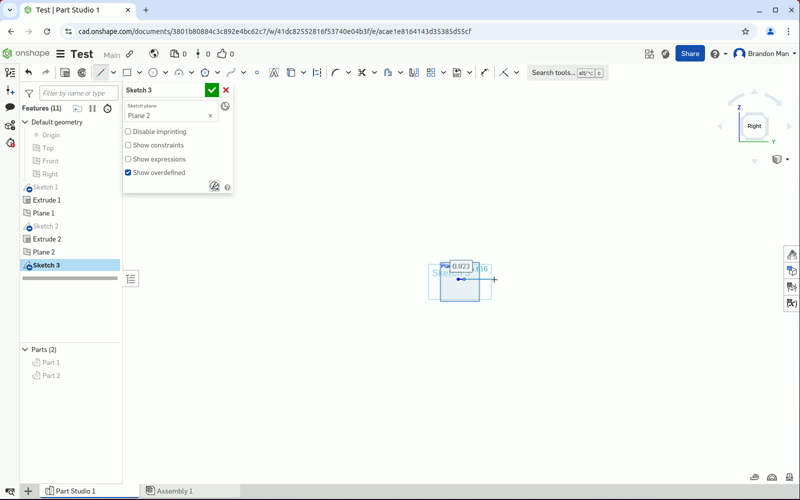
mouse_move(464, 276)
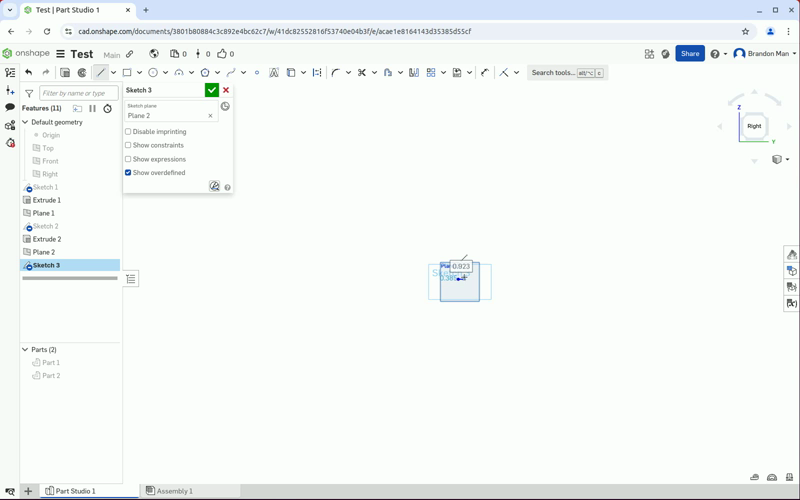
scroll(6)
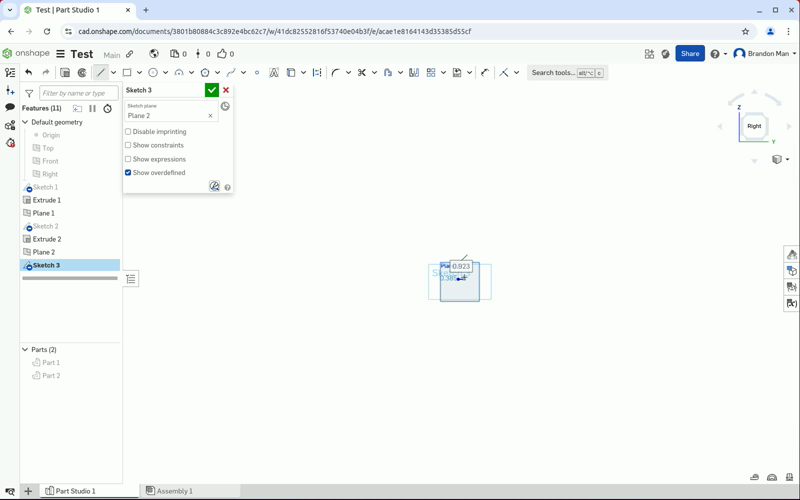
scroll(6)
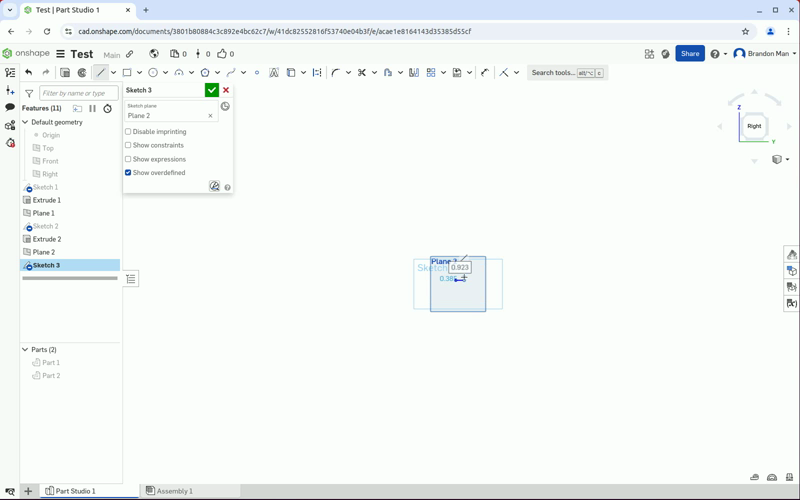
scroll(6)
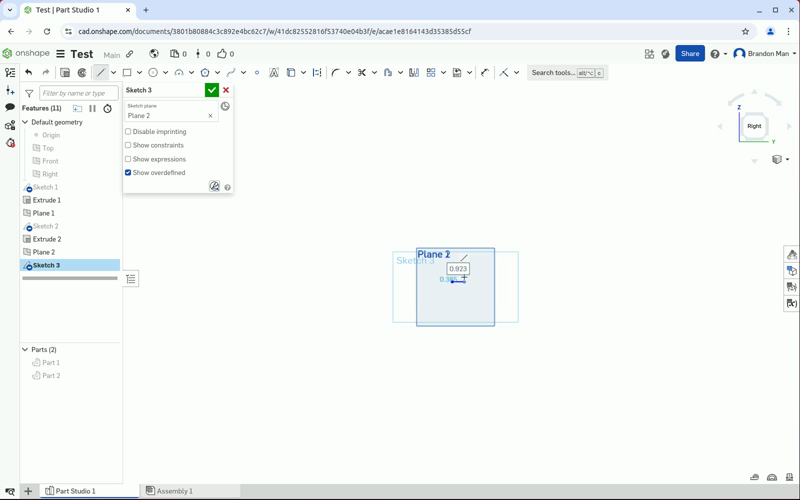
scroll(6)
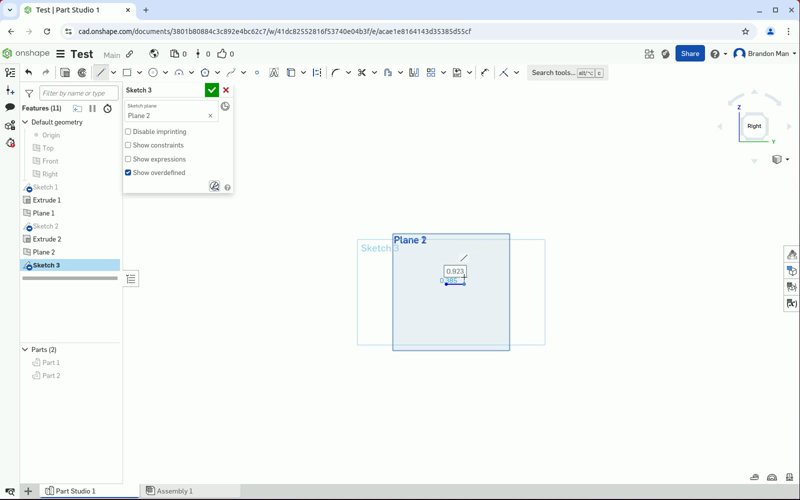
scroll(6)
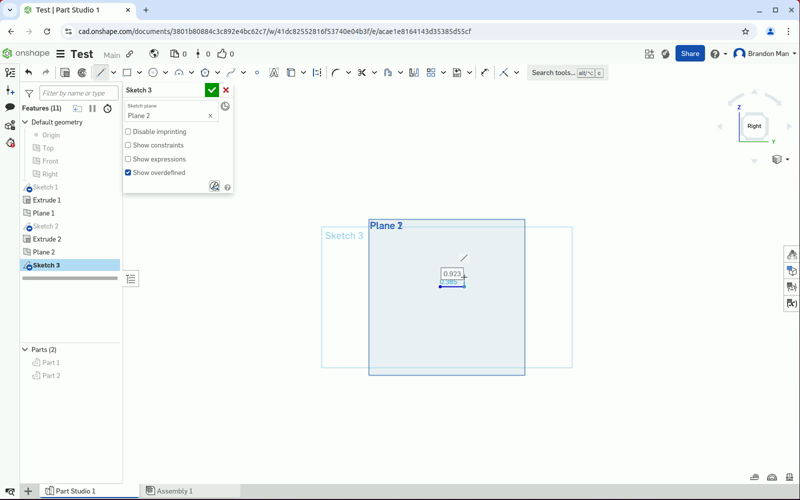
scroll(6)
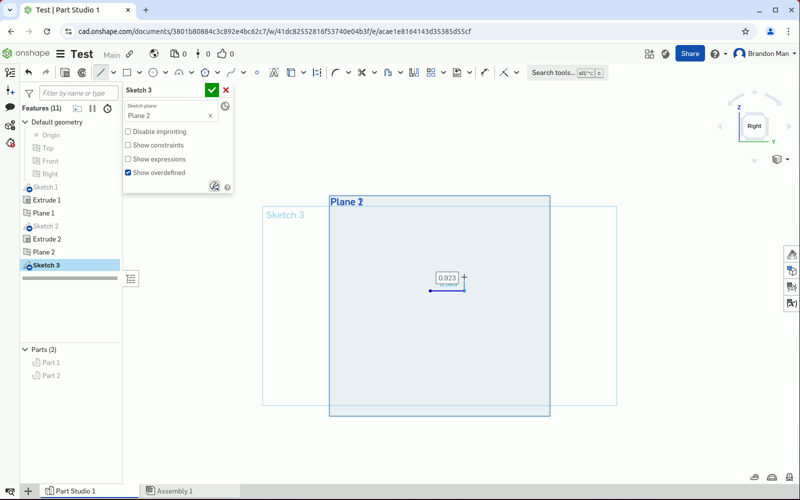
scroll(6)
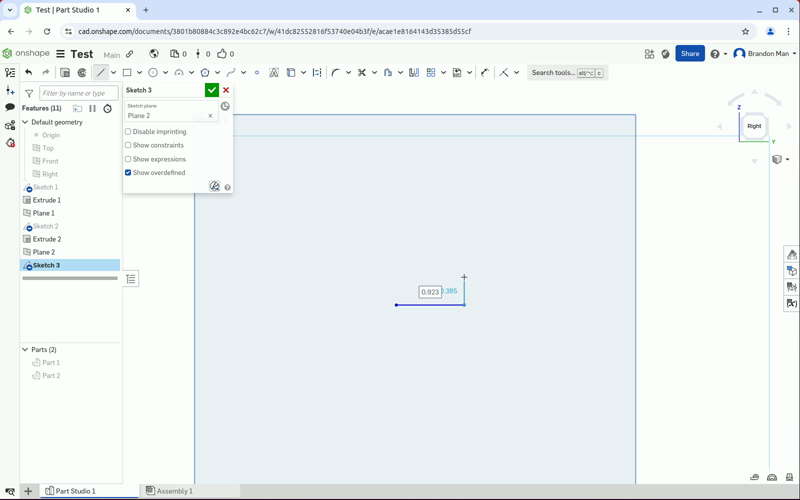
click(464, 276)
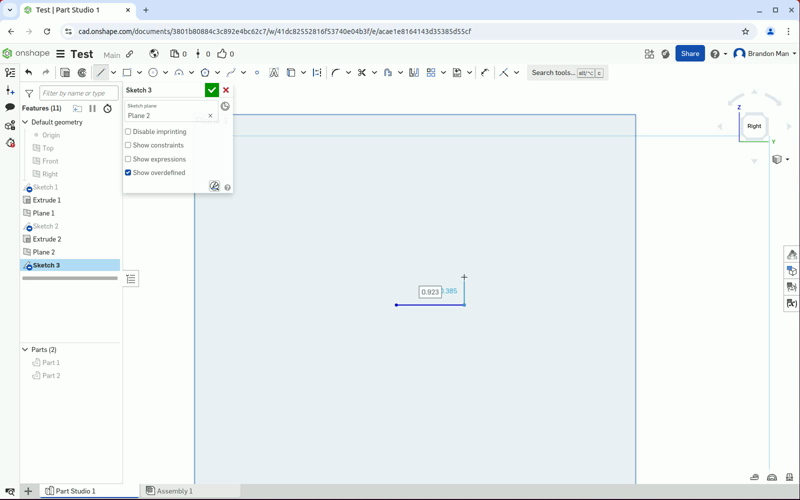
scroll(-6)
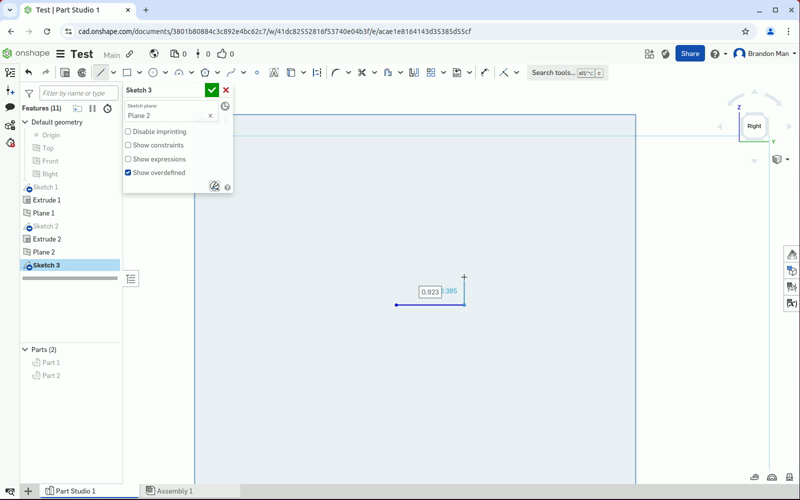
scroll(-6)
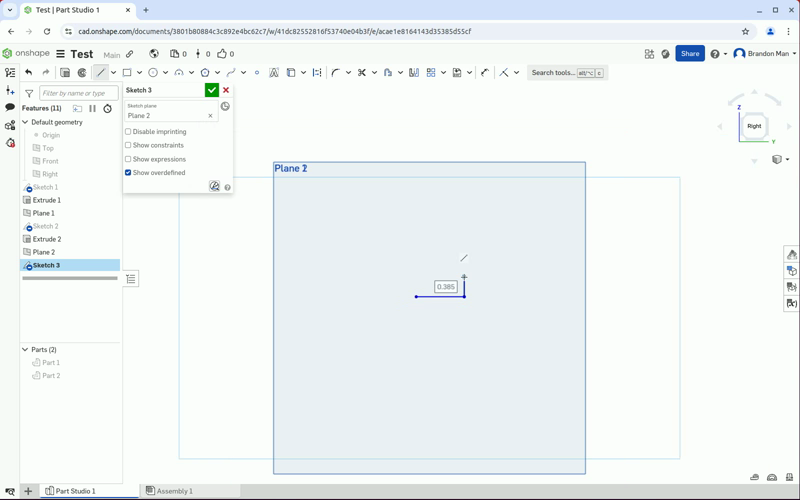
scroll(-6)
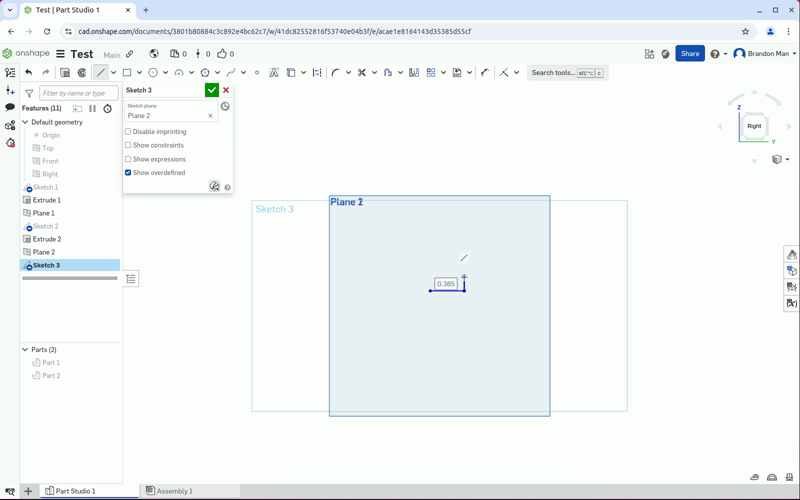
scroll(-6)
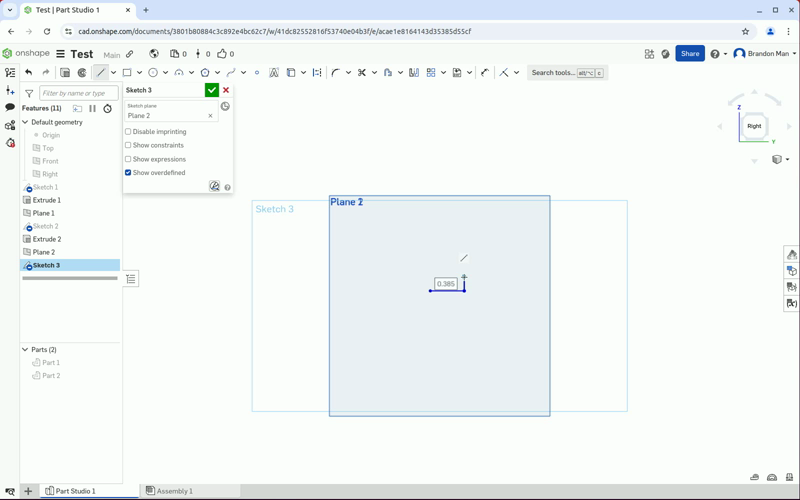
scroll(-6)
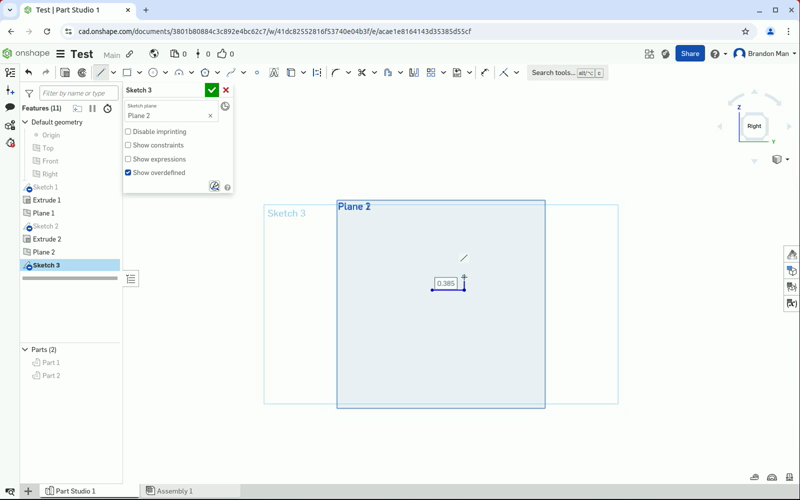
scroll(-6)
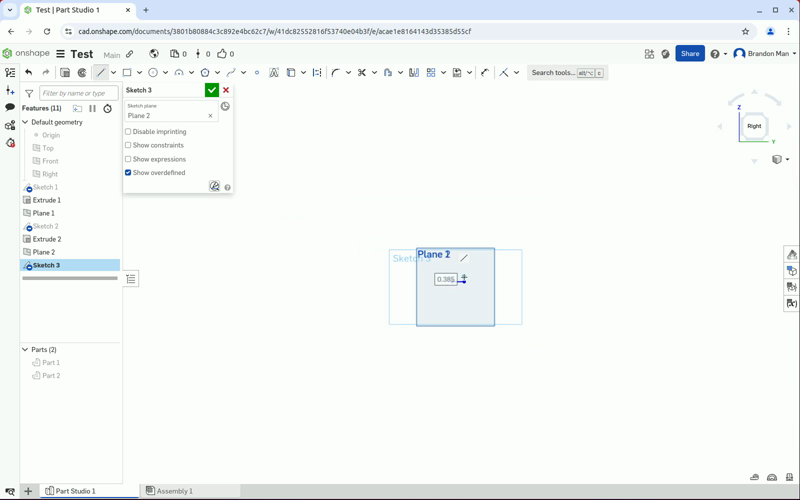
scroll(-6)
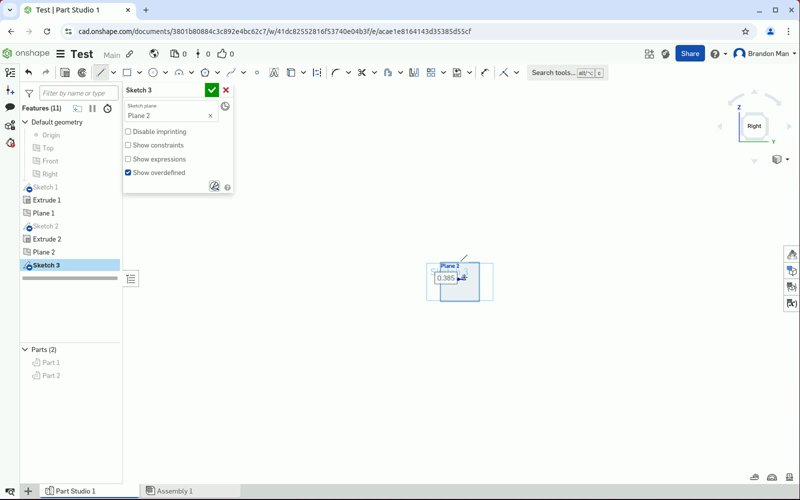
key_up(shift)
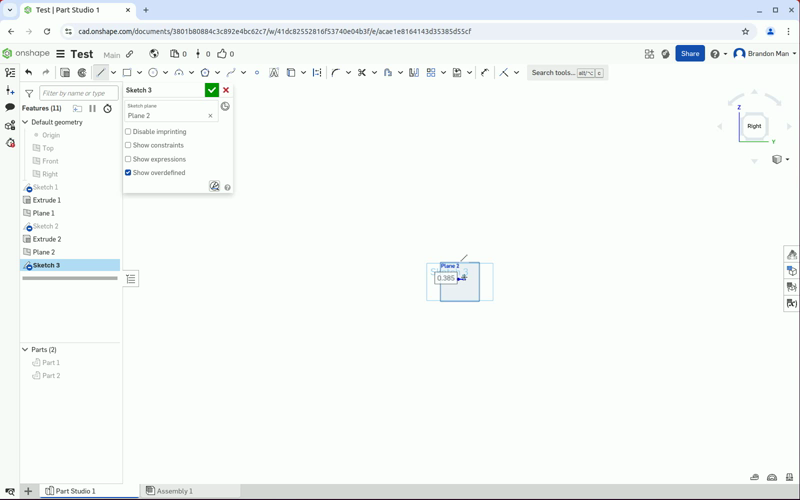
key_down(shift)
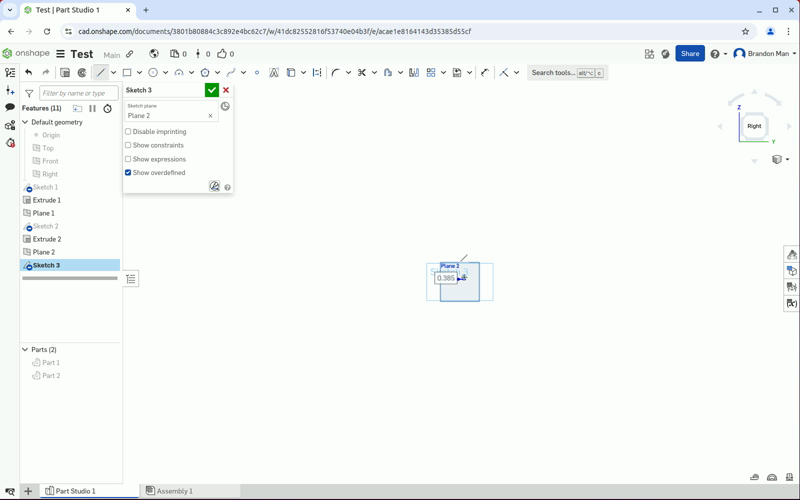
mouse_move(494, 276)
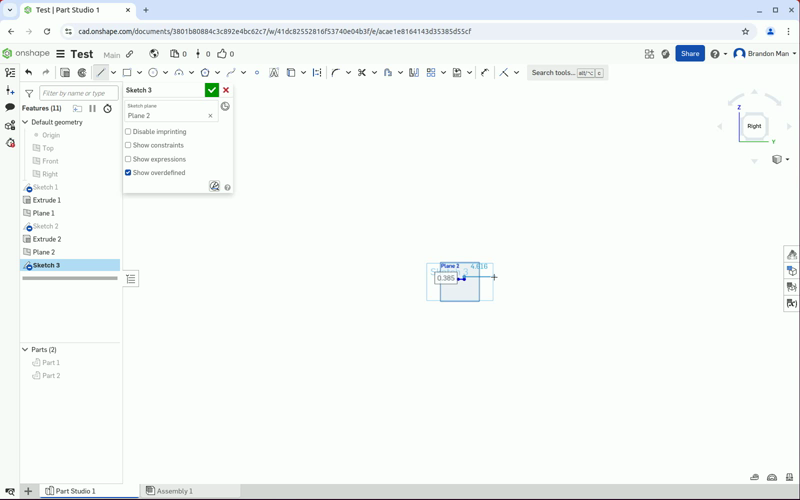
mouse_move(458, 276)
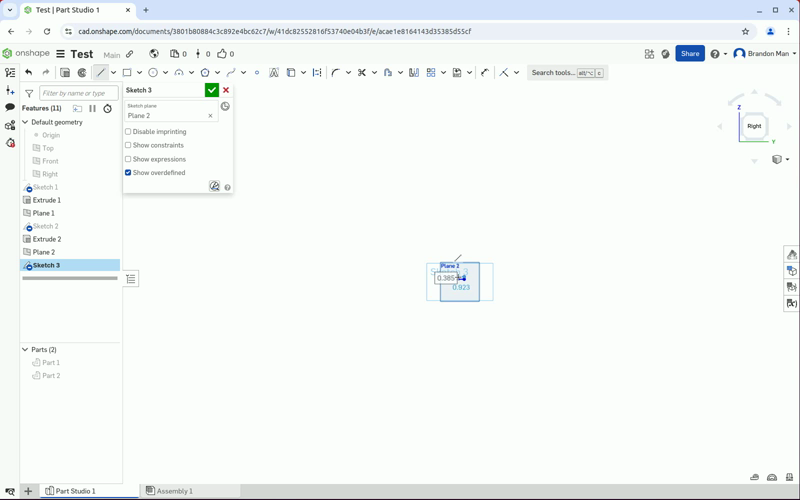
scroll(6)
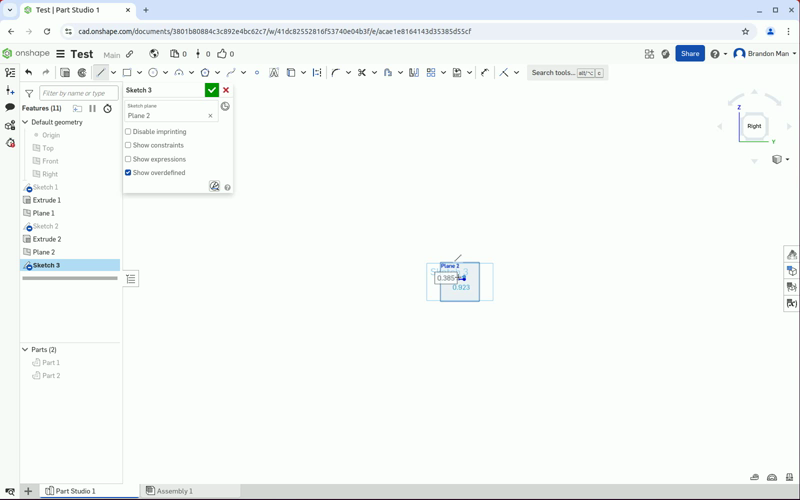
scroll(6)
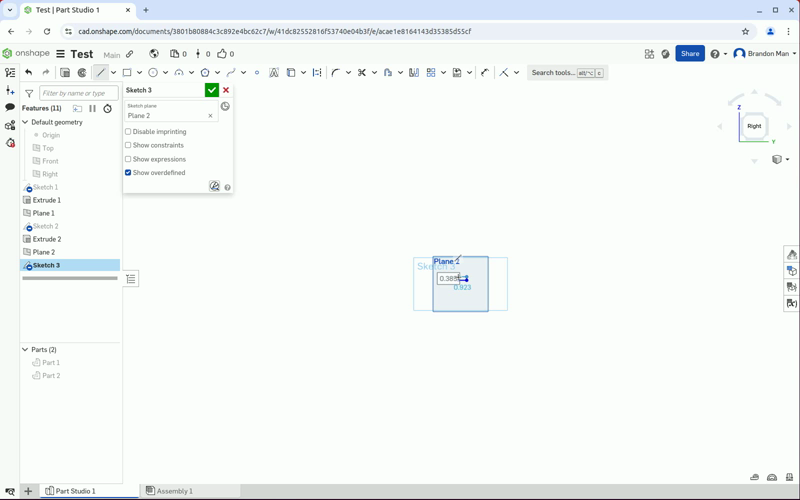
scroll(6)
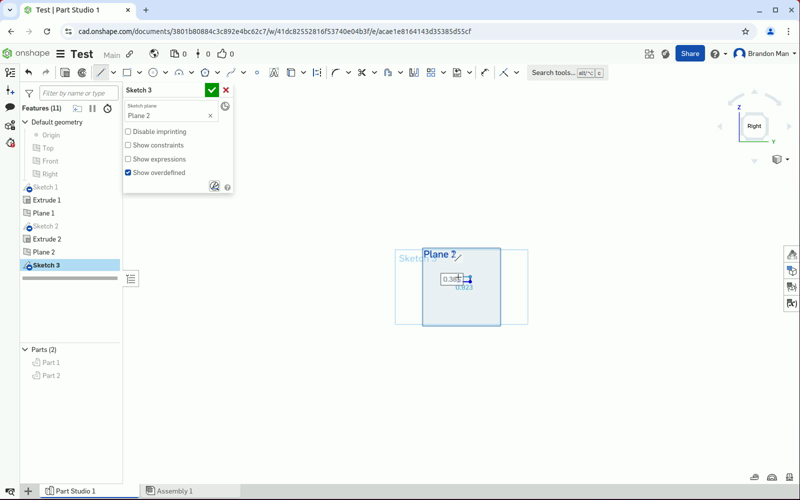
scroll(6)
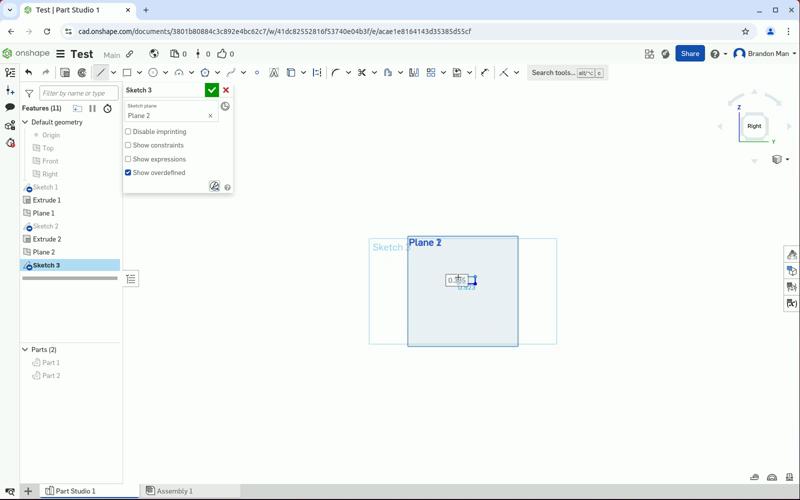
scroll(6)
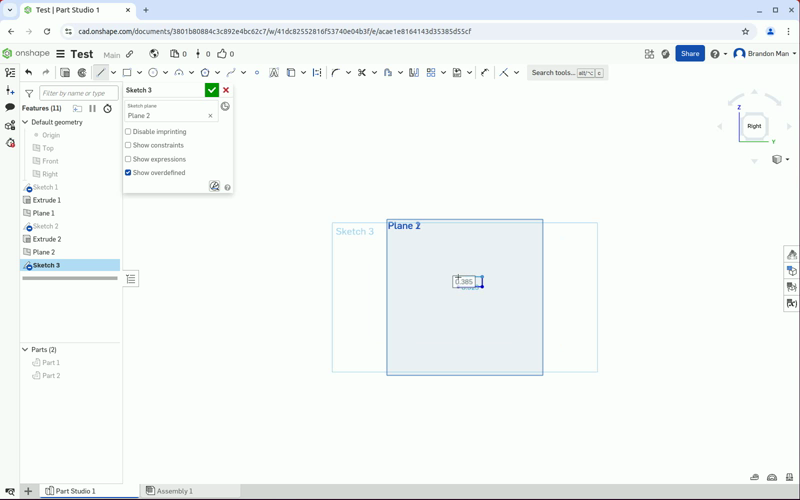
scroll(6)
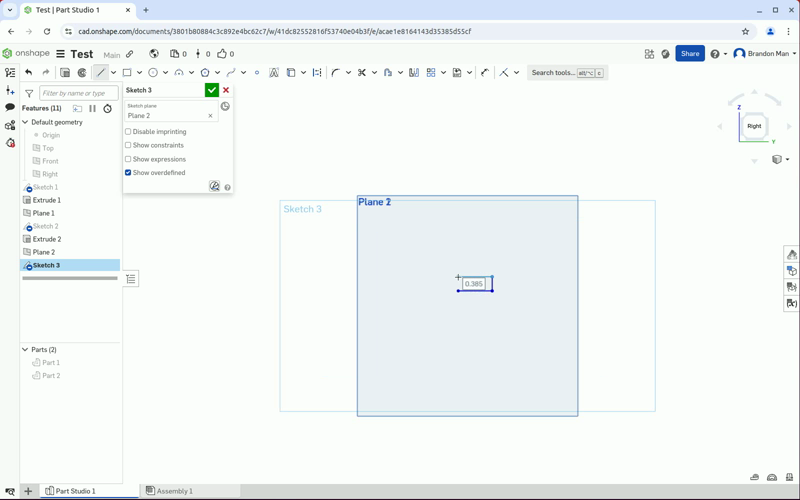
scroll(6)
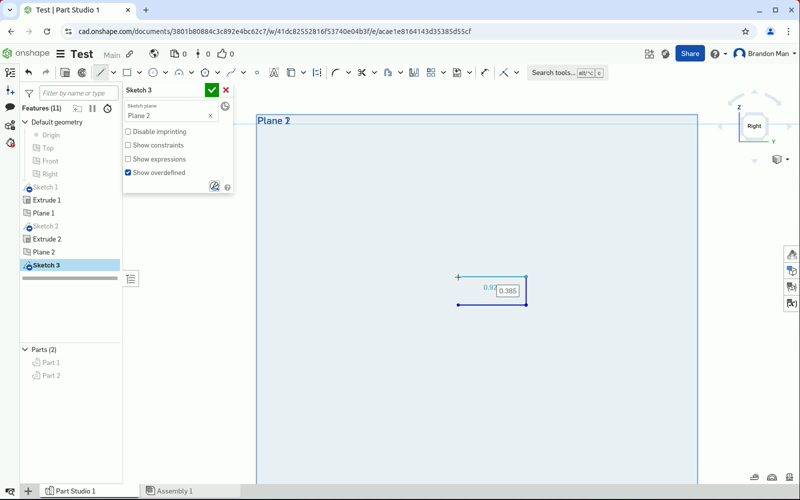
click(458, 276)
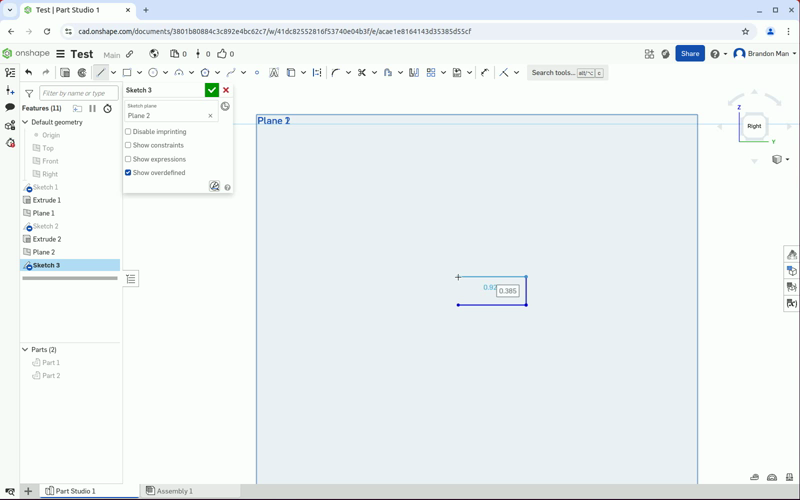
scroll(-6)
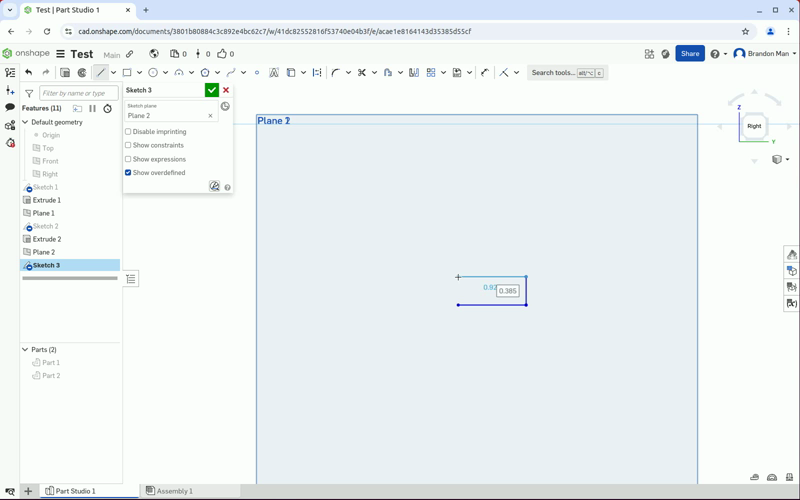
scroll(-6)
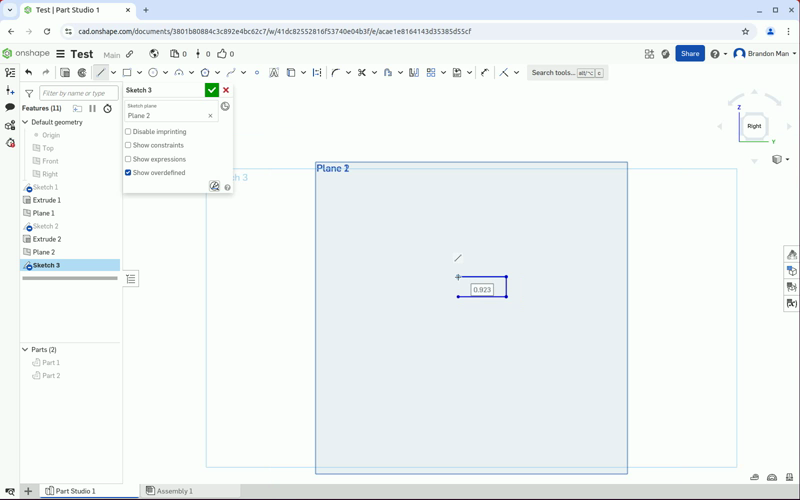
scroll(-6)
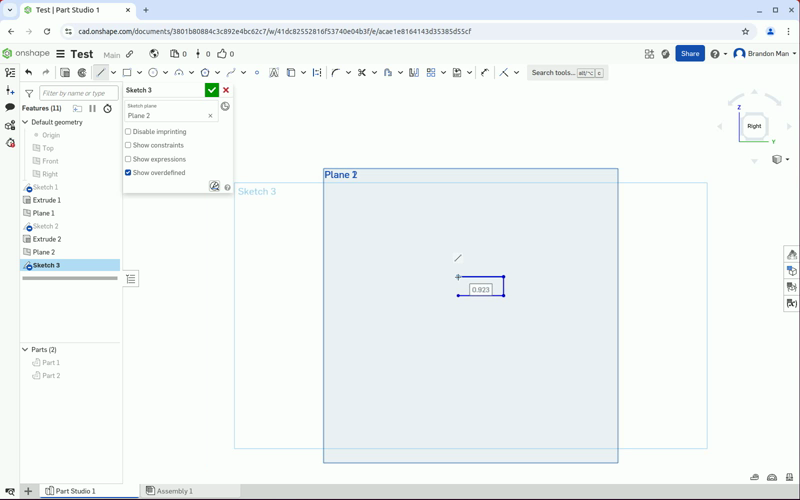
scroll(-6)
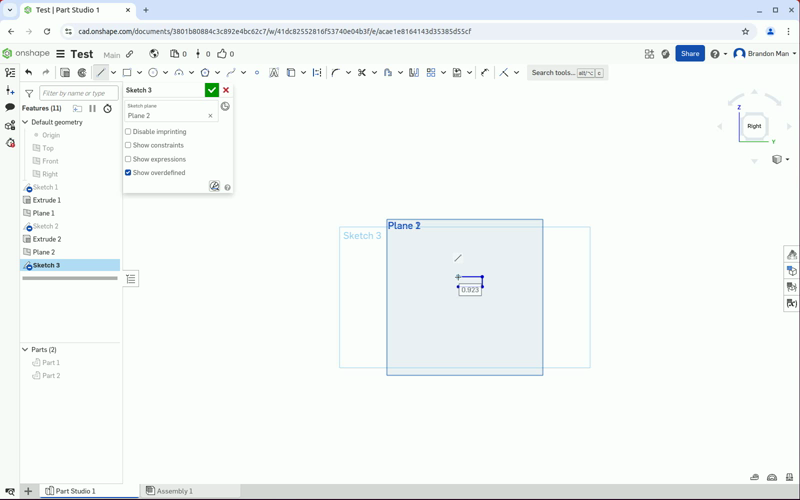
scroll(-6)
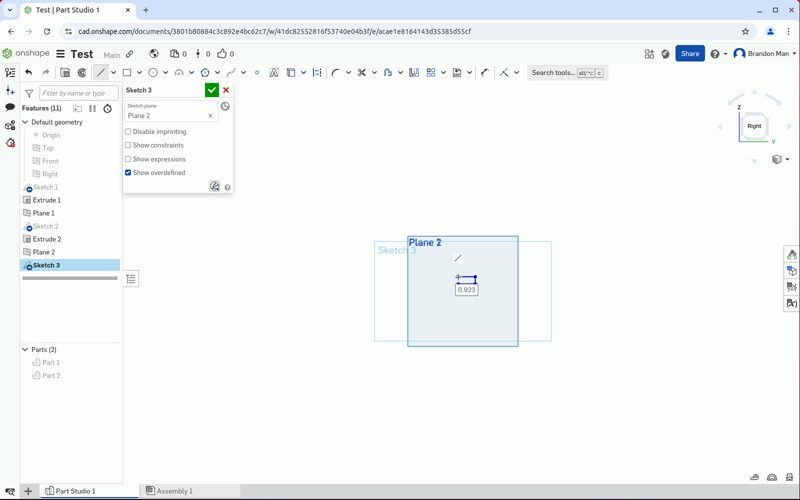
scroll(-6)
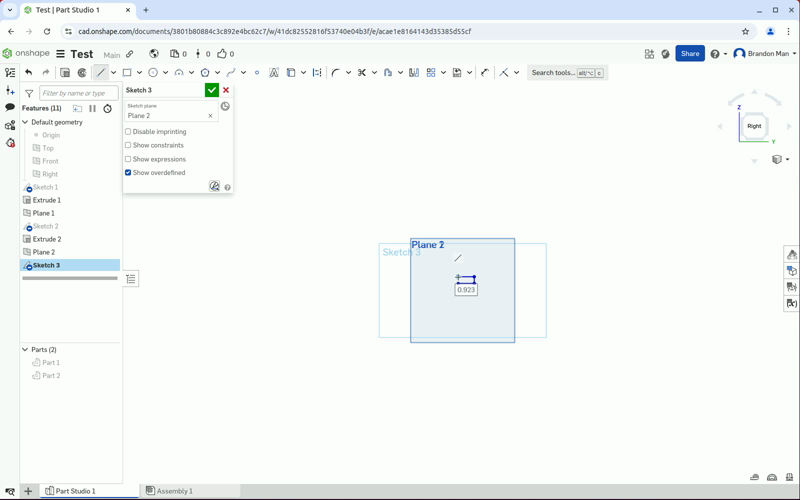
scroll(-6)
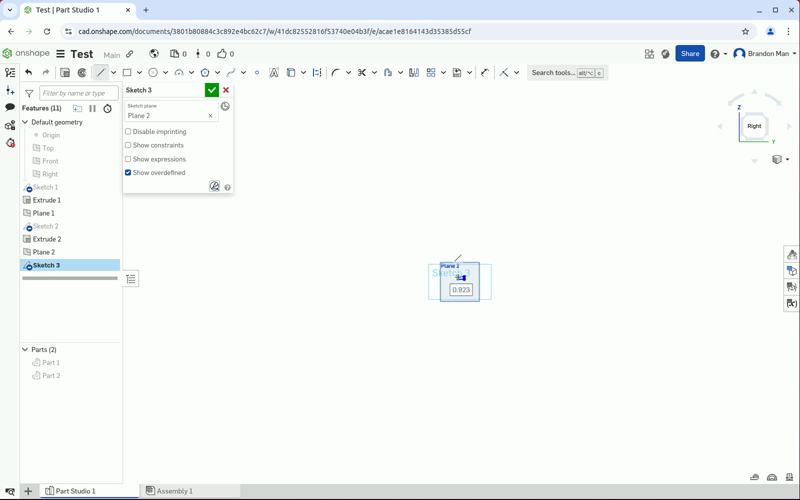
key_up(shift)
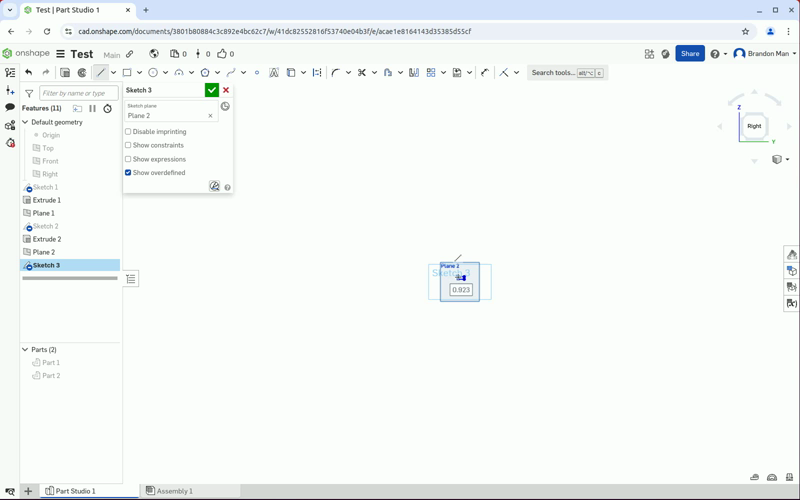
mouse_move(488, 276)
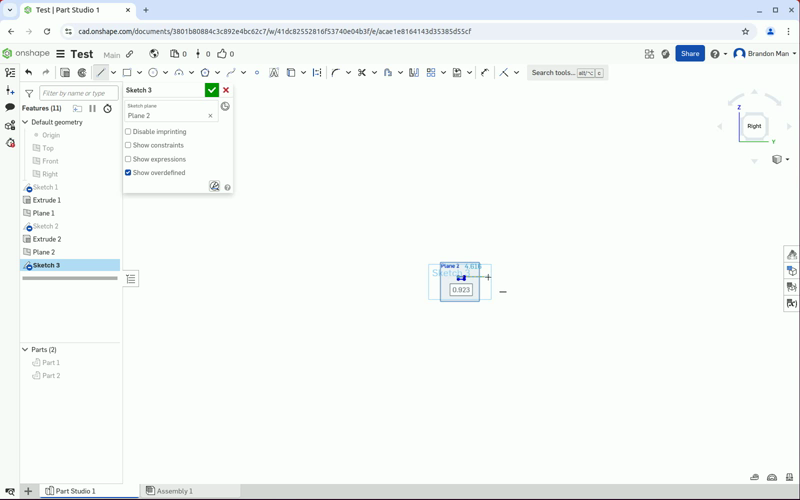
key_down(shift)
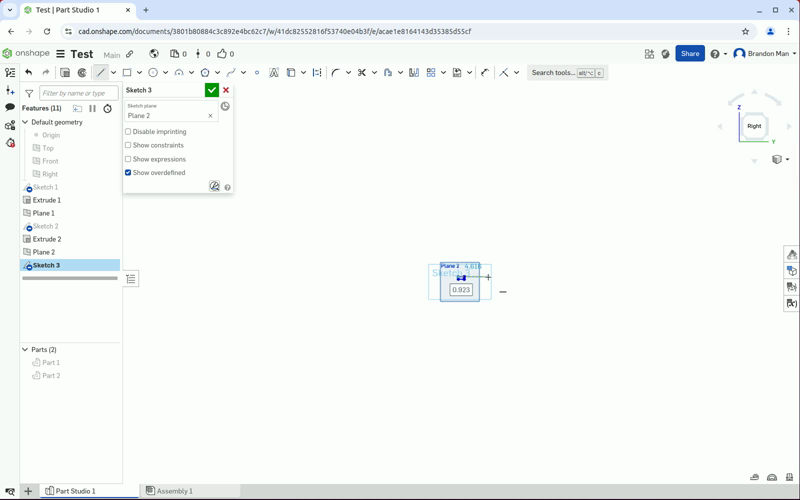
mouse_move(458, 279)
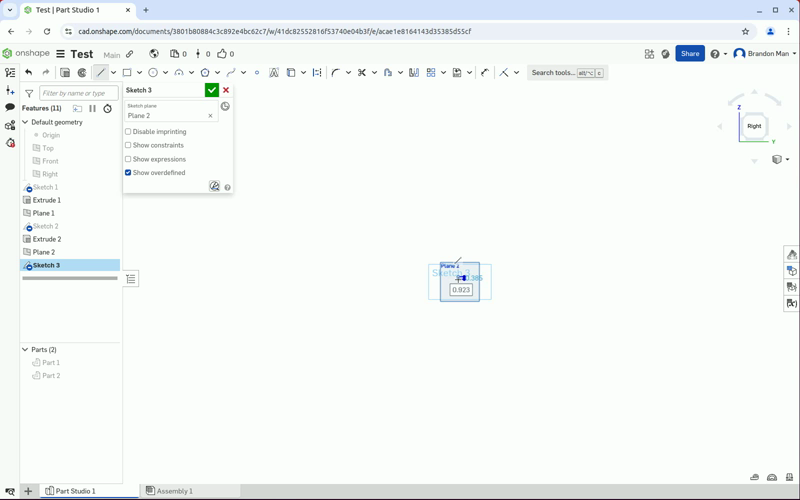
scroll(6)
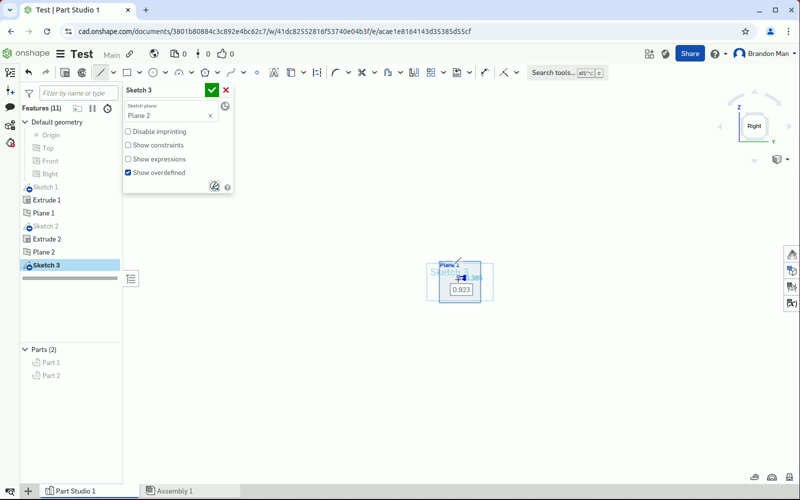
scroll(6)
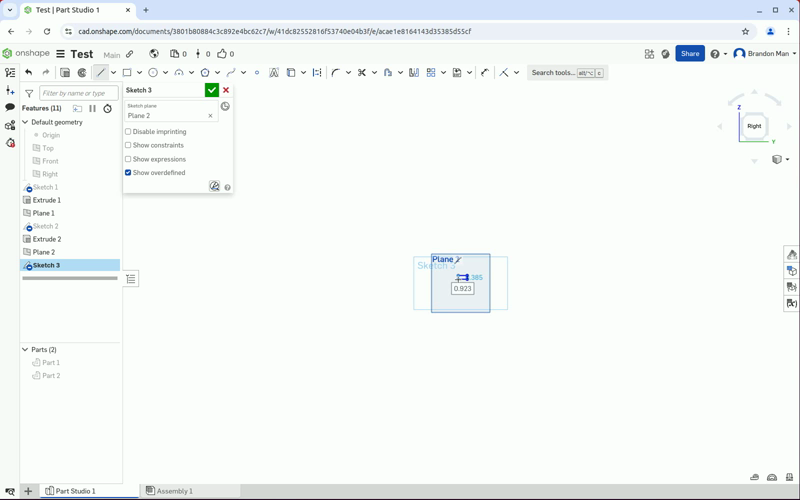
scroll(6)
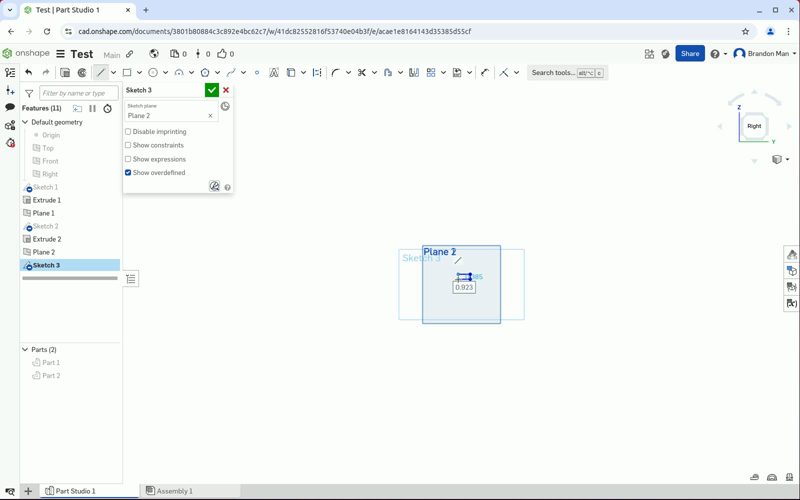
scroll(6)
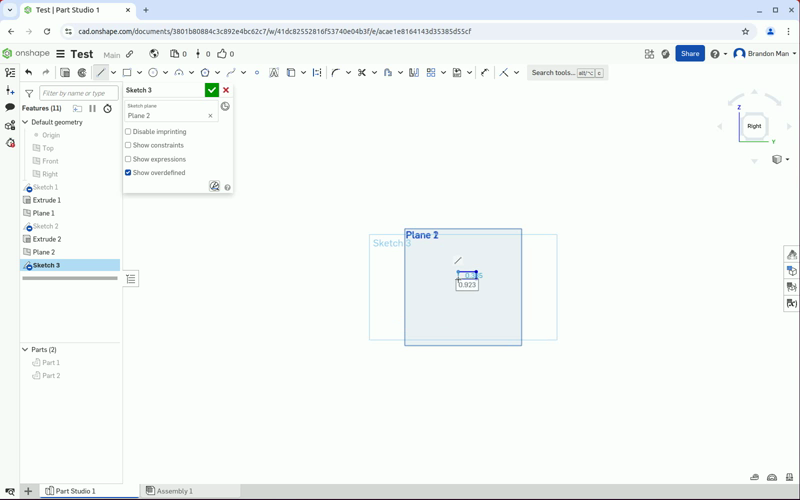
scroll(6)
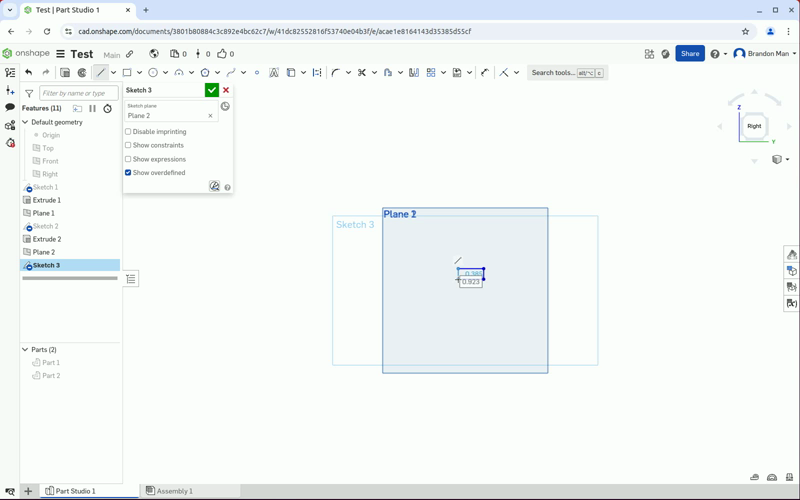
scroll(6)
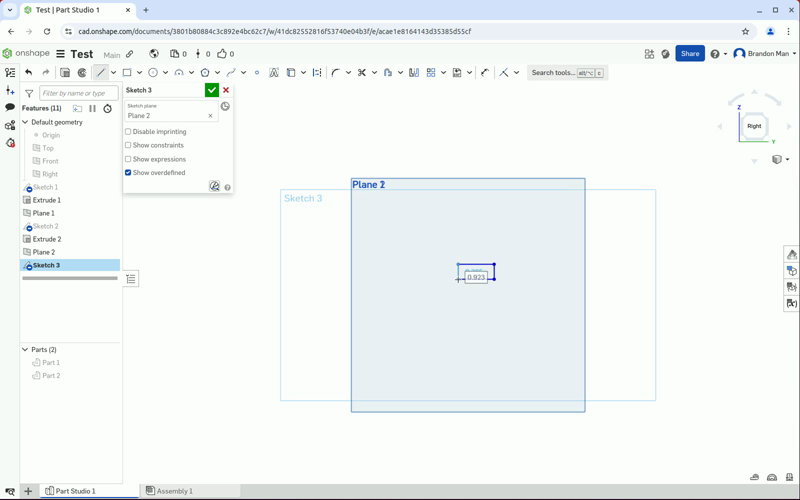
scroll(6)
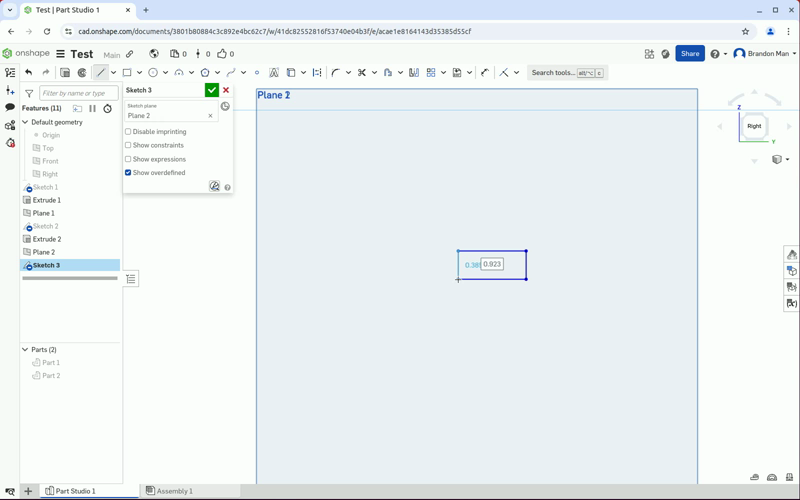
key_up(shift)
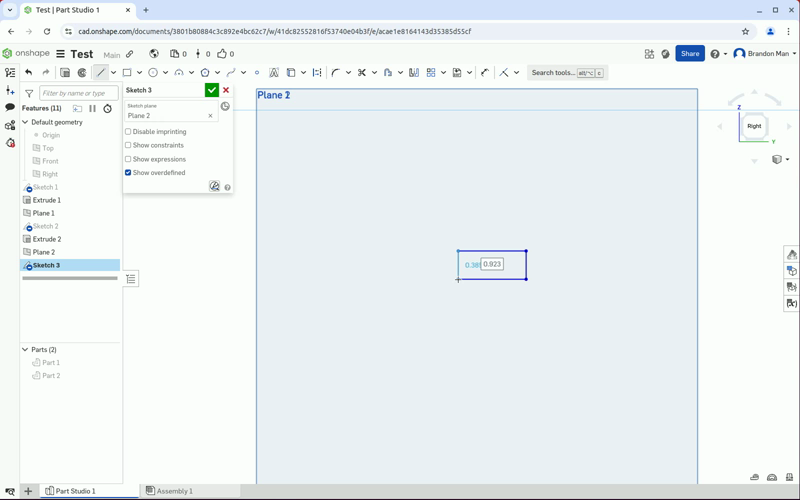
click(458, 279)
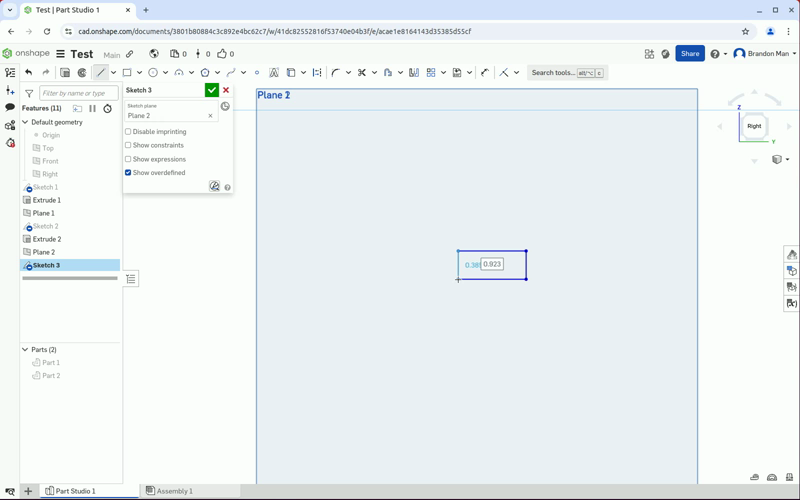
scroll(-6)
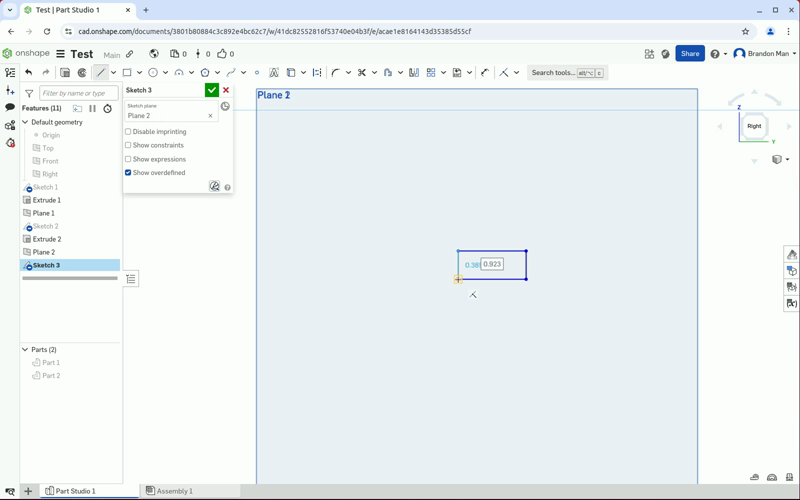
scroll(-6)
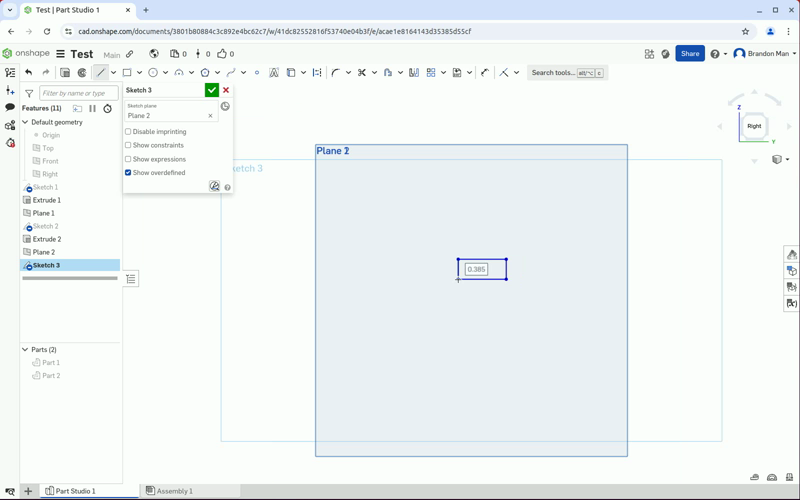
scroll(-6)
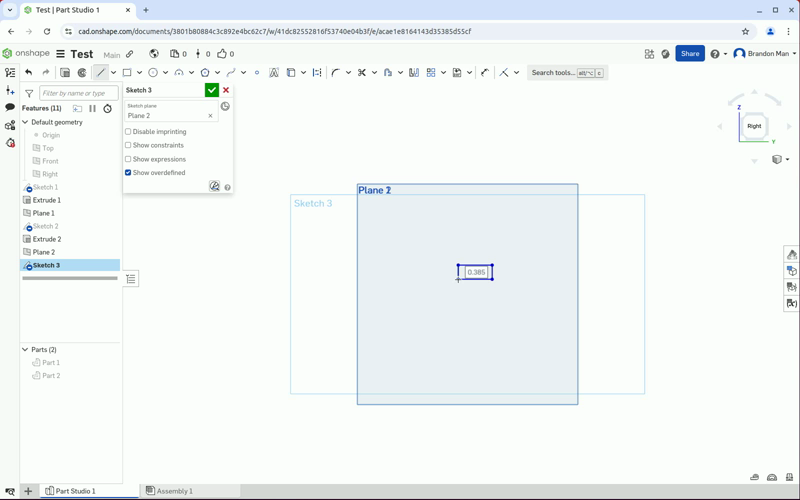
scroll(-6)
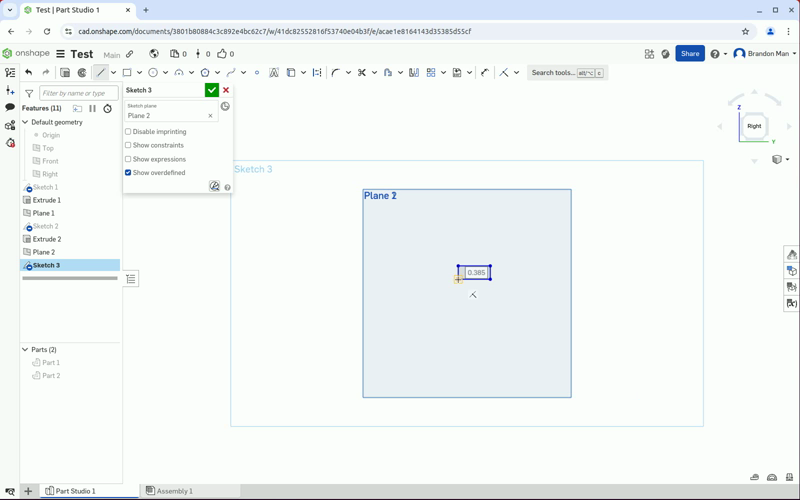
scroll(-6)
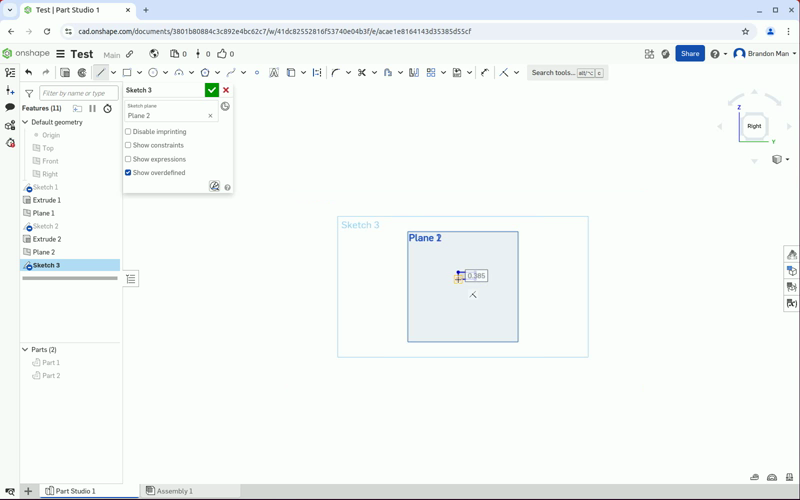
scroll(-6)
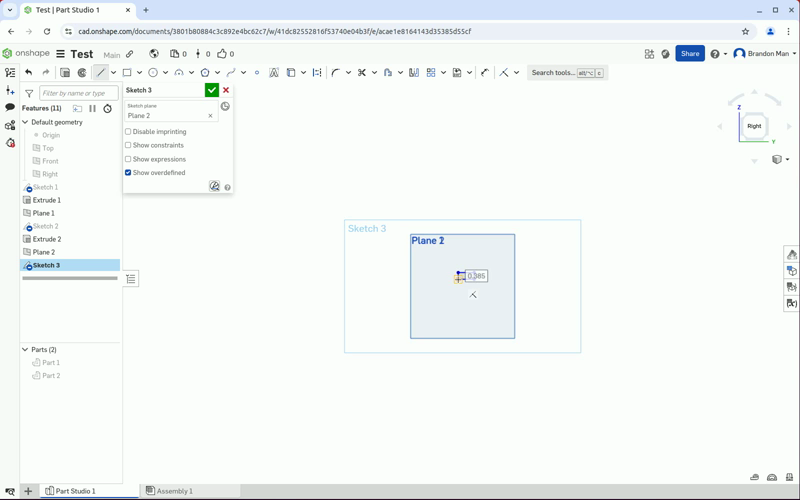
scroll(-6)
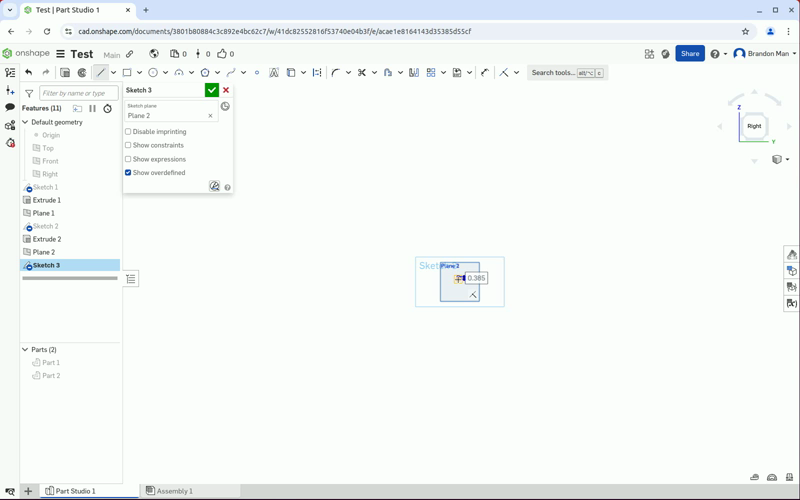
key(esc)
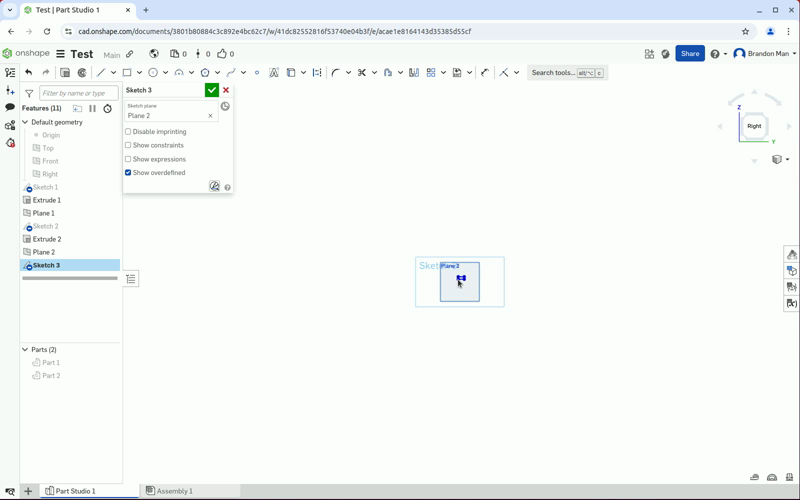
mouse_move(458, 277)
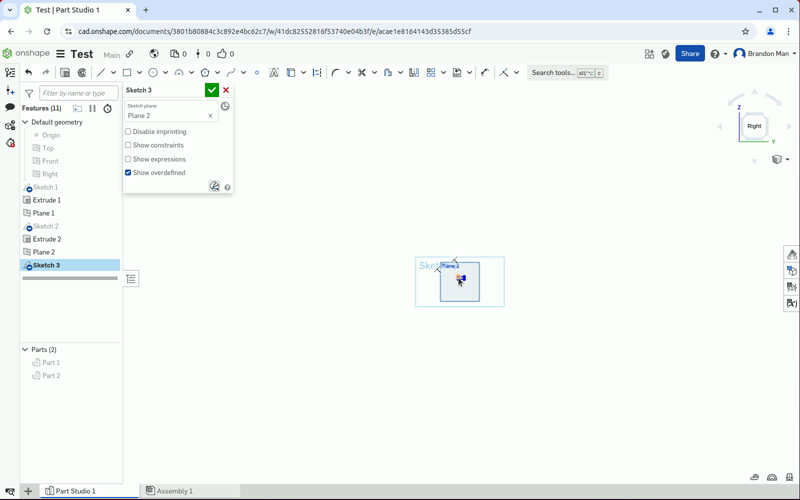
scroll(6)
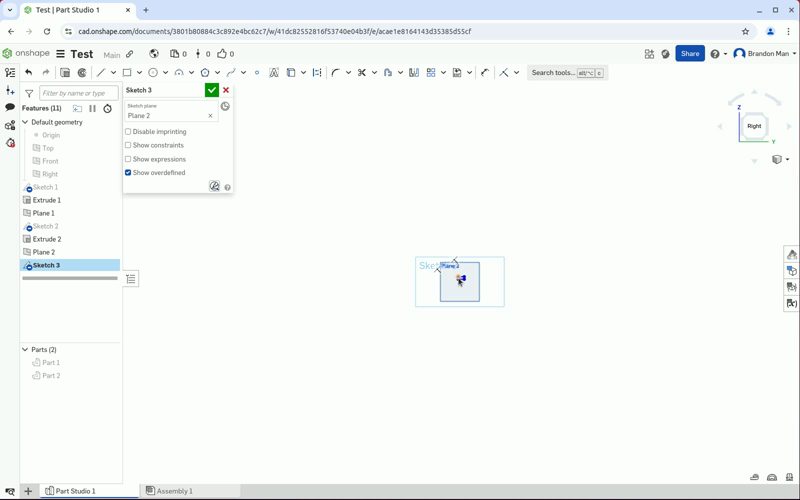
scroll(6)
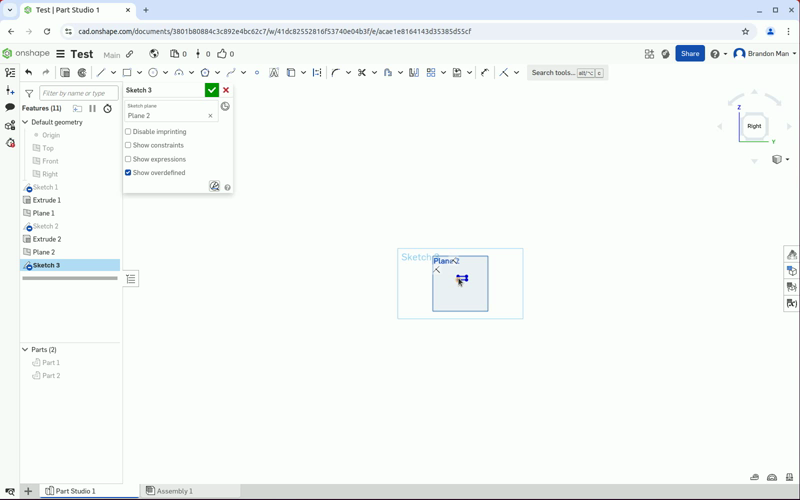
scroll(6)
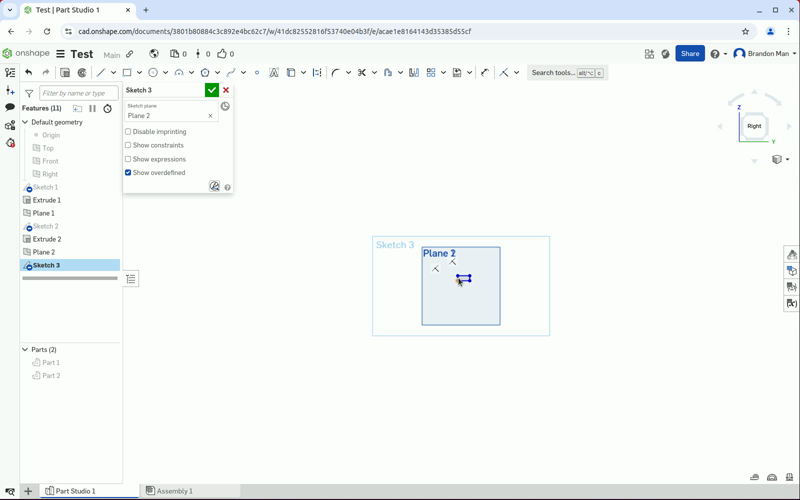
scroll(6)
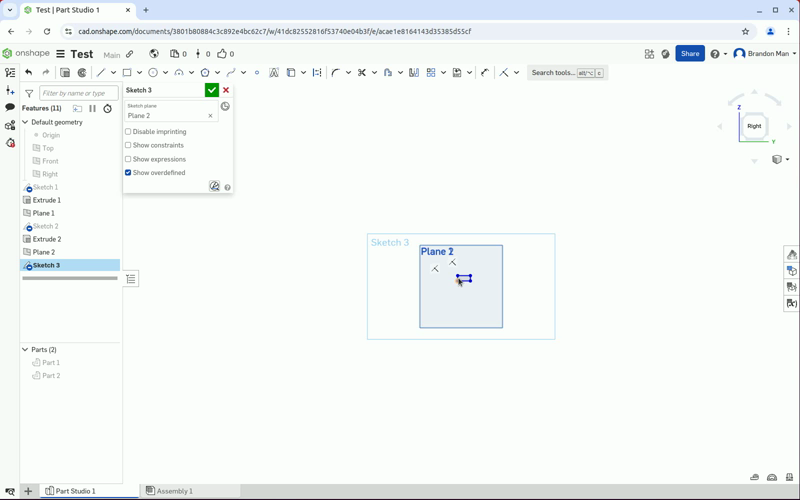
scroll(6)
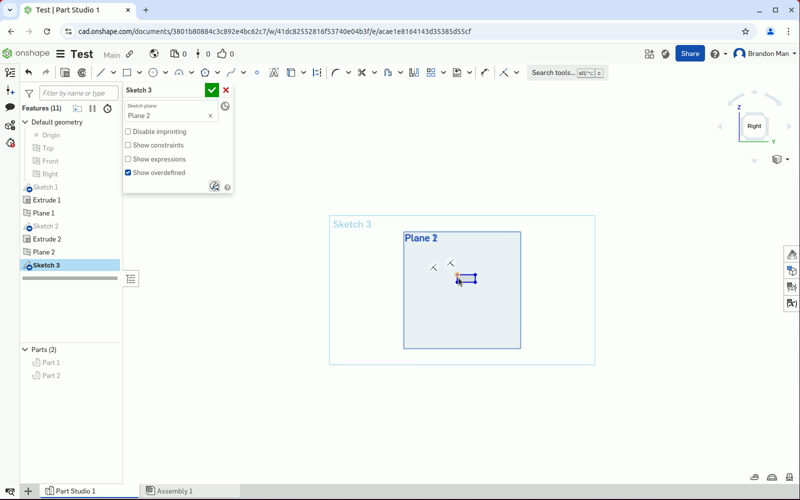
scroll(6)
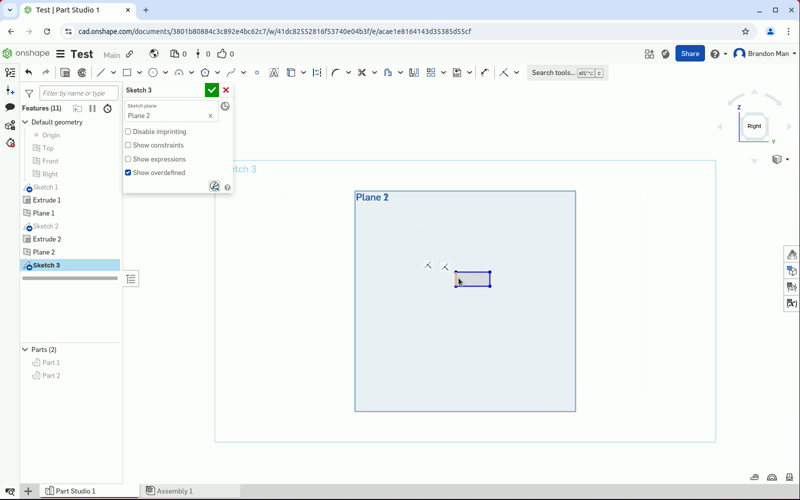
scroll(6)
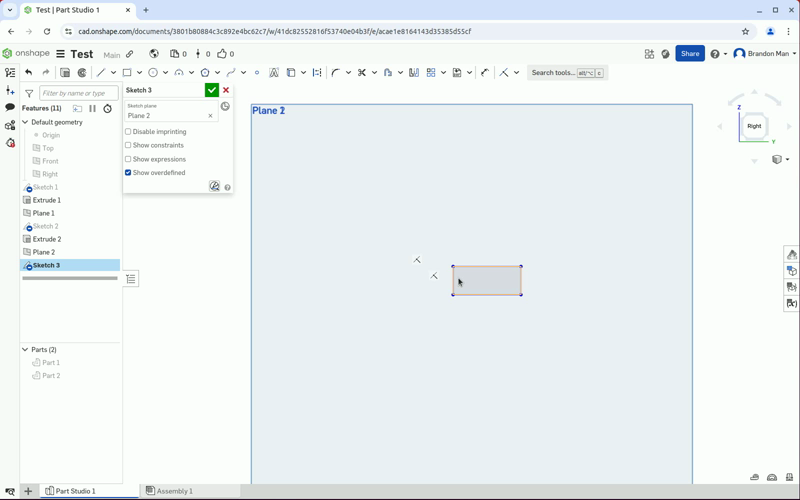
click(458, 277)
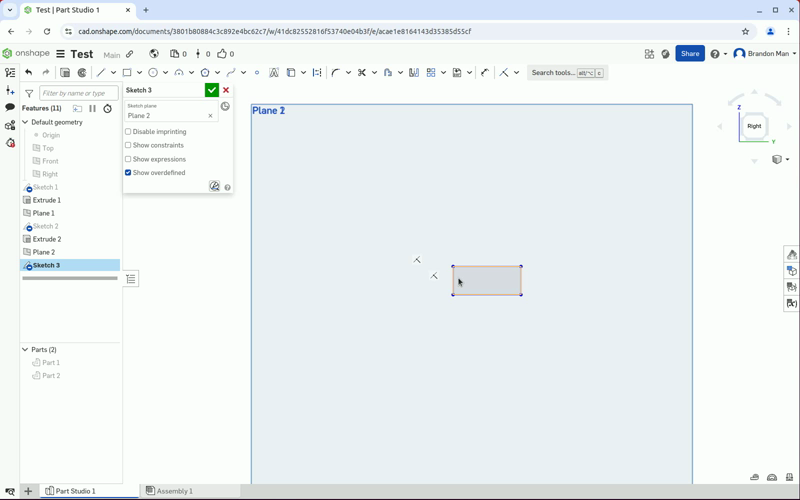
scroll(-6)
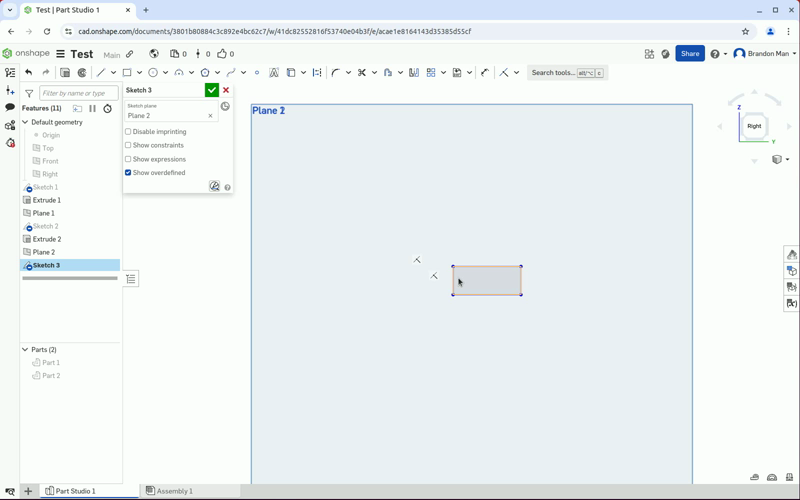
scroll(-6)
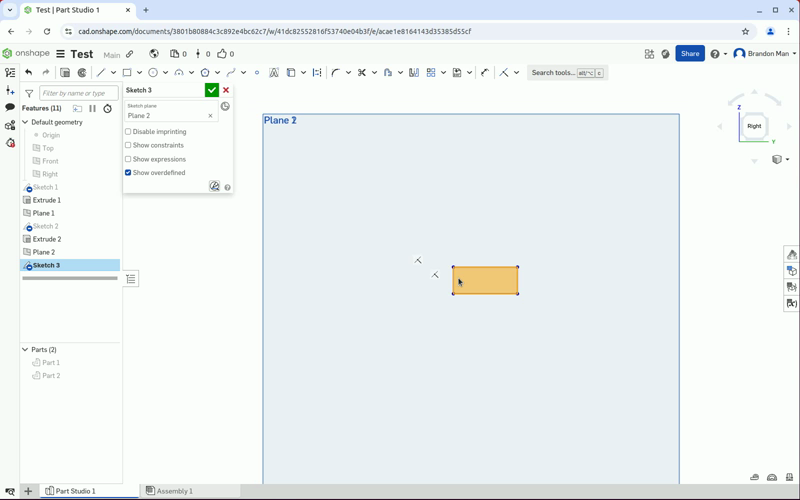
scroll(-6)
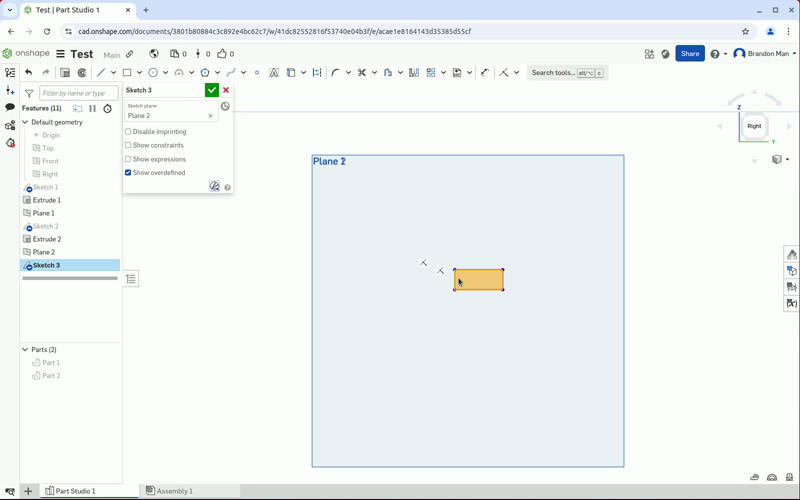
scroll(-6)
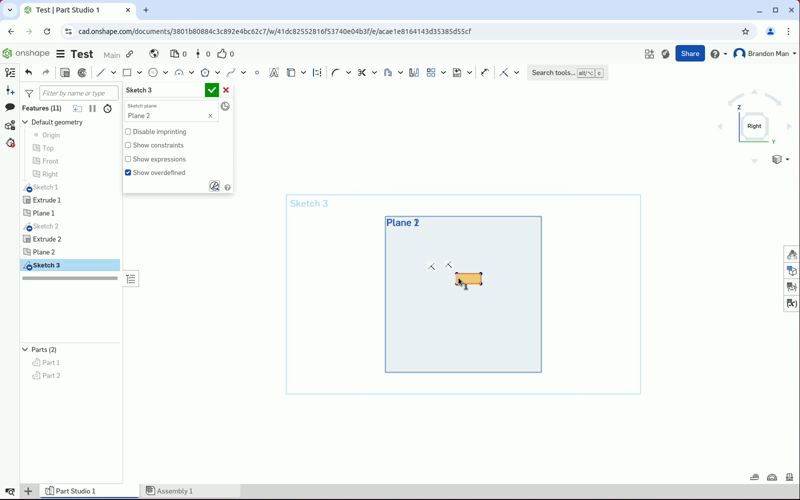
scroll(-6)
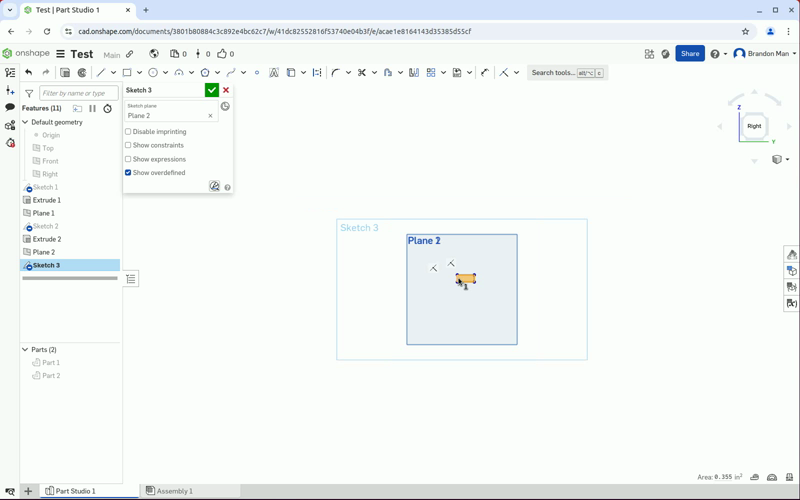
scroll(-6)
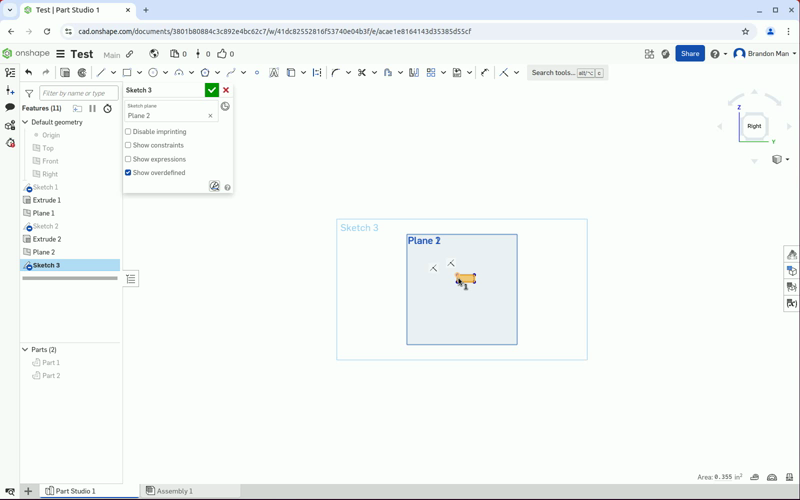
scroll(-6)
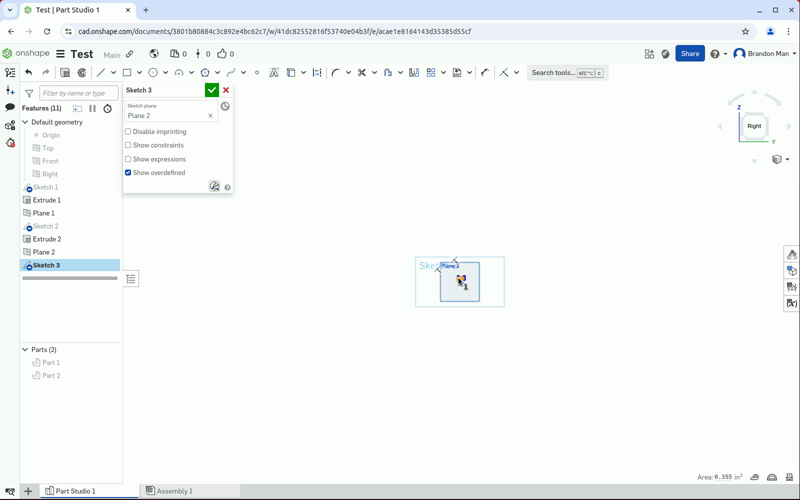
mouse_move(73, 352)
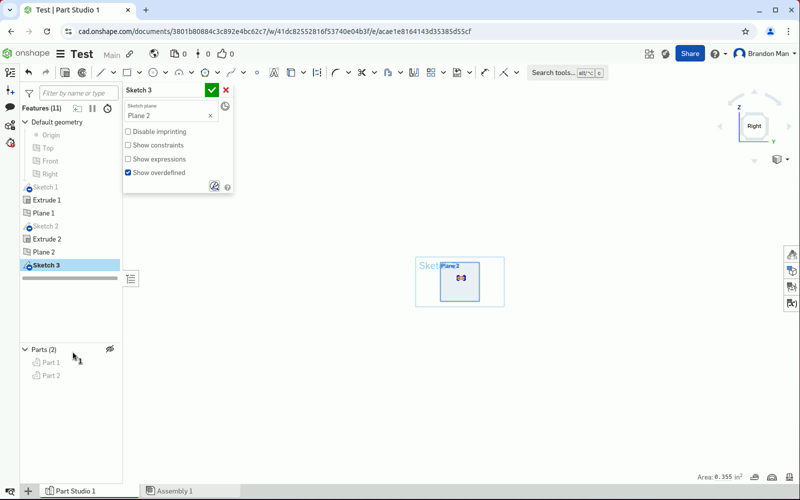
key(shift+y)
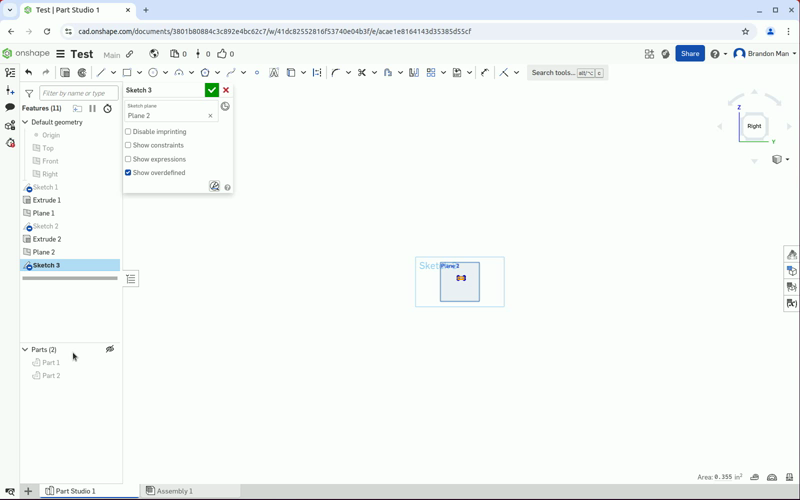
key(shift+e)
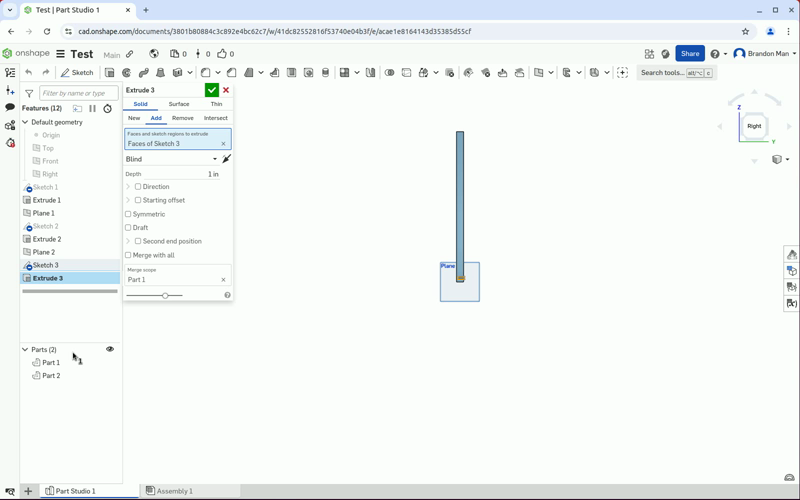
mouse_move(143, 106)
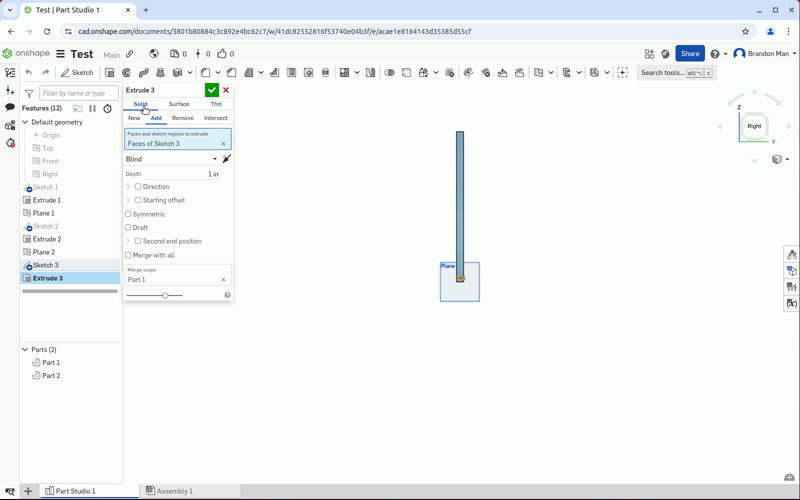
click(143, 106)
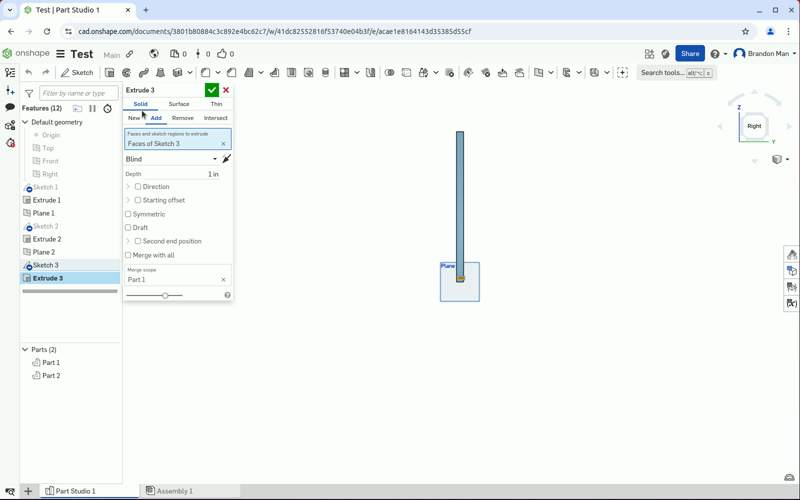
mouse_move(137, 120)
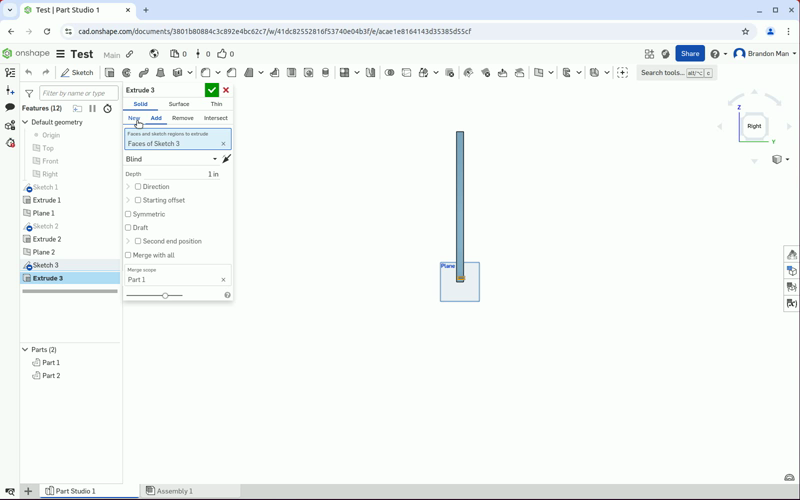
click(137, 120)
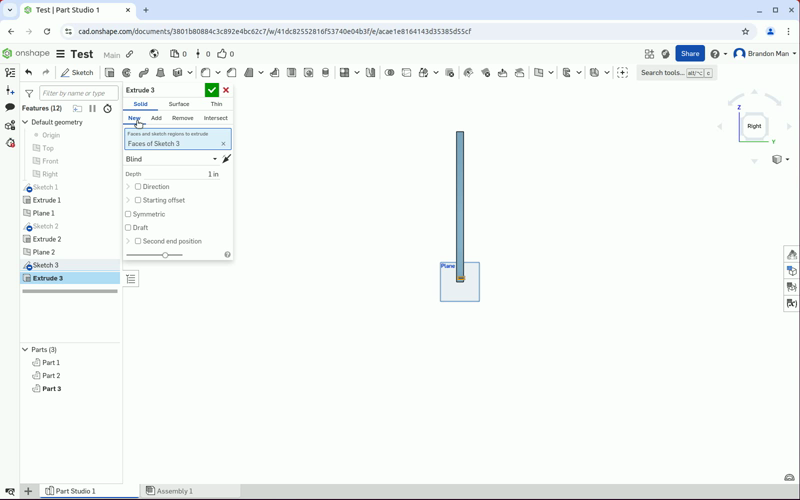
key(tab, 4)
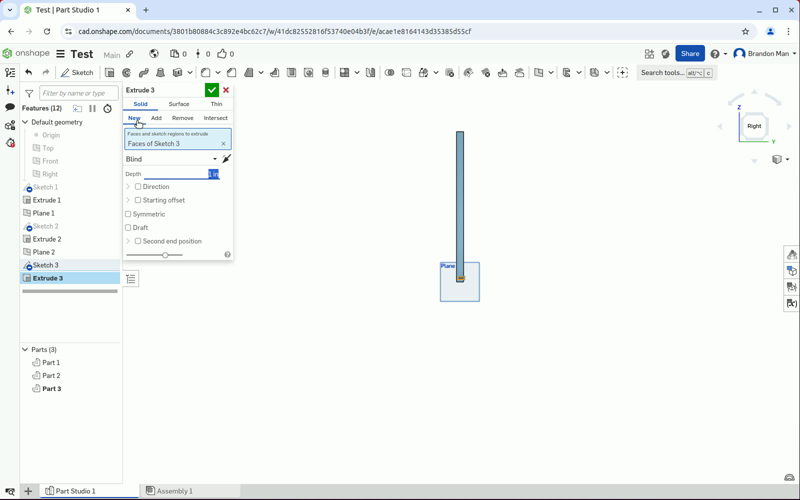
text(0.963)
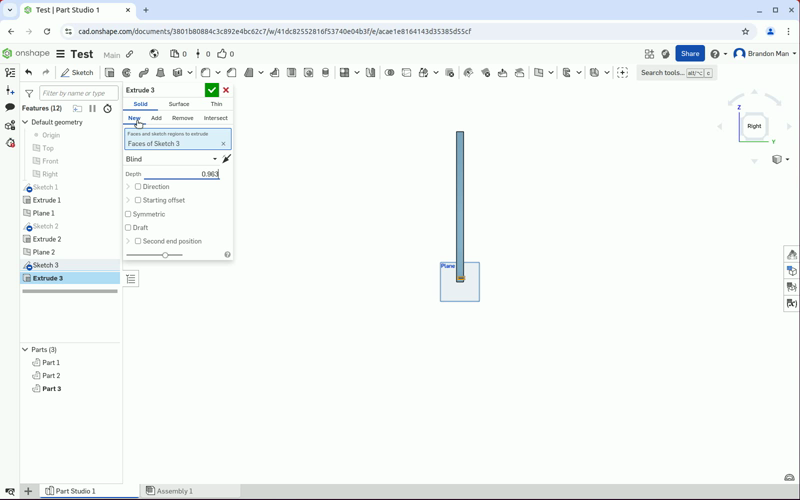
key(enter)
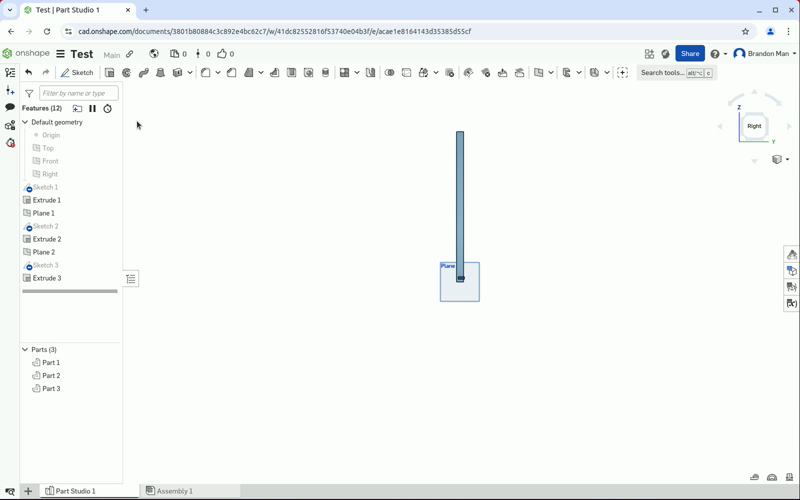
key(shift+h)
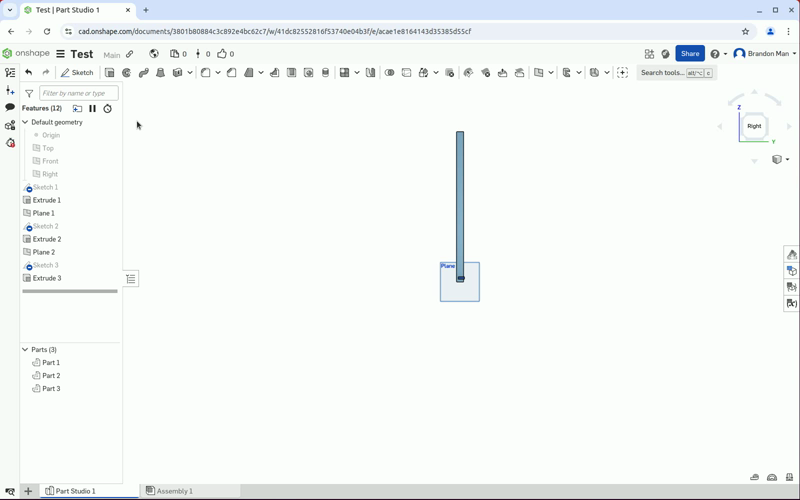
key(shift+h)
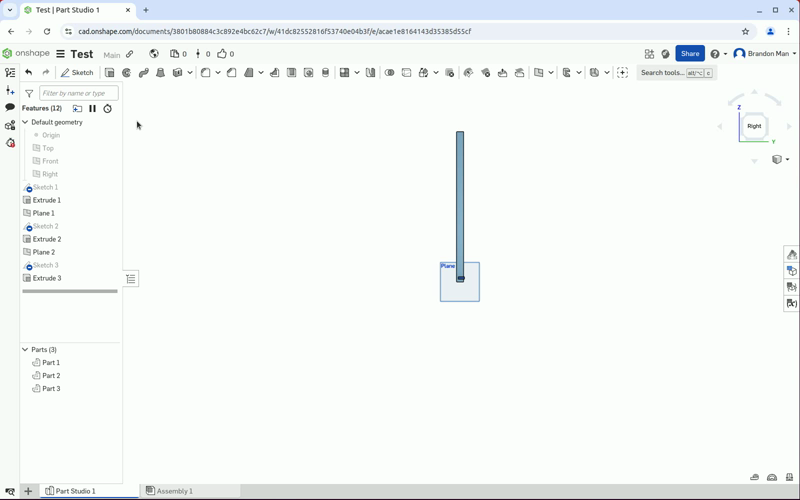
key(shift+7)
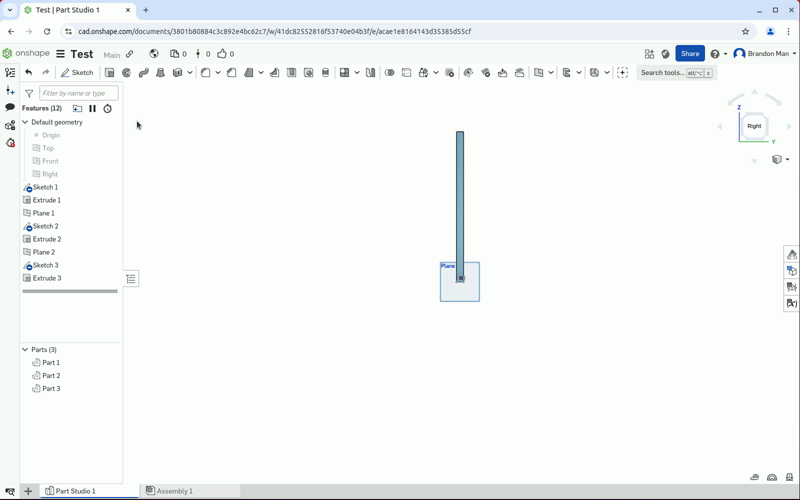
key(right, 2)
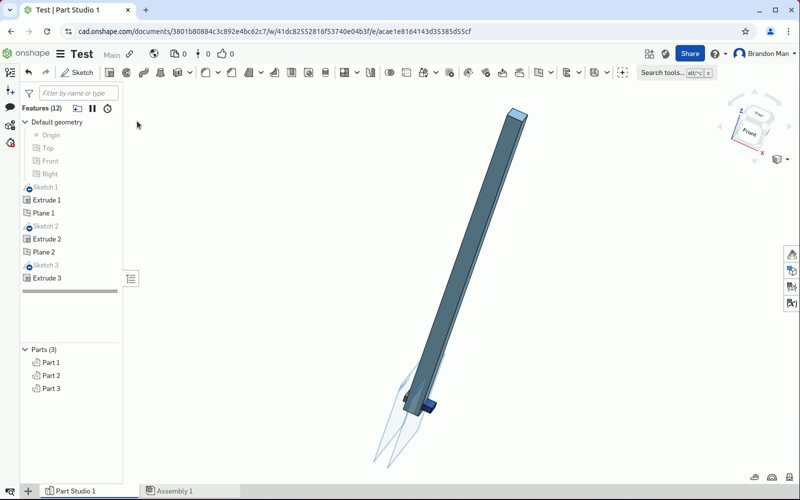
key(down, 2)
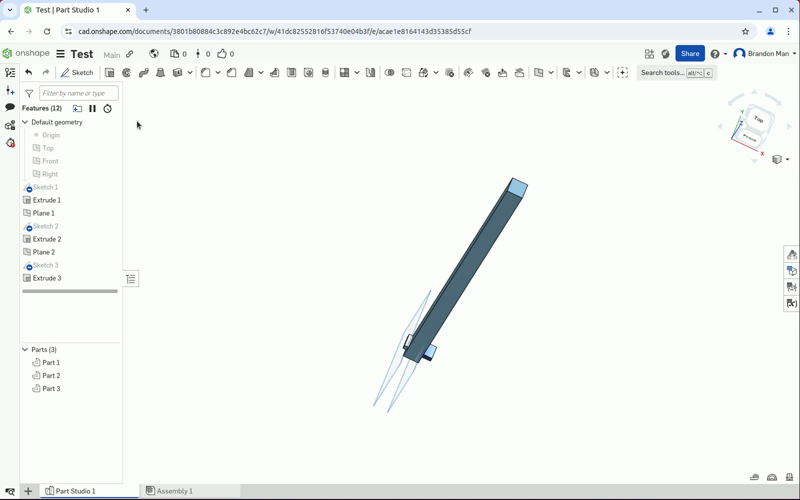
key(up, 2)
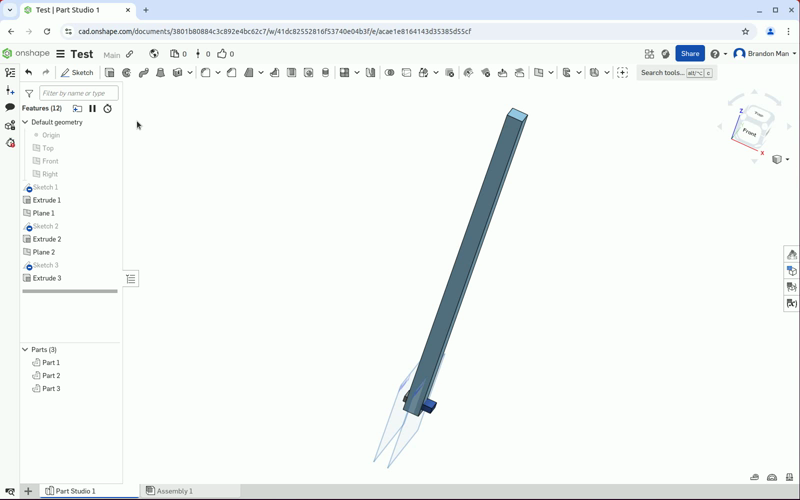
key(left, 2)
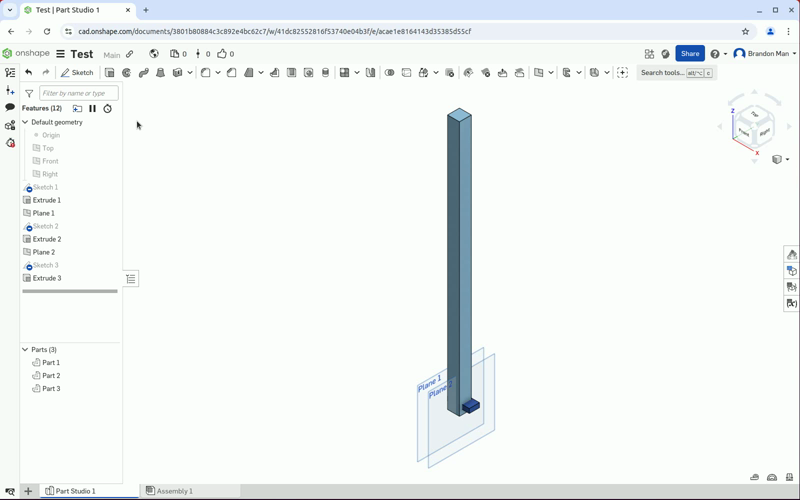
mouse_move(73, 189)
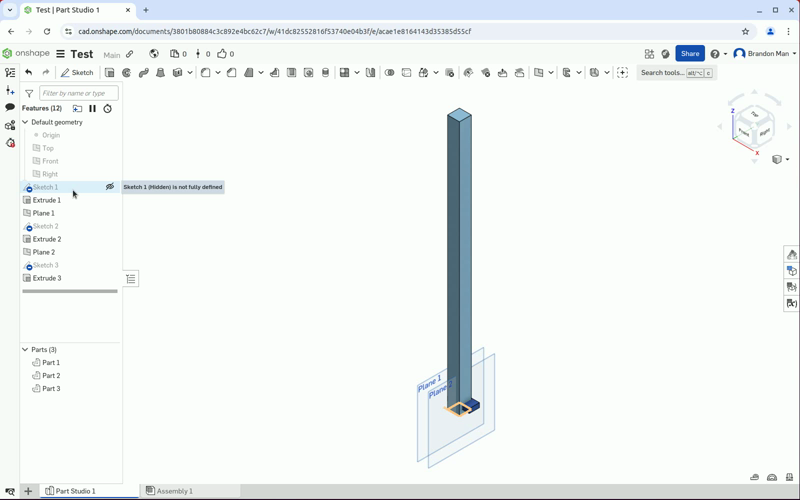
click(73, 189)